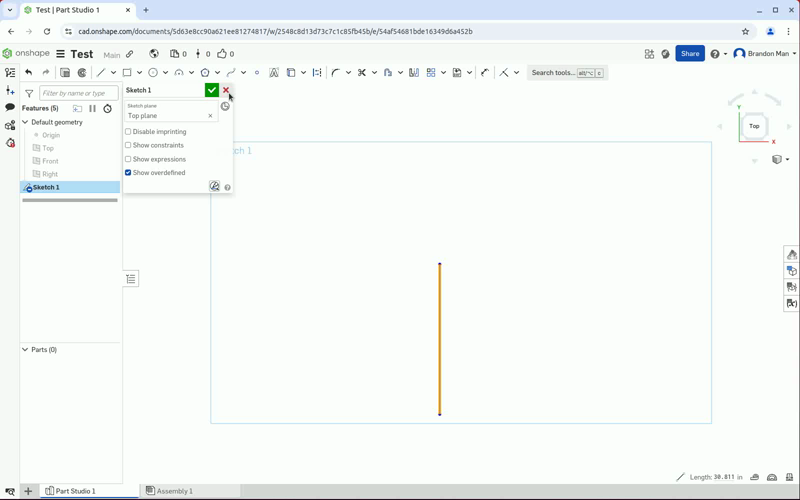
key(shift+h)
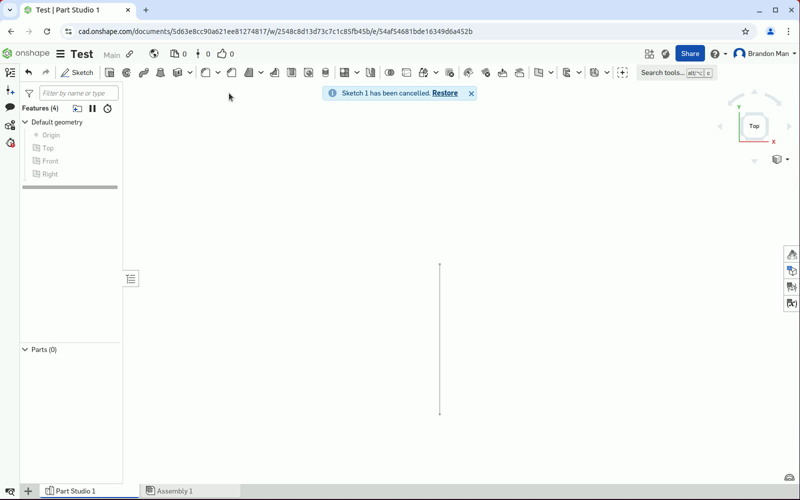
mouse_move(73, 352)
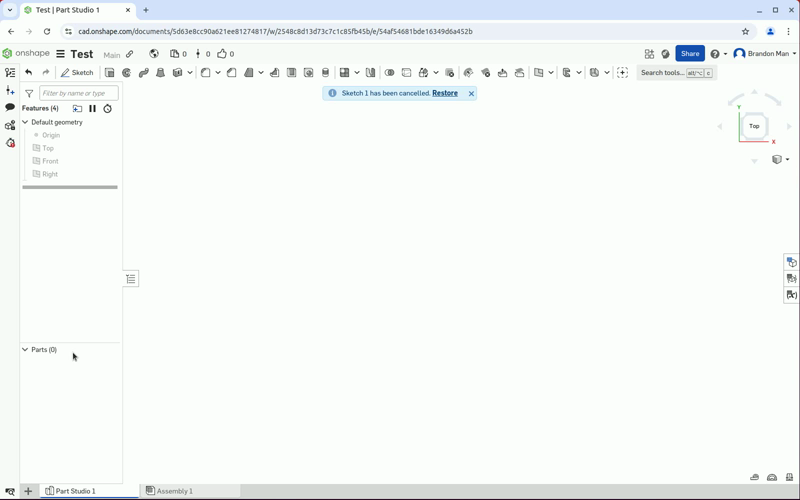
key(y)
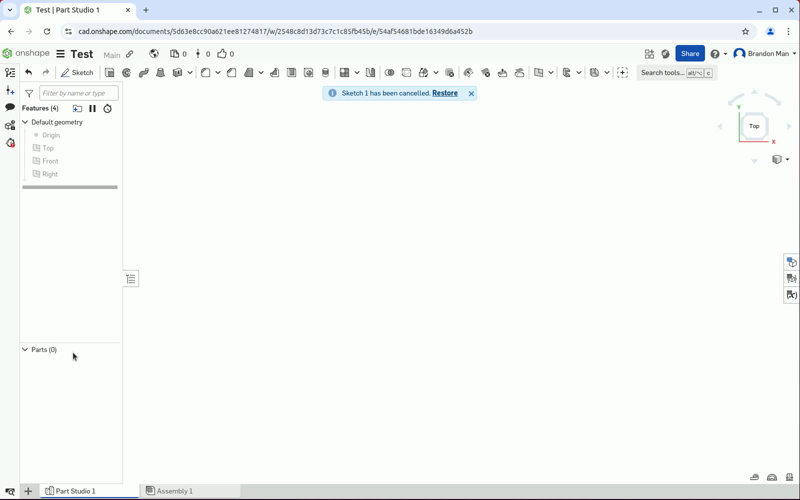
key(shift+p)
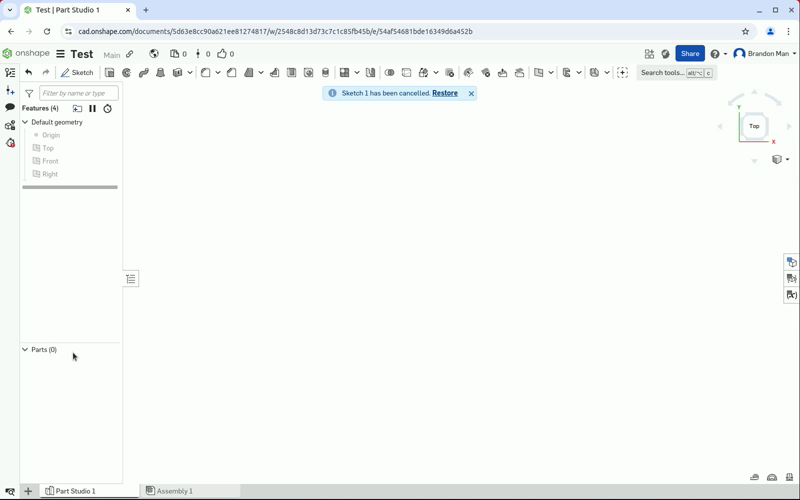
key(space)
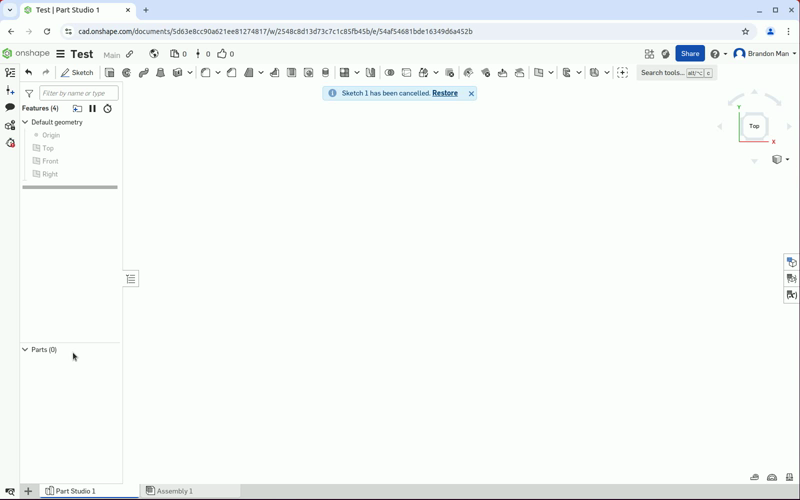
key_down(shift)
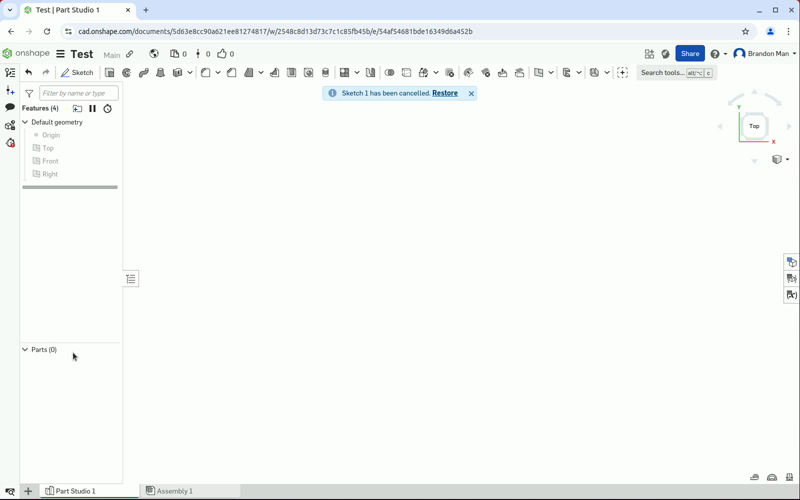
key(up)
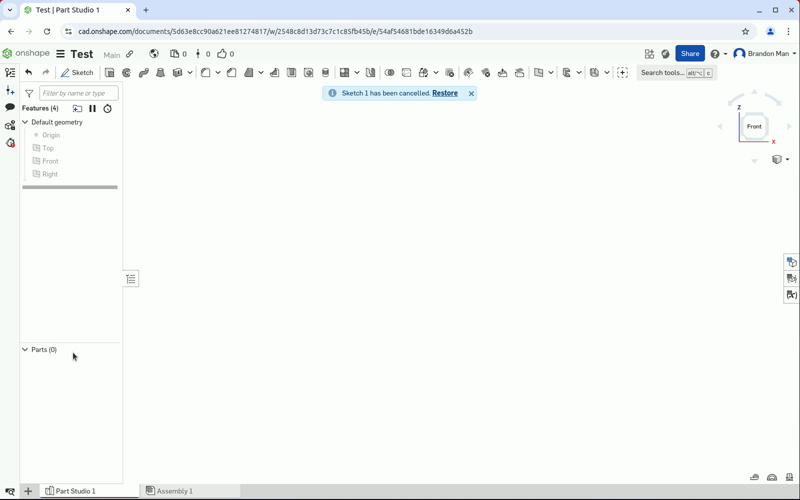
key_up(shift)
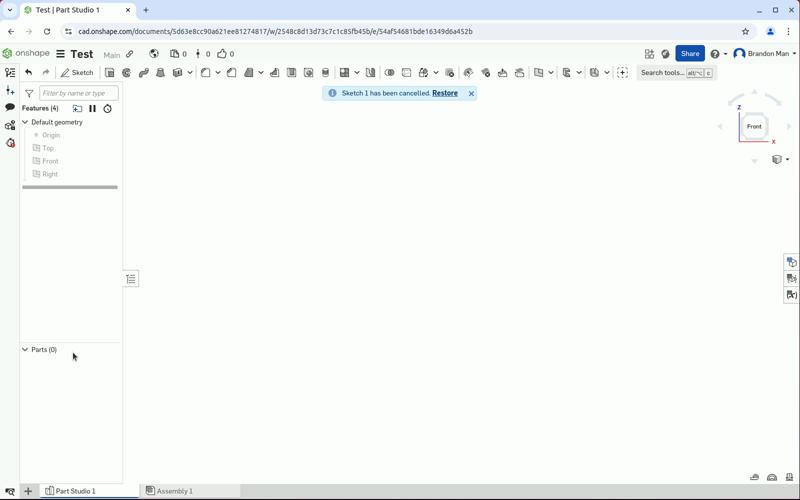
mouse_move(73, 352)
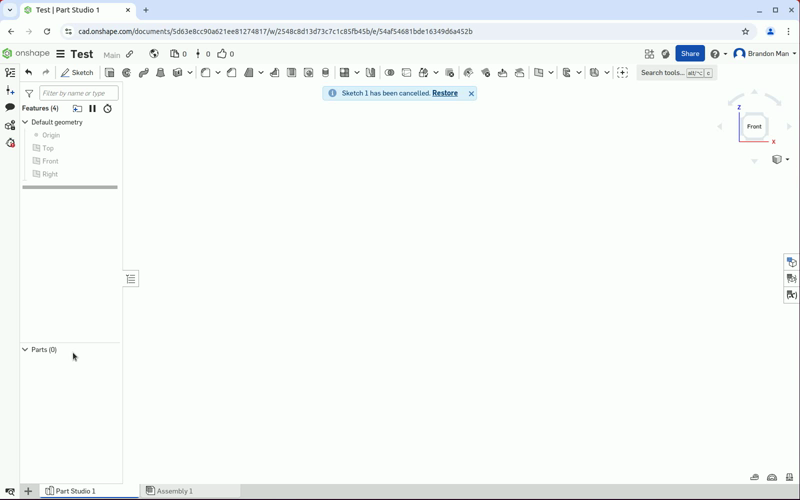
key(shift+y)
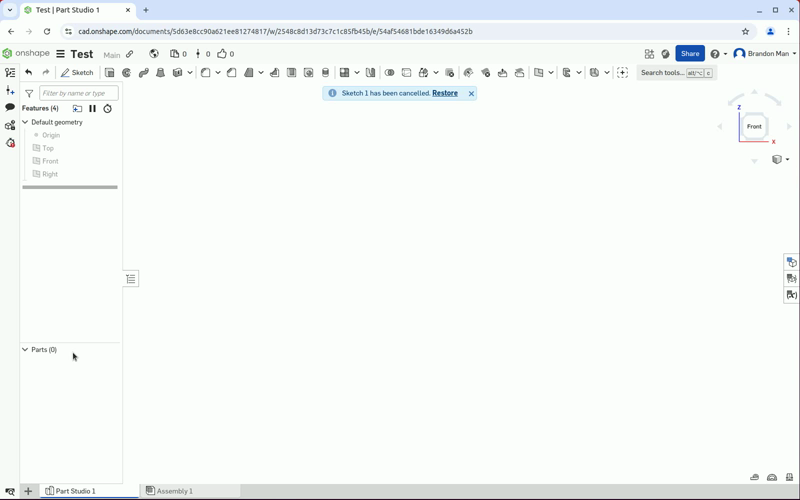
key(shift+s)
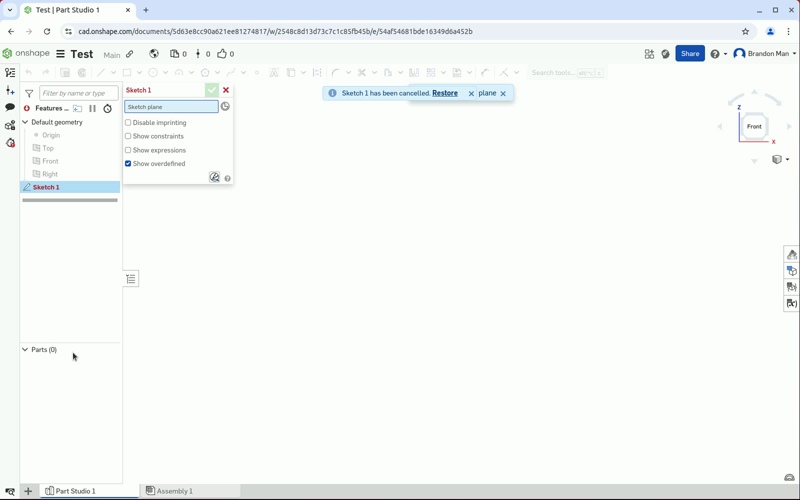
mouse_move(73, 163)
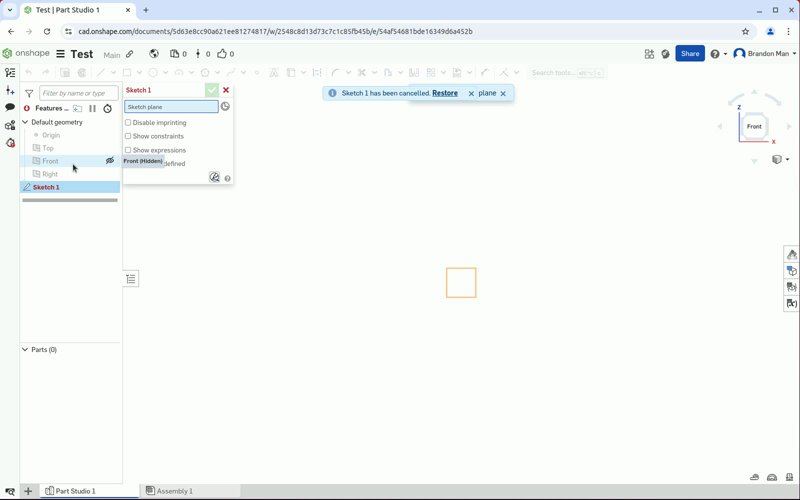
click(73, 163)
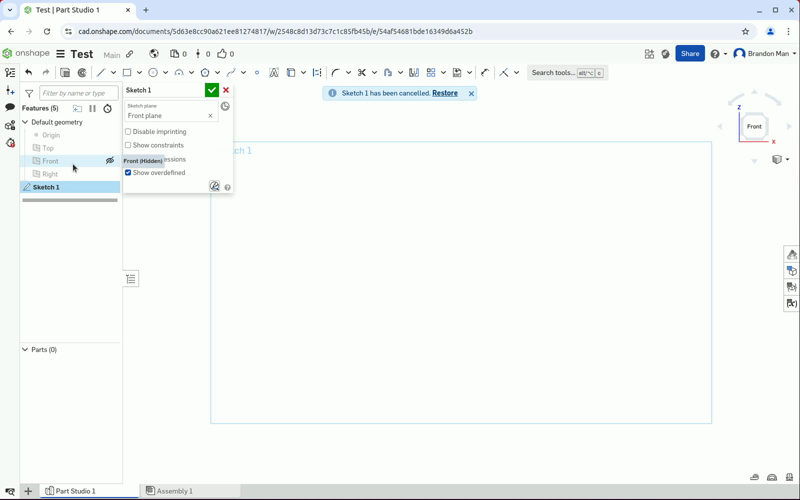
mouse_move(73, 352)
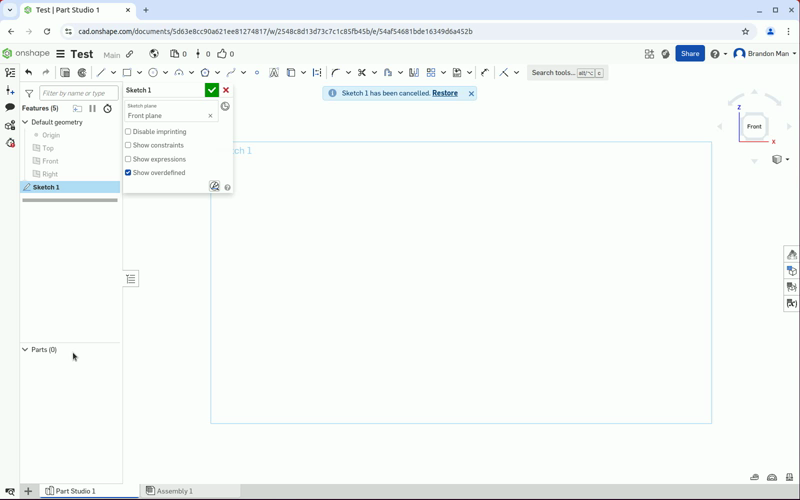
key(y)
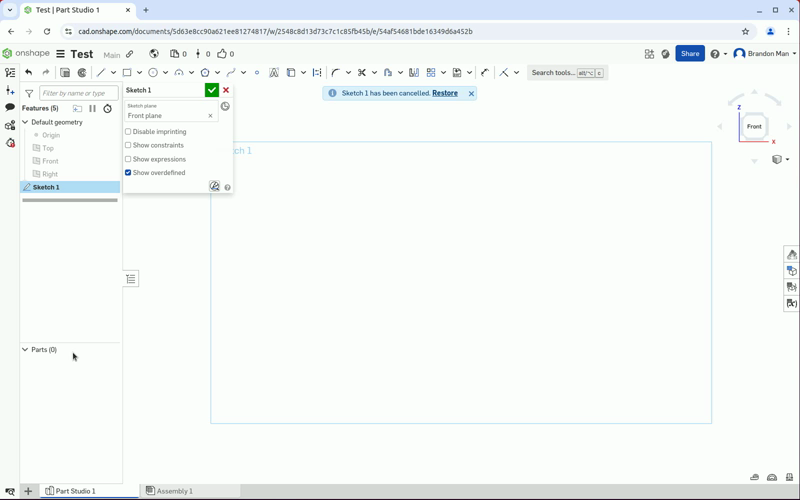
key(c)
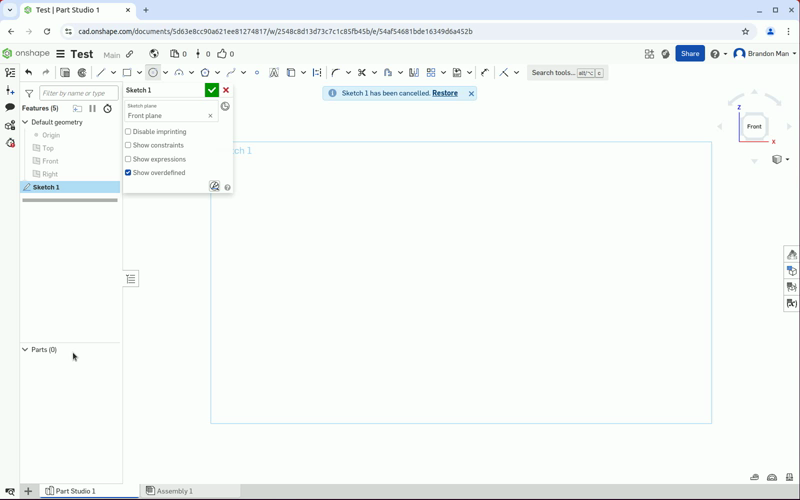
key_down(shift)
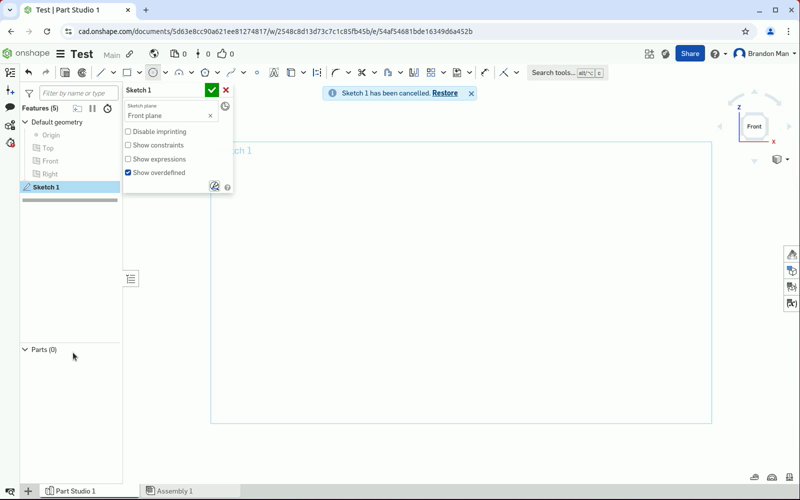
mouse_move(461, 282)
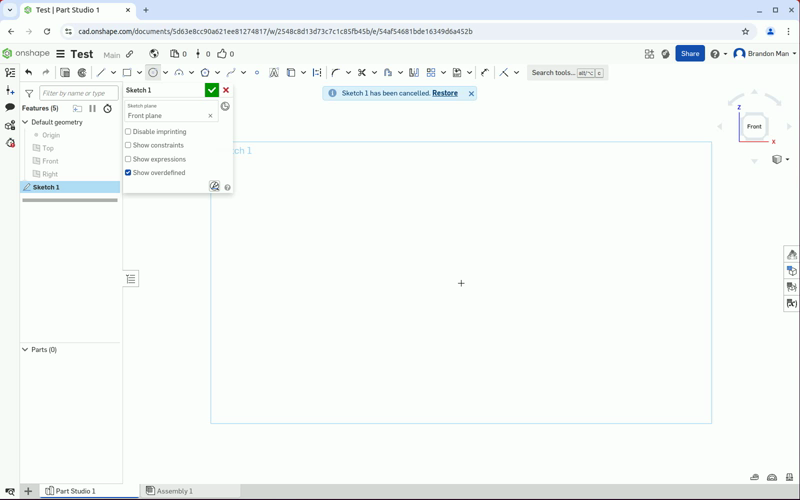
click(461, 282)
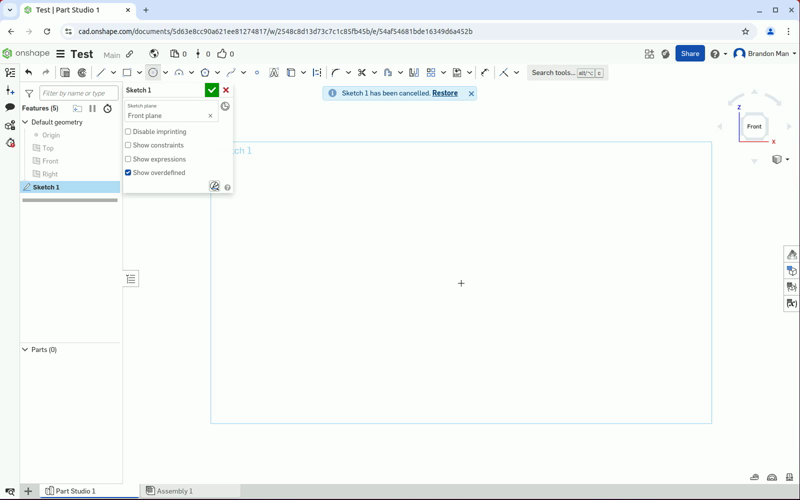
key_up(shift)
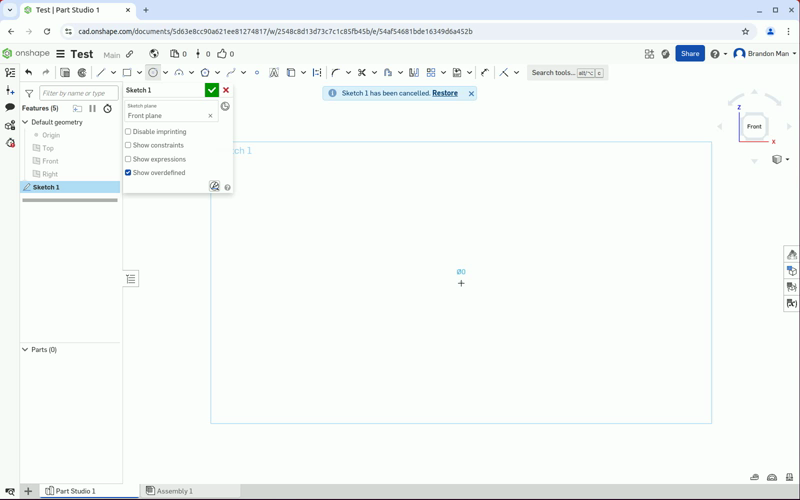
mouse_move(574, 282)
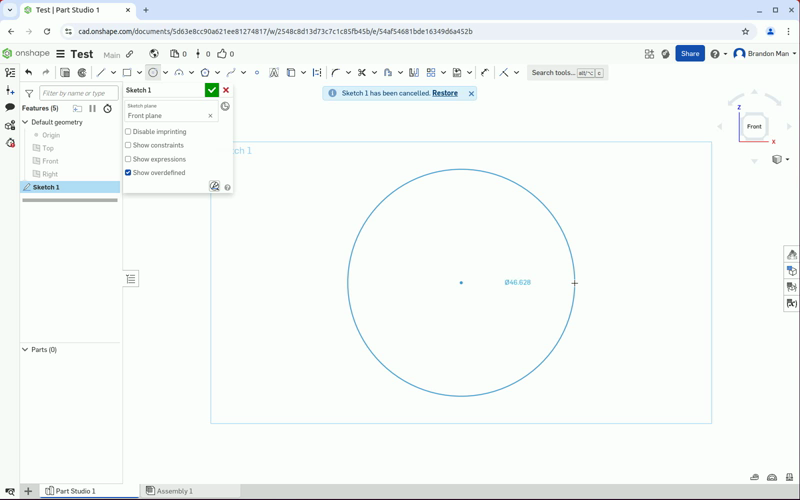
click(574, 282)
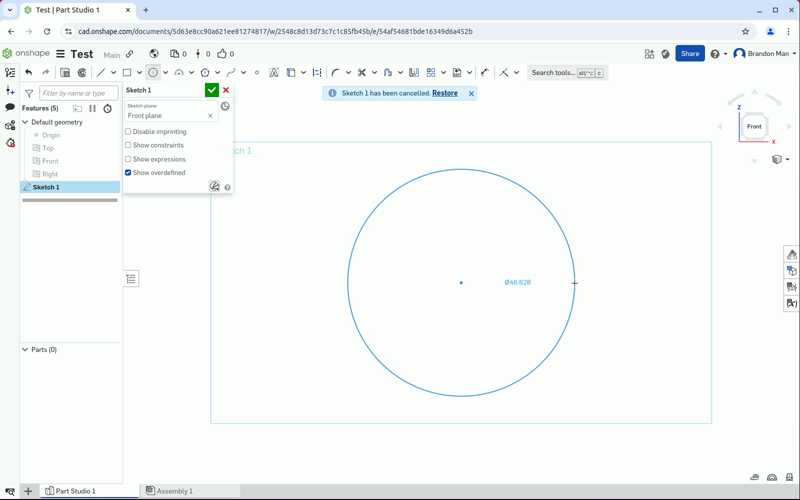
key(esc)
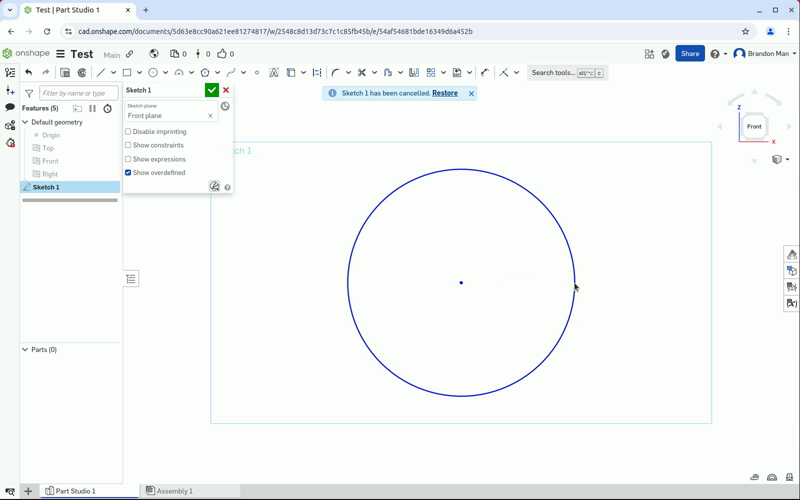
key(c)
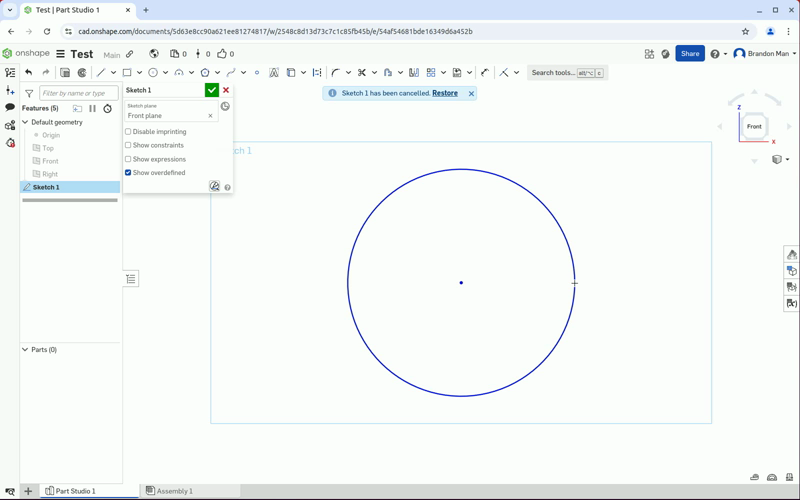
key_down(shift)
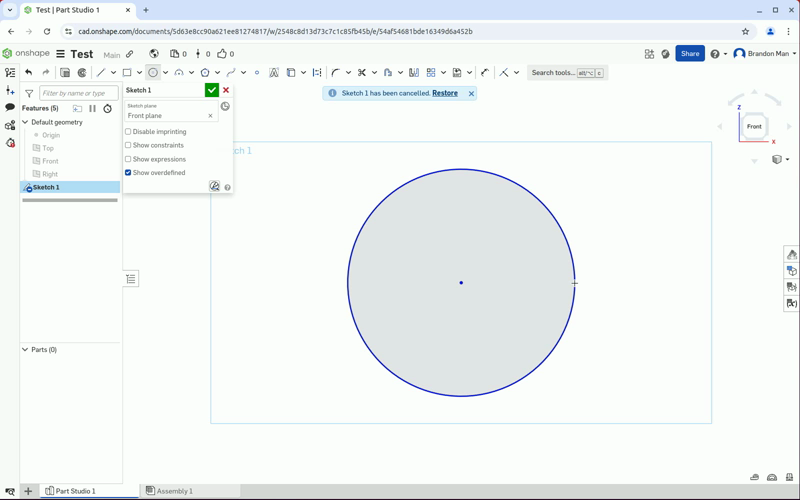
mouse_move(461, 282)
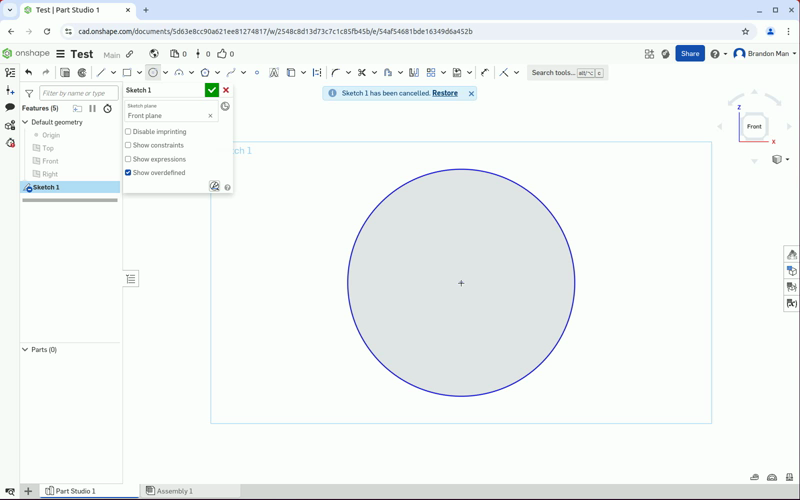
click(461, 282)
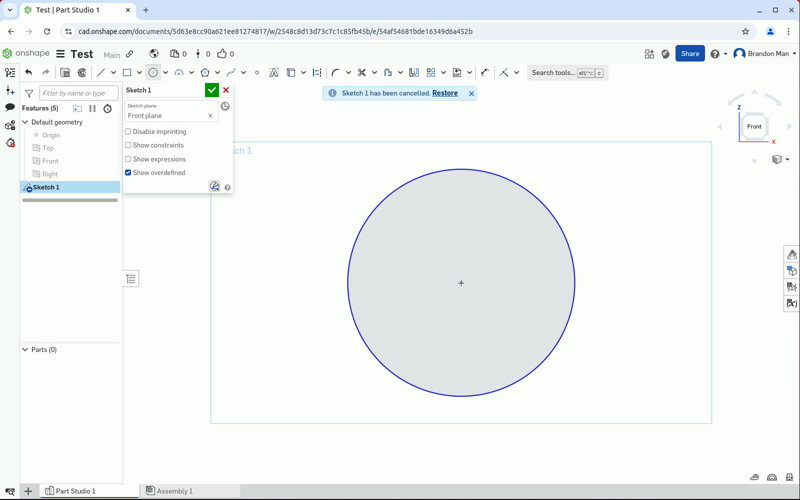
key_up(shift)
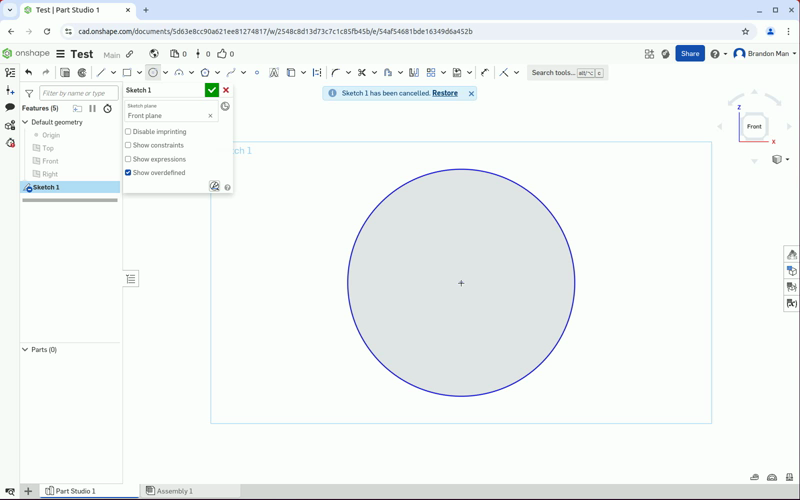
mouse_move(550, 282)
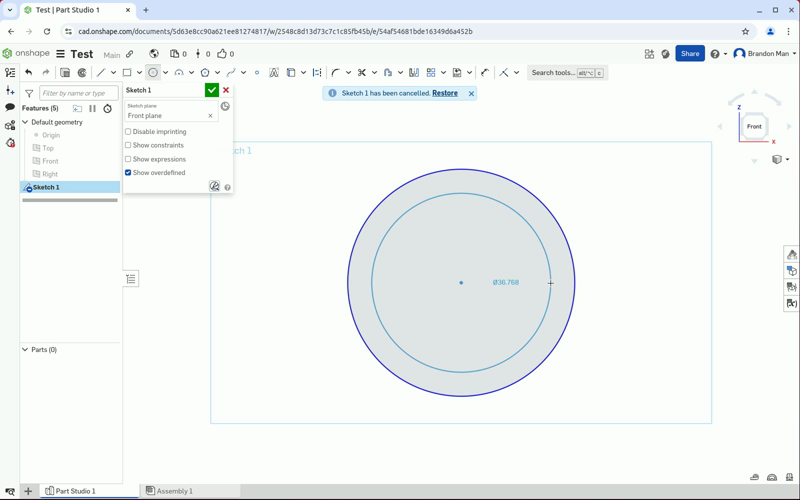
click(550, 282)
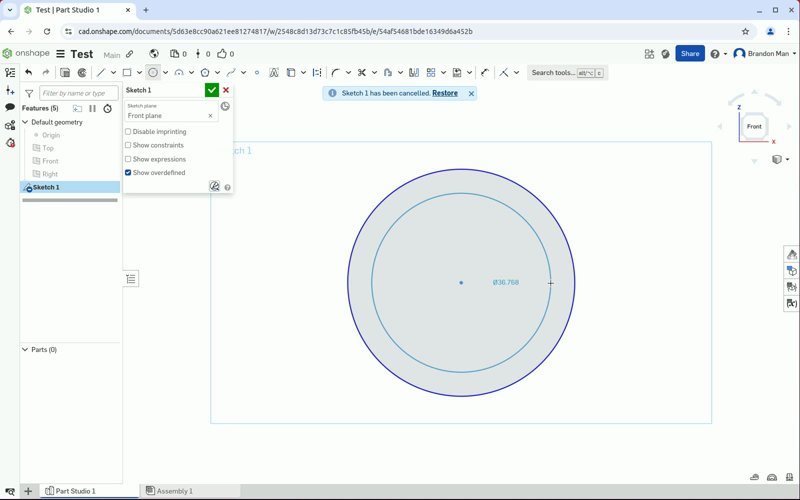
key(esc)
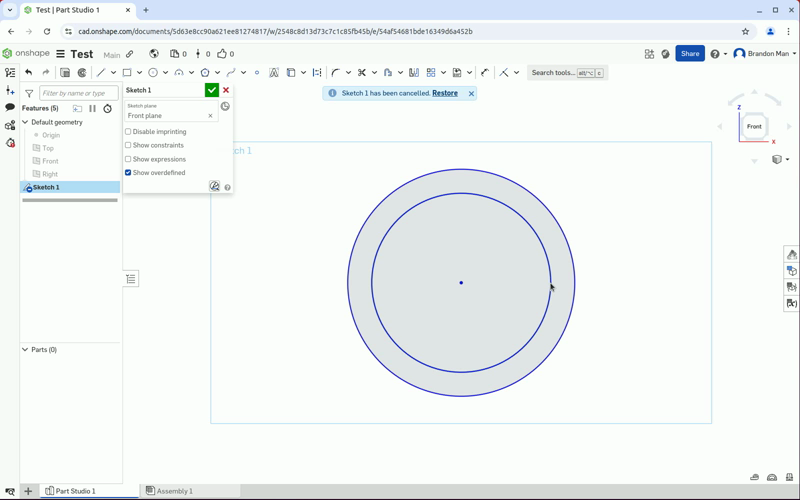
mouse_move(391, 358)
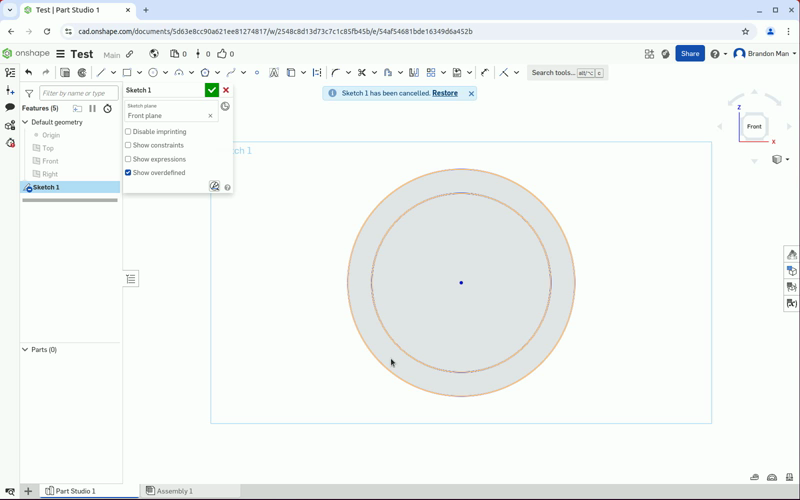
click(391, 358)
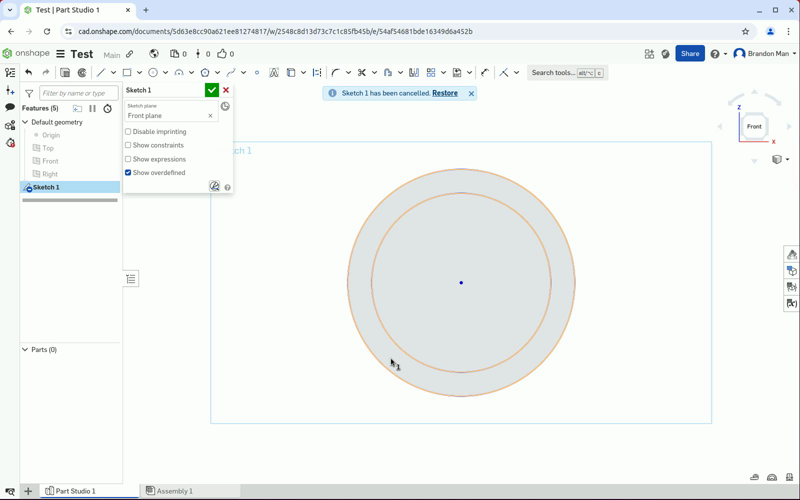
mouse_move(73, 352)
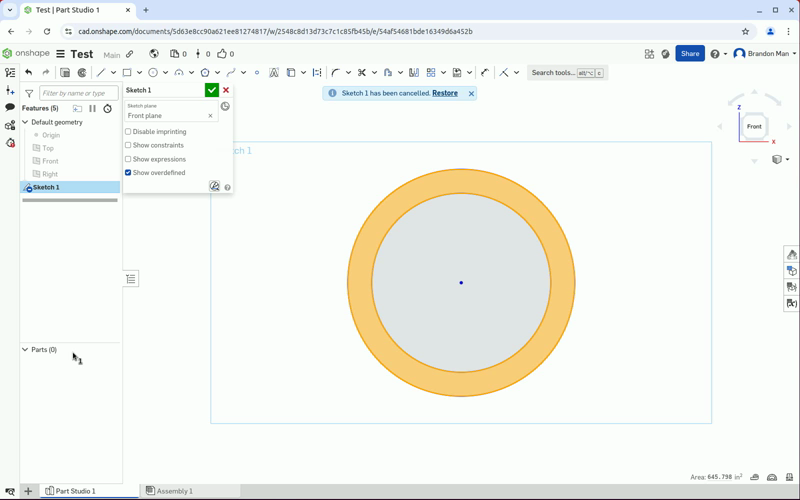
key(shift+y)
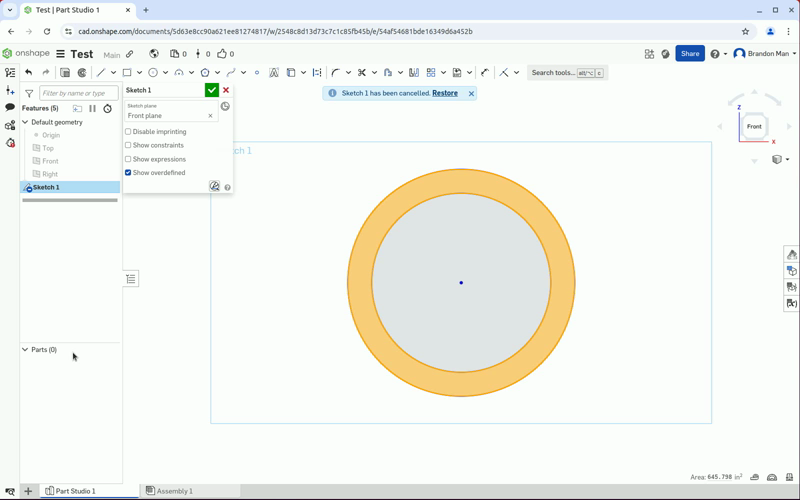
key(shift+e)
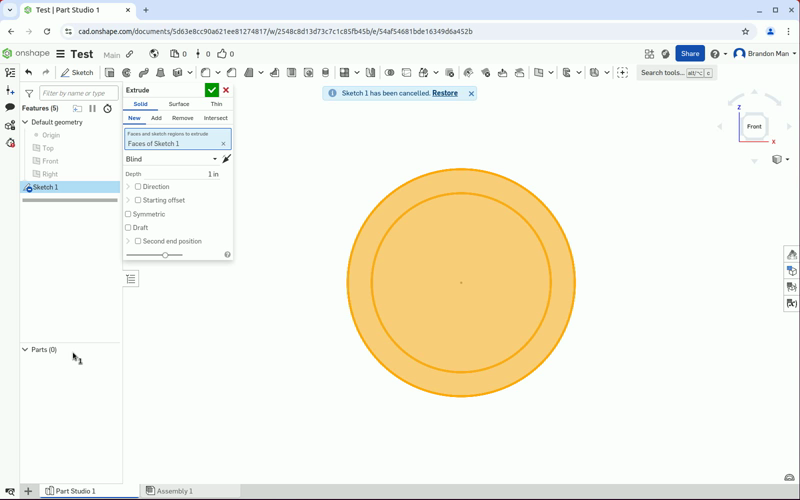
mouse_move(143, 106)
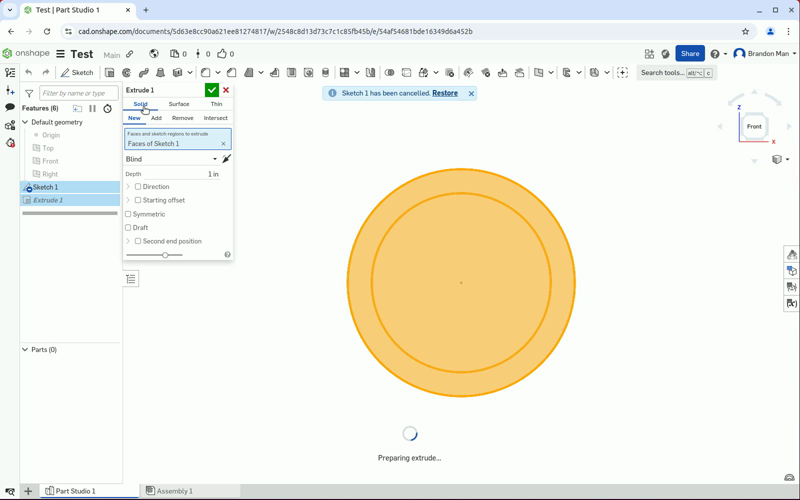
click(143, 106)
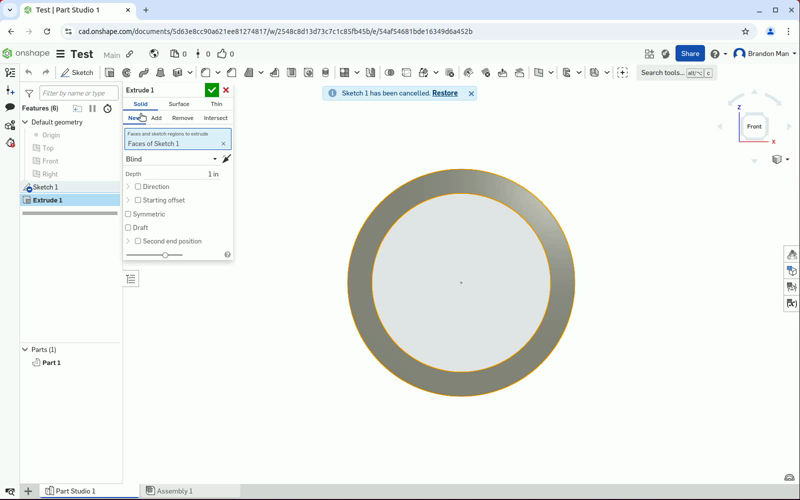
mouse_move(137, 120)
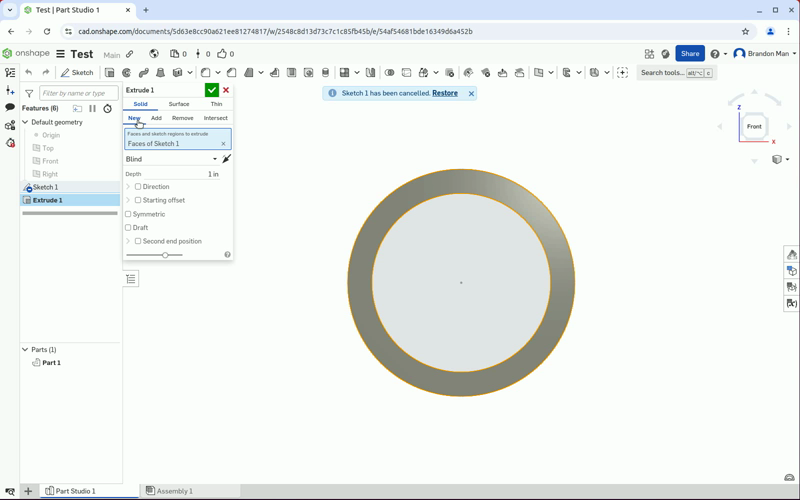
click(137, 120)
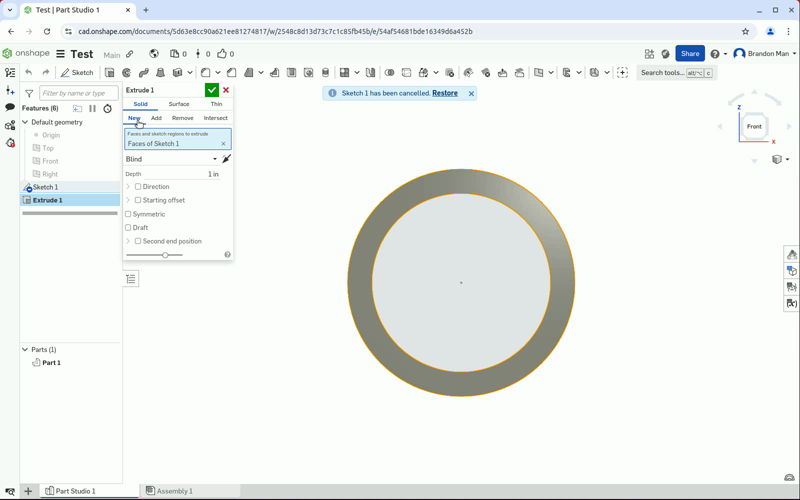
key(tab, 4)
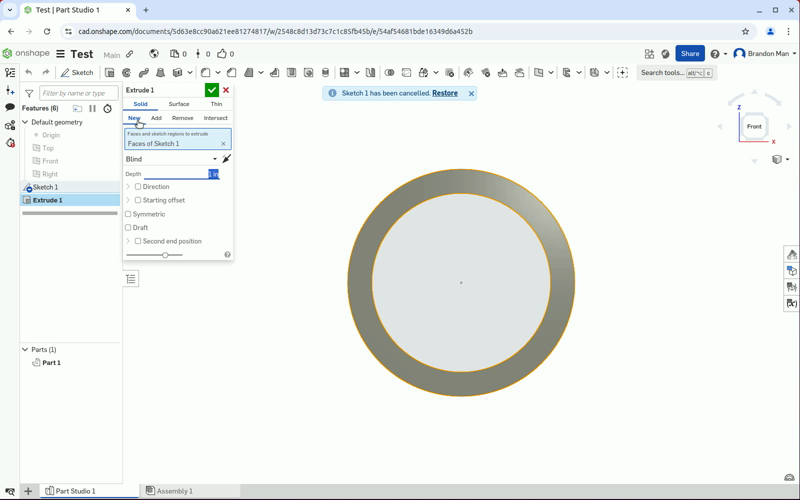
text(13.961)
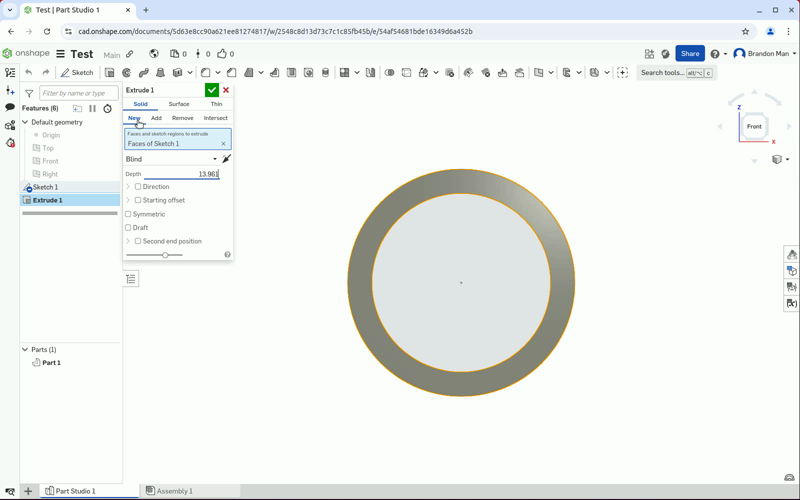
key(enter)
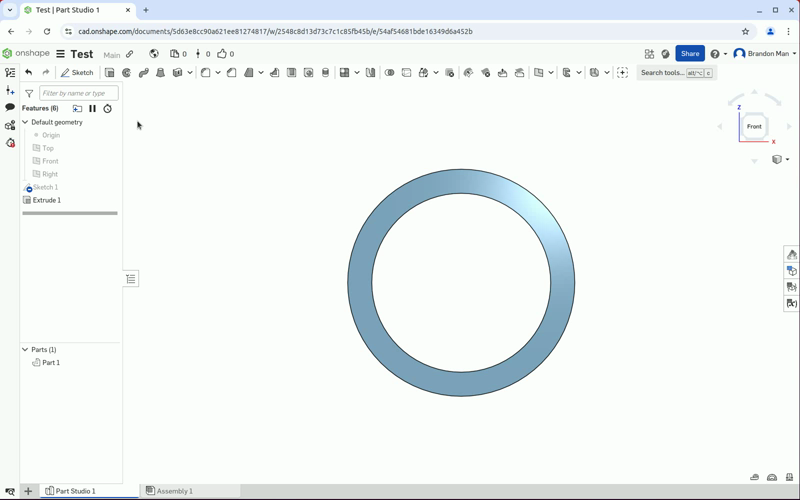
key(shift+h)
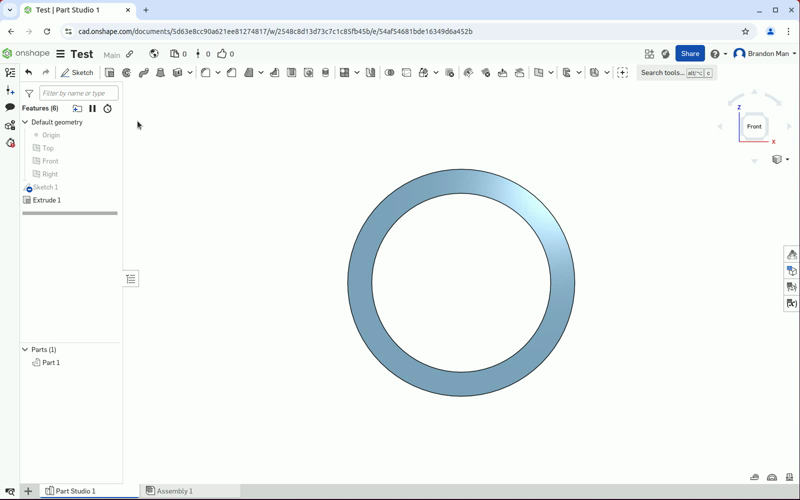
key(shift+h)
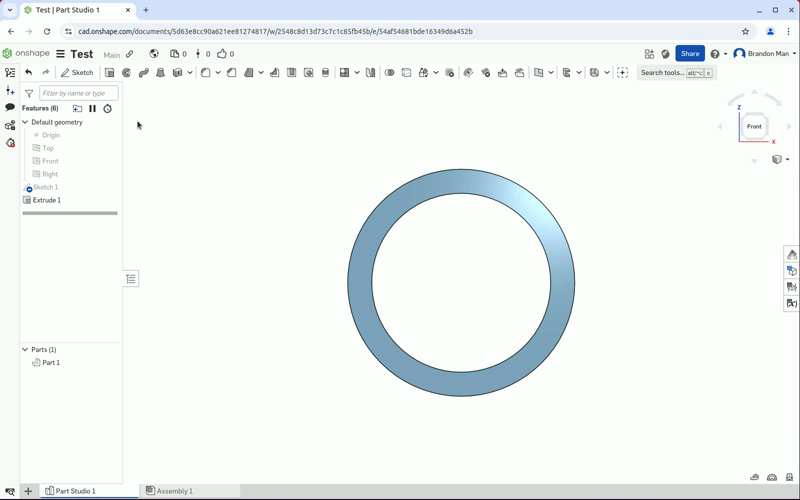
mouse_move(73, 189)
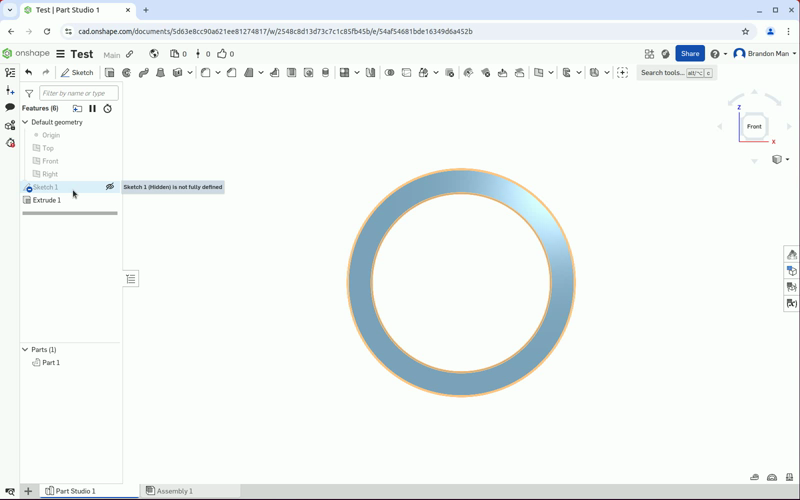
click(73, 189)
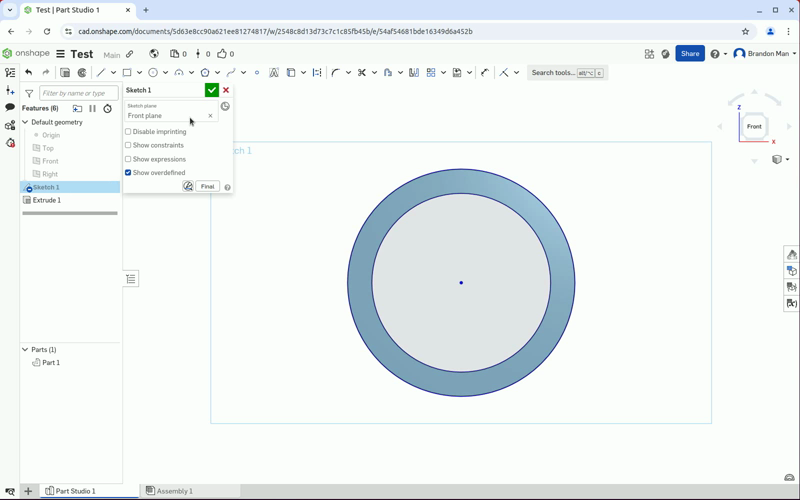
mouse_move(229, 92)
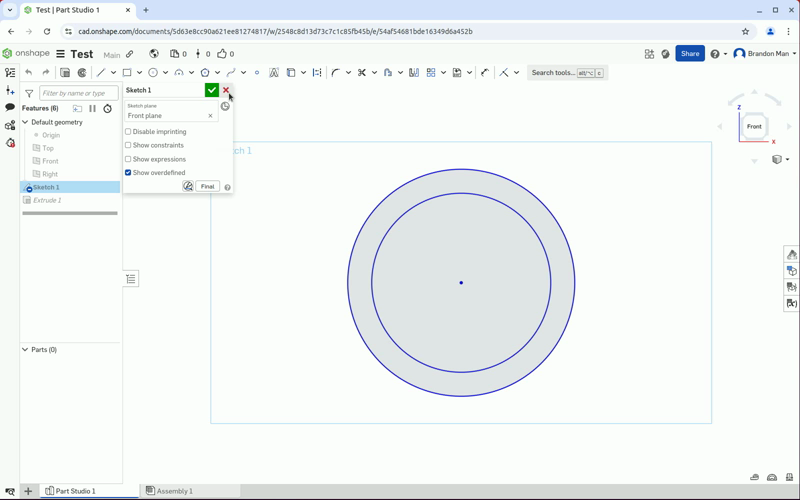
click(229, 92)
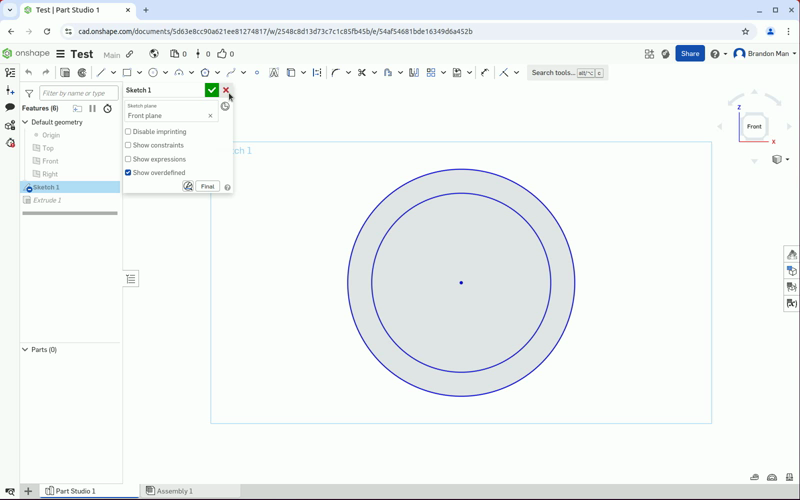
key(shift+s)
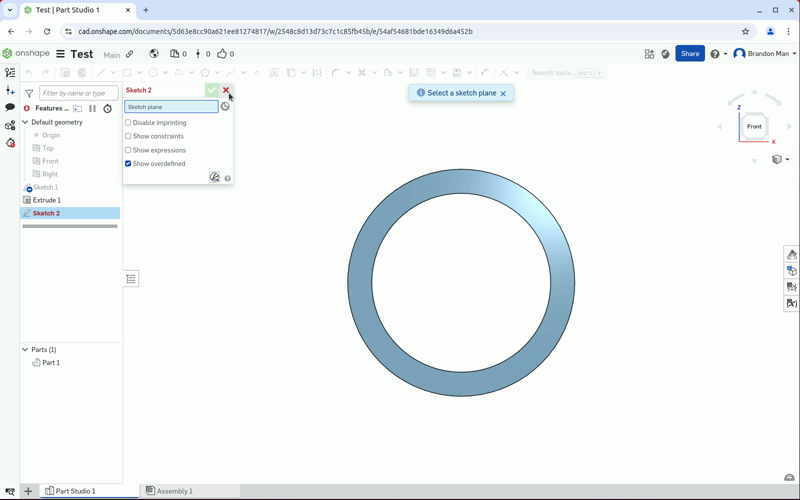
mouse_move(73, 163)
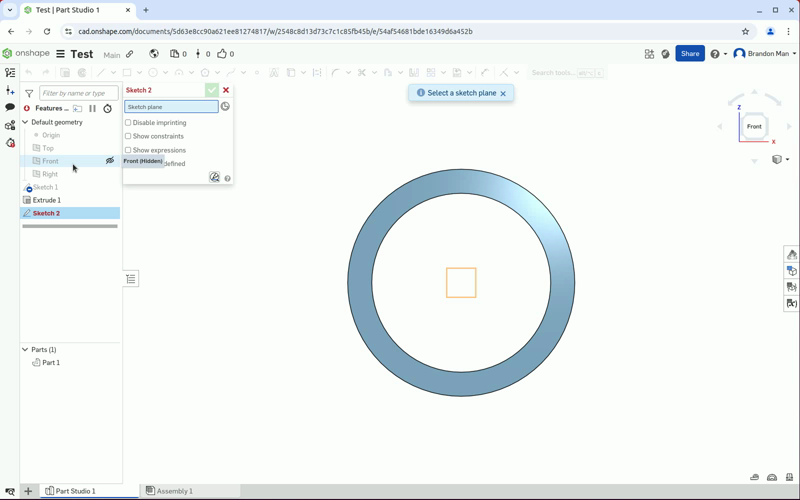
click(73, 163)
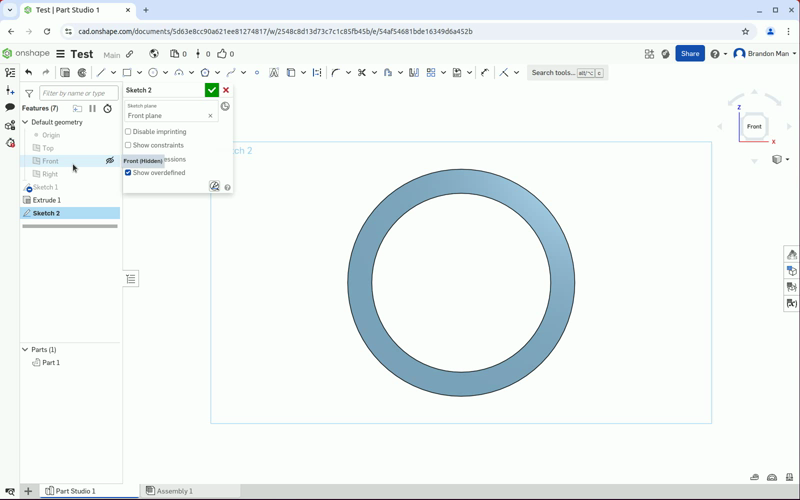
mouse_move(73, 352)
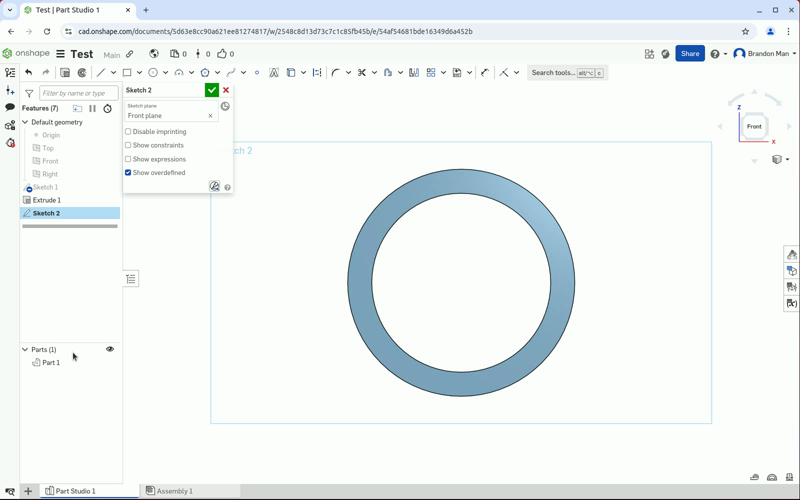
key(y)
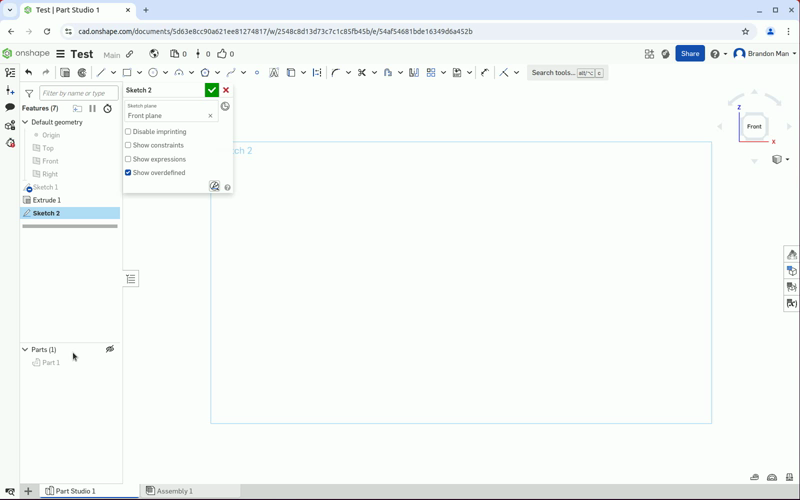
key(l)
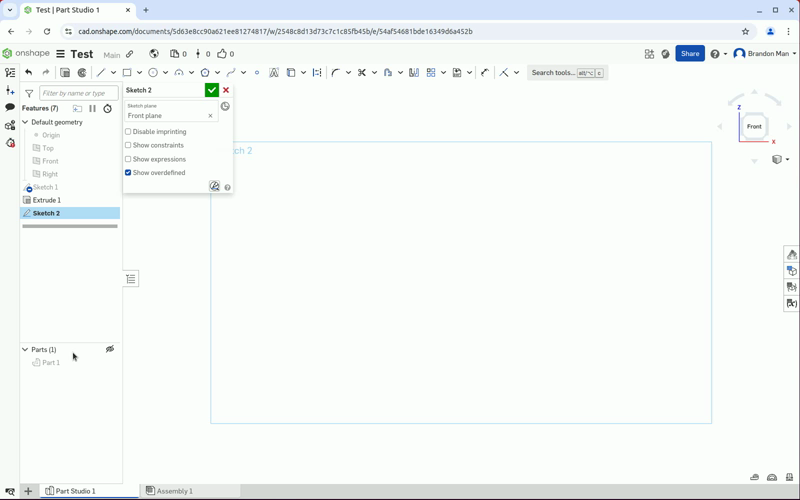
key_down(shift)
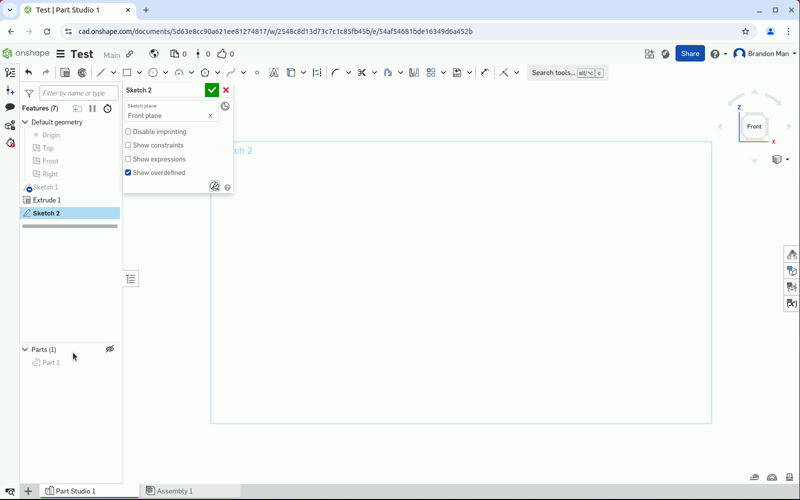
mouse_move(396, 218)
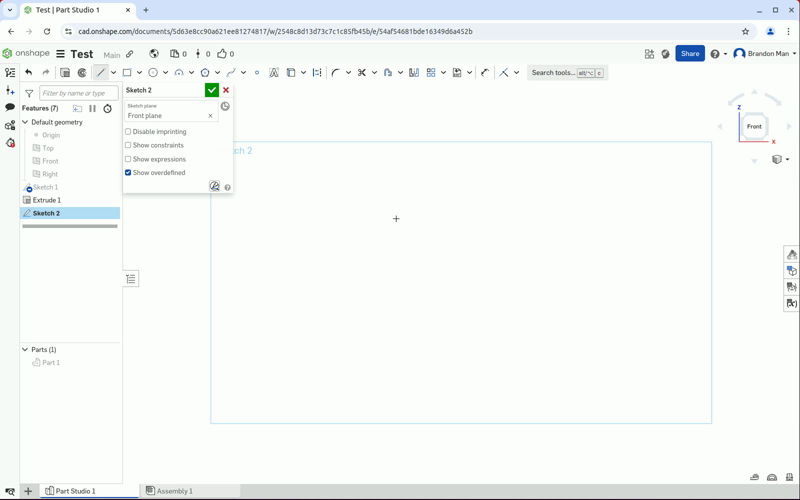
click(396, 218)
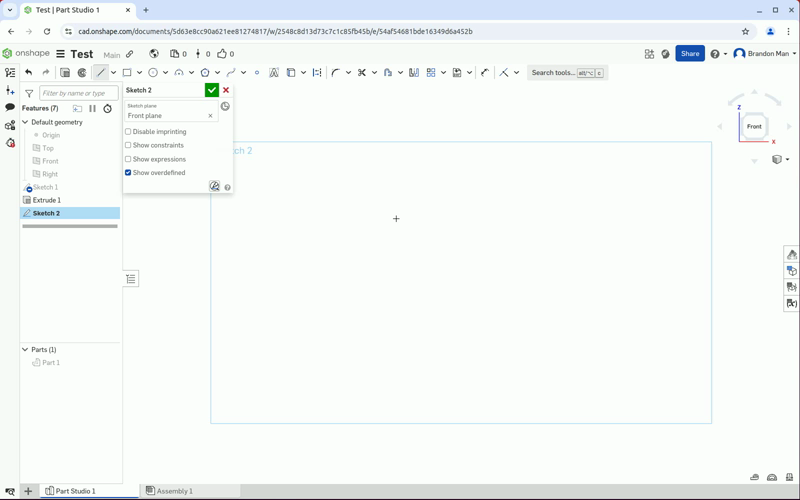
key_up(shift)
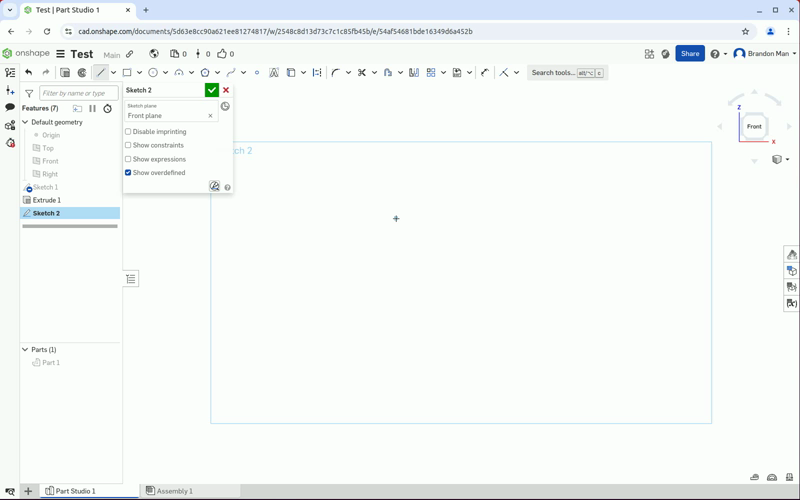
key_down(shift)
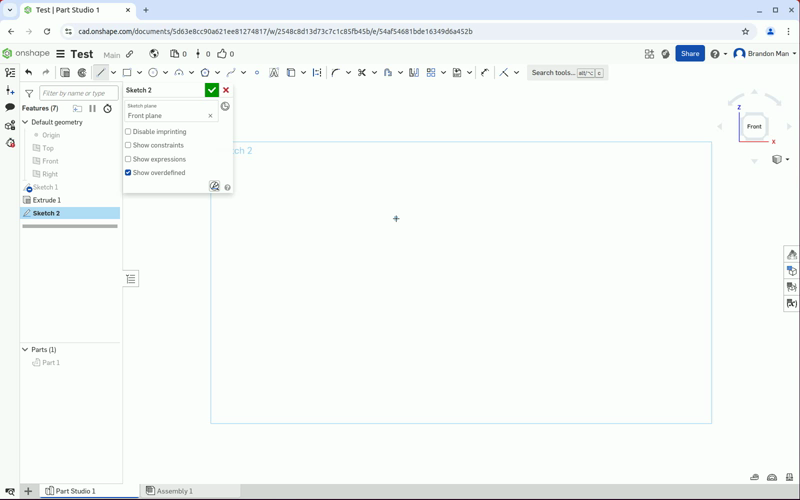
mouse_move(426, 218)
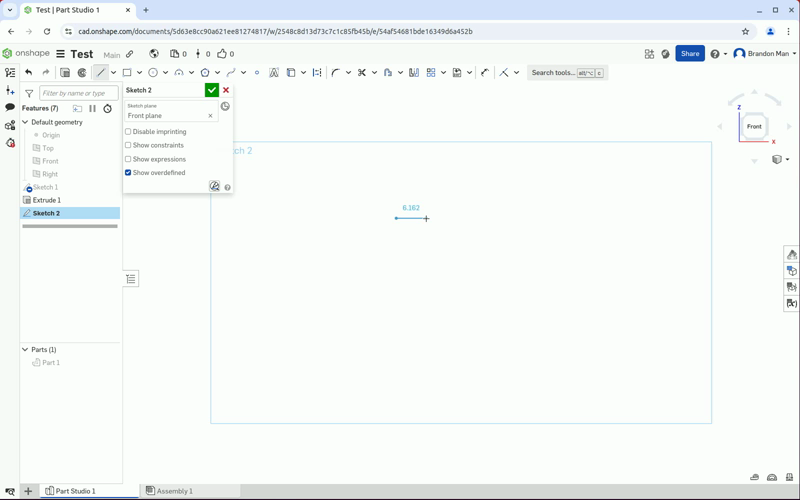
mouse_move(436, 258)
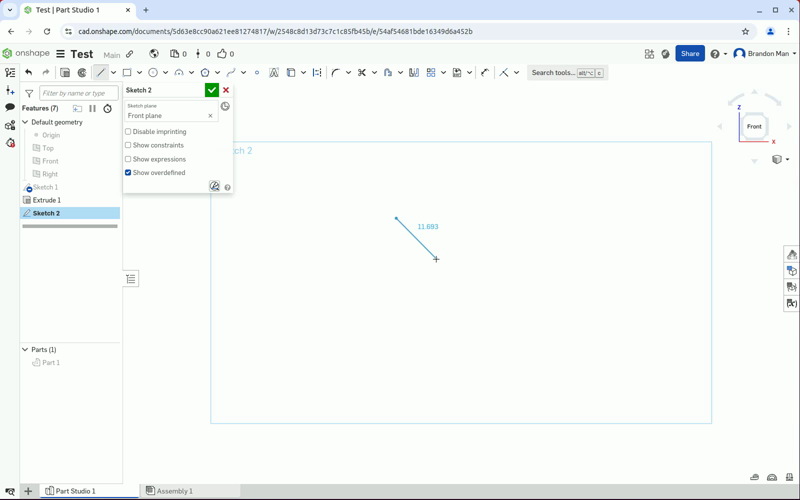
click(436, 258)
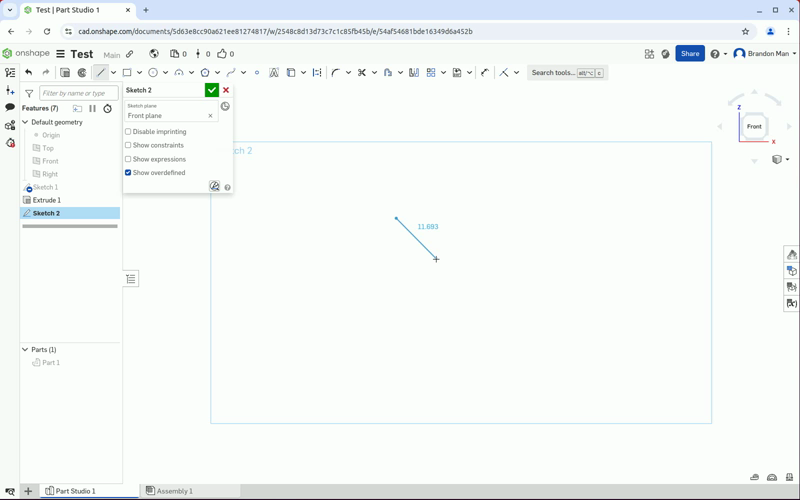
key_up(shift)
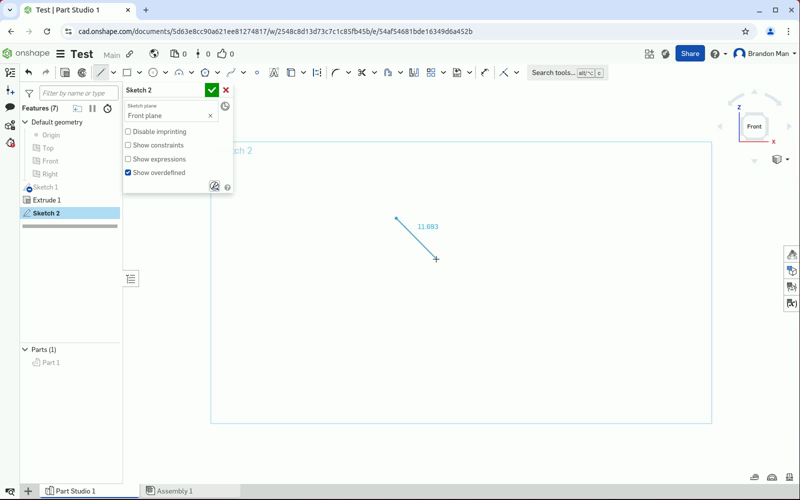
key(esc)
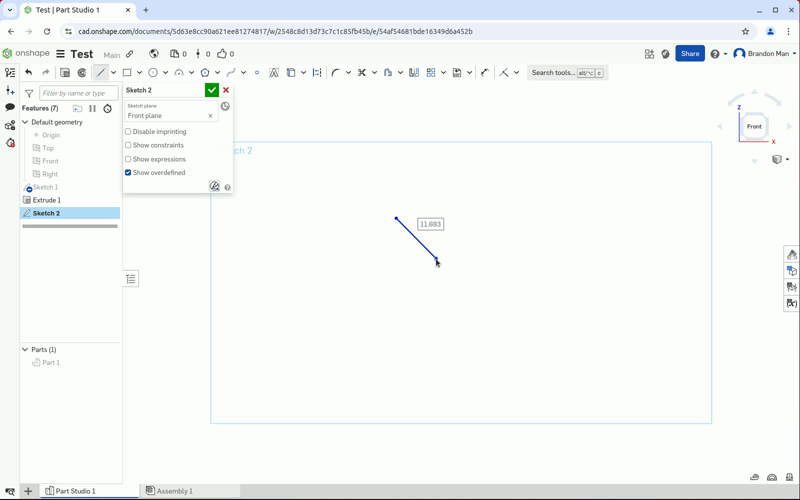
key(a)
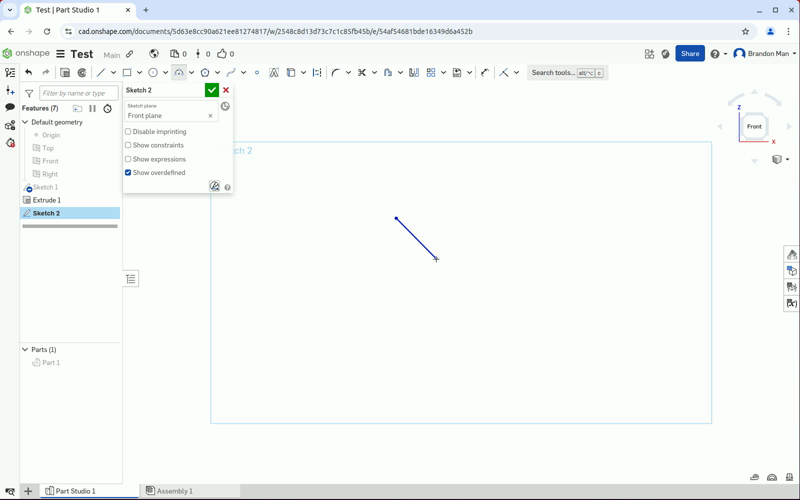
mouse_move(436, 258)
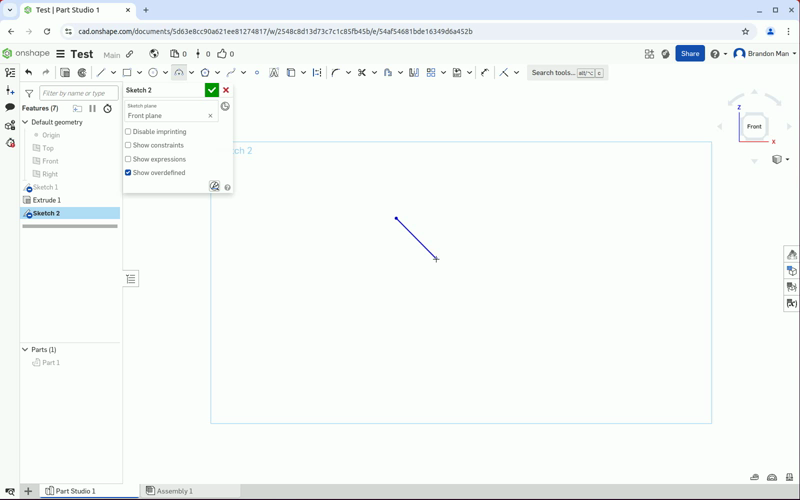
click(436, 258)
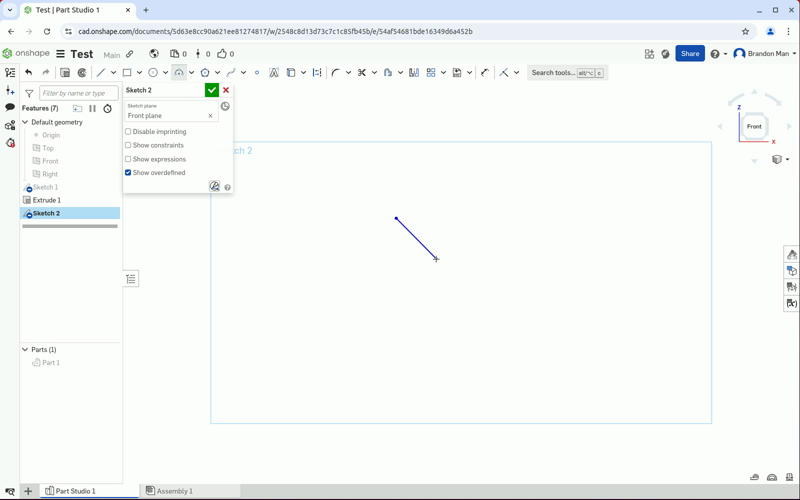
key_down(shift)
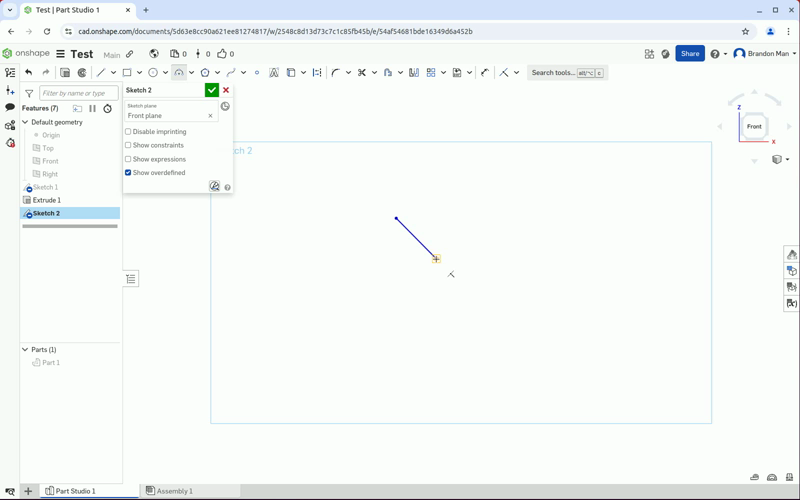
mouse_move(461, 248)
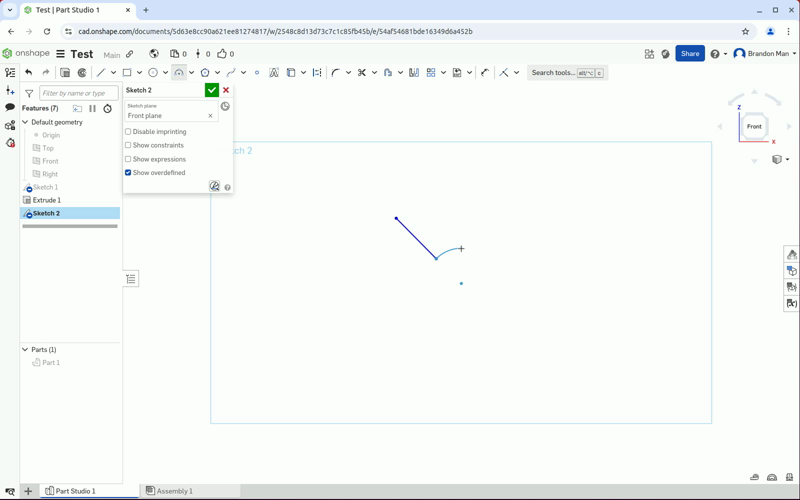
click(461, 248)
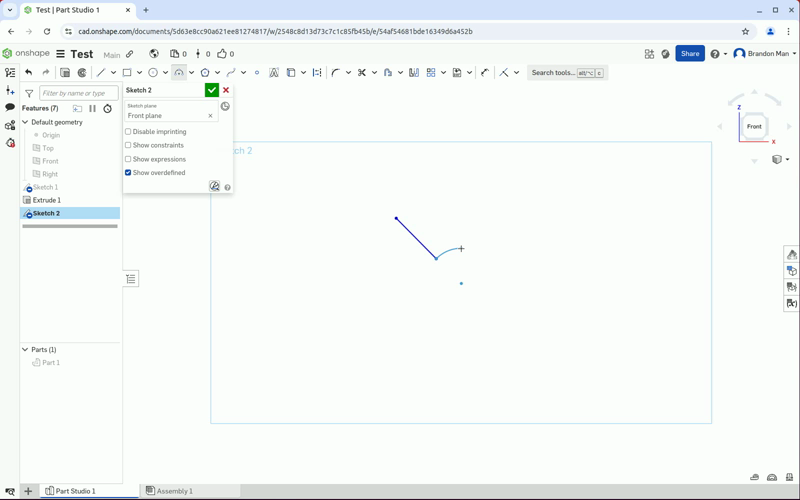
mouse_move(447, 251)
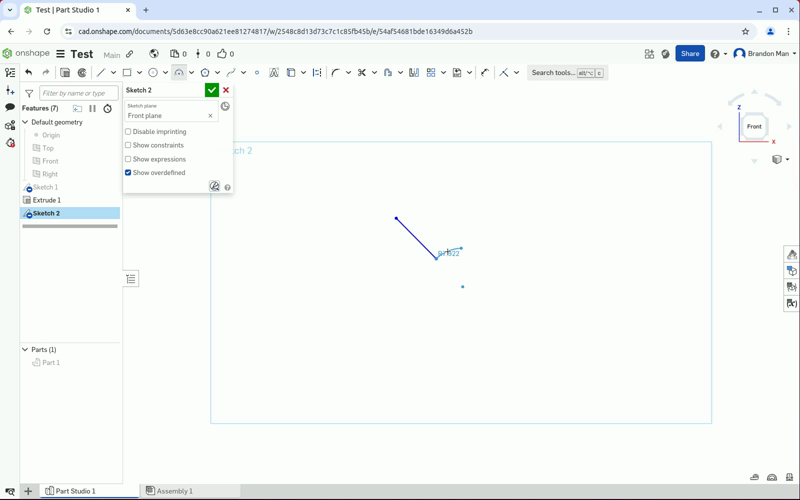
click(447, 251)
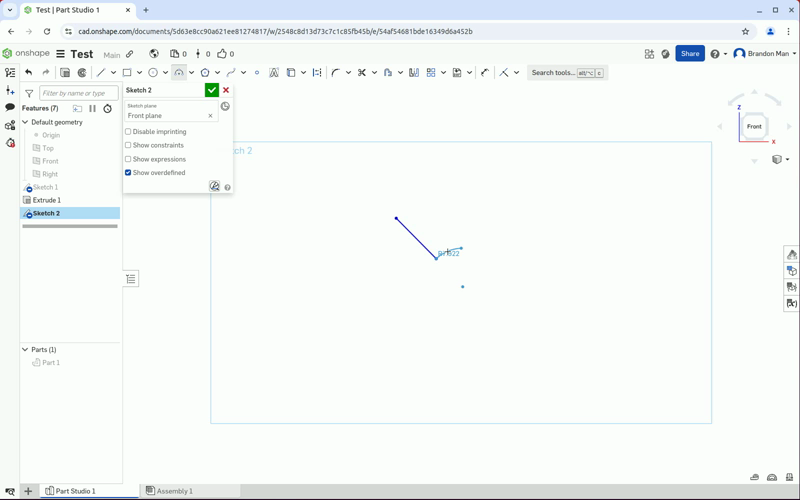
key_up(shift)
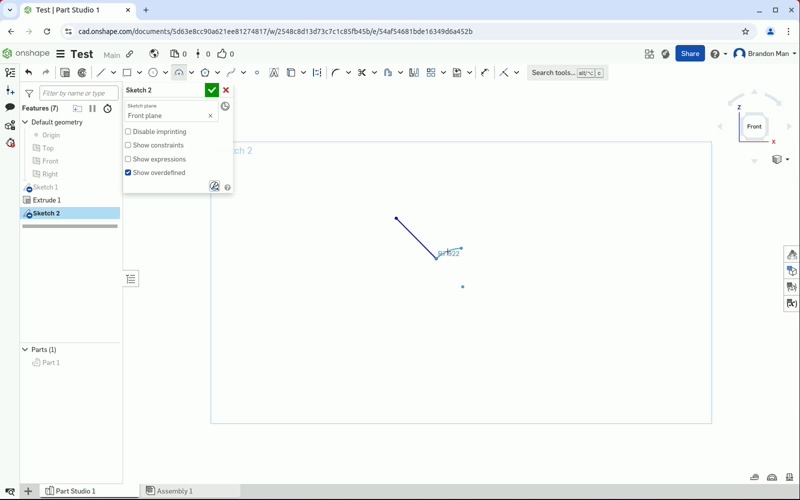
key(esc)
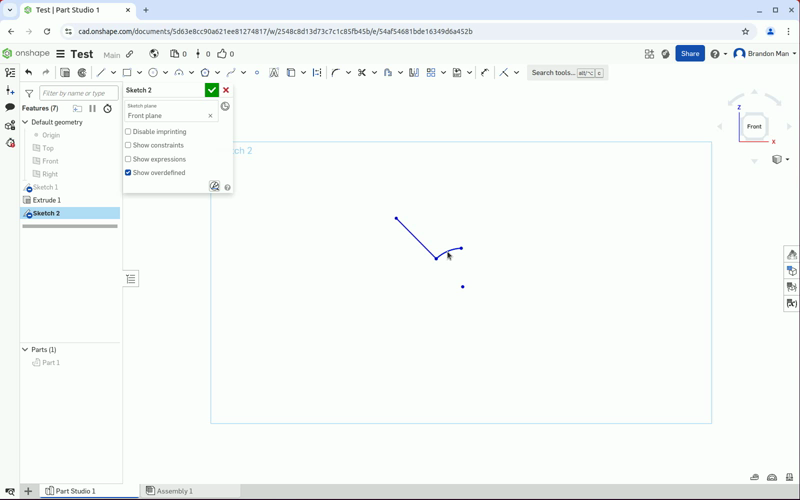
key(l)
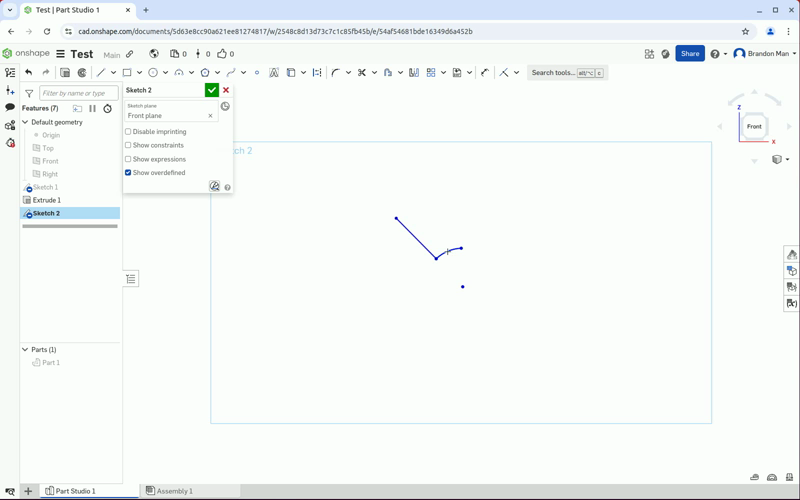
mouse_move(461, 248)
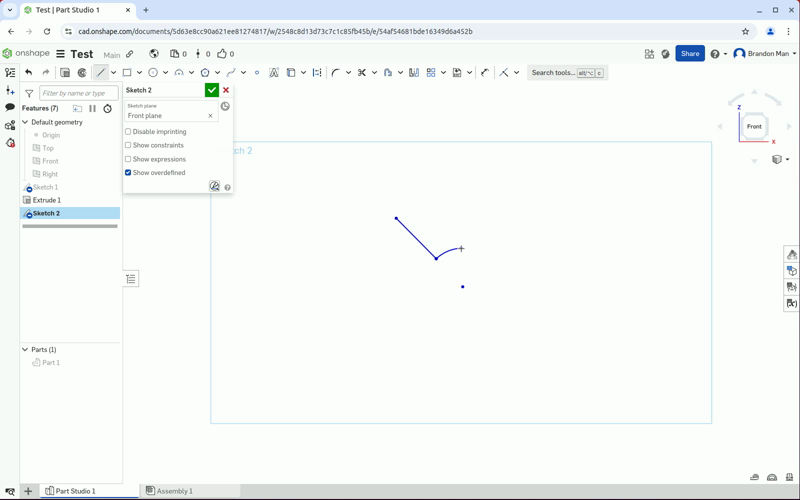
click(461, 248)
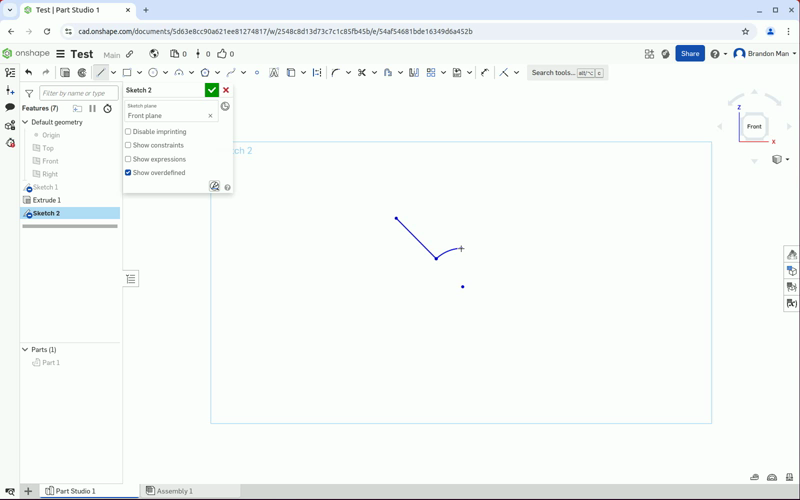
key_down(shift)
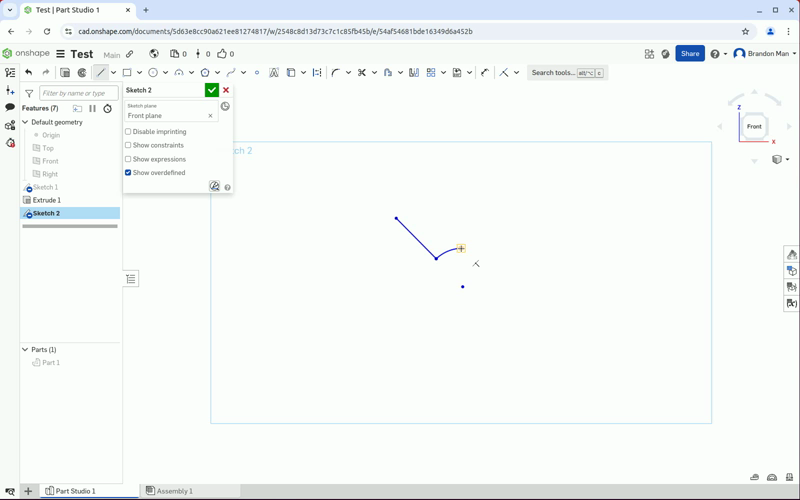
mouse_move(491, 248)
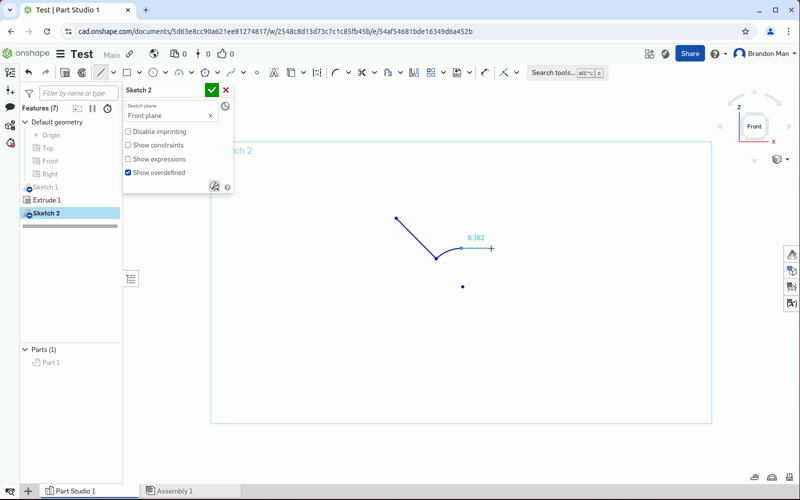
mouse_move(461, 191)
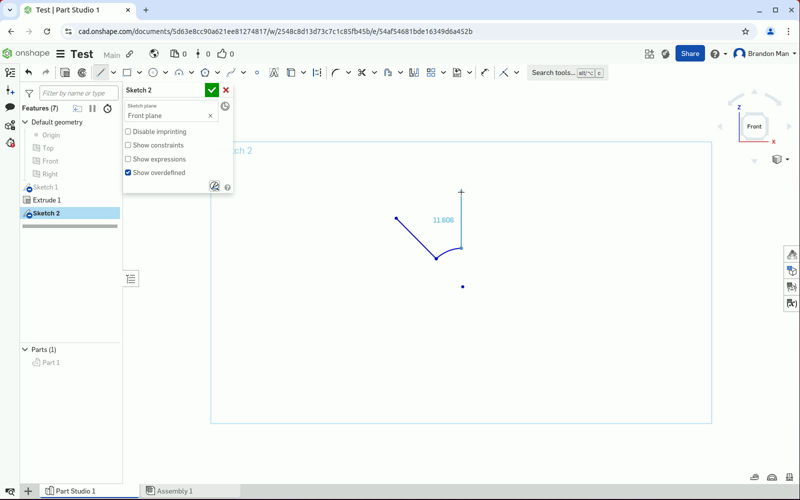
click(461, 191)
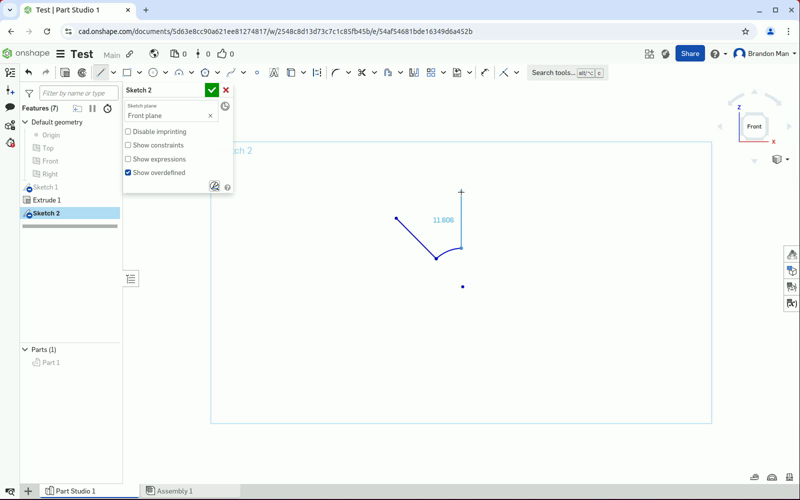
key_up(shift)
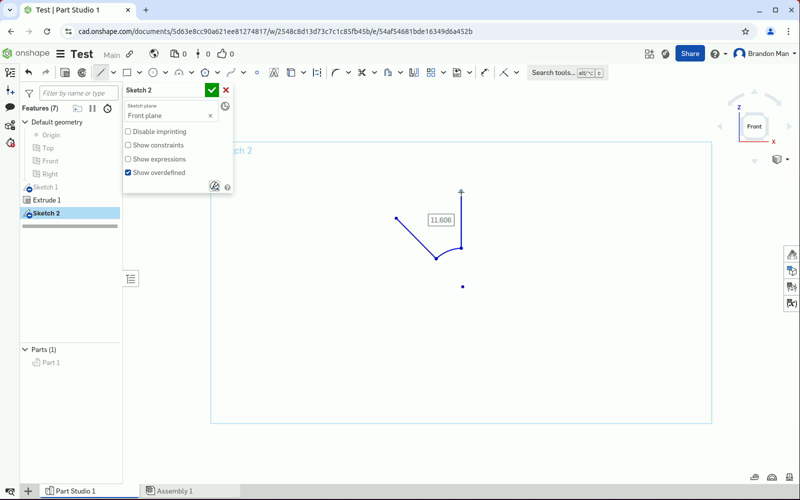
key(esc)
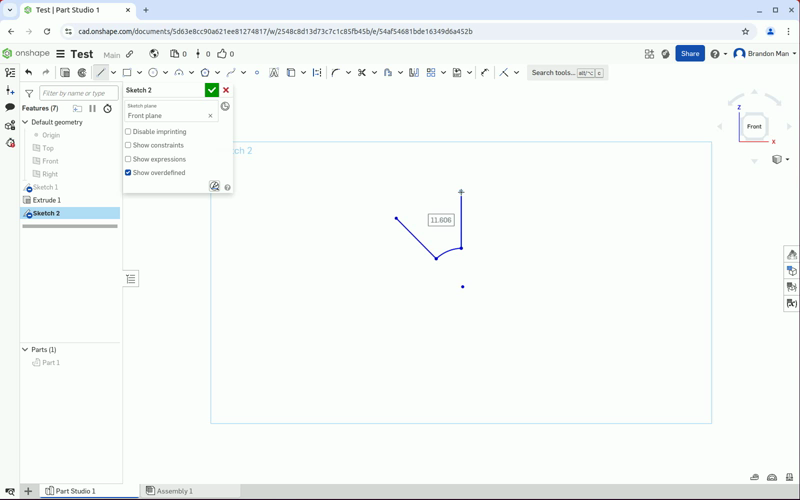
key(a)
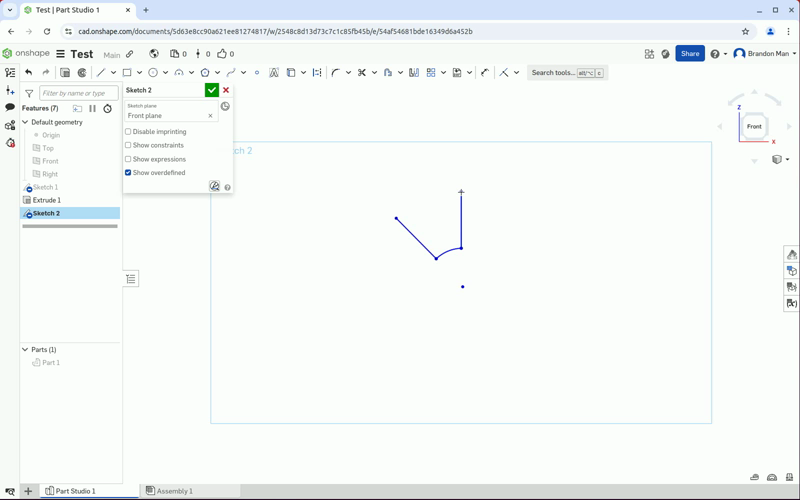
mouse_move(461, 191)
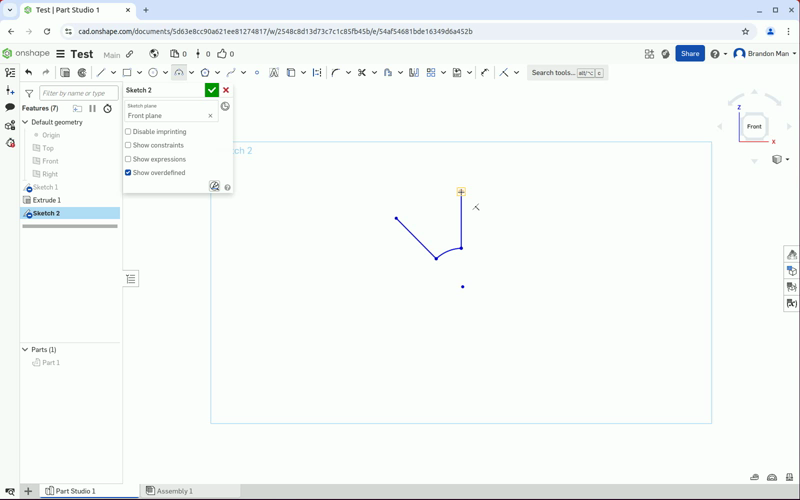
click(461, 191)
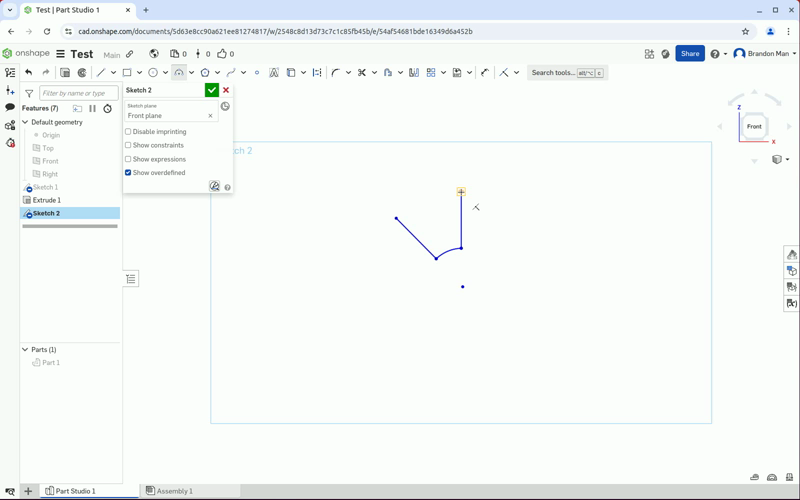
mouse_move(396, 218)
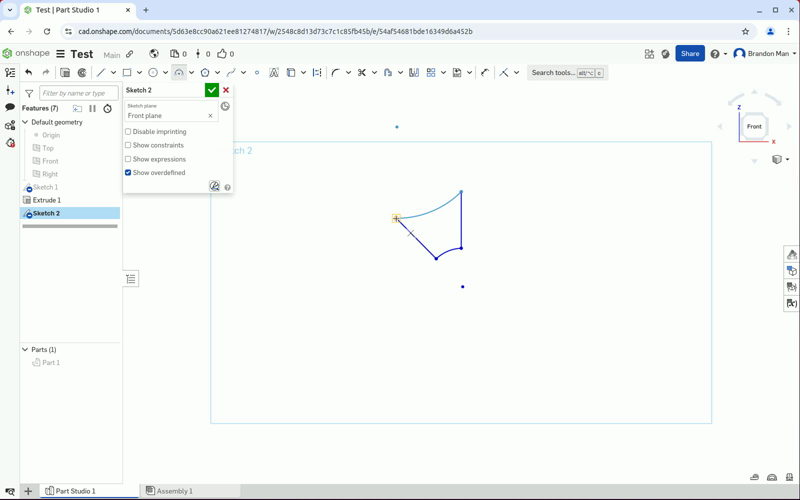
click(396, 218)
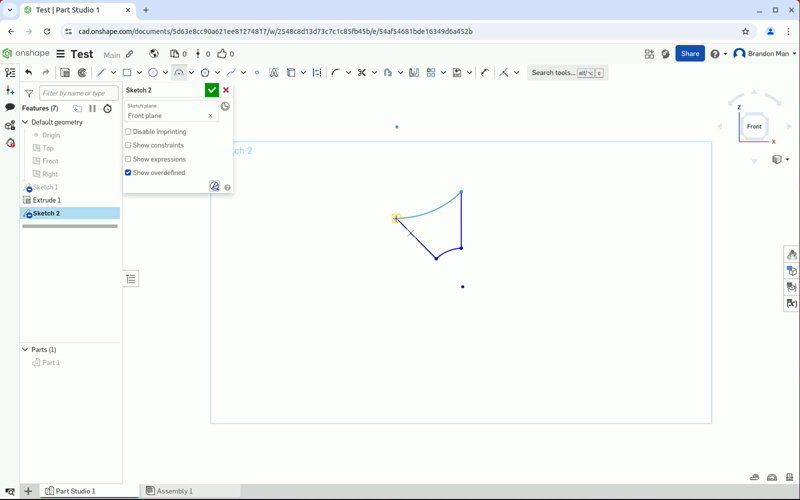
key_down(shift)
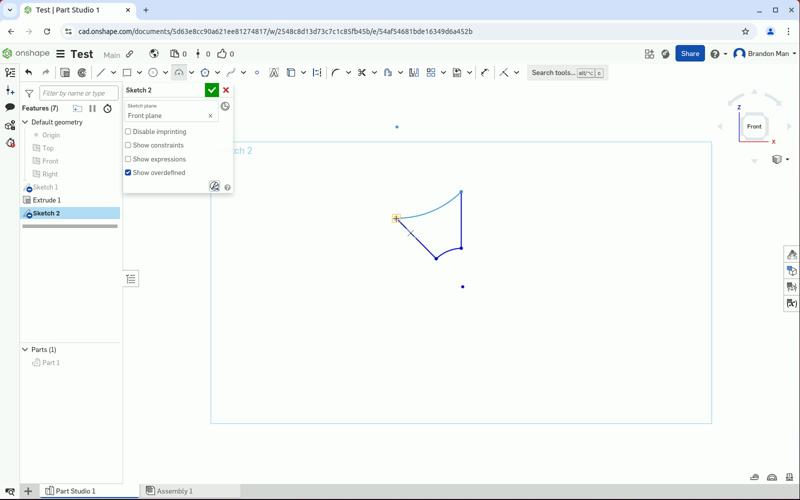
mouse_move(426, 198)
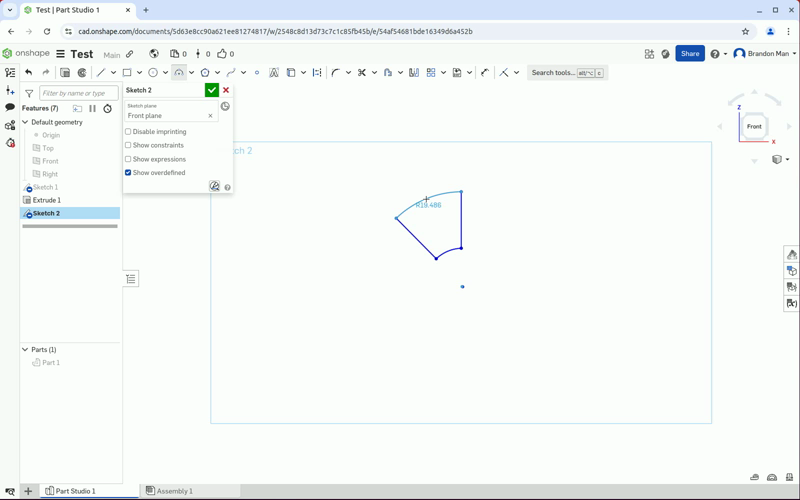
click(426, 198)
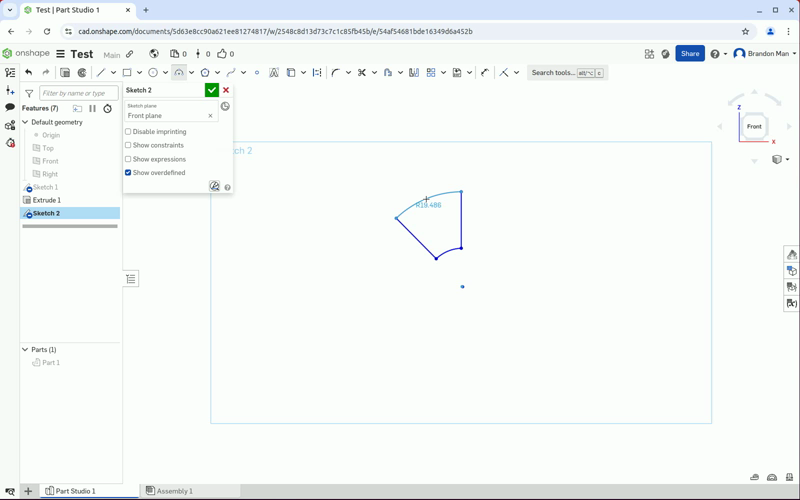
key_up(shift)
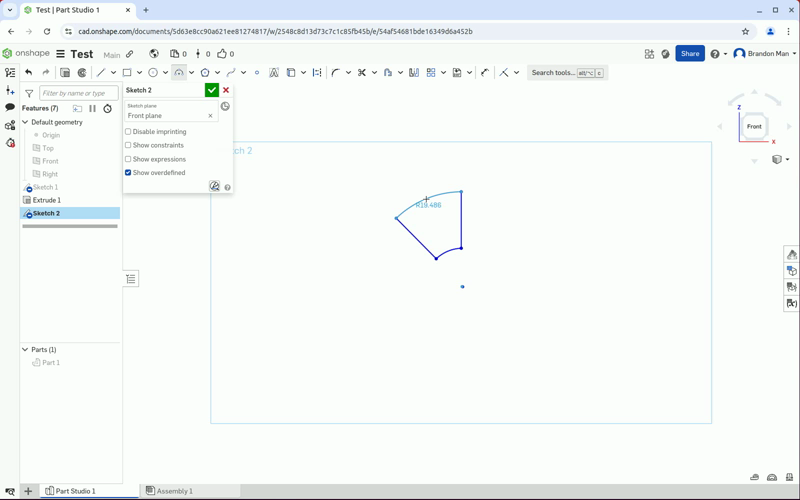
key(esc)
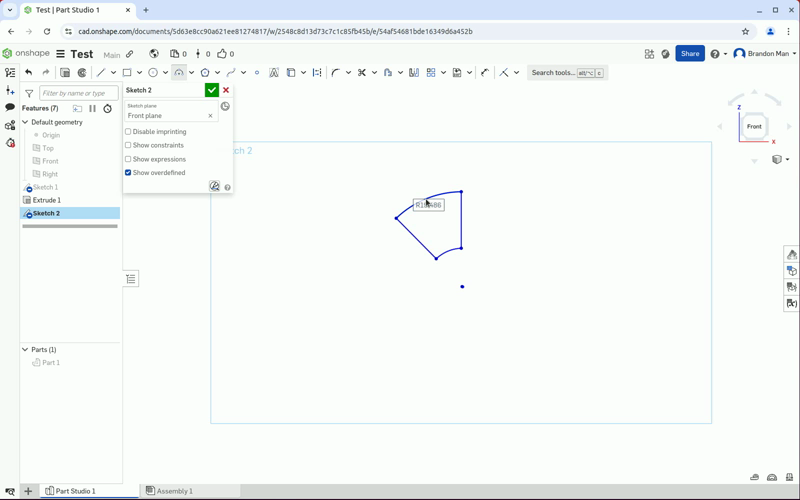
mouse_move(409, 228)
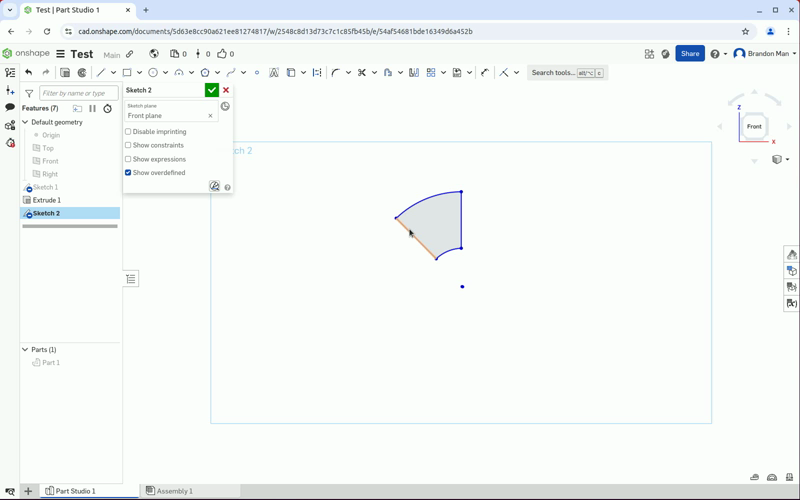
scroll(6)
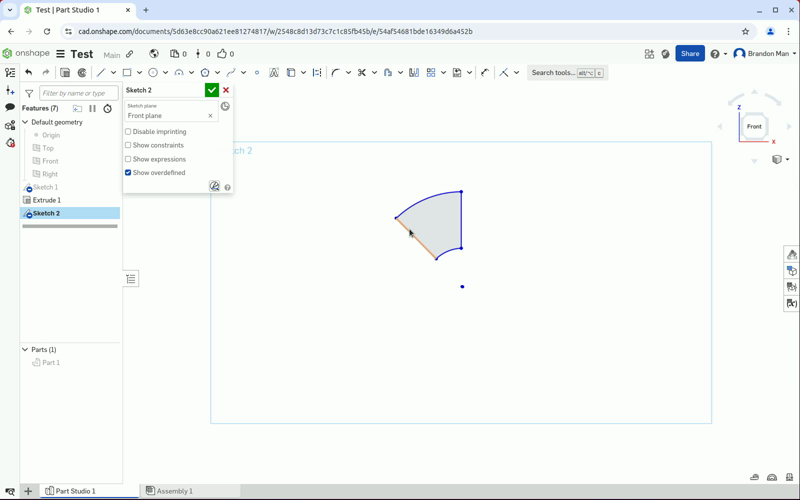
scroll(6)
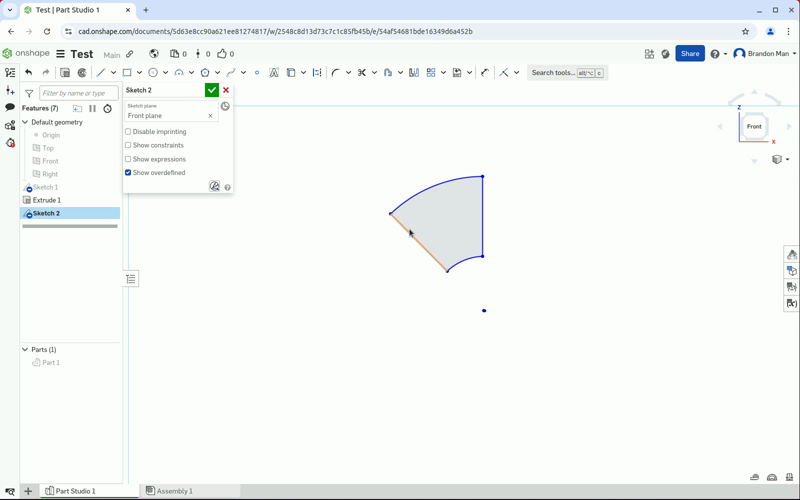
scroll(6)
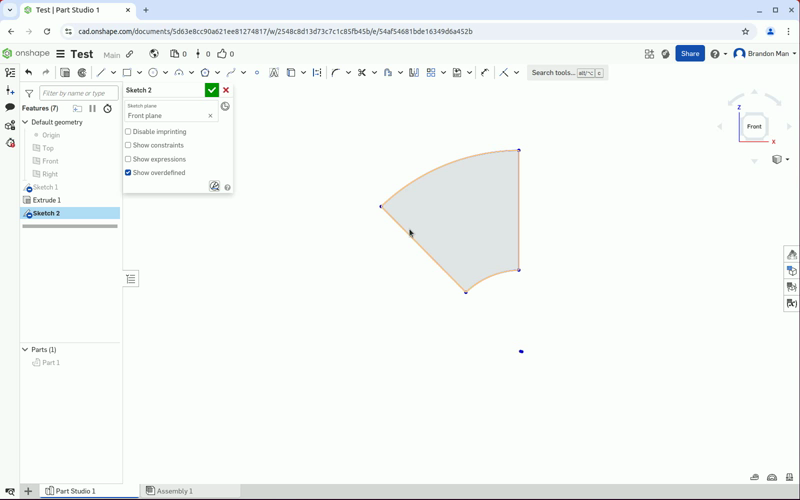
scroll(6)
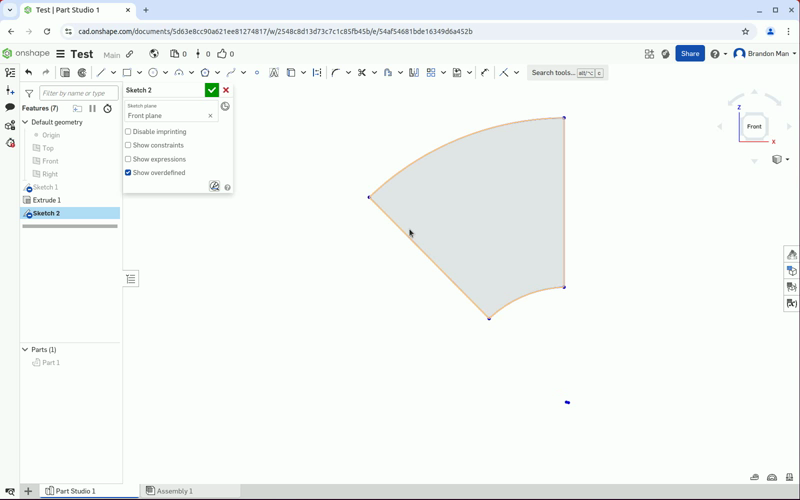
scroll(6)
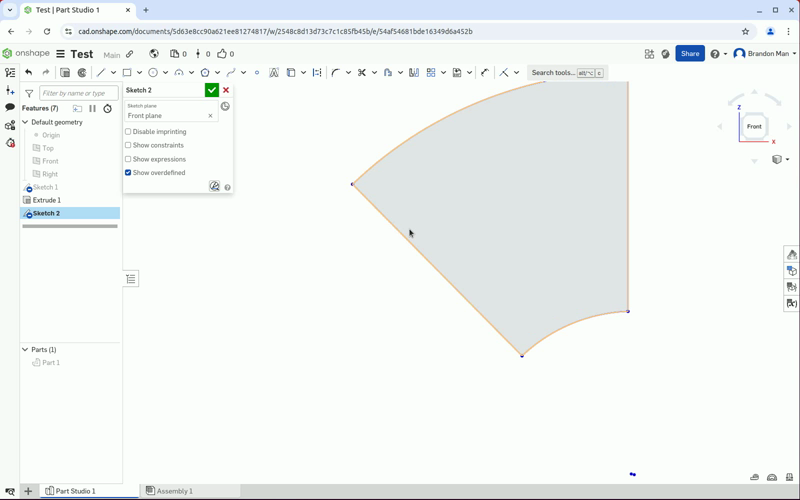
scroll(6)
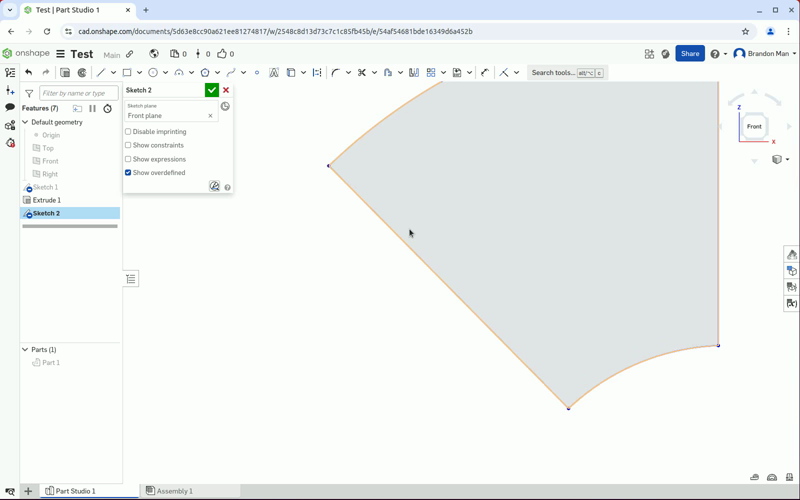
scroll(6)
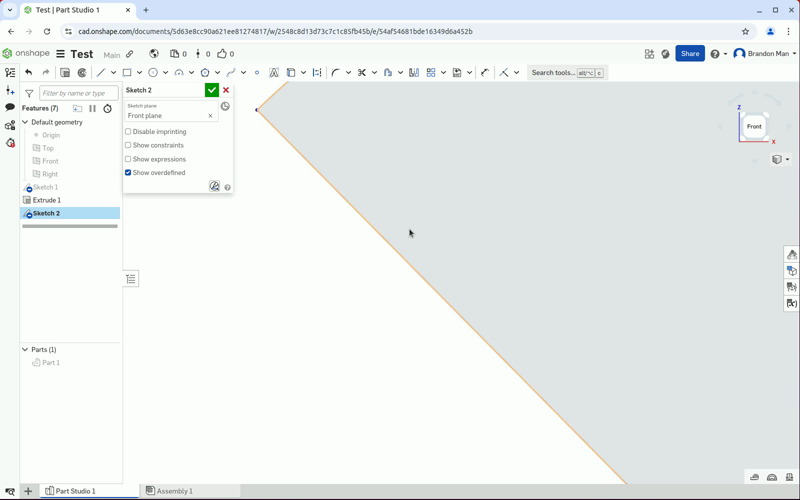
click(409, 228)
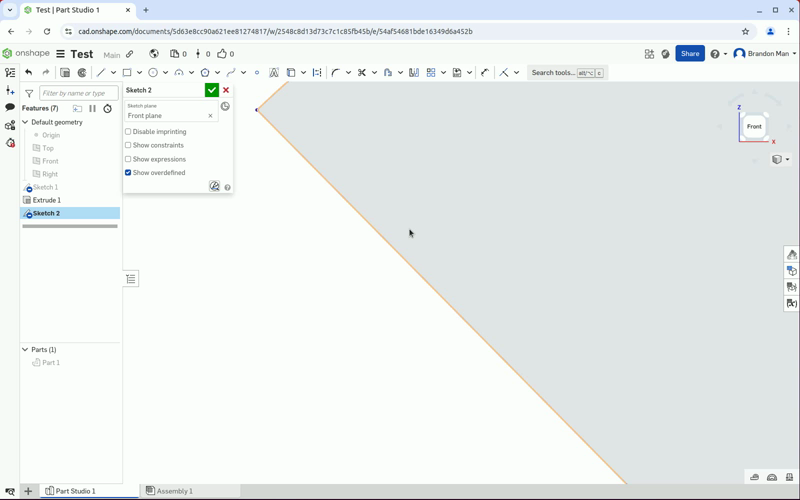
scroll(-6)
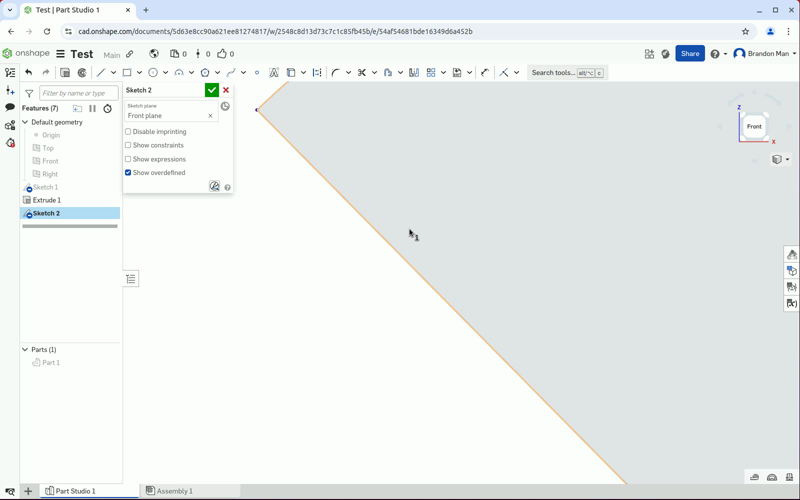
scroll(-6)
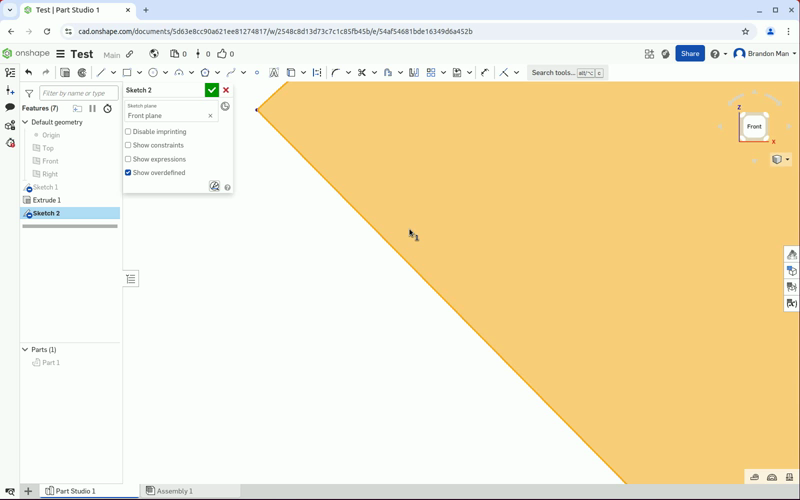
scroll(-6)
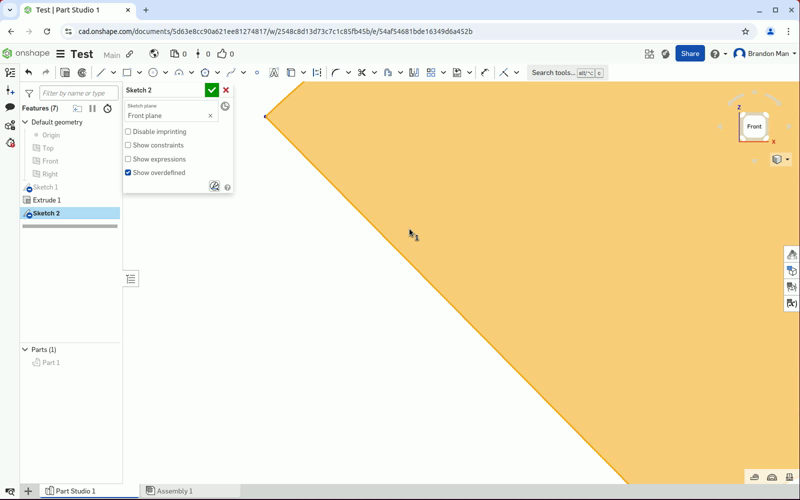
scroll(-6)
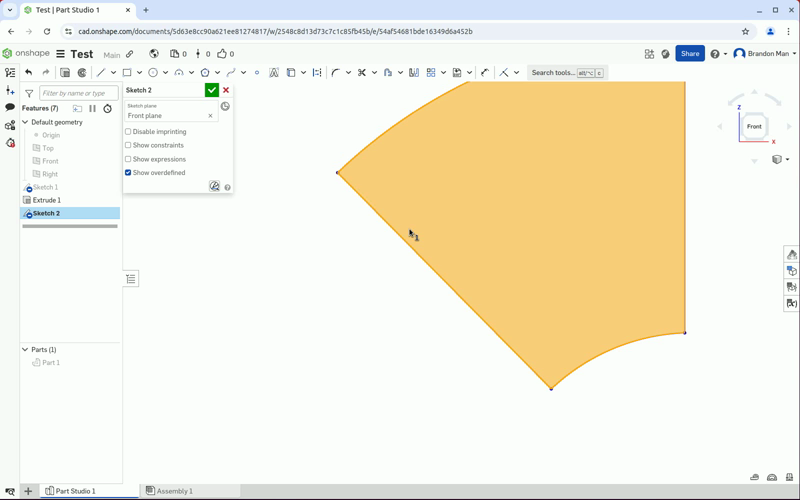
scroll(-6)
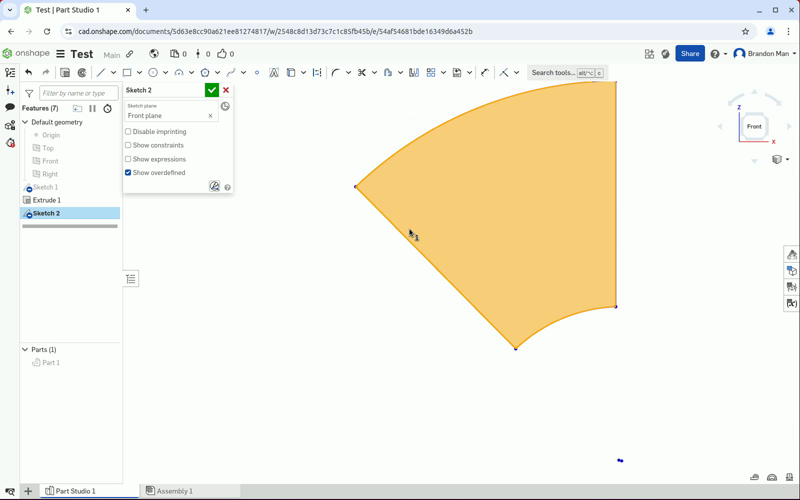
scroll(-6)
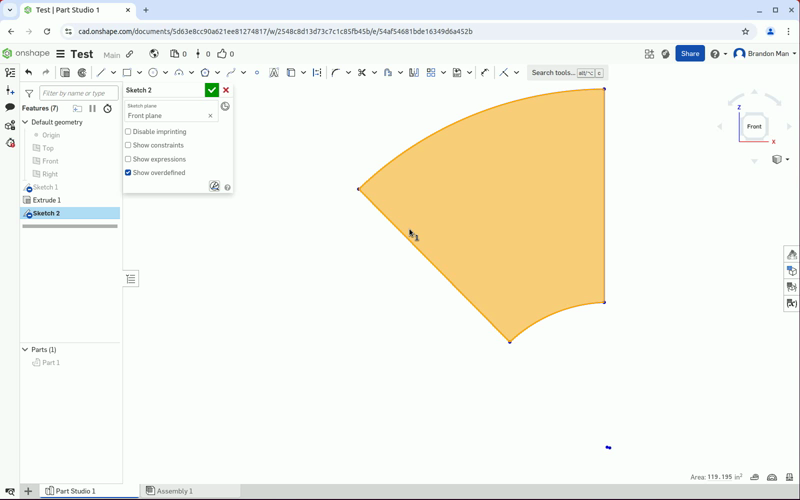
scroll(-6)
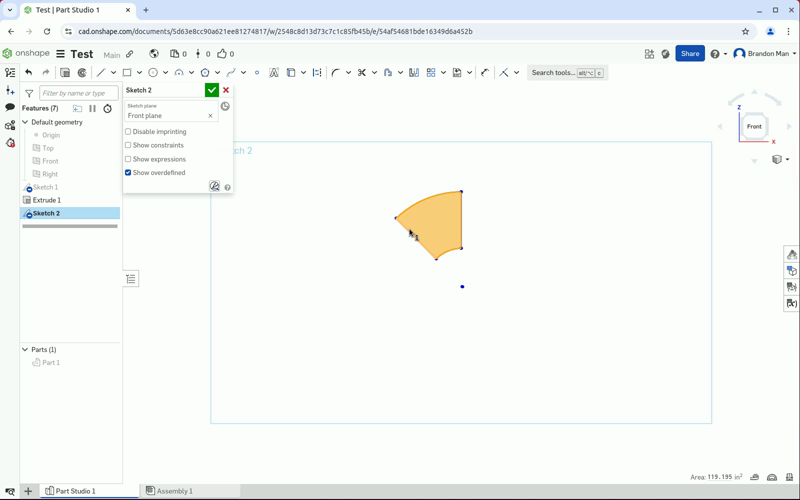
mouse_move(73, 352)
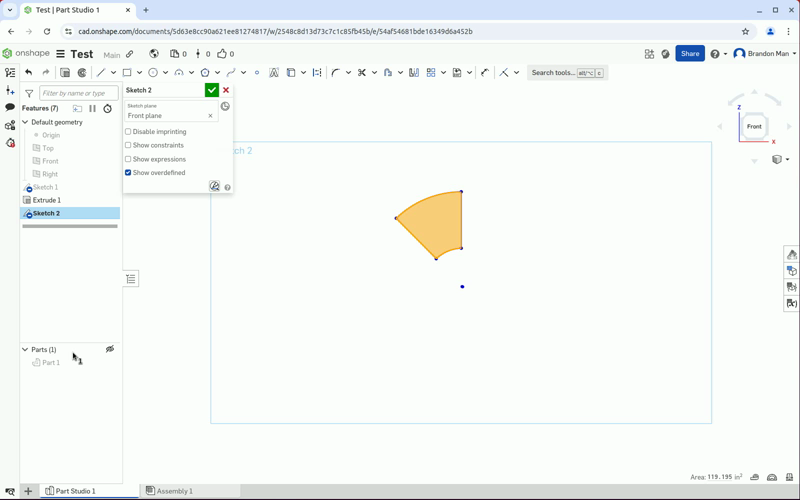
key(shift+y)
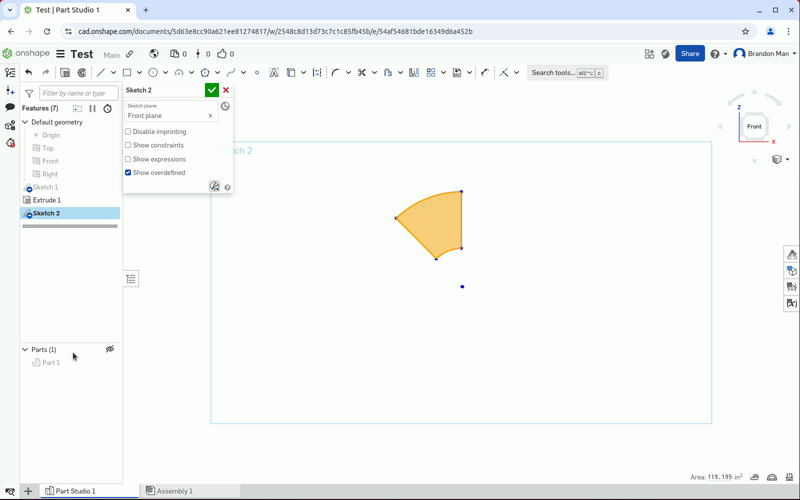
key(shift+e)
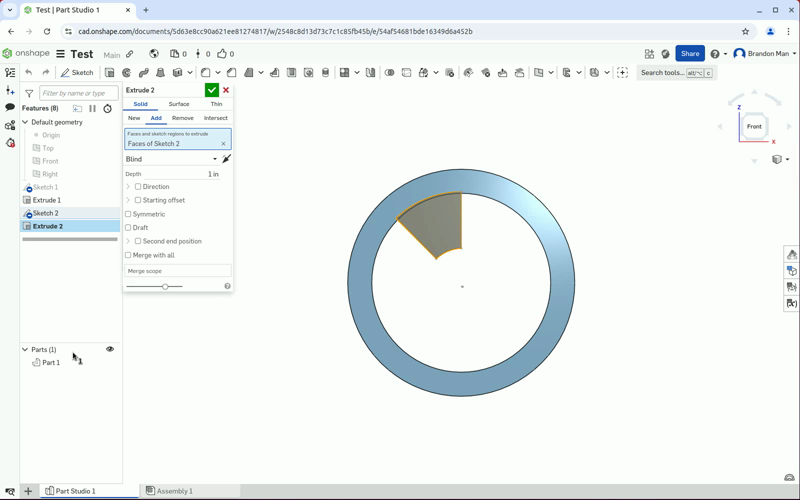
mouse_move(143, 106)
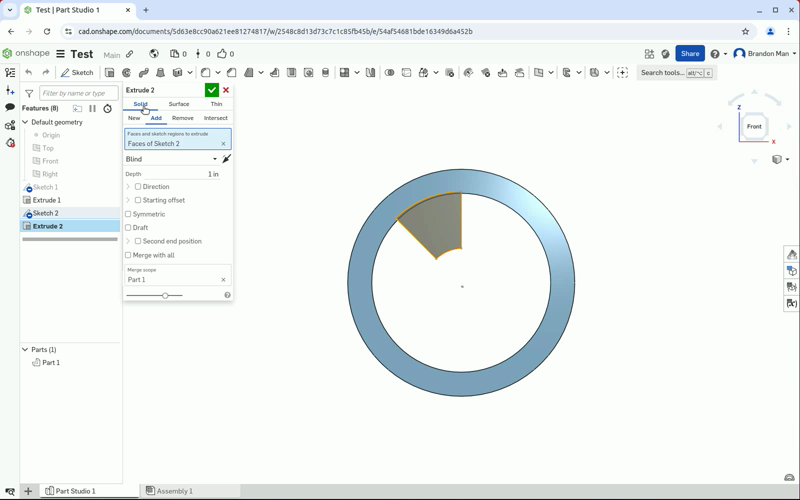
click(143, 106)
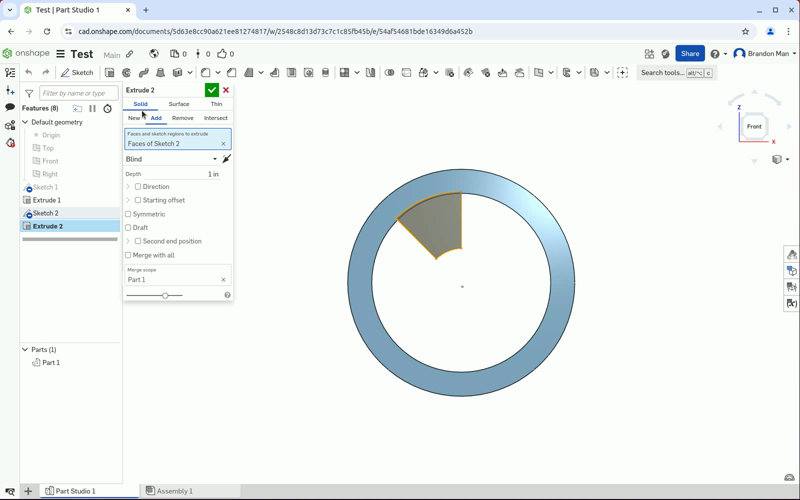
mouse_move(137, 120)
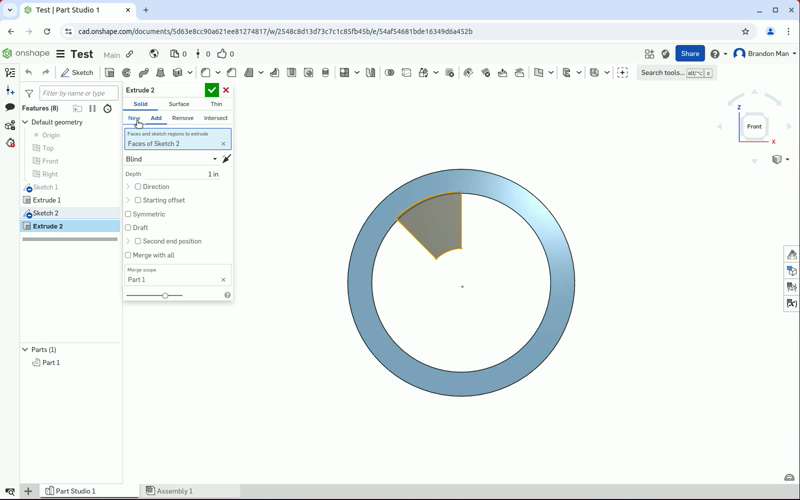
click(137, 120)
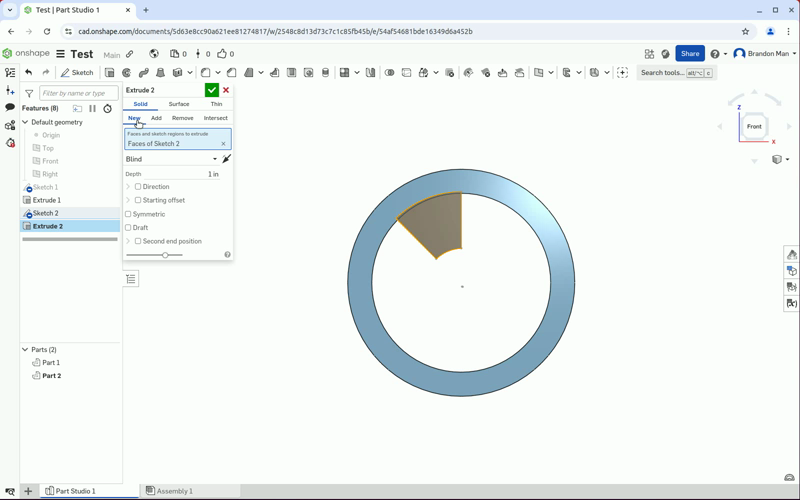
key(tab, 4)
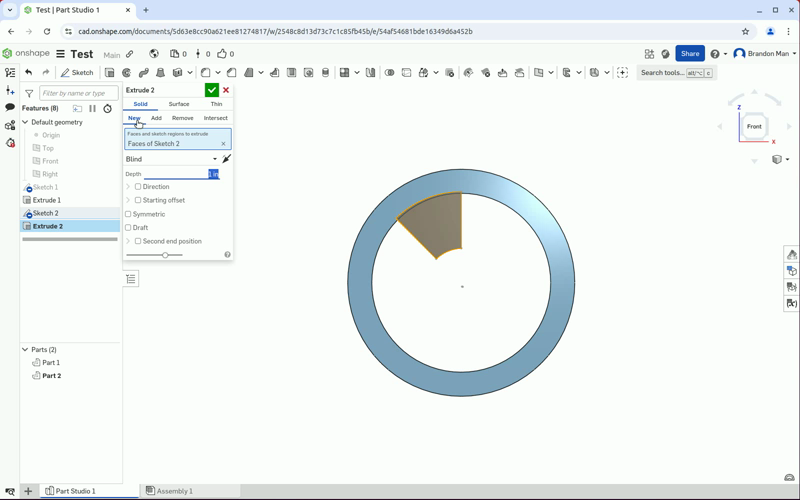
text(2.889)
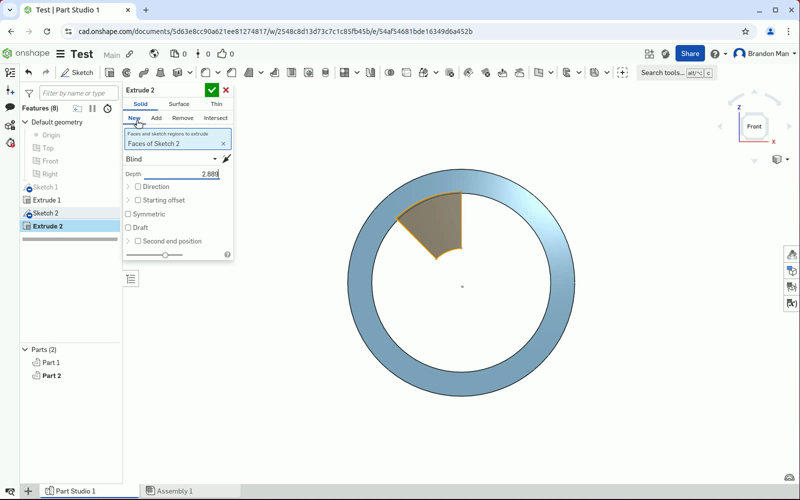
key(enter)
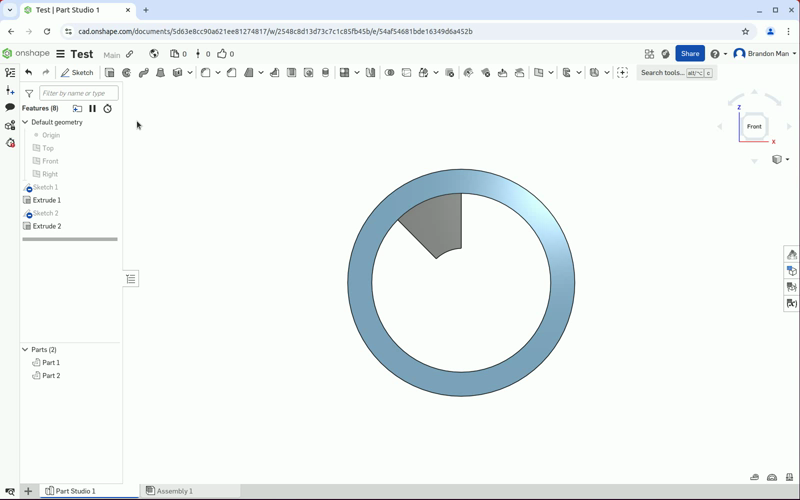
key(shift+h)
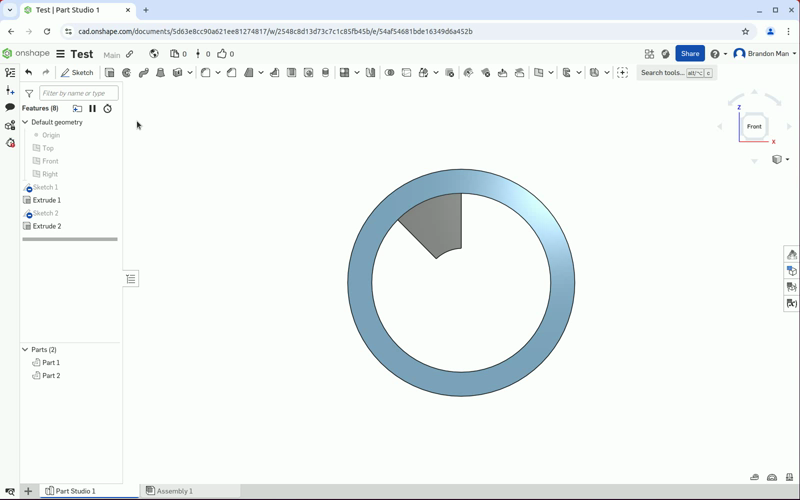
key(shift+h)
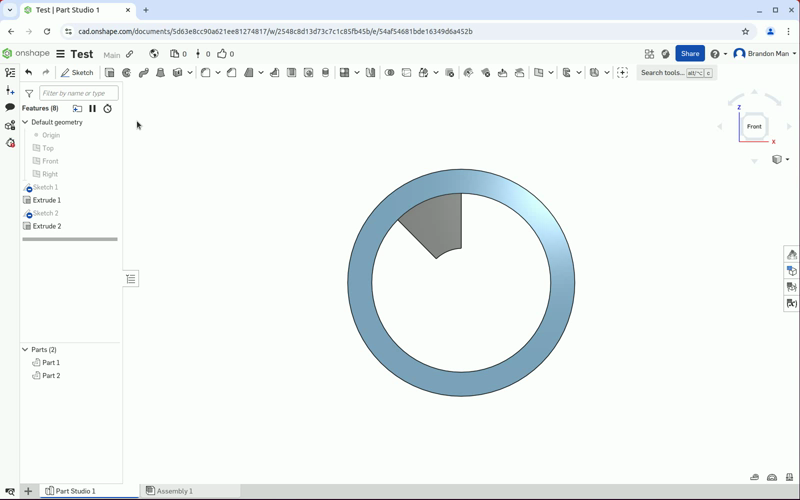
mouse_move(73, 189)
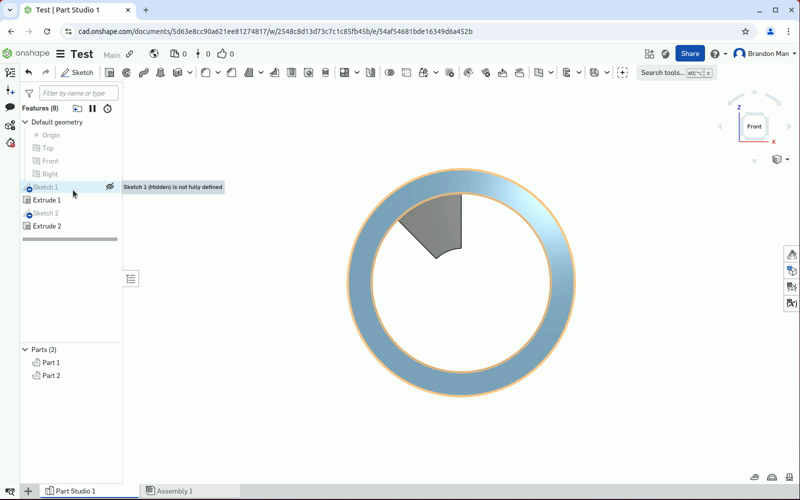
click(73, 189)
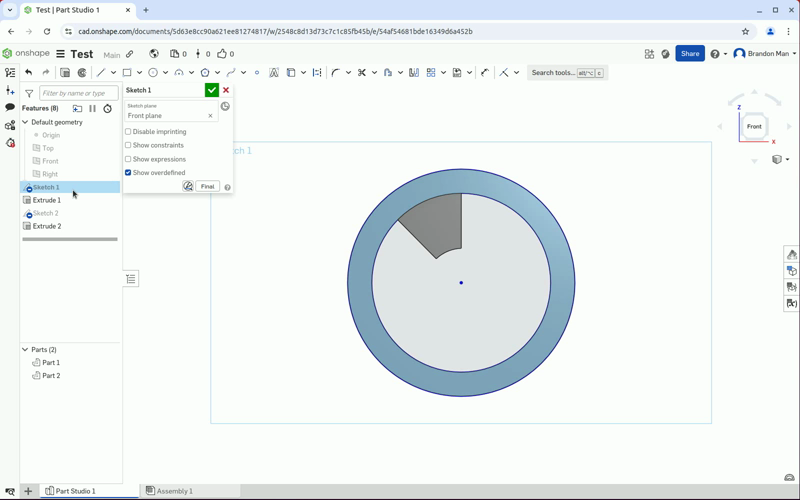
mouse_move(229, 92)
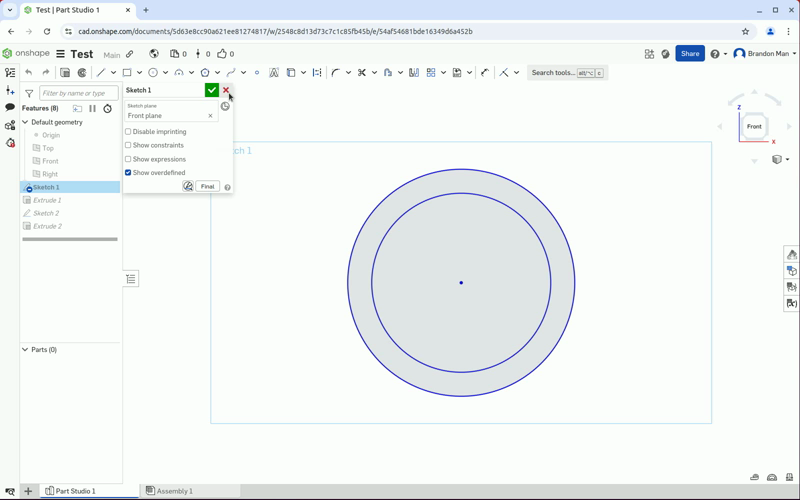
click(229, 92)
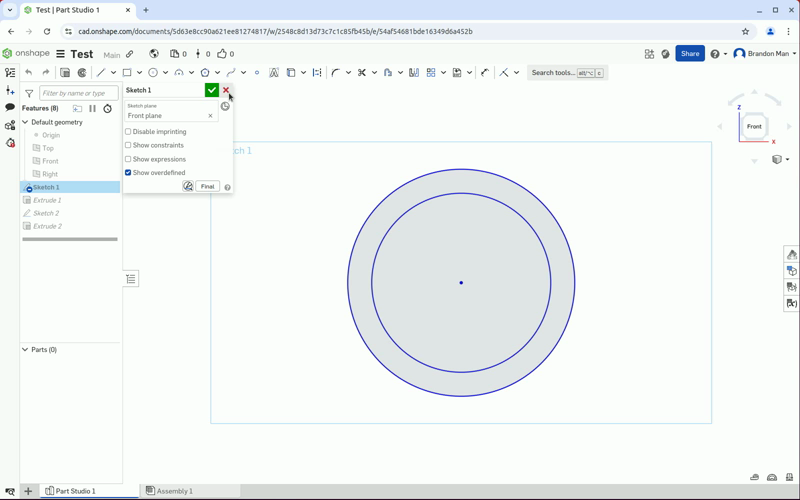
key(shift+s)
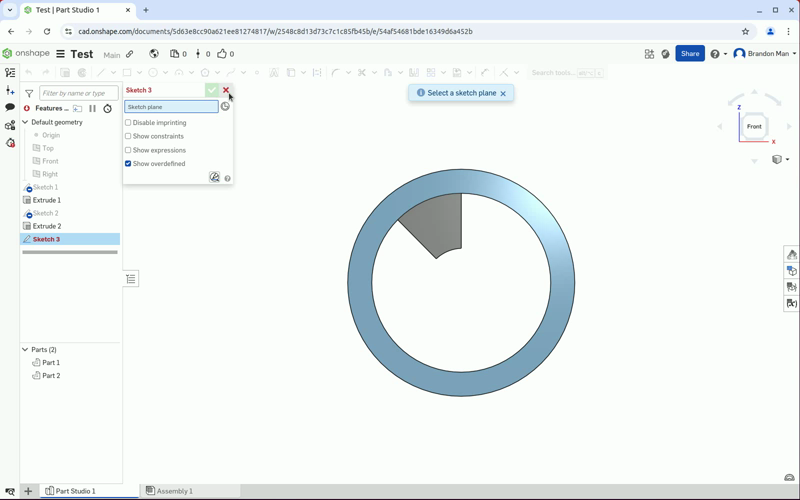
mouse_move(73, 163)
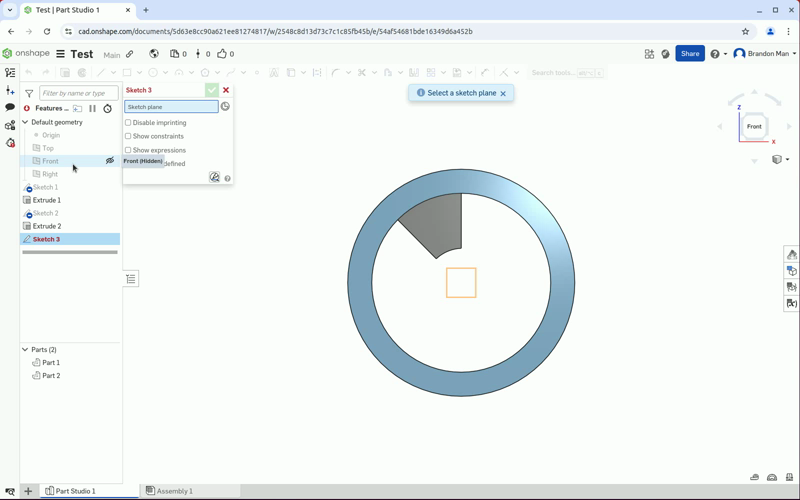
click(73, 163)
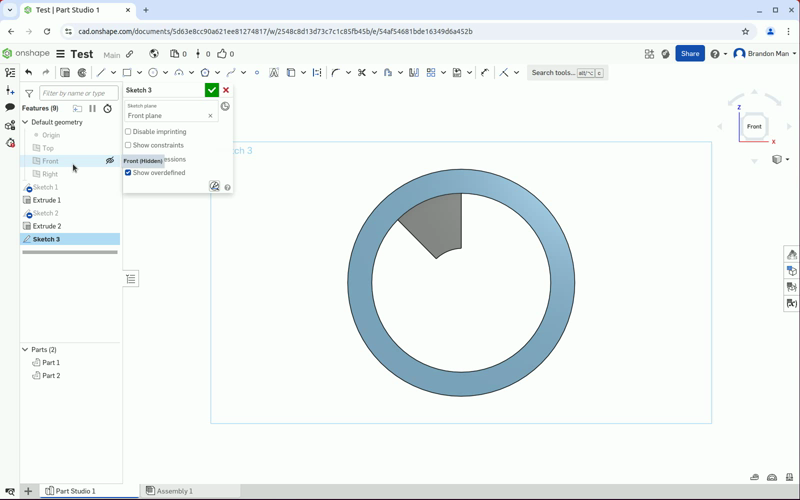
mouse_move(73, 352)
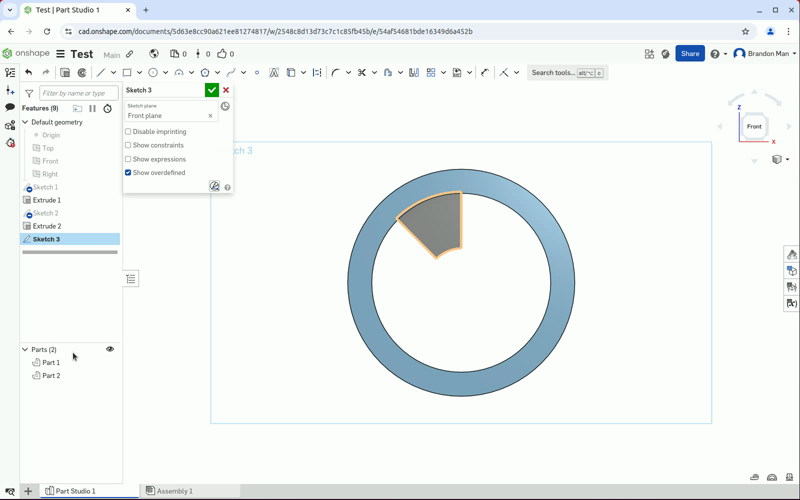
key(y)
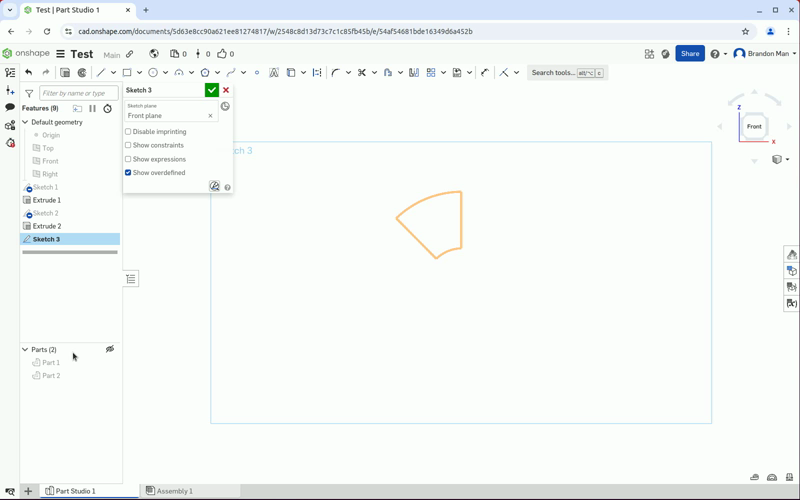
key(c)
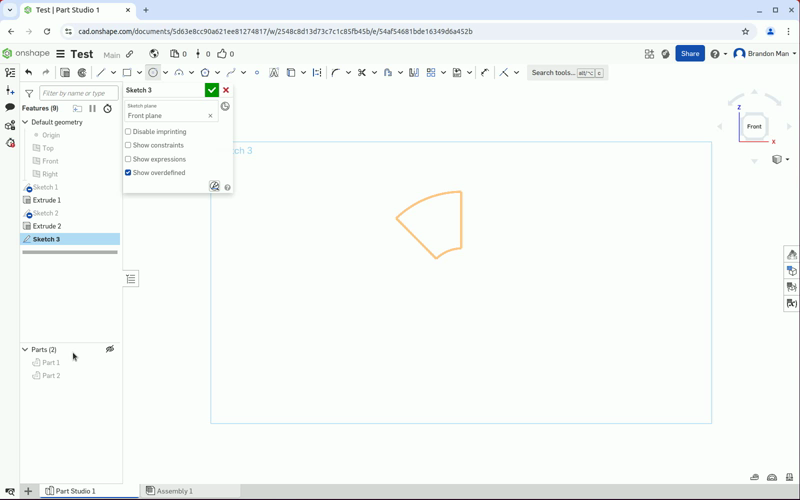
key_down(shift)
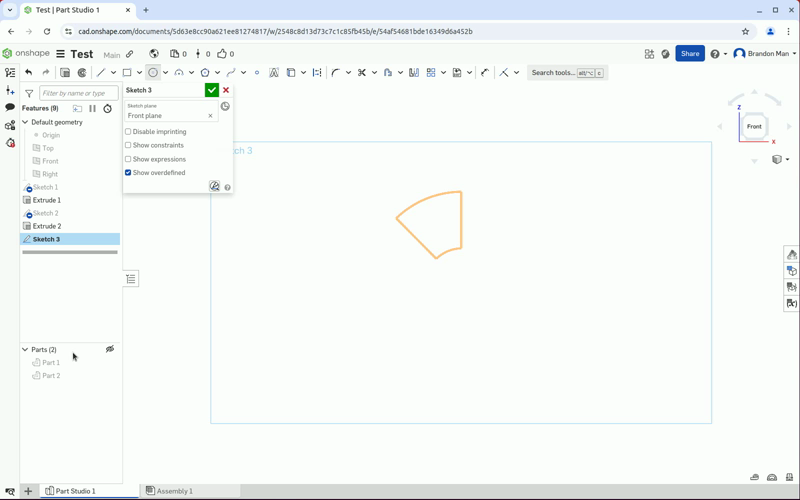
mouse_move(461, 282)
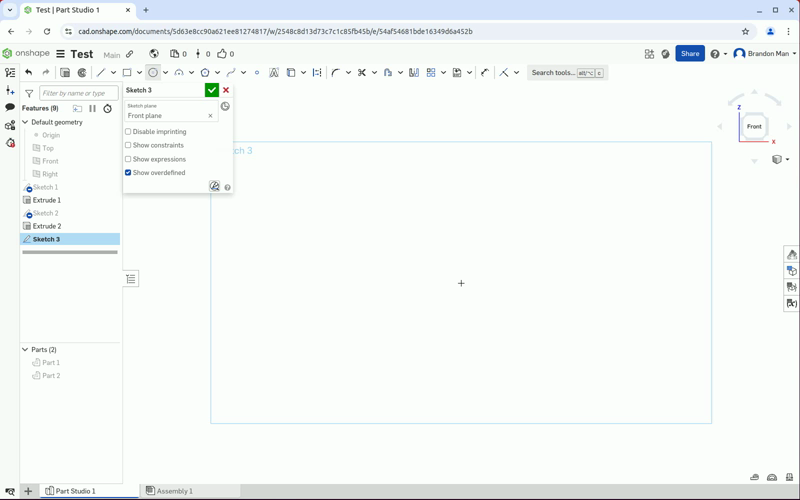
click(461, 282)
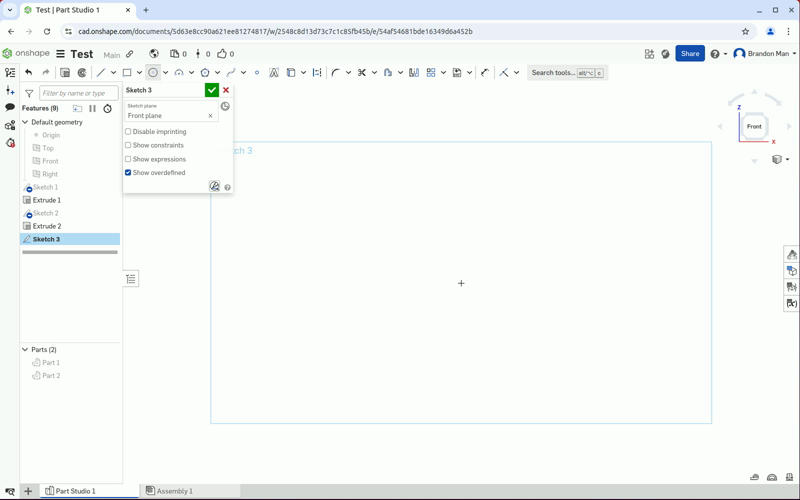
key_up(shift)
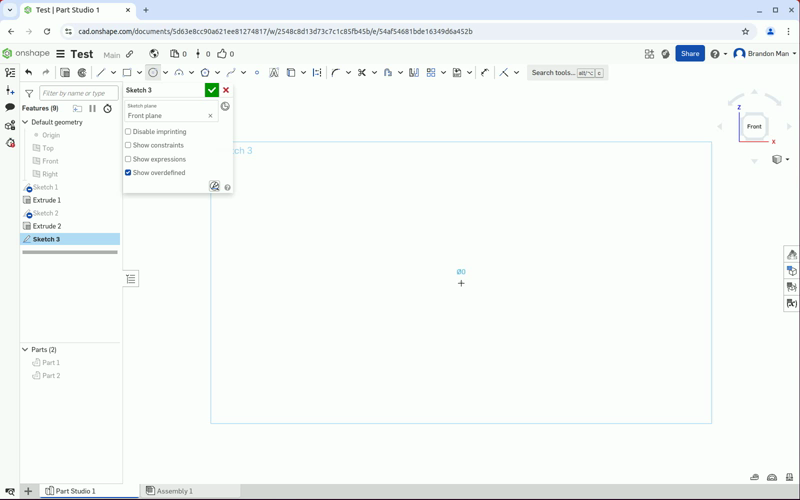
mouse_move(495, 282)
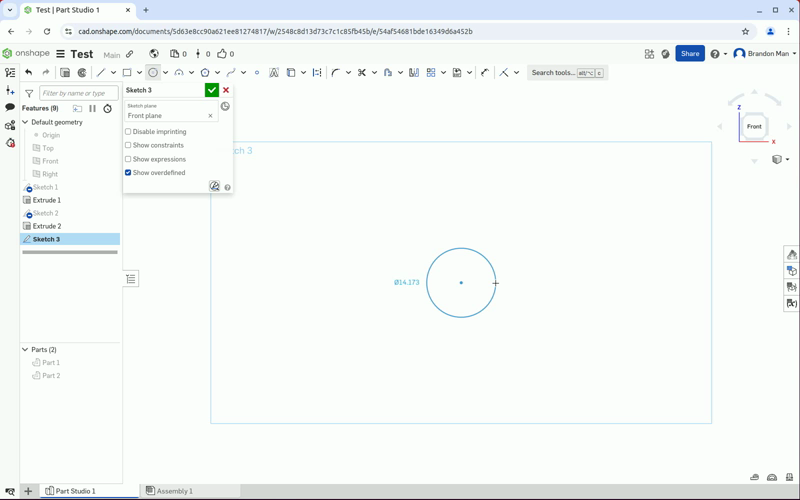
click(495, 282)
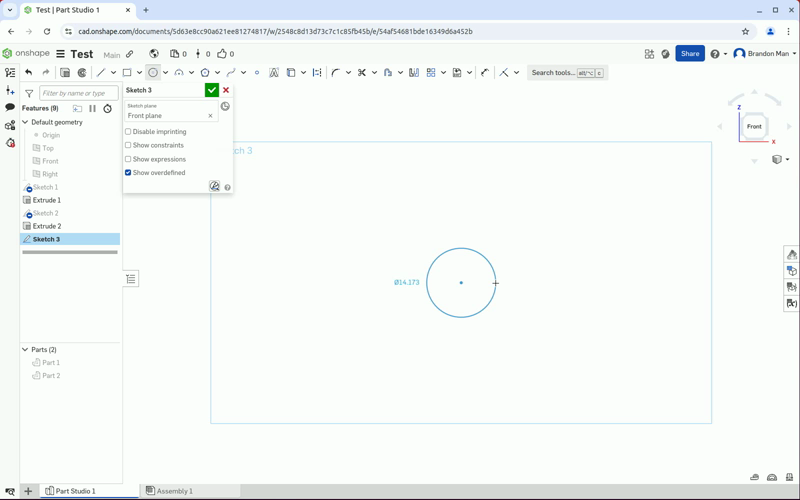
key(esc)
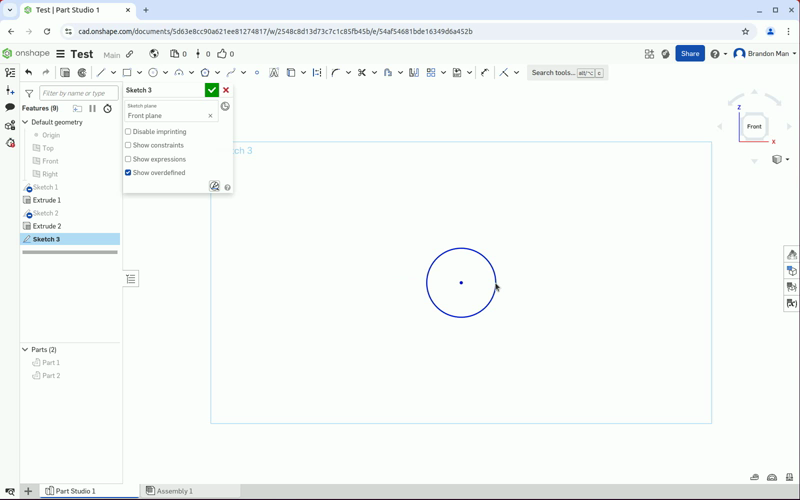
key(c)
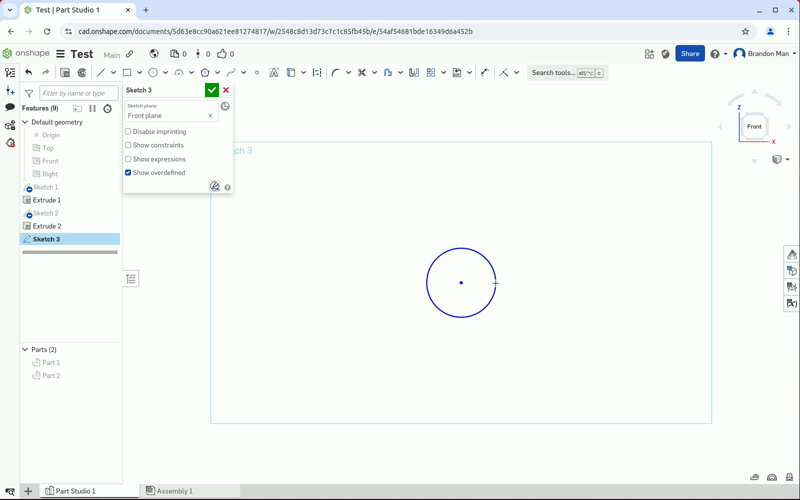
key_down(shift)
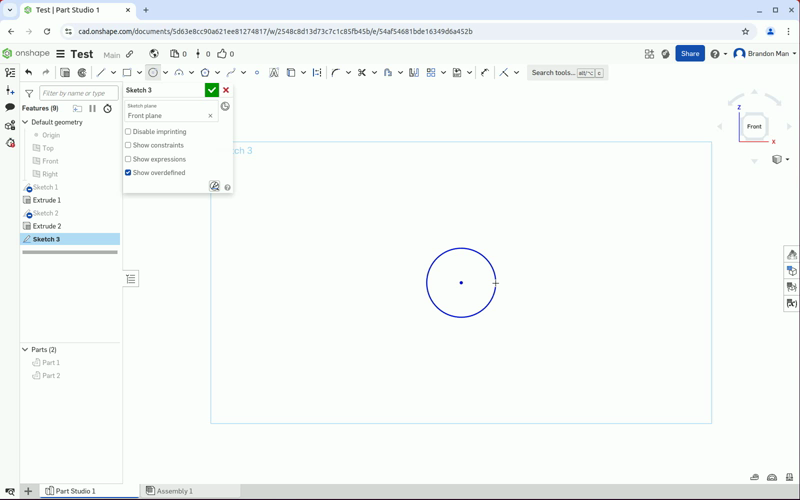
mouse_move(435, 293)
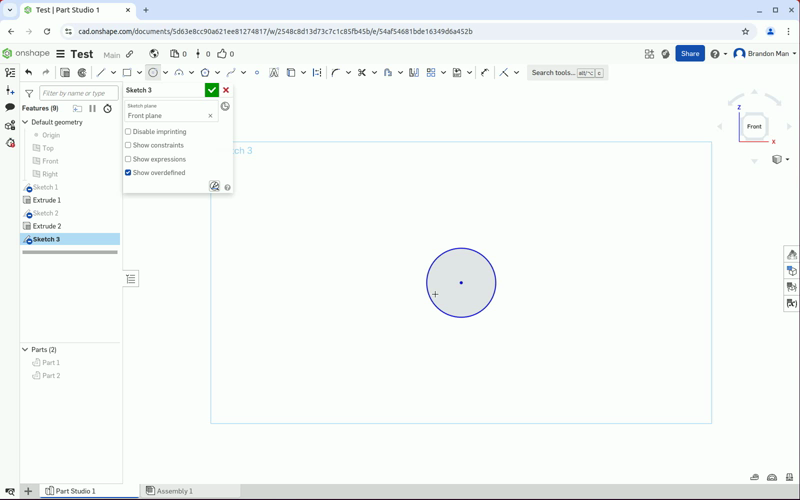
click(435, 293)
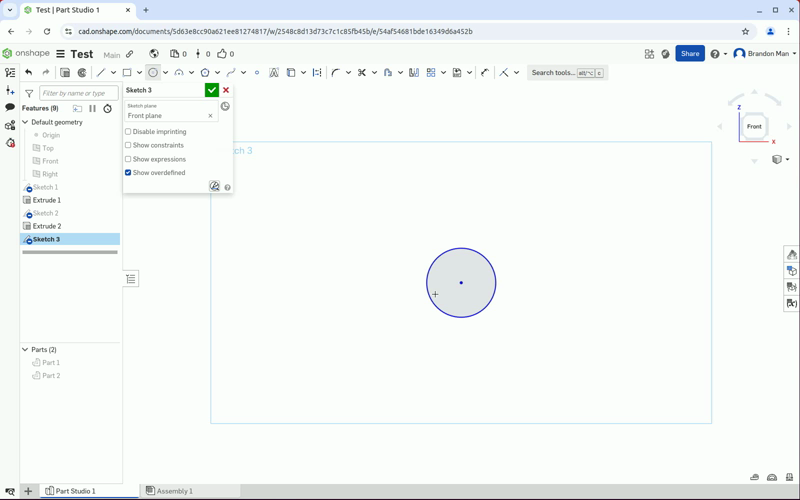
key_up(shift)
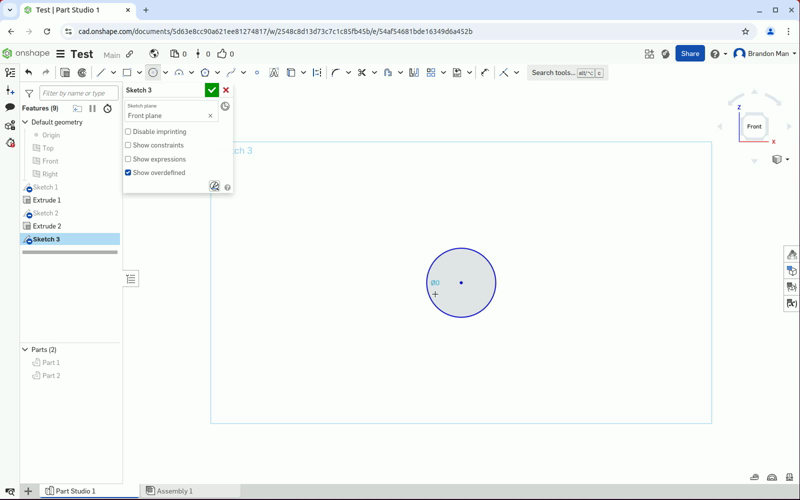
mouse_move(439, 293)
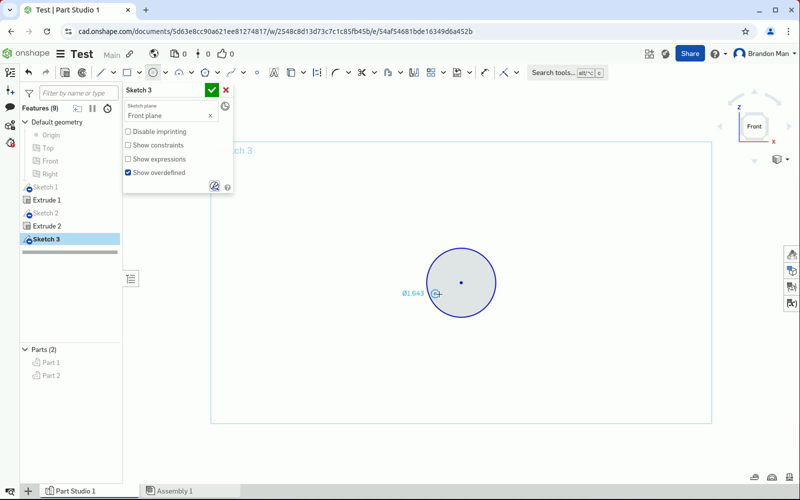
click(439, 293)
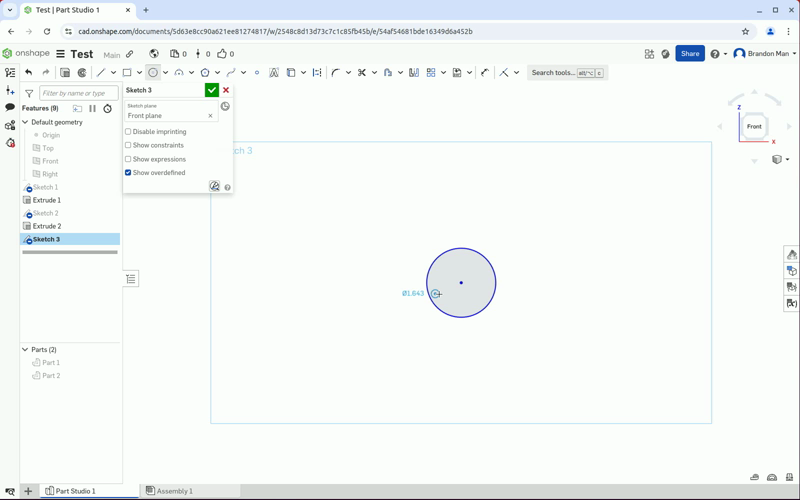
key(esc)
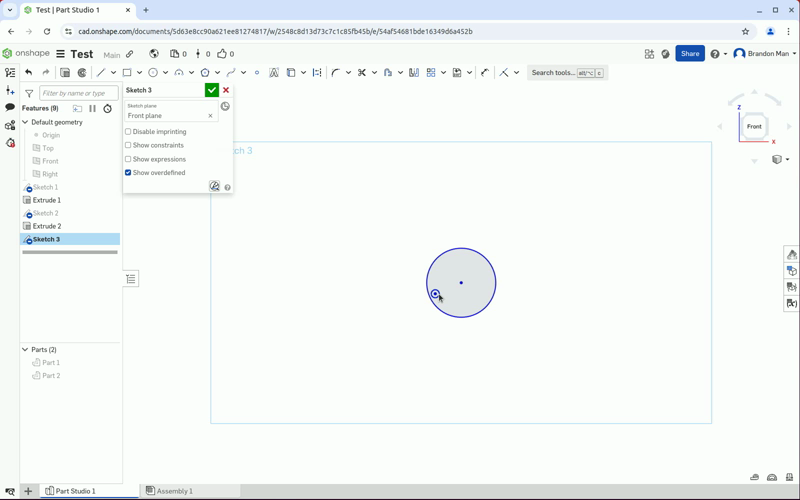
key(c)
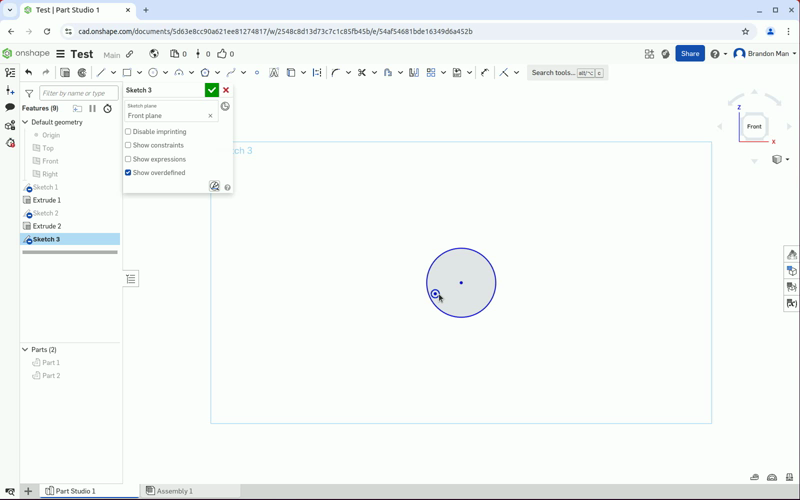
key_down(shift)
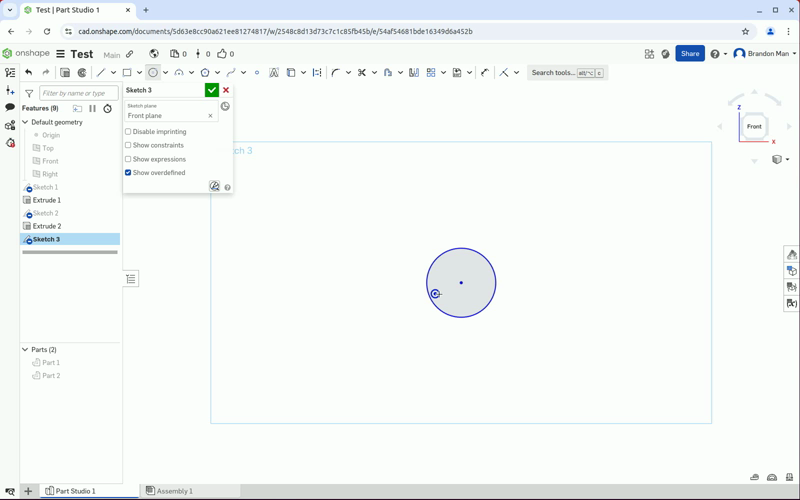
mouse_move(450, 257)
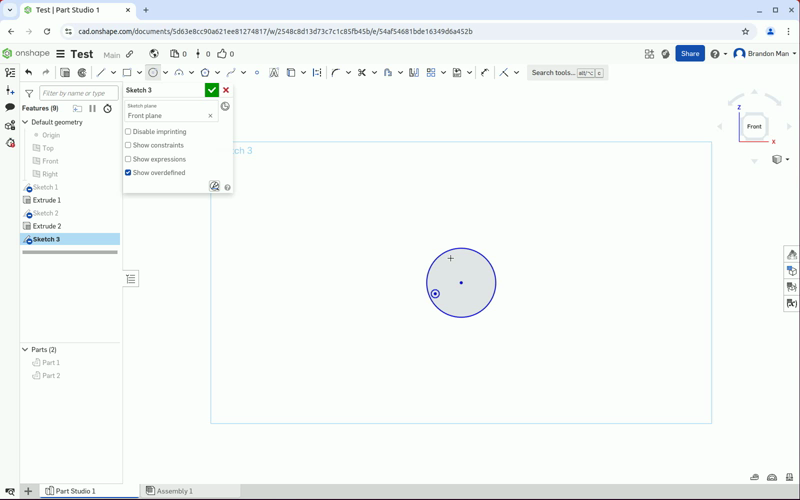
click(450, 257)
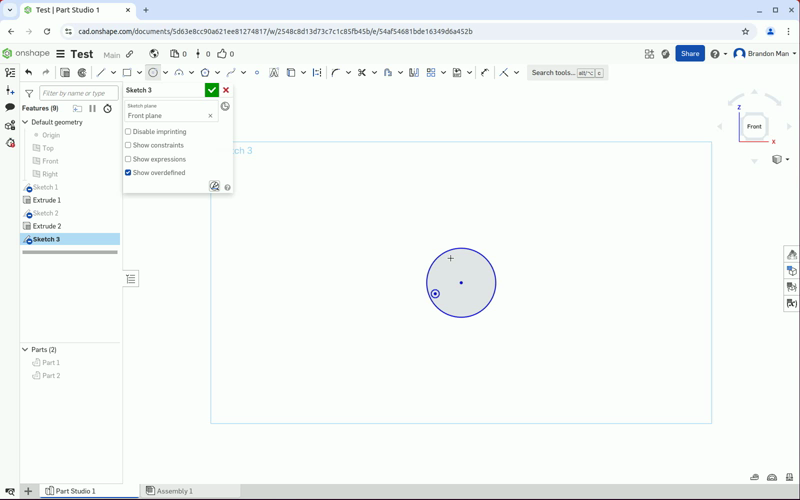
key_up(shift)
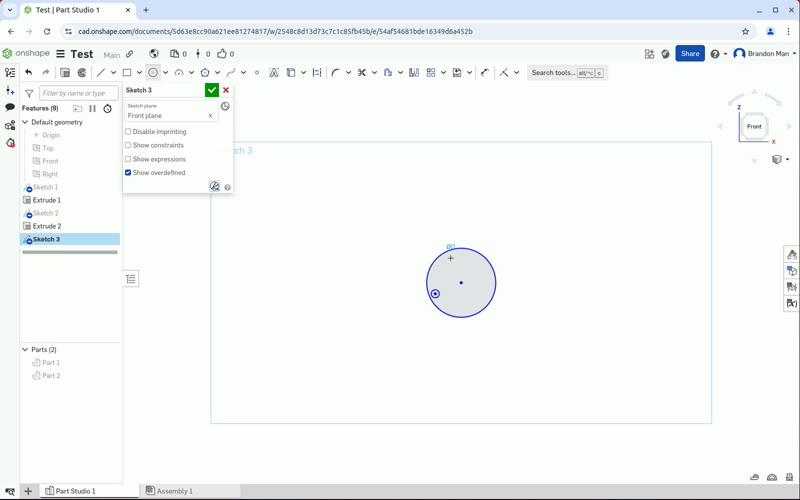
mouse_move(454, 257)
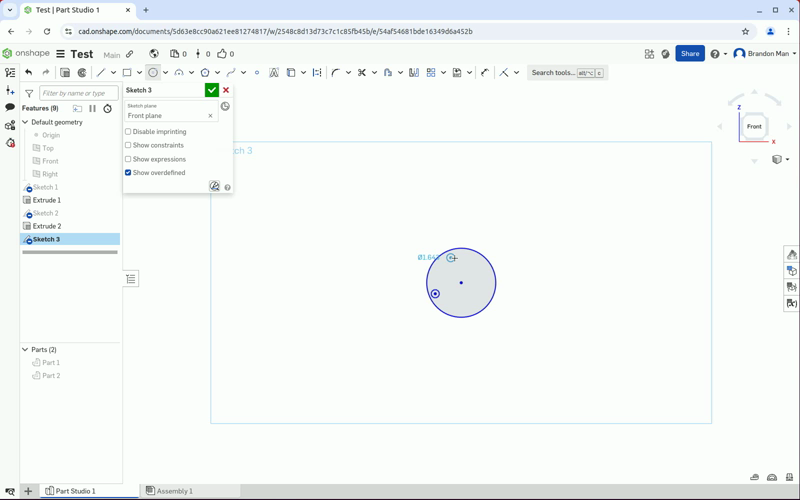
click(454, 257)
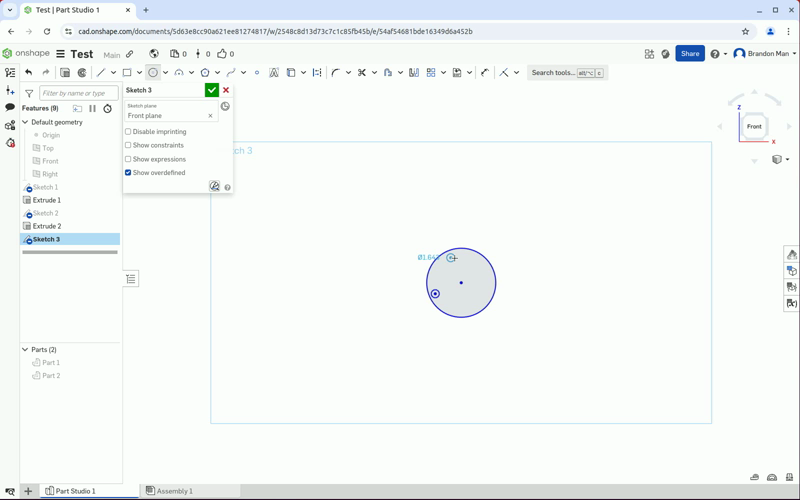
key(esc)
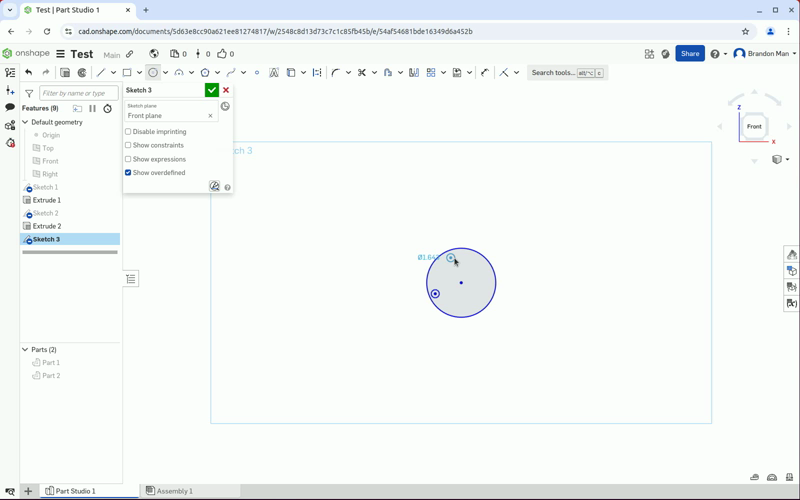
key(c)
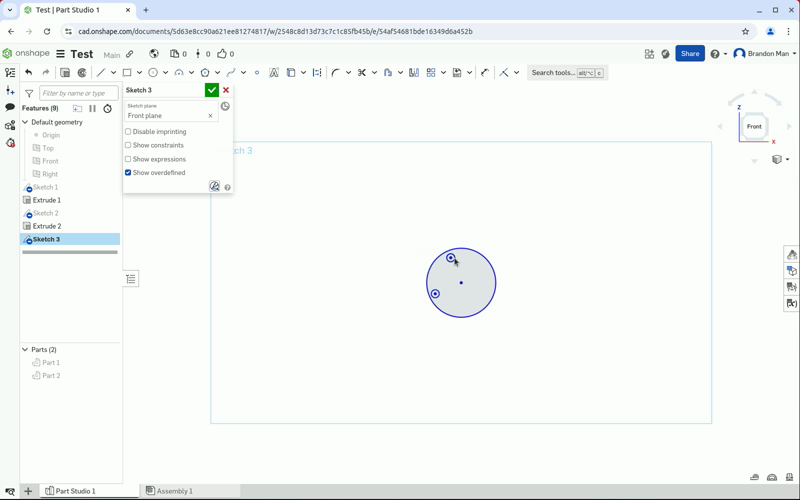
key_down(shift)
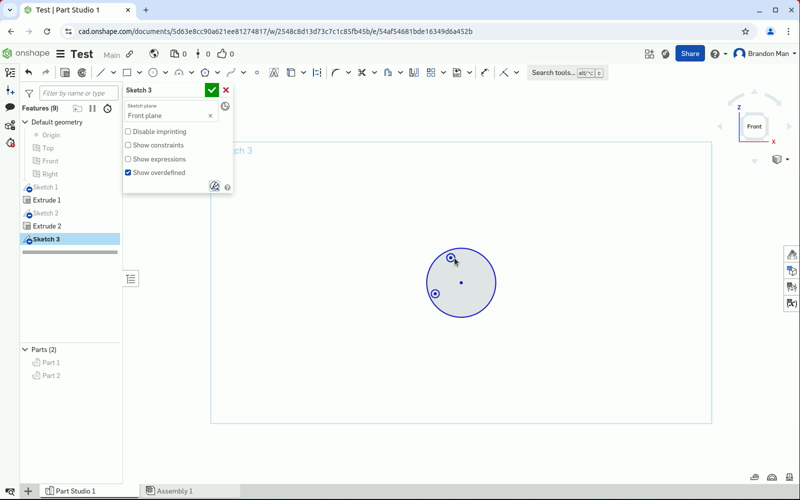
mouse_move(471, 308)
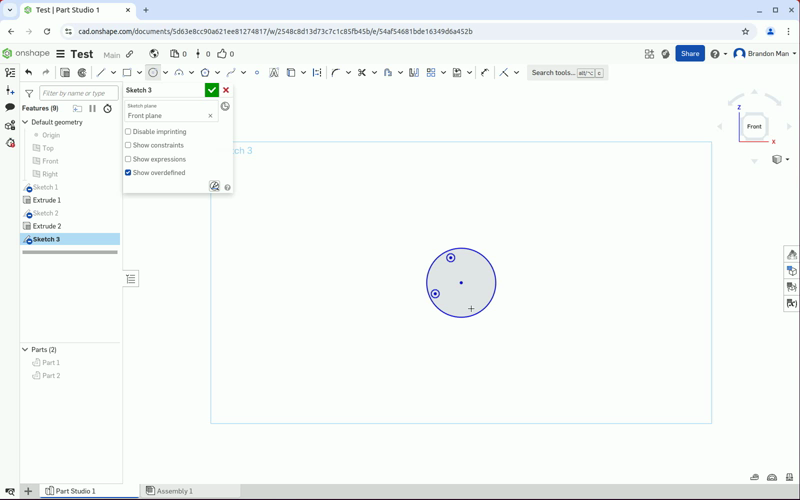
click(471, 308)
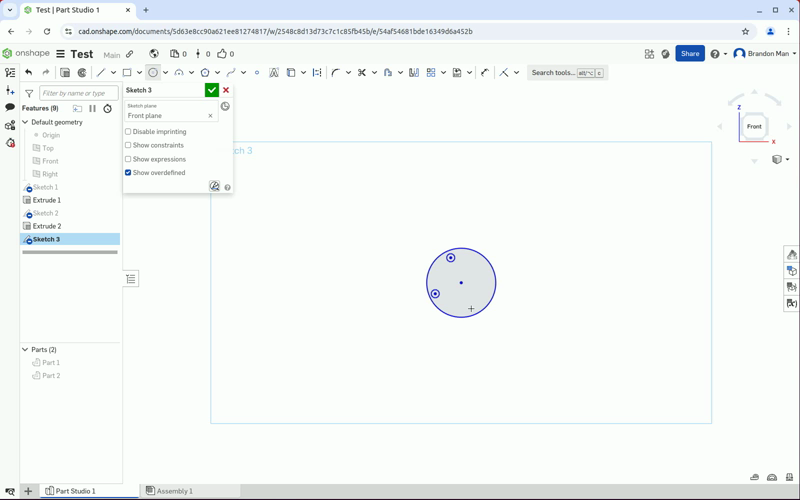
key_up(shift)
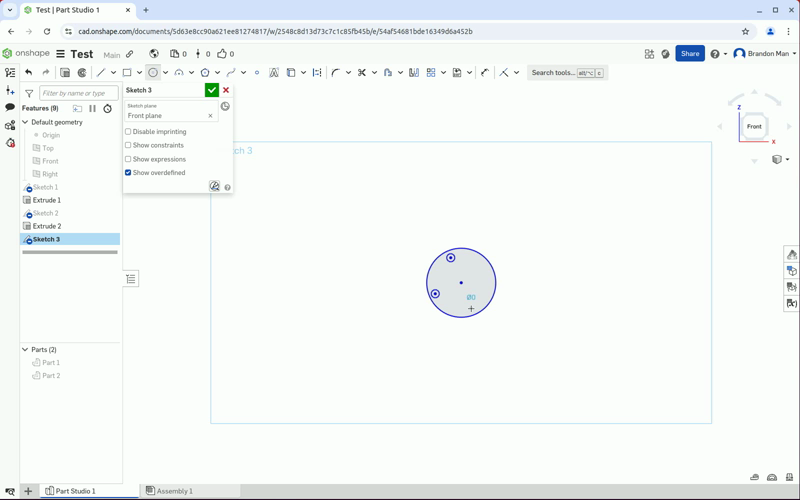
mouse_move(475, 308)
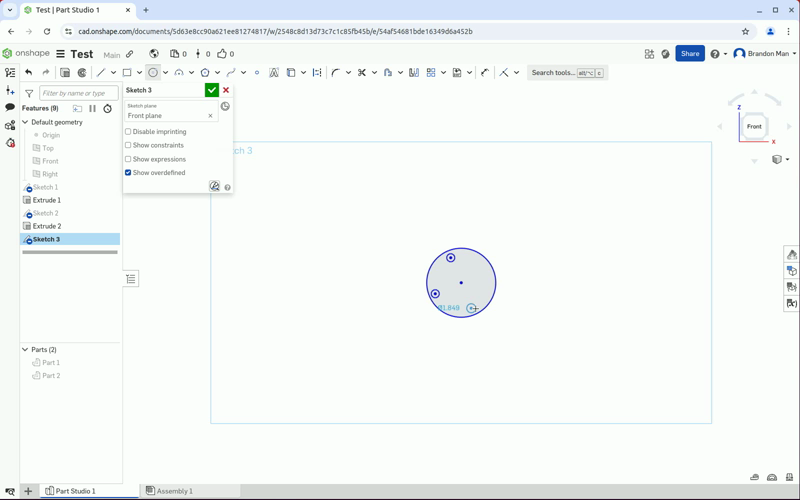
click(475, 308)
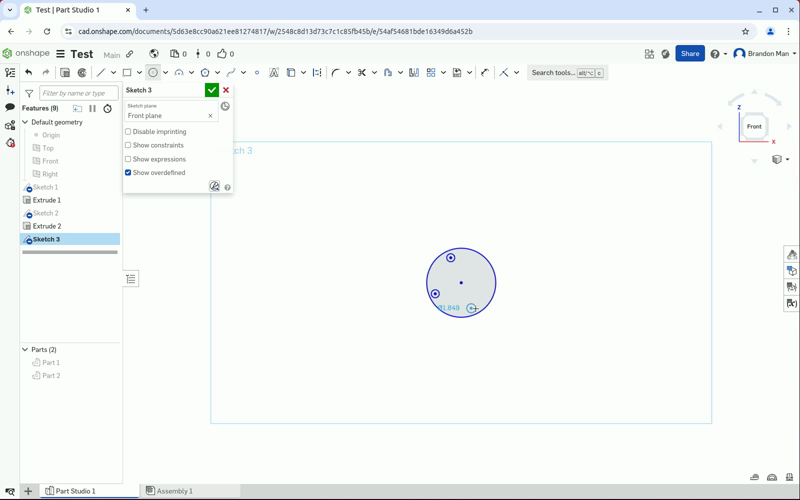
key(esc)
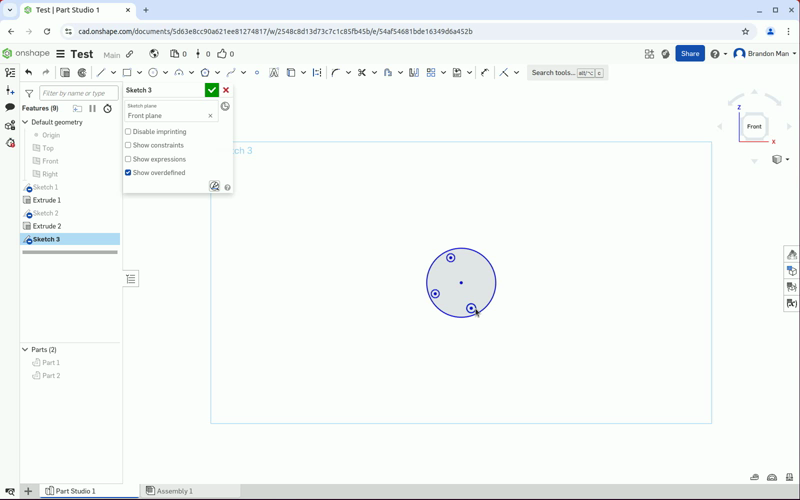
key(c)
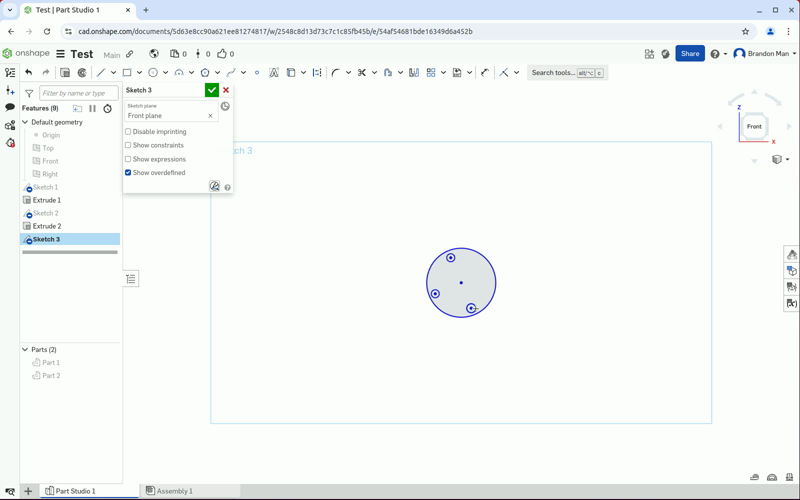
key_down(shift)
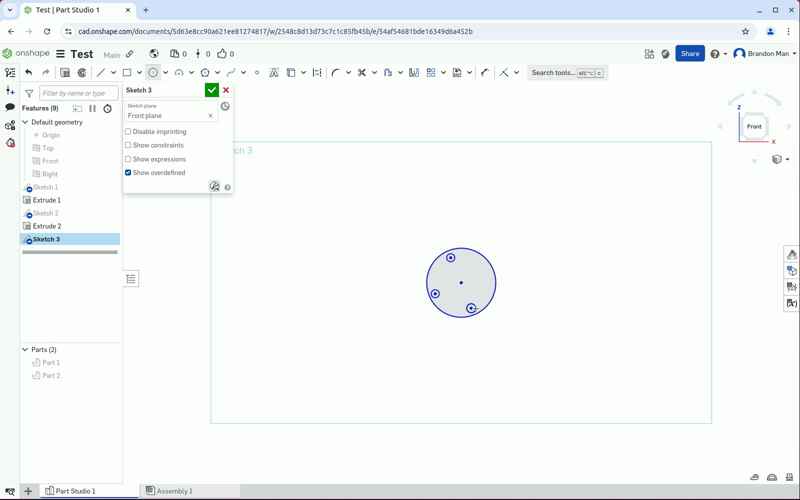
mouse_move(486, 272)
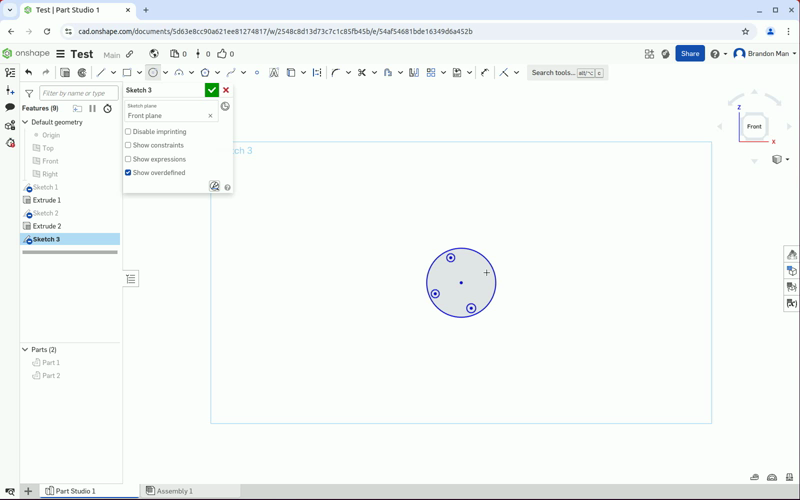
click(486, 272)
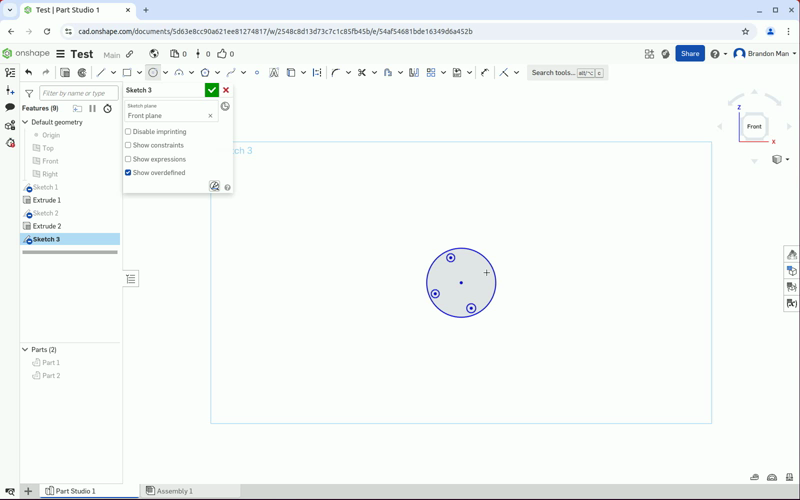
key_up(shift)
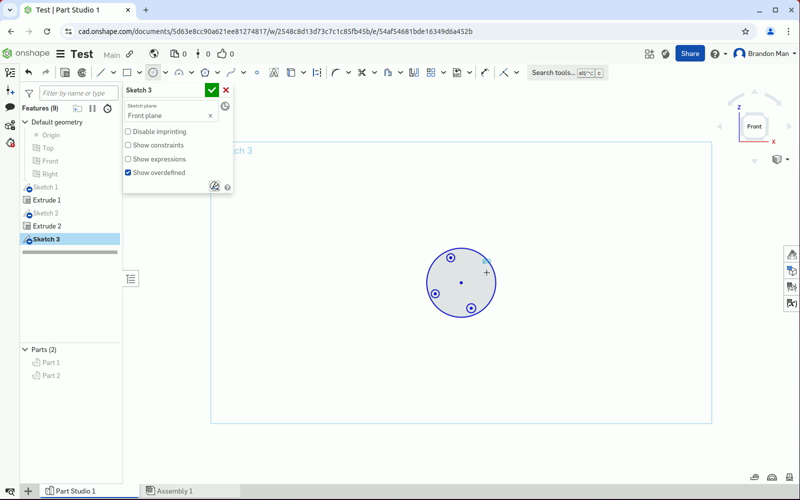
mouse_move(490, 272)
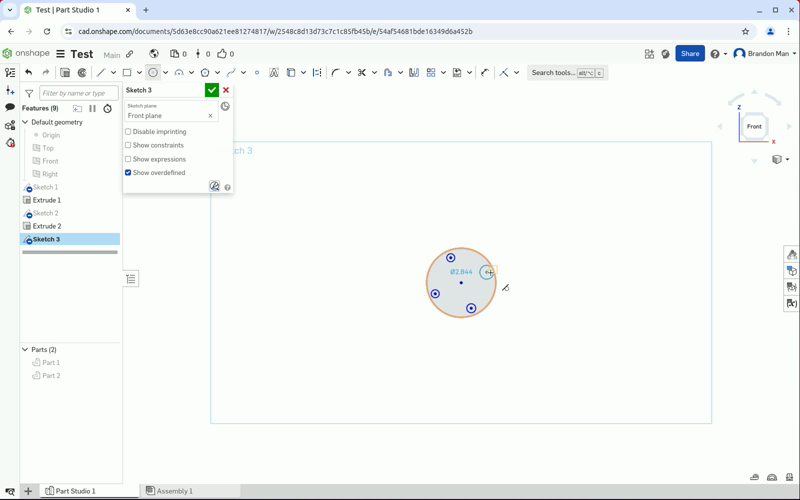
click(490, 272)
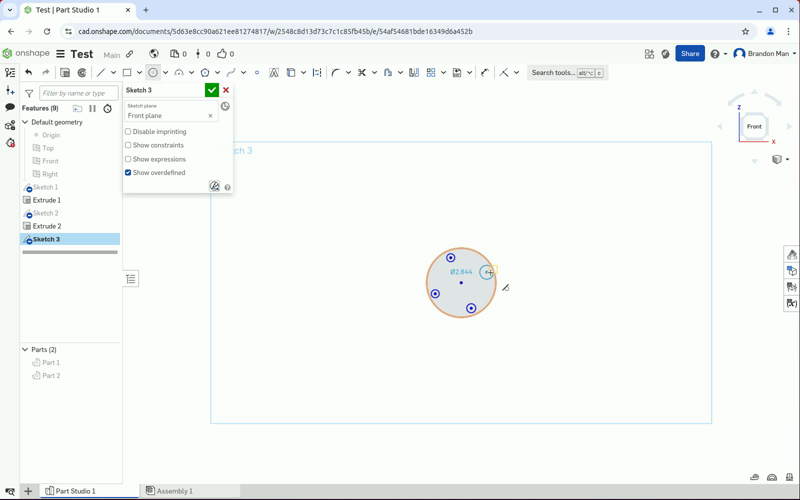
key(esc)
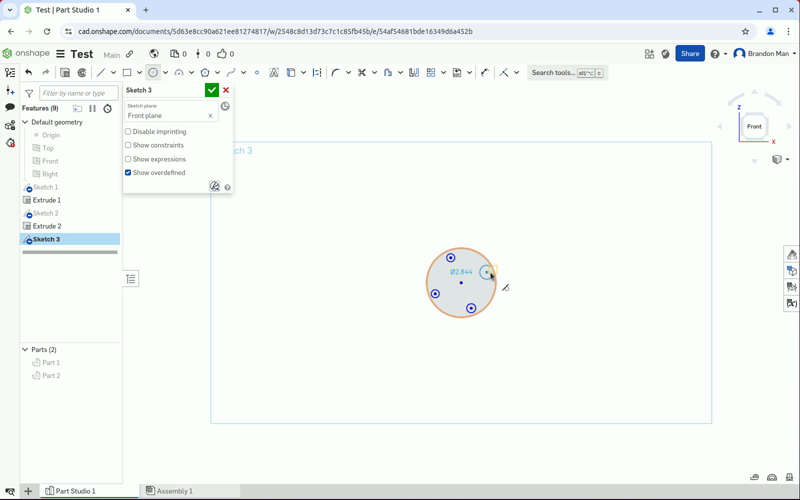
mouse_move(491, 276)
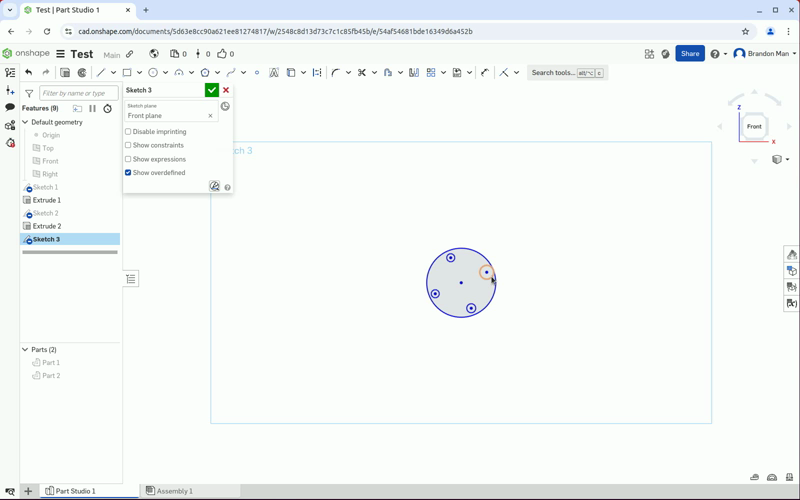
click(491, 276)
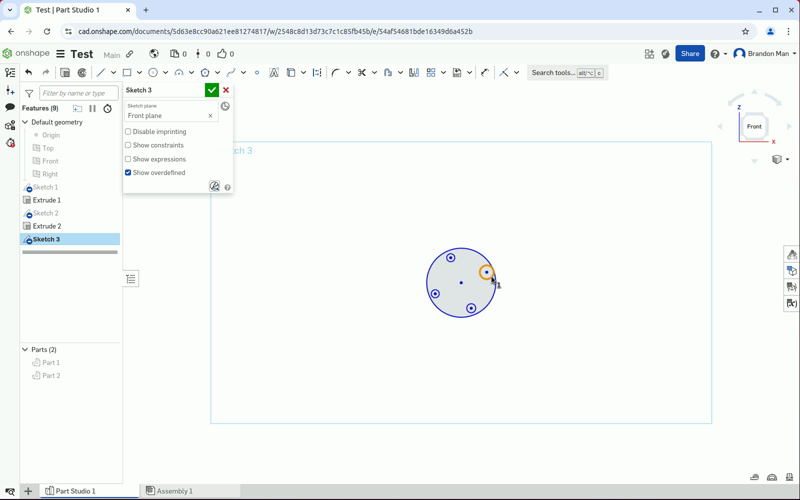
mouse_move(73, 352)
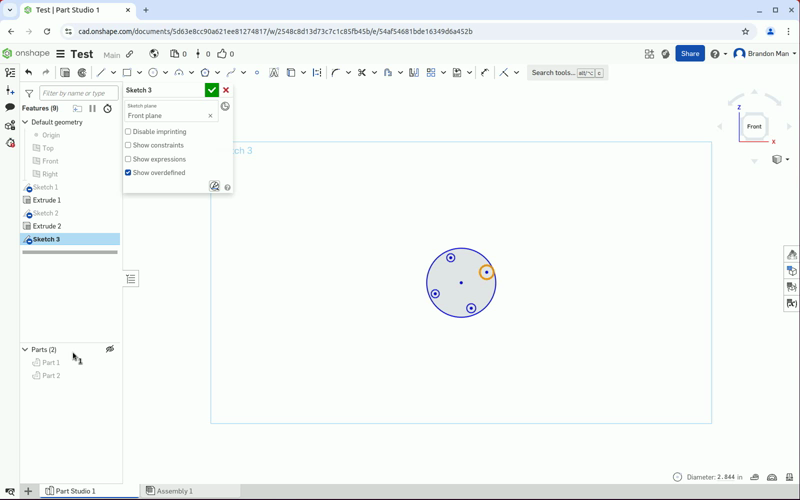
key(shift+y)
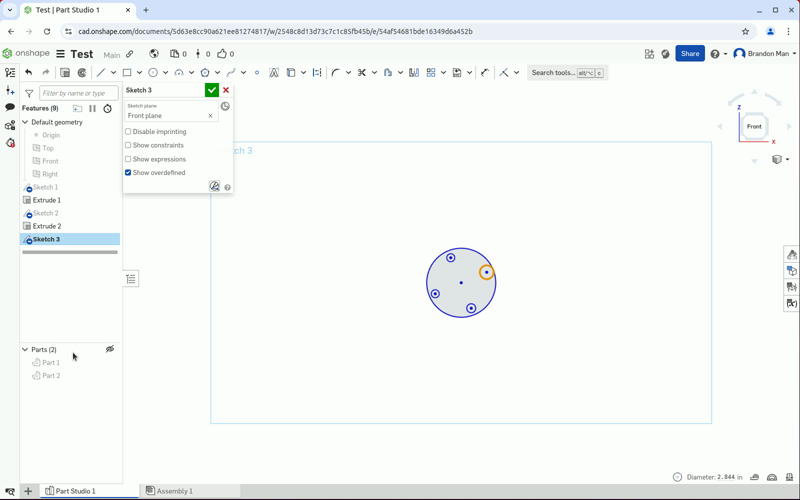
key(shift+e)
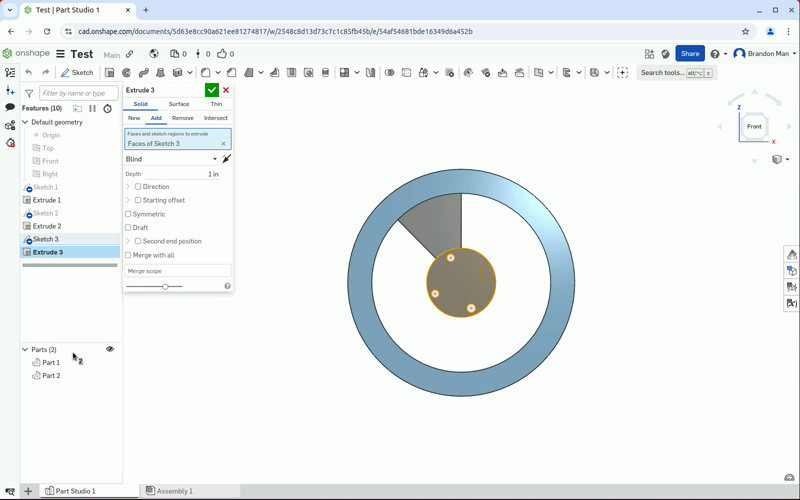
mouse_move(143, 106)
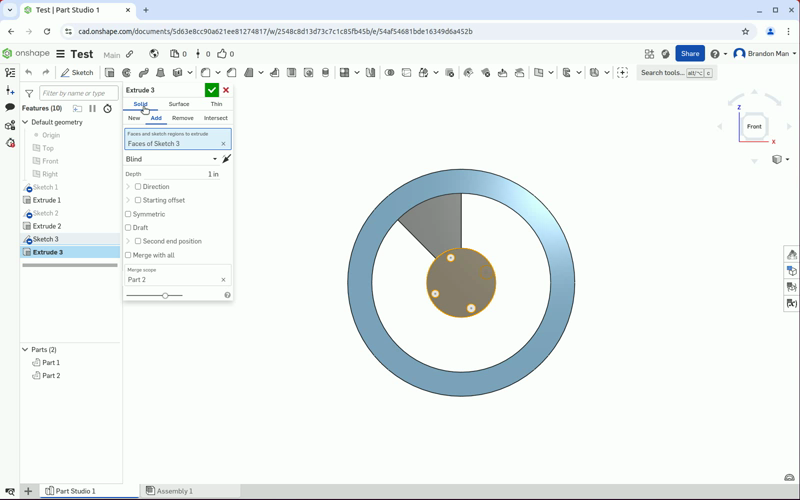
click(143, 106)
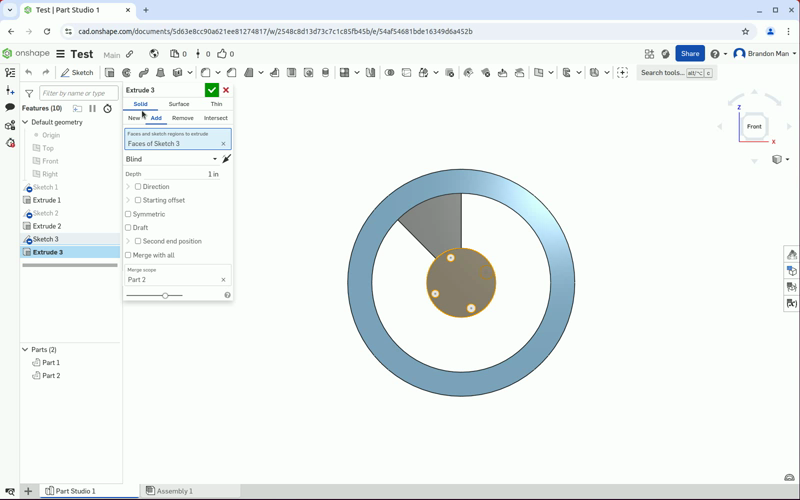
mouse_move(137, 120)
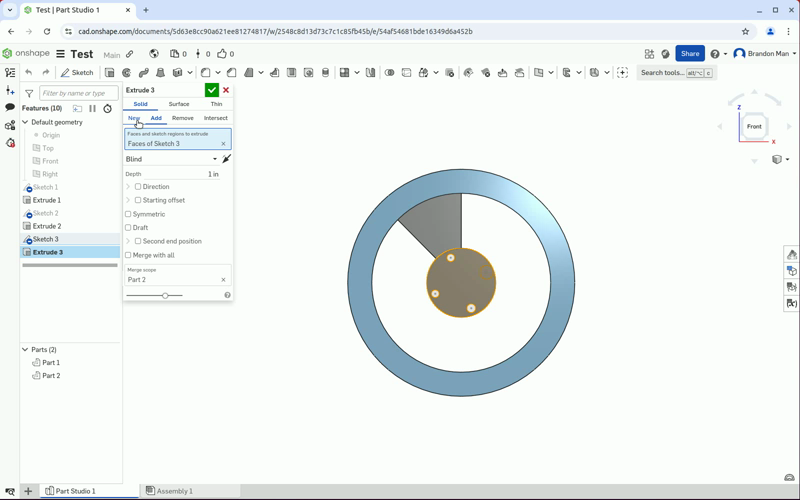
click(137, 120)
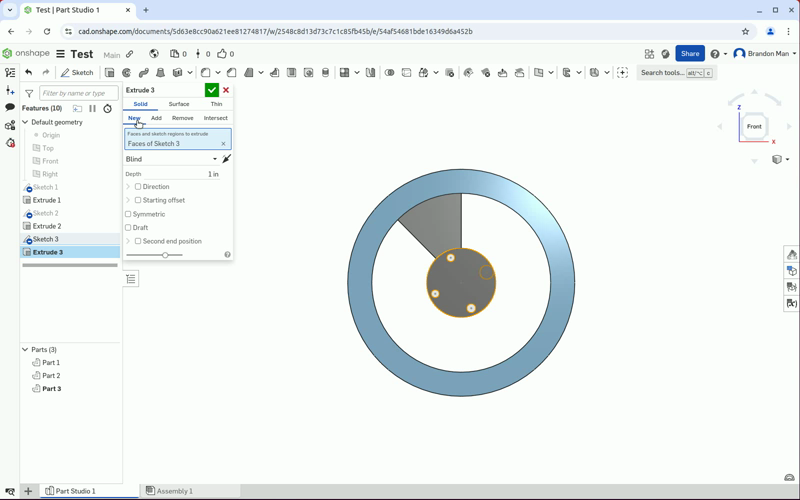
key(tab, 4)
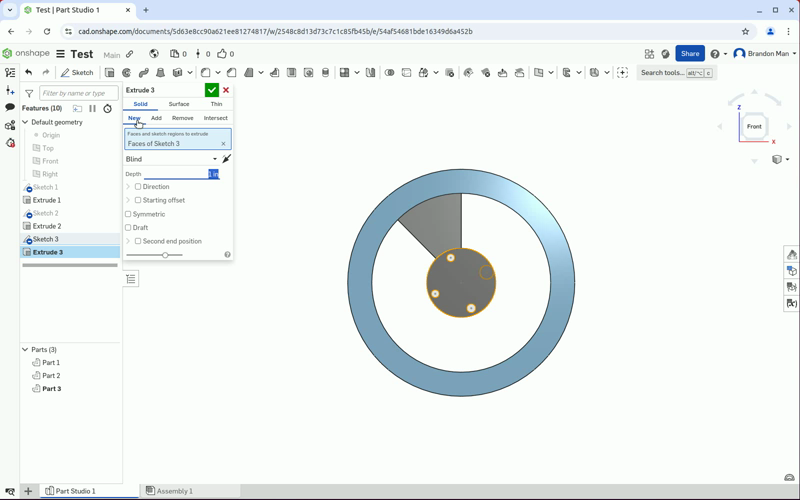
text(2.889)
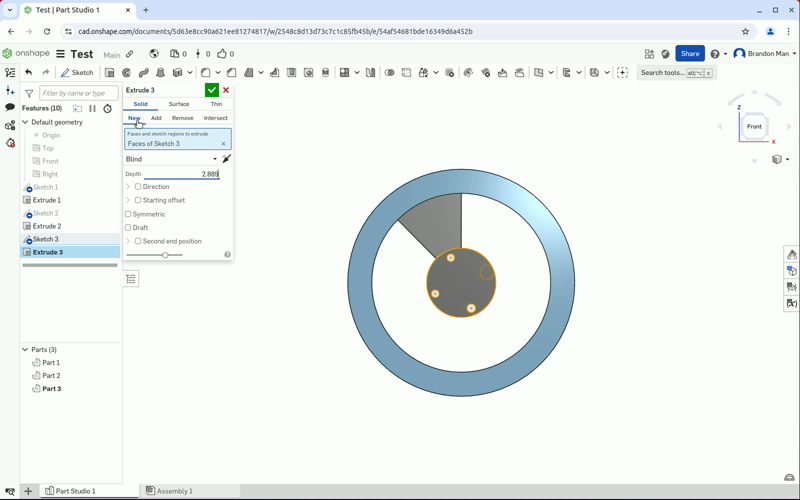
key(enter)
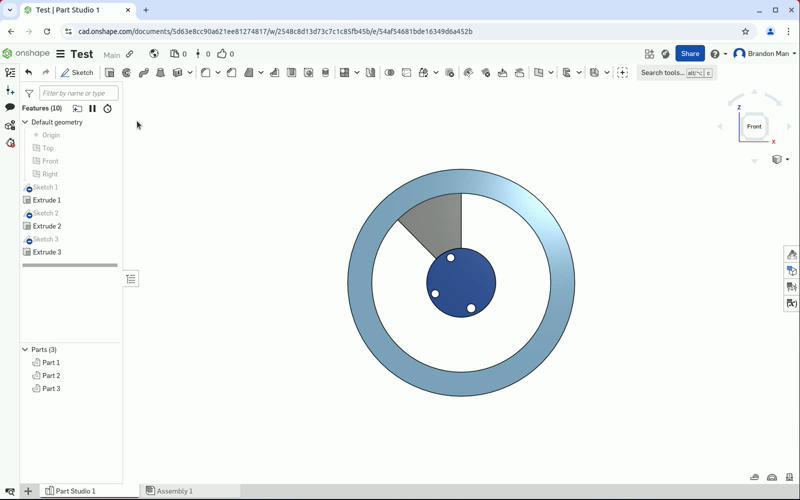
key(shift+h)
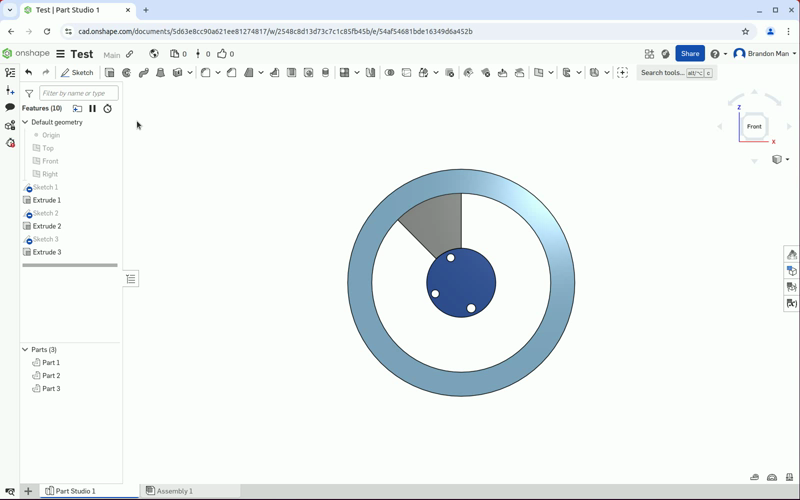
key(shift+h)
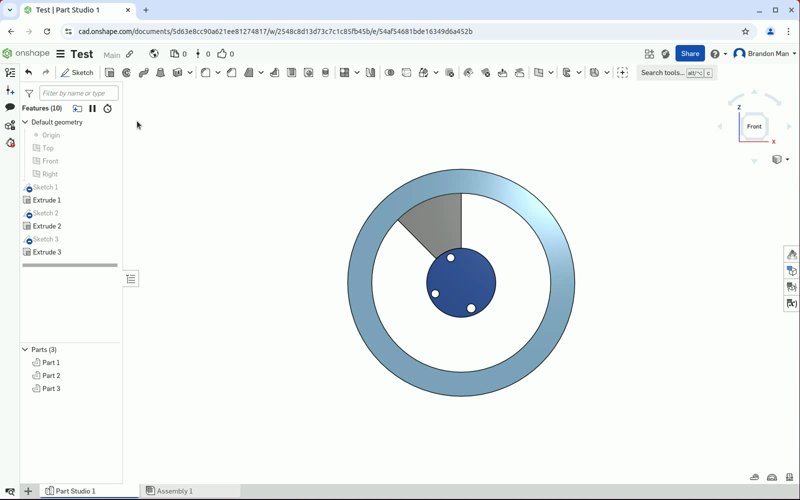
mouse_move(73, 189)
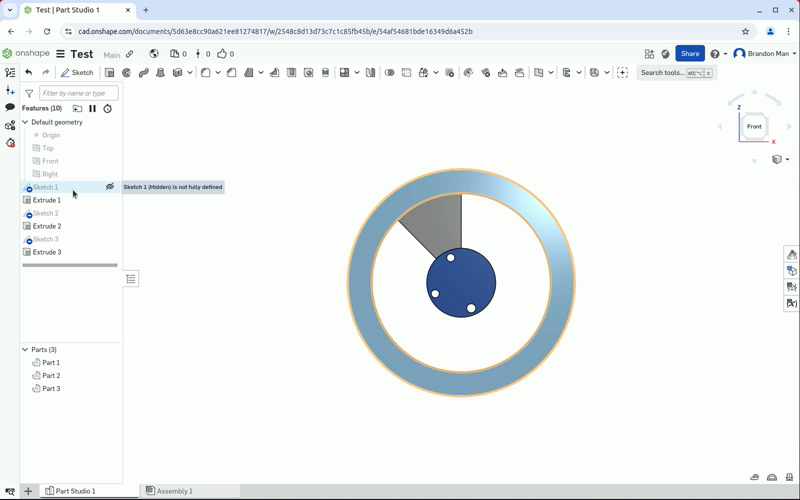
click(73, 189)
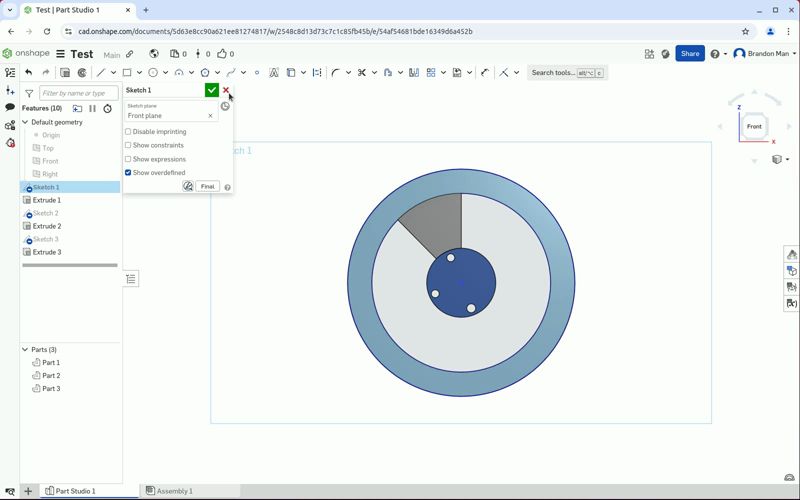
mouse_move(229, 92)
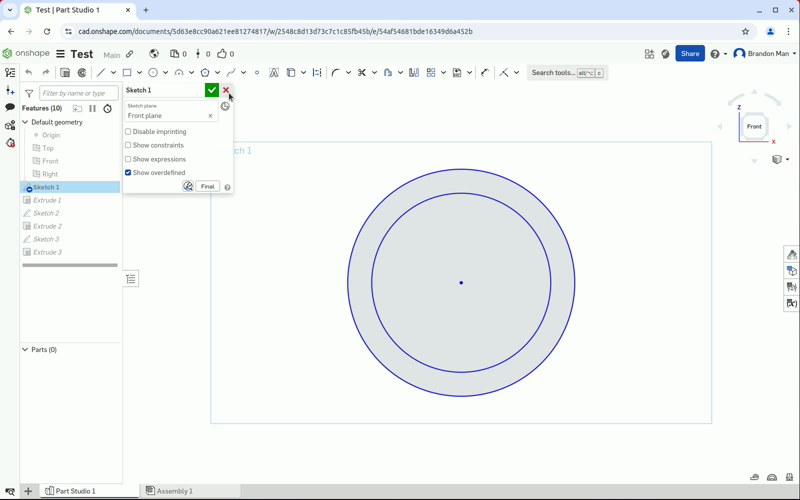
click(229, 92)
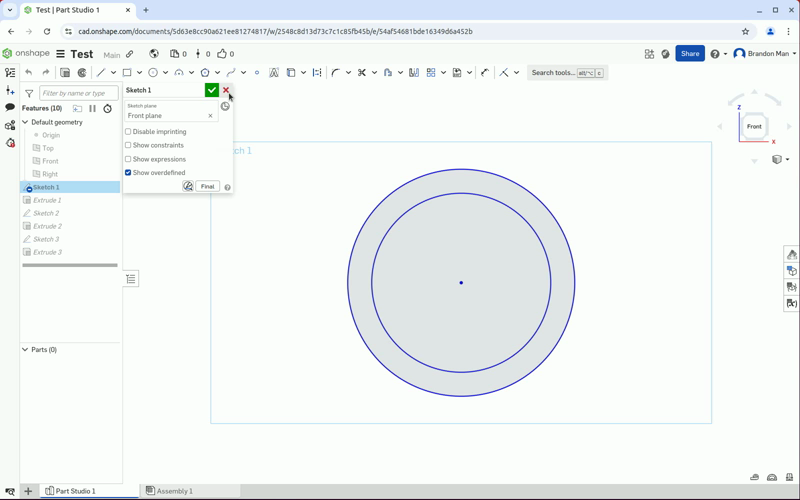
key(shift+s)
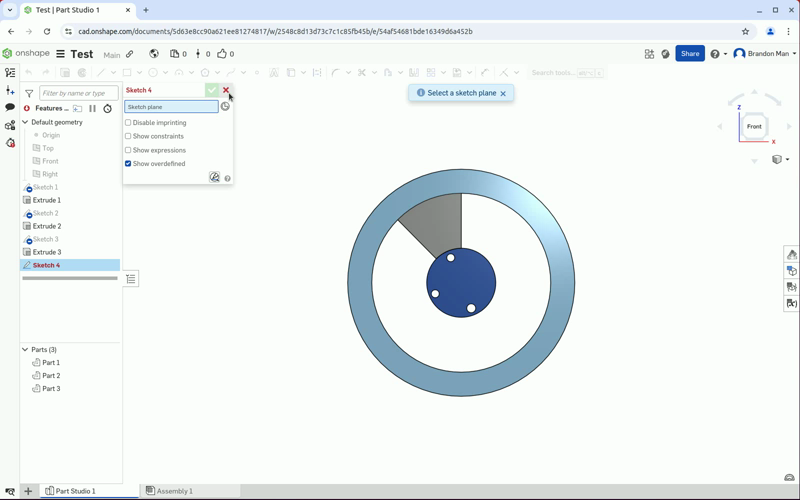
mouse_move(73, 163)
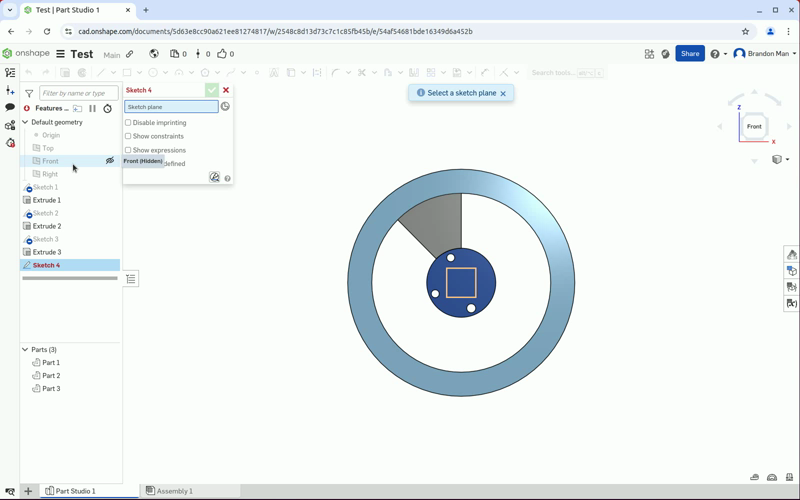
click(73, 163)
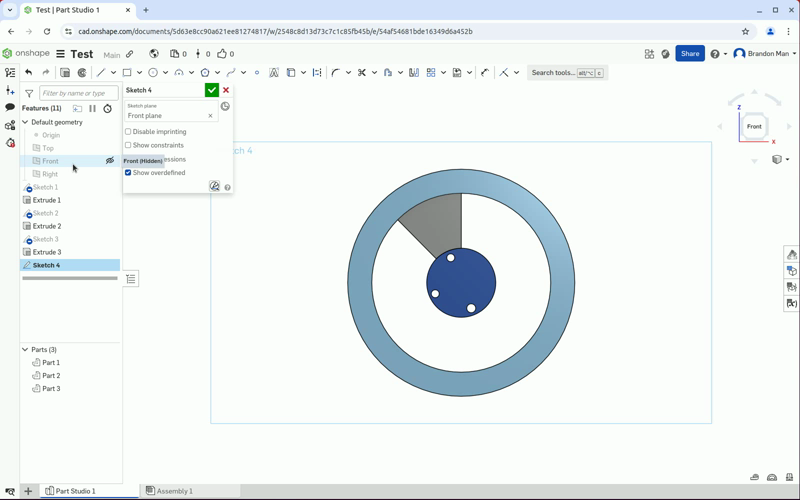
mouse_move(73, 352)
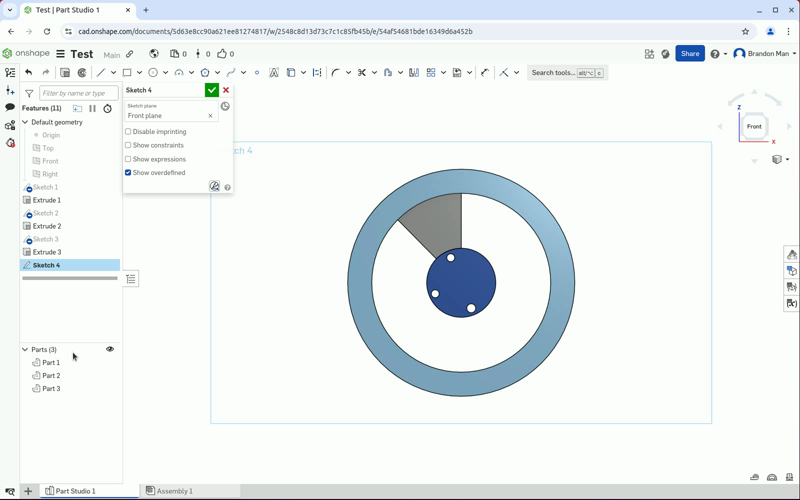
key(y)
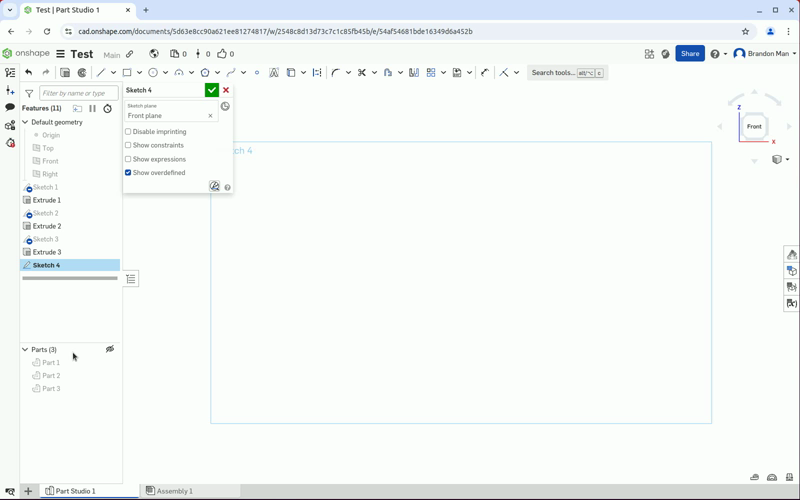
key(a)
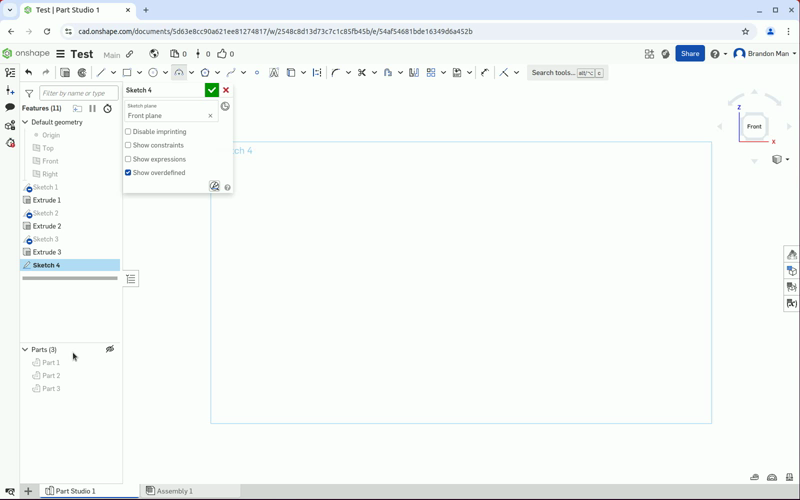
key_down(shift)
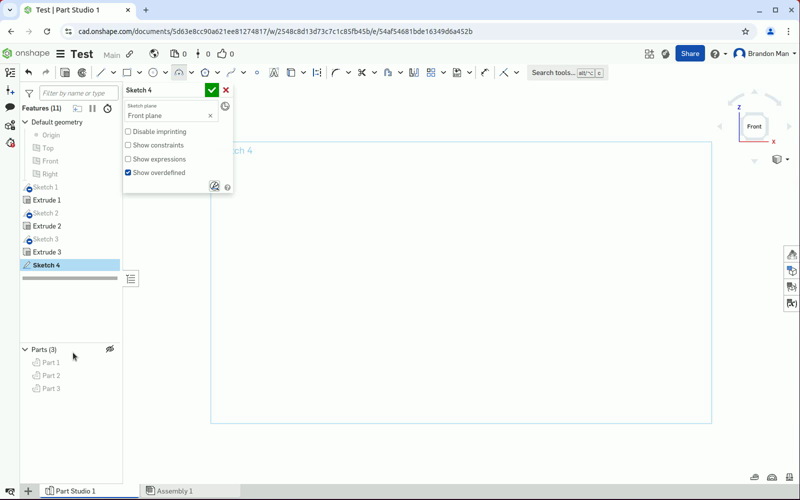
mouse_move(485, 258)
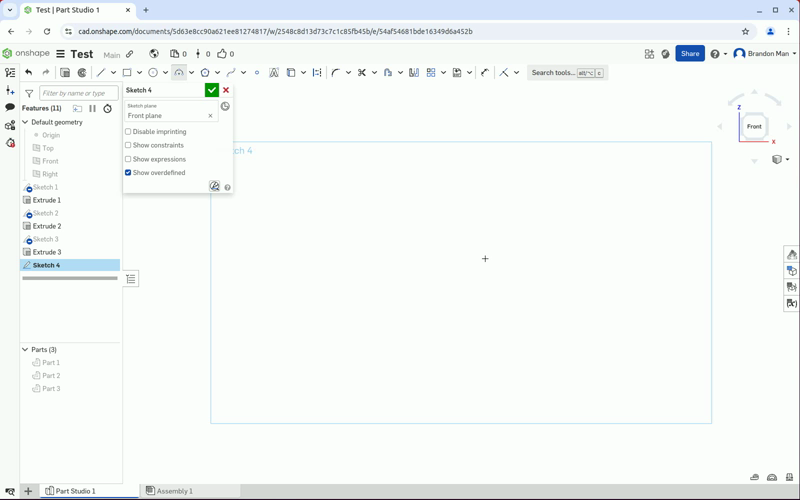
click(485, 258)
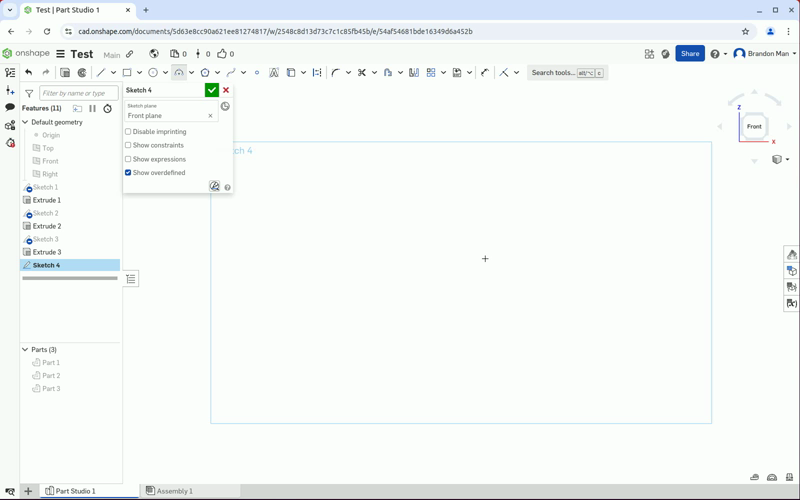
key_up(shift)
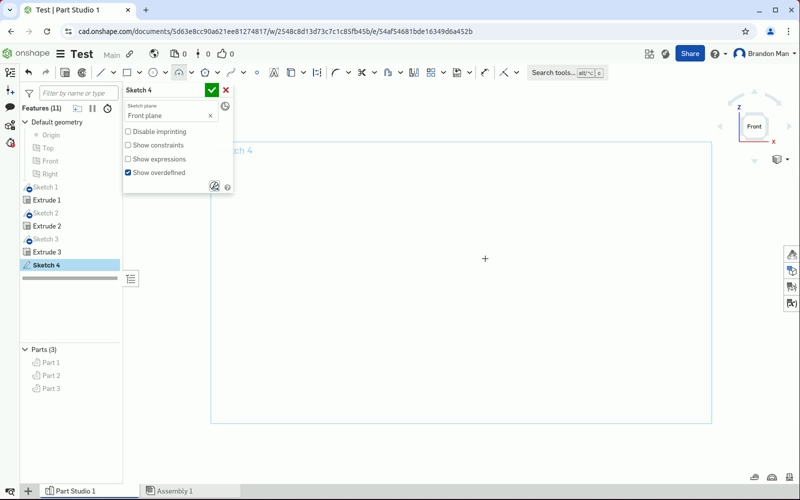
key_down(shift)
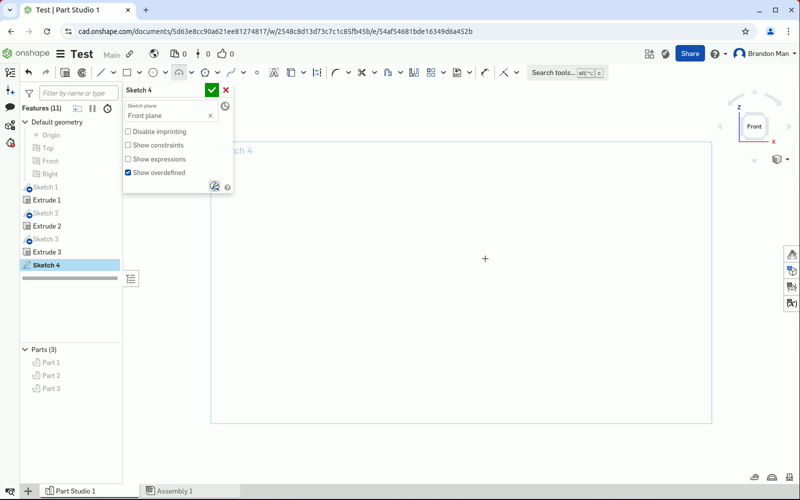
mouse_move(495, 282)
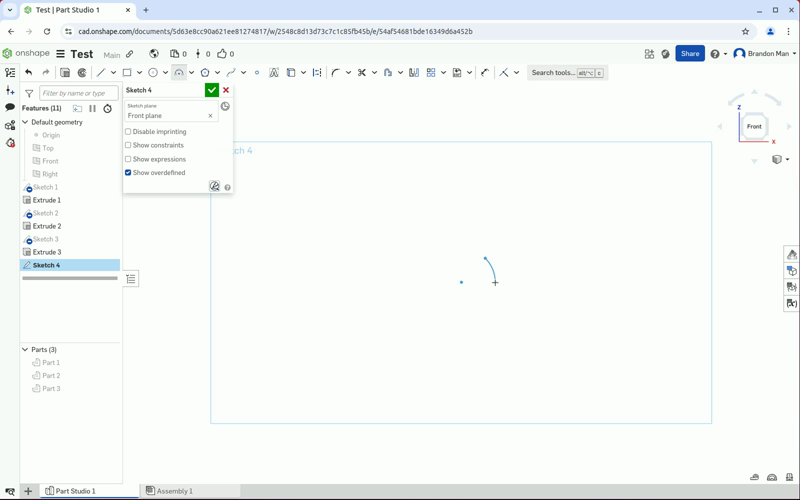
click(495, 282)
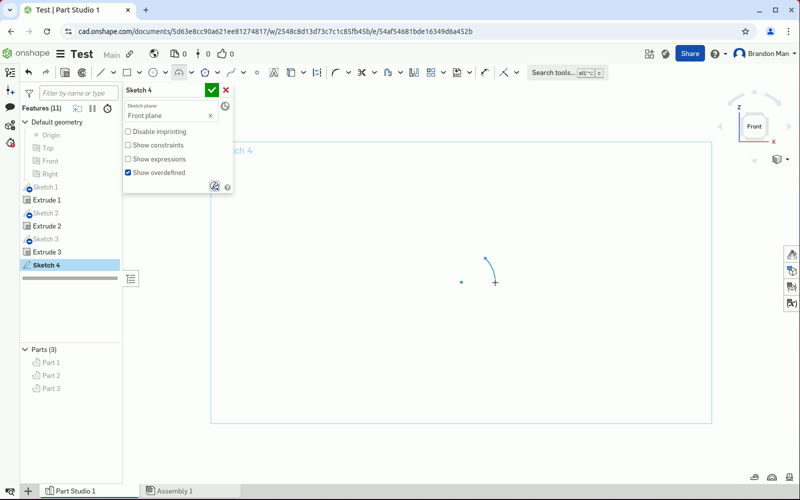
mouse_move(492, 269)
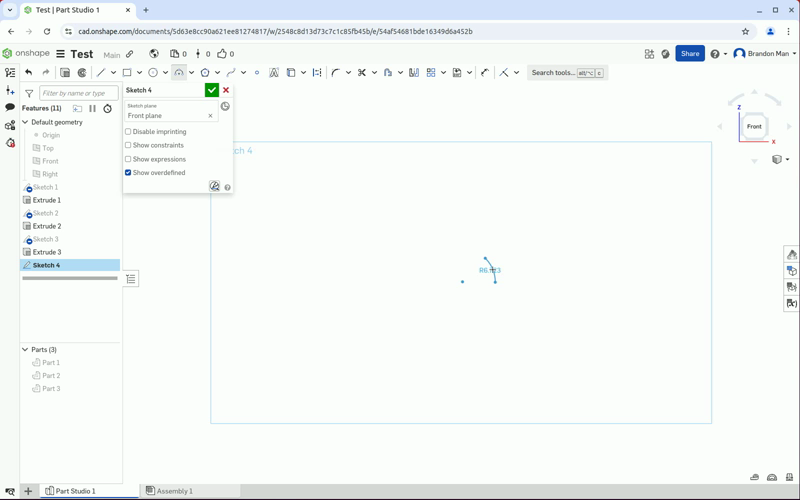
click(492, 269)
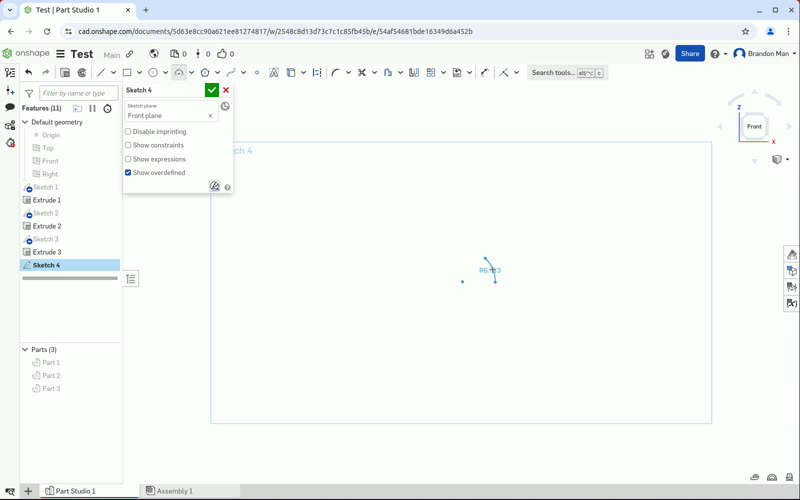
key_up(shift)
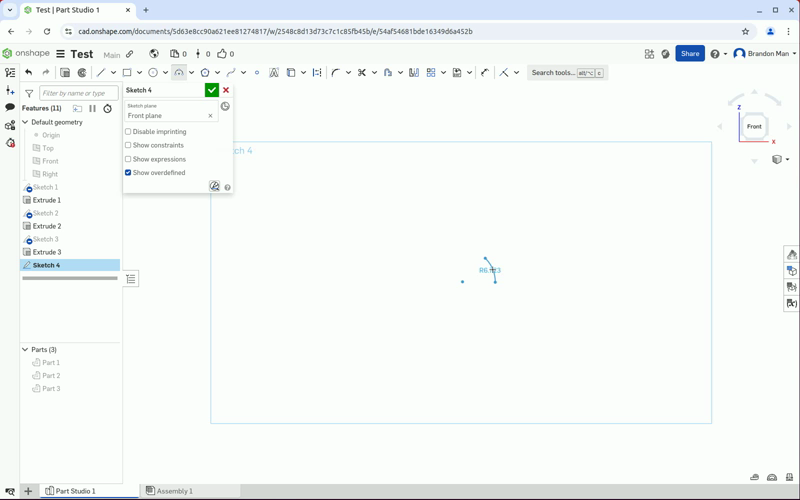
key(esc)
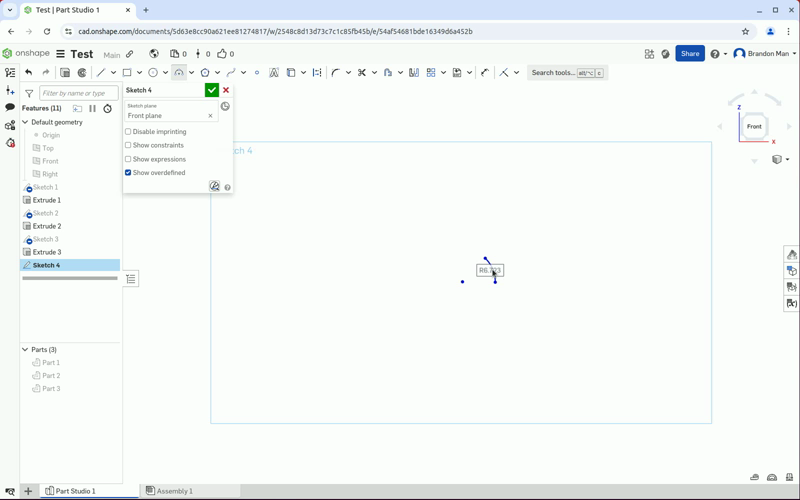
key(l)
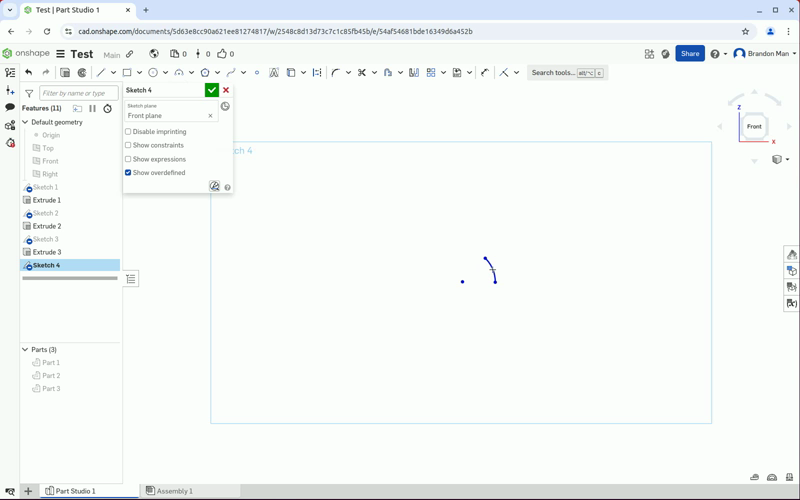
mouse_move(495, 282)
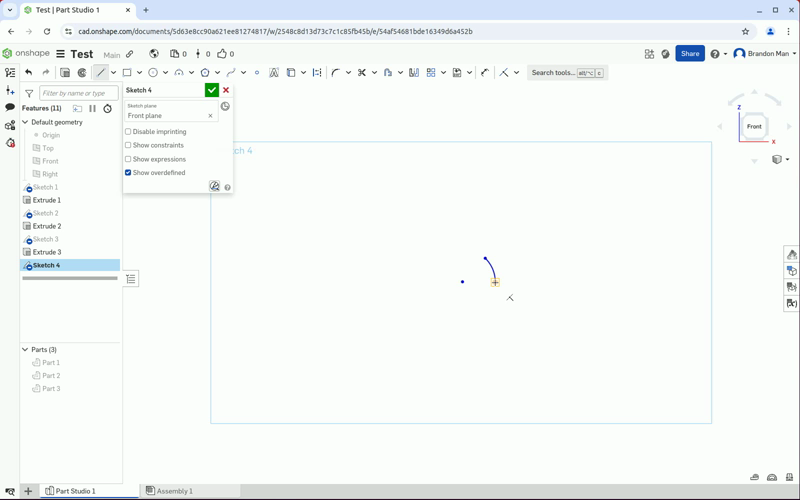
click(495, 282)
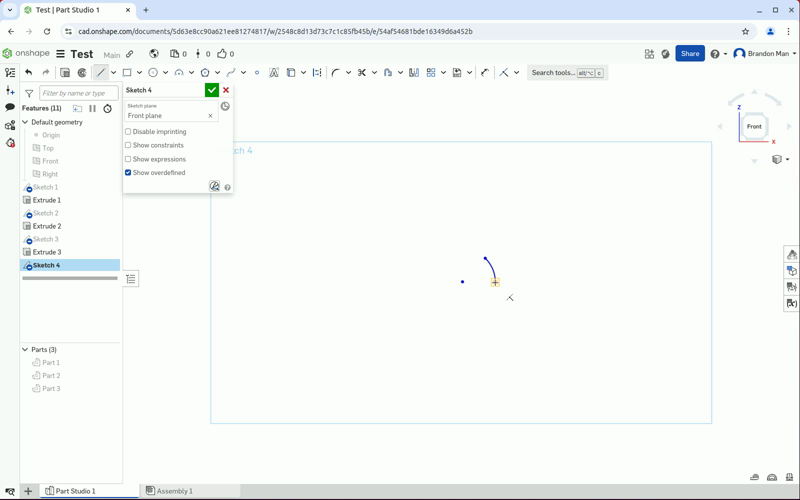
key_down(shift)
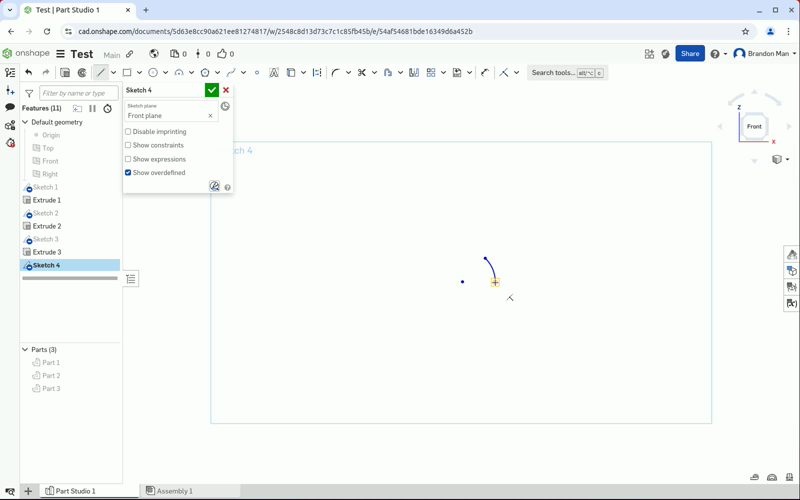
mouse_move(525, 282)
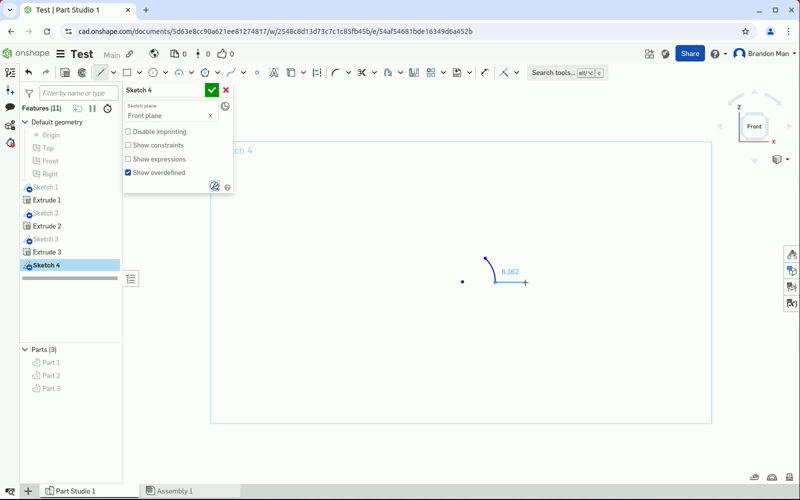
mouse_move(552, 282)
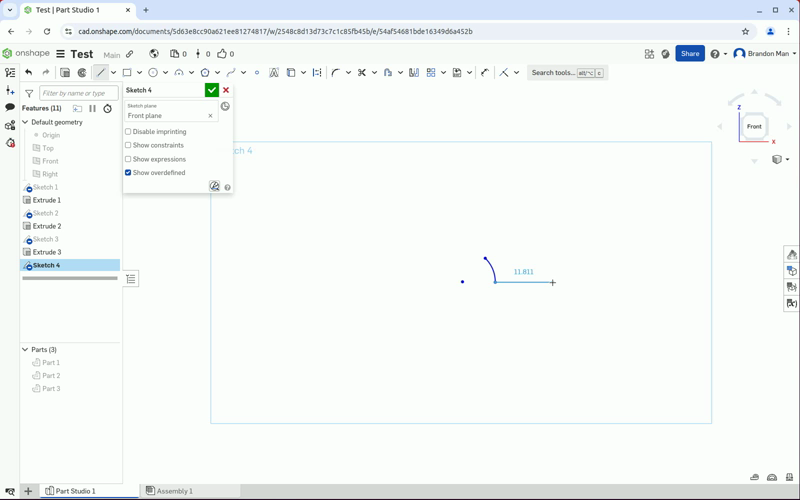
click(552, 282)
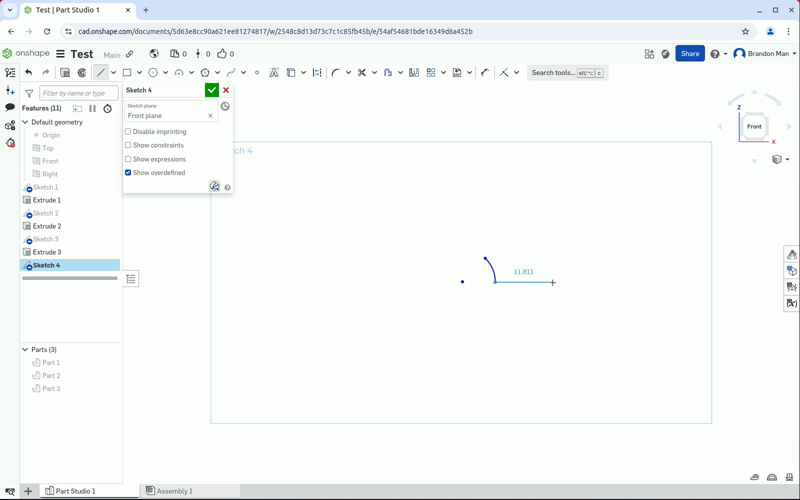
key_up(shift)
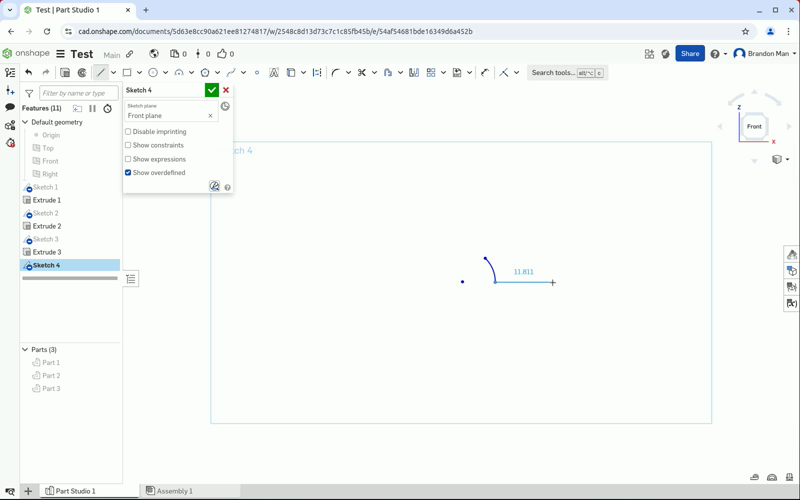
key(esc)
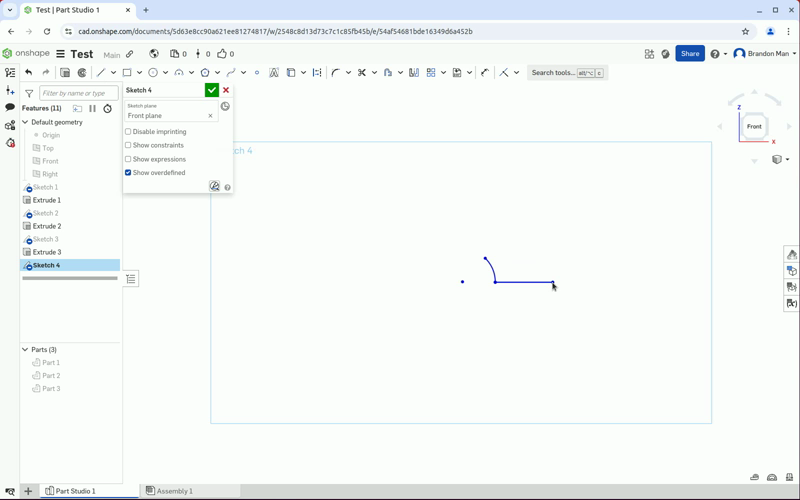
key(a)
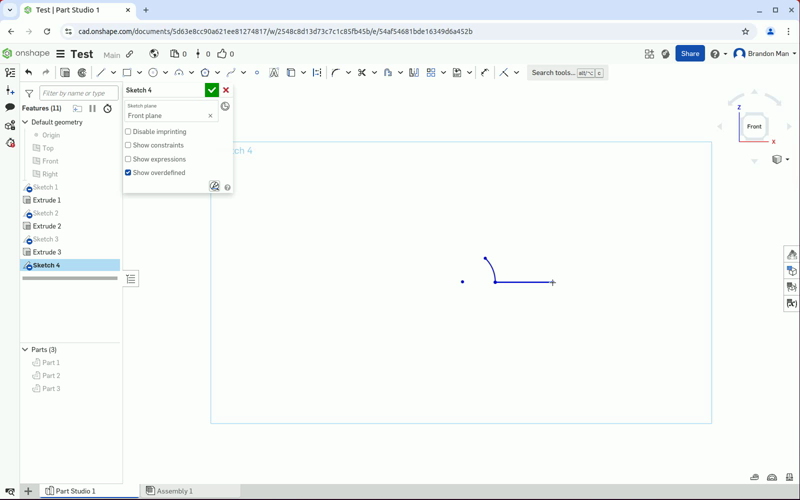
mouse_move(552, 282)
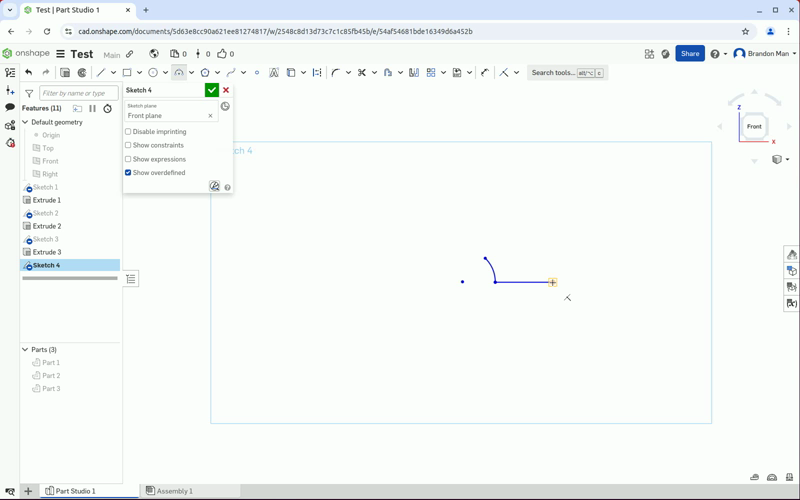
click(552, 282)
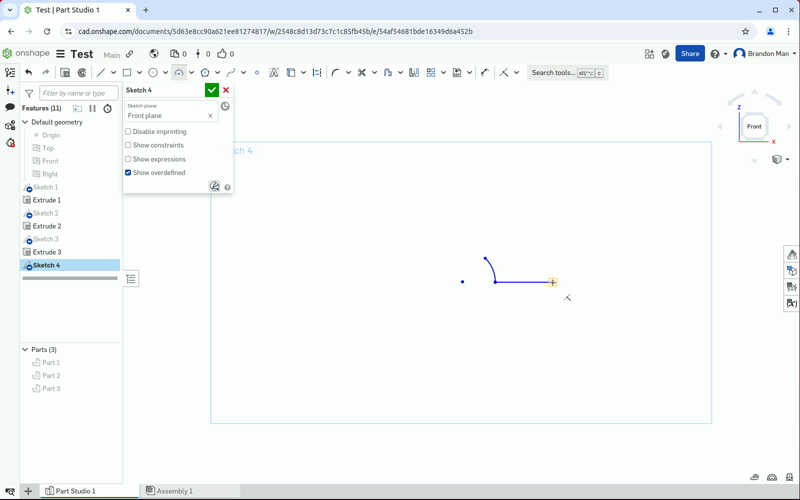
key_down(shift)
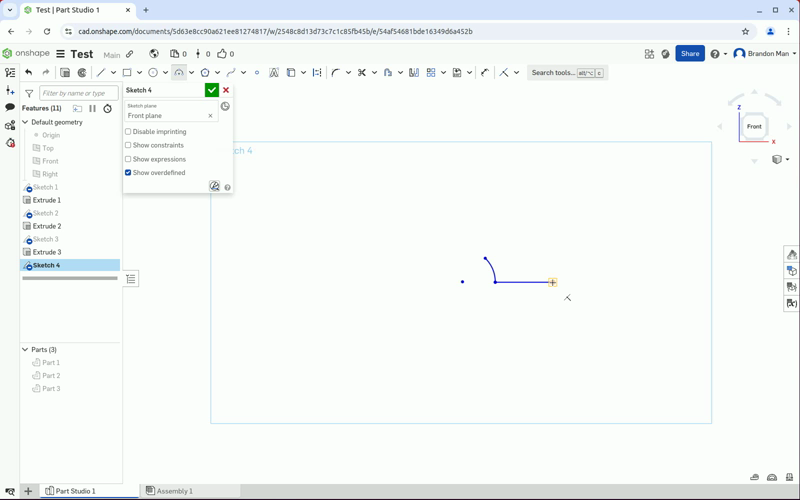
mouse_move(525, 217)
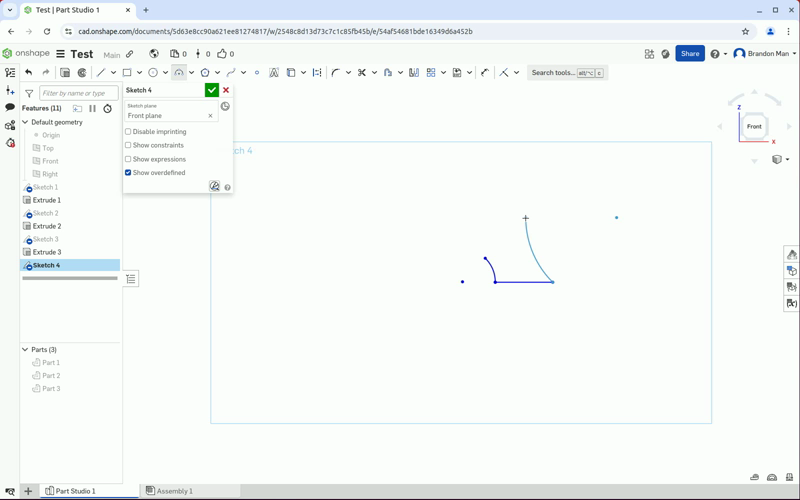
click(525, 217)
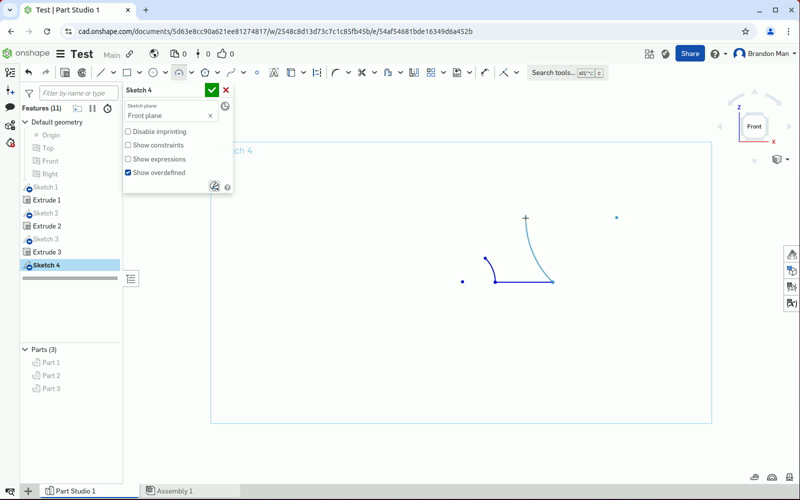
mouse_move(545, 247)
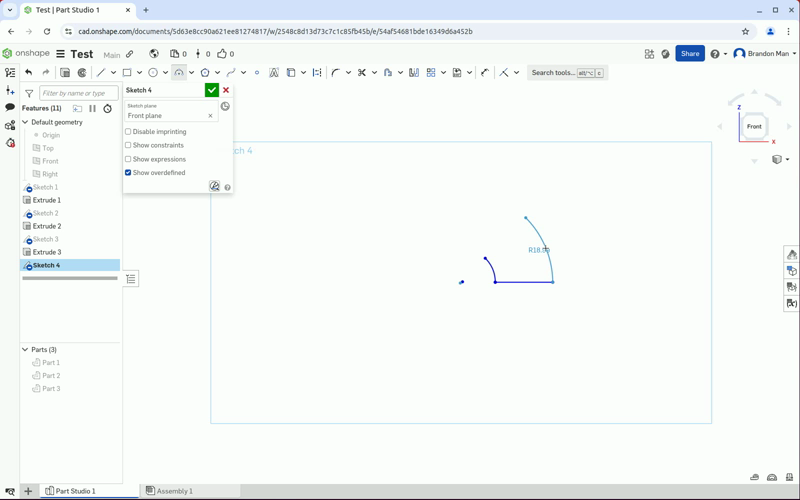
click(545, 247)
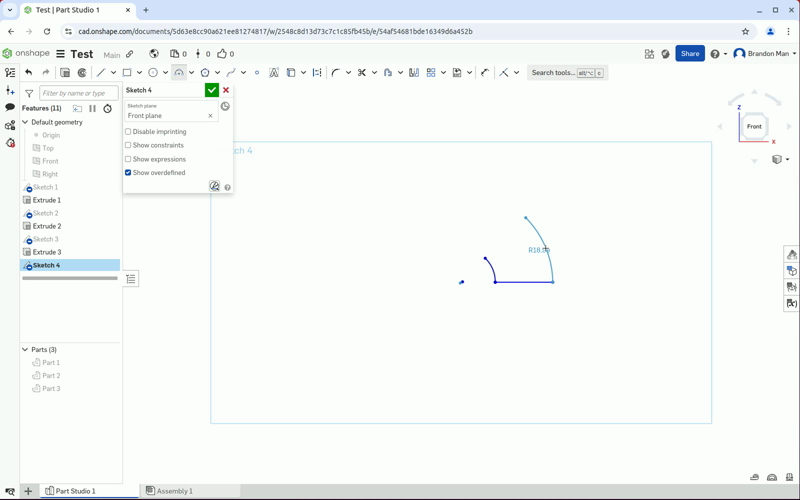
key_up(shift)
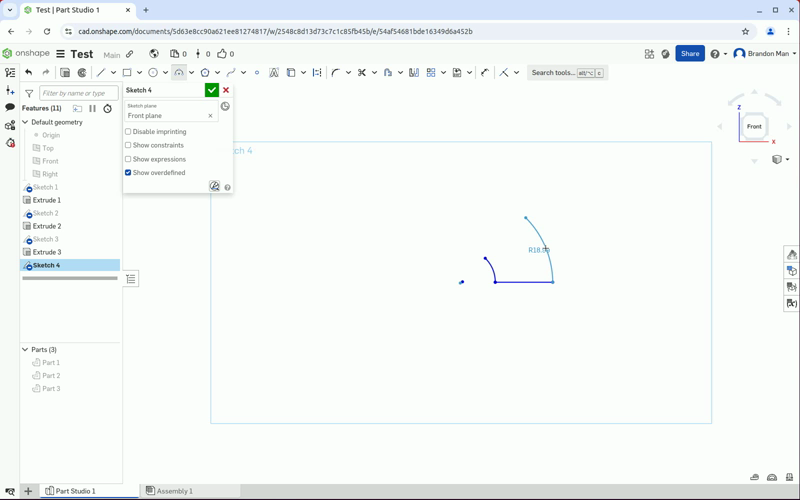
key(esc)
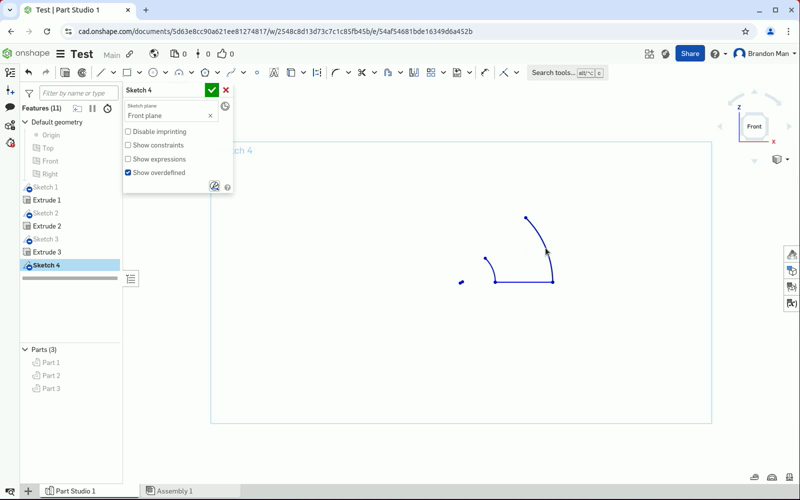
key(l)
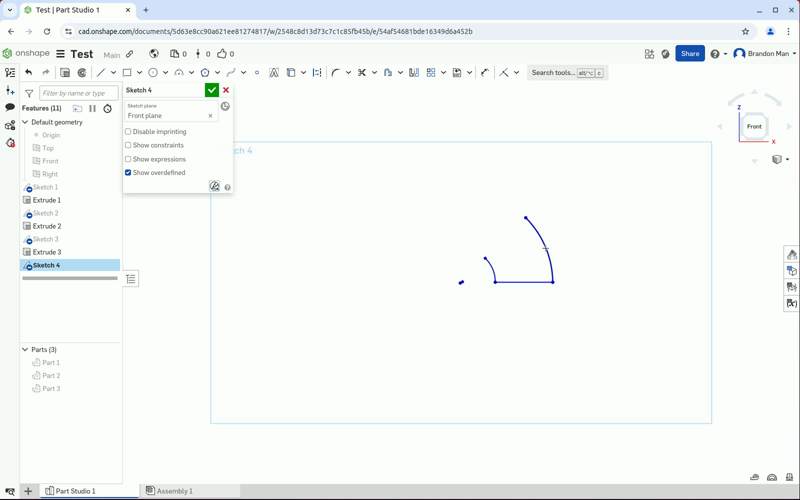
mouse_move(525, 217)
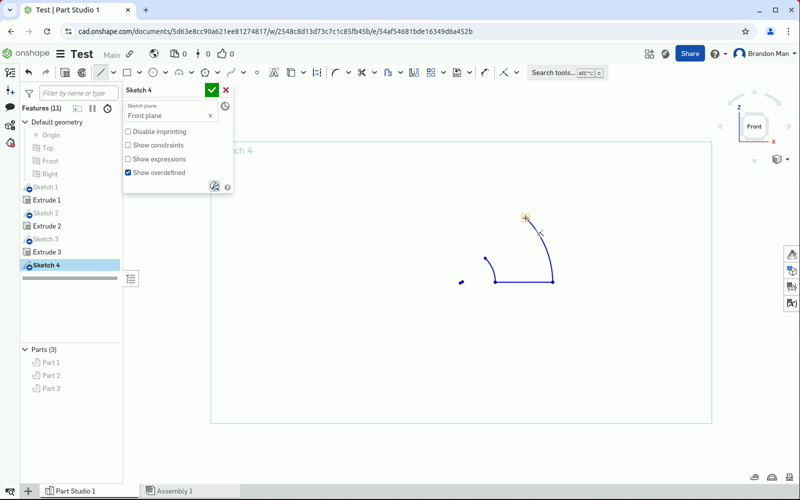
click(525, 217)
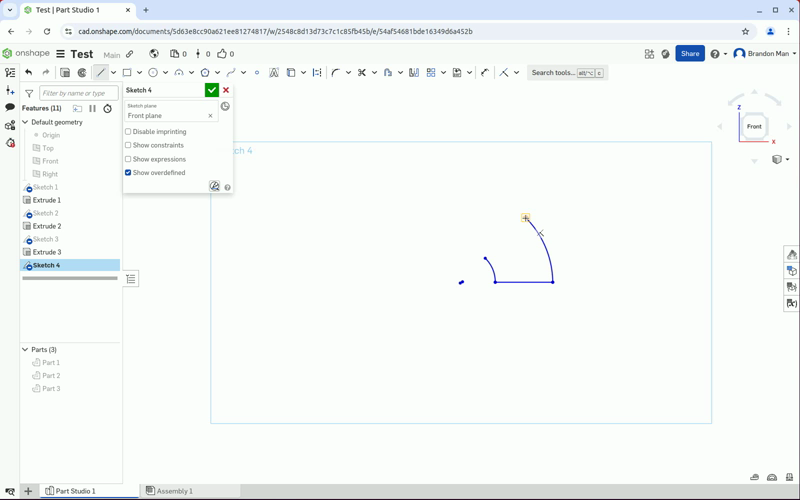
mouse_move(555, 217)
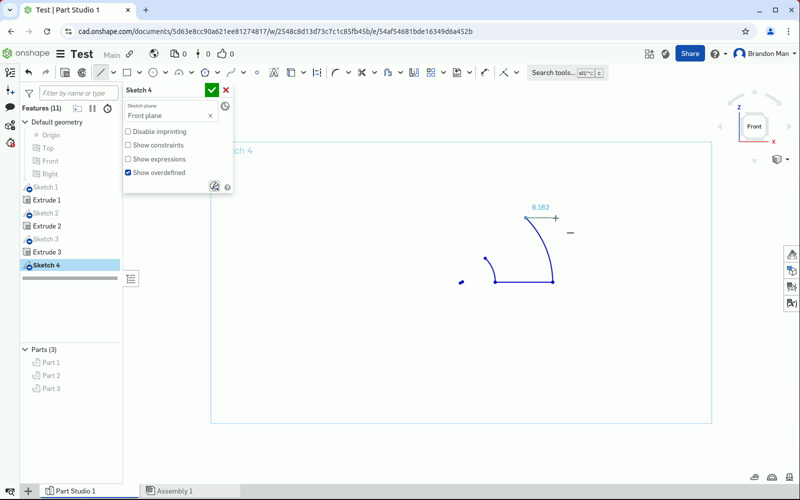
key_down(shift)
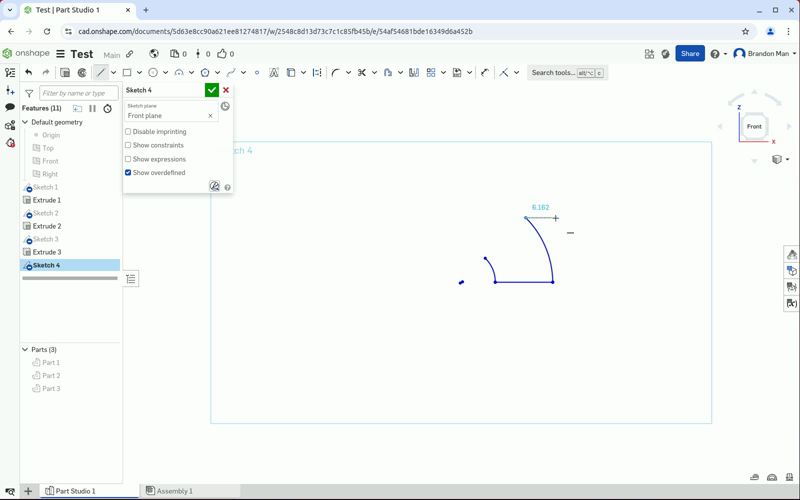
mouse_move(485, 258)
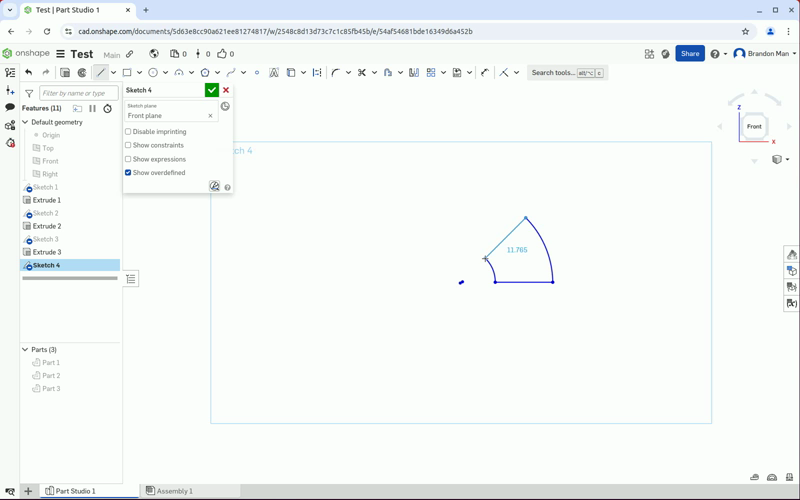
key_up(shift)
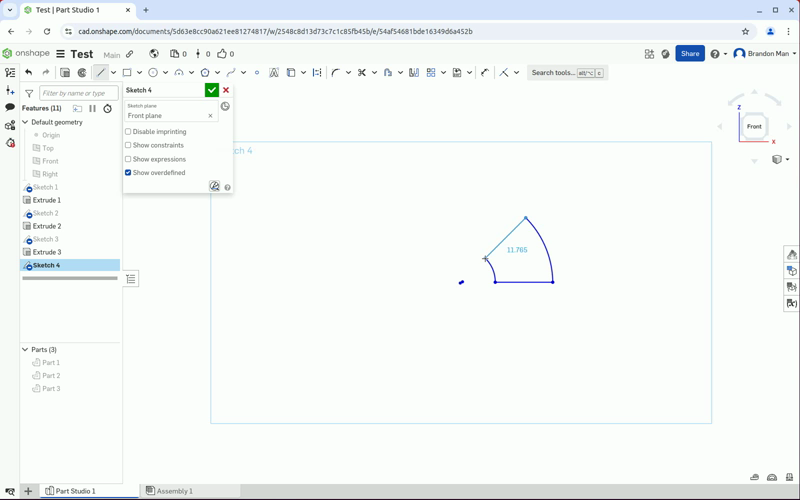
click(485, 258)
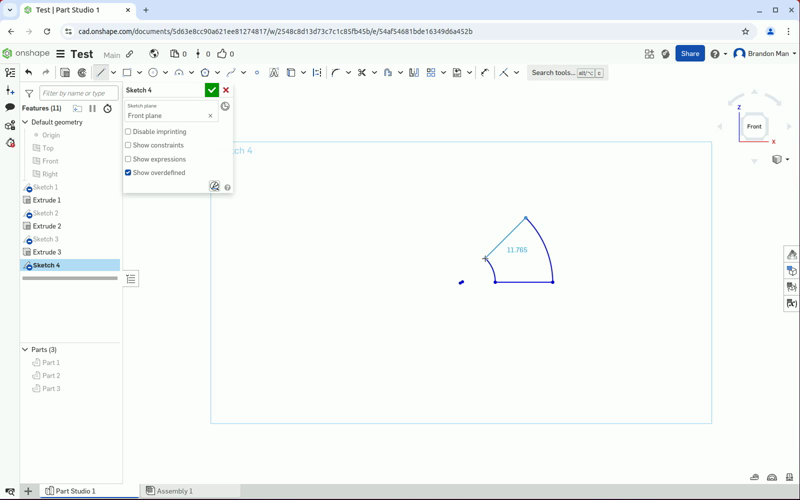
key(esc)
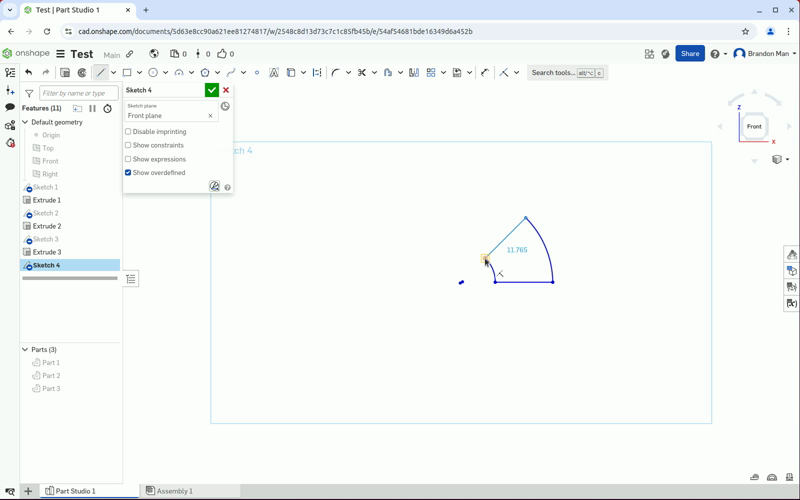
mouse_move(537, 256)
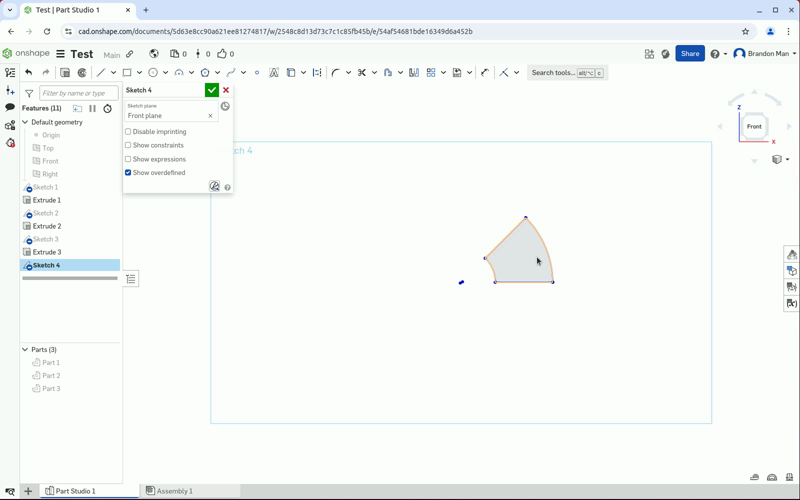
scroll(6)
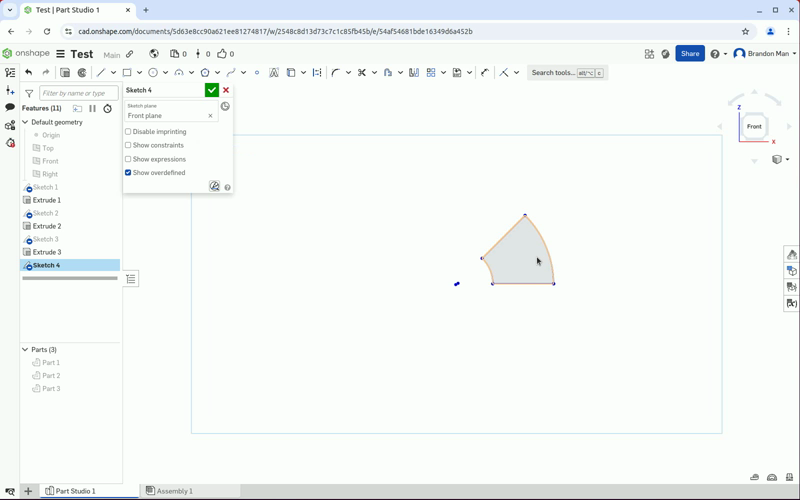
scroll(6)
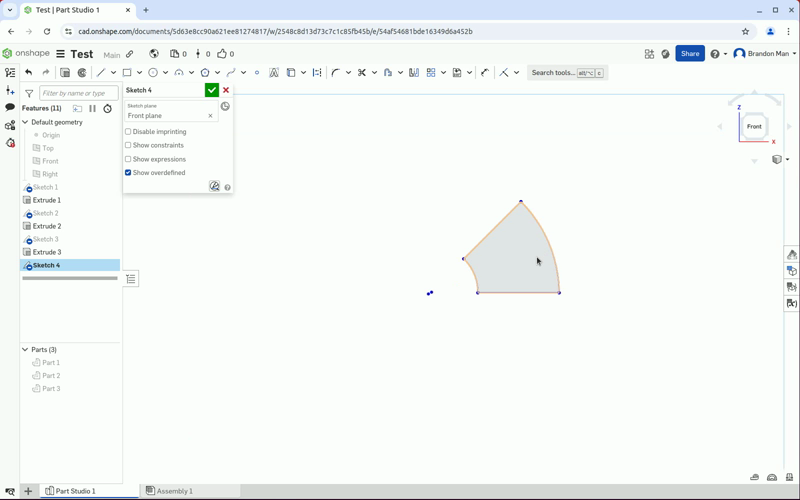
scroll(6)
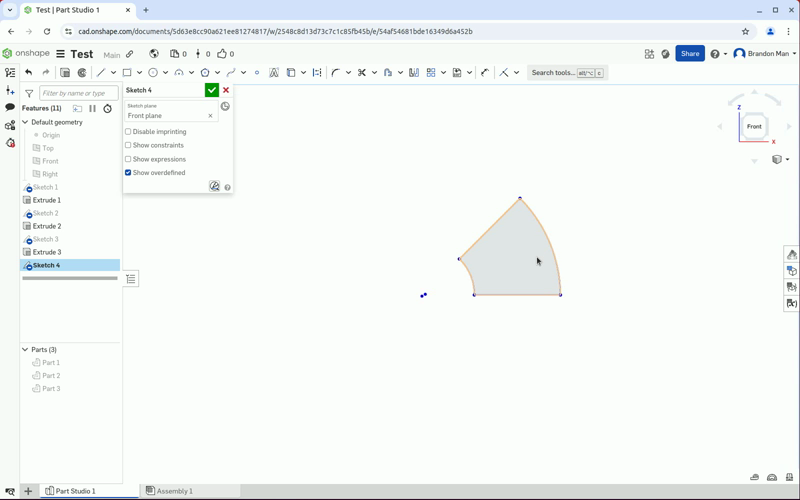
scroll(6)
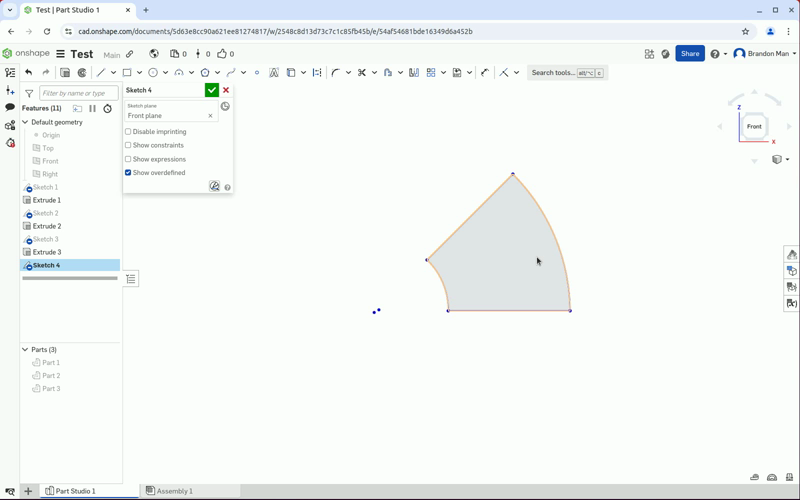
scroll(6)
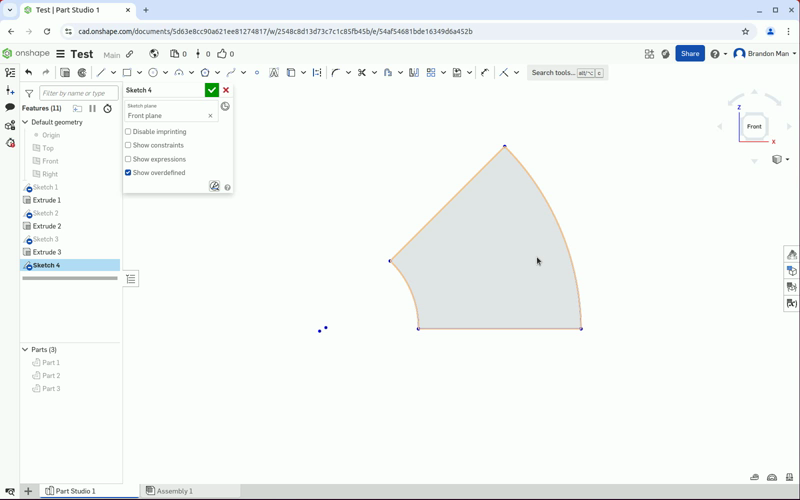
scroll(6)
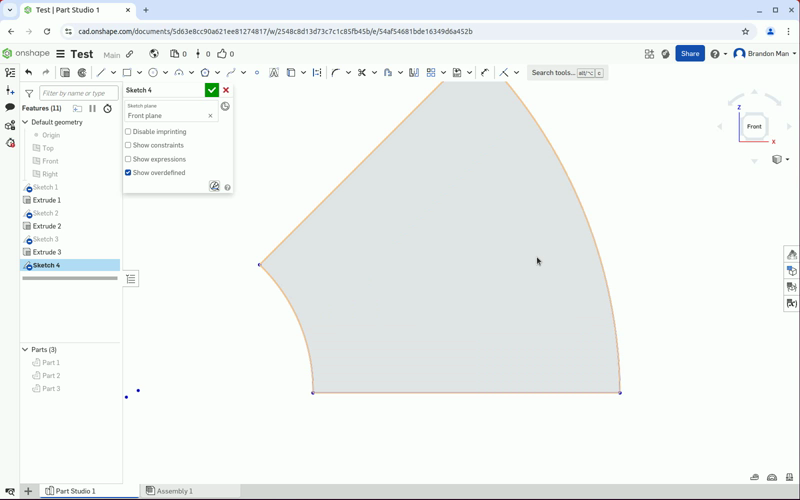
scroll(6)
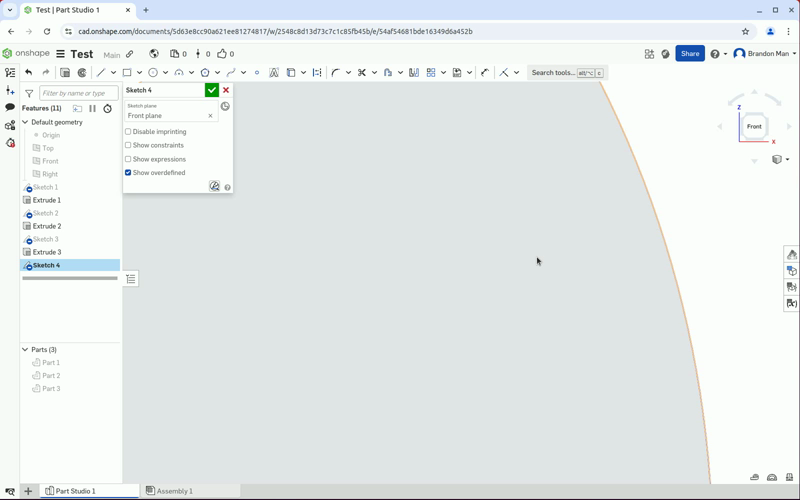
click(537, 256)
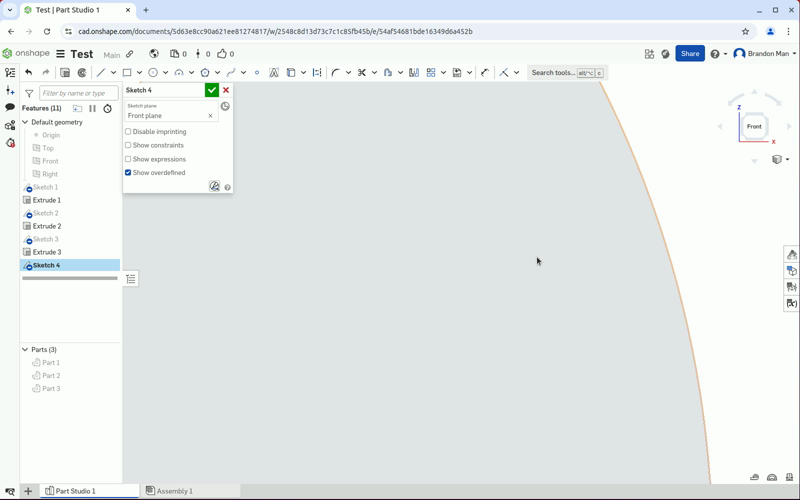
scroll(-6)
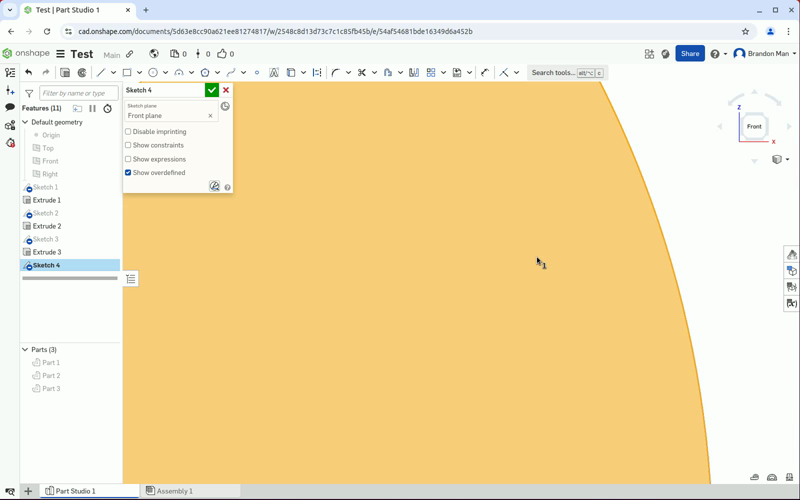
scroll(-6)
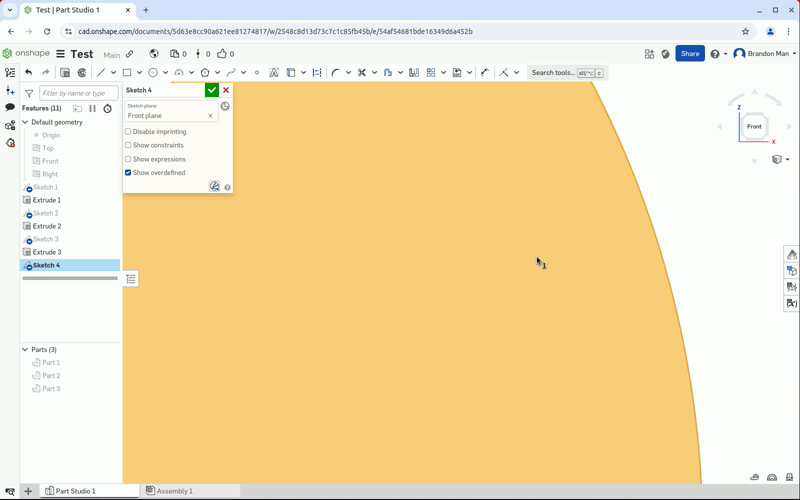
scroll(-6)
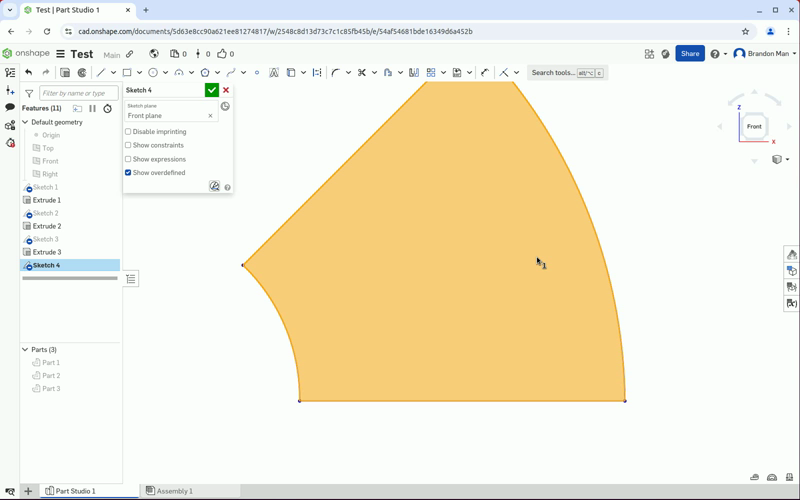
scroll(-6)
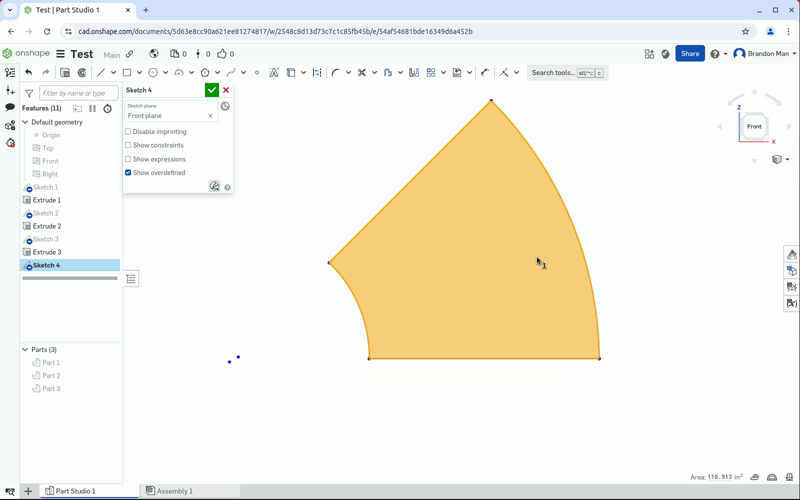
scroll(-6)
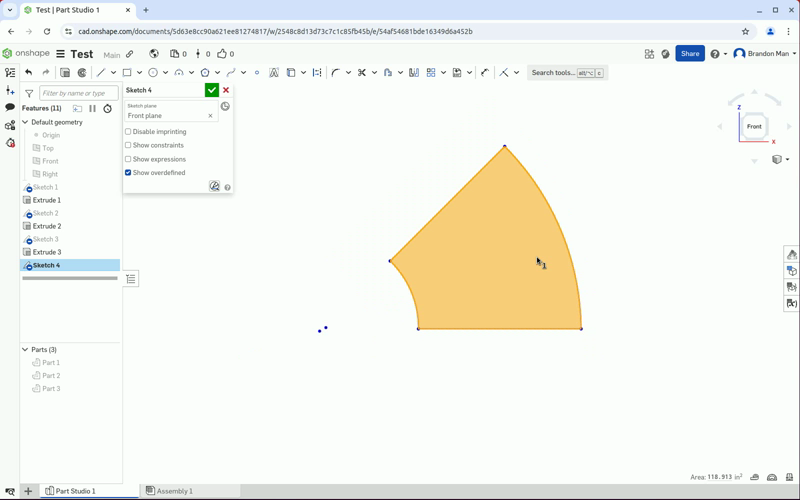
scroll(-6)
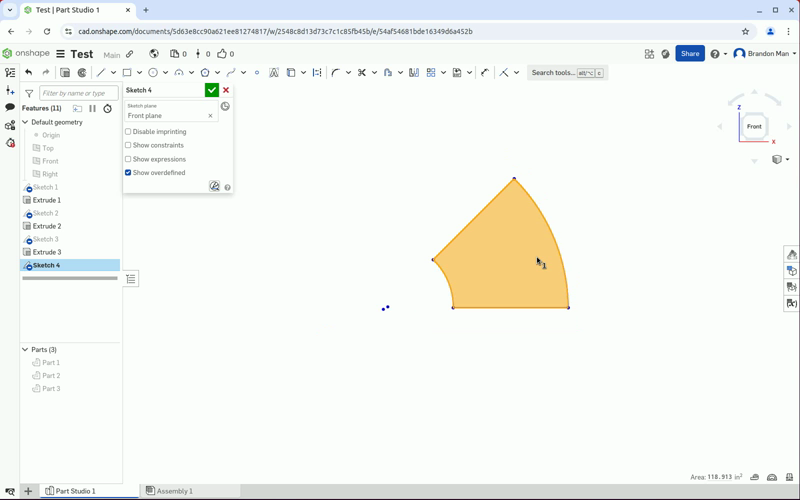
scroll(-6)
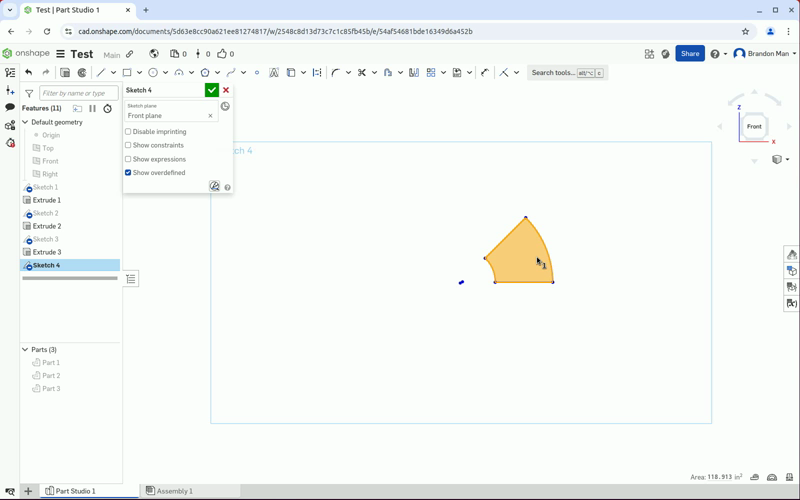
mouse_move(73, 352)
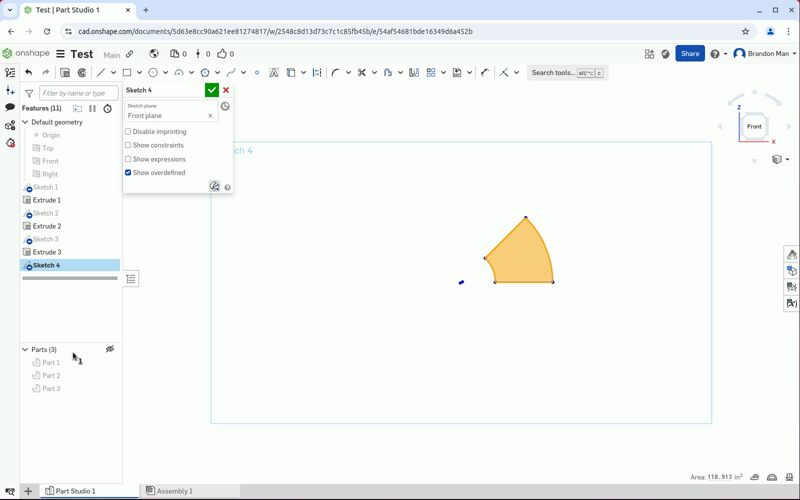
key(shift+y)
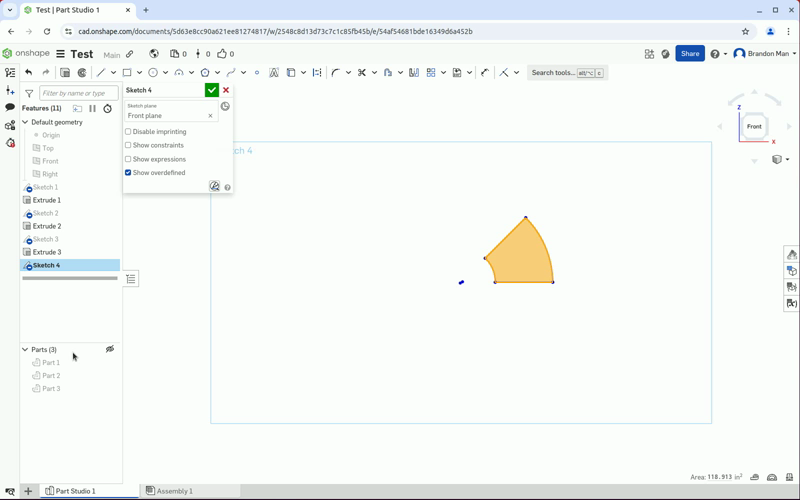
key(shift+e)
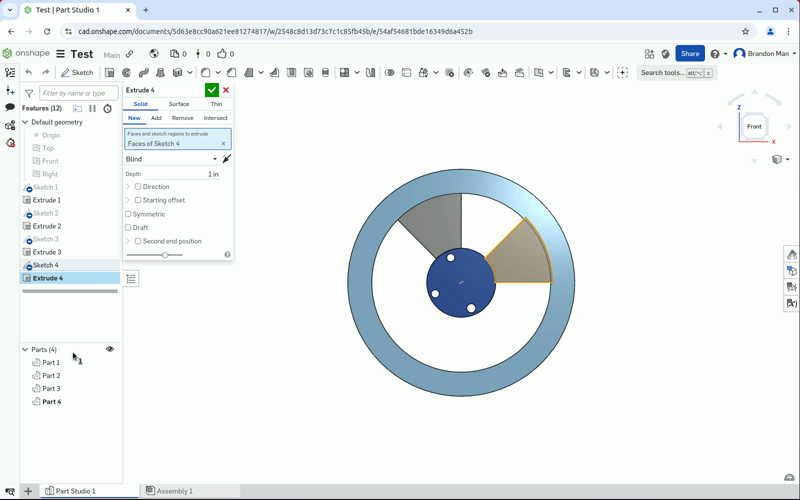
mouse_move(143, 106)
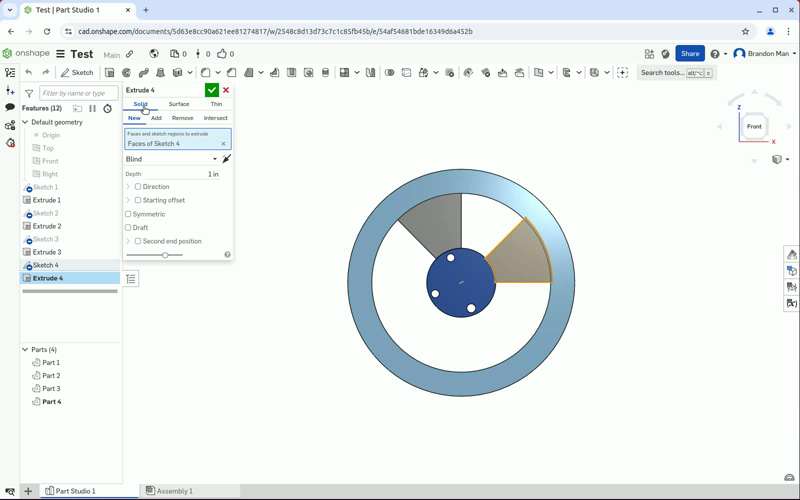
click(143, 106)
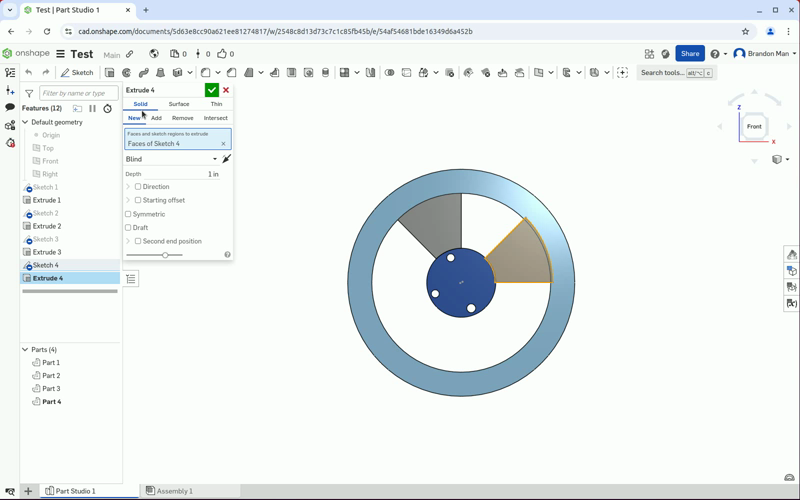
mouse_move(137, 120)
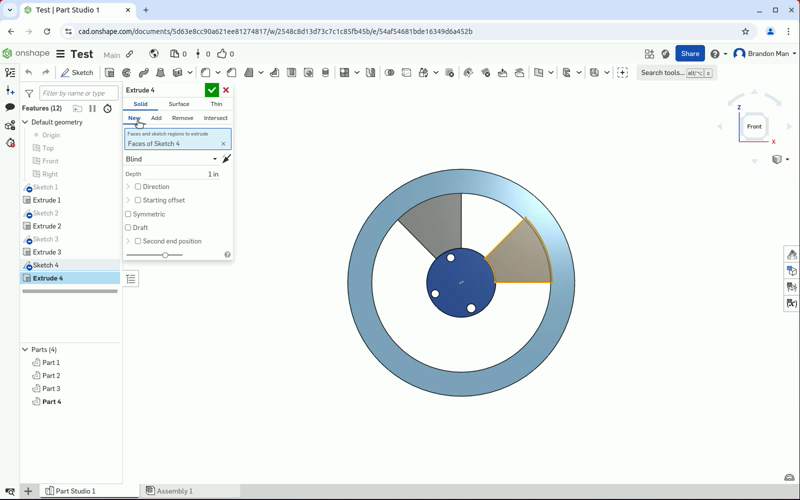
click(137, 120)
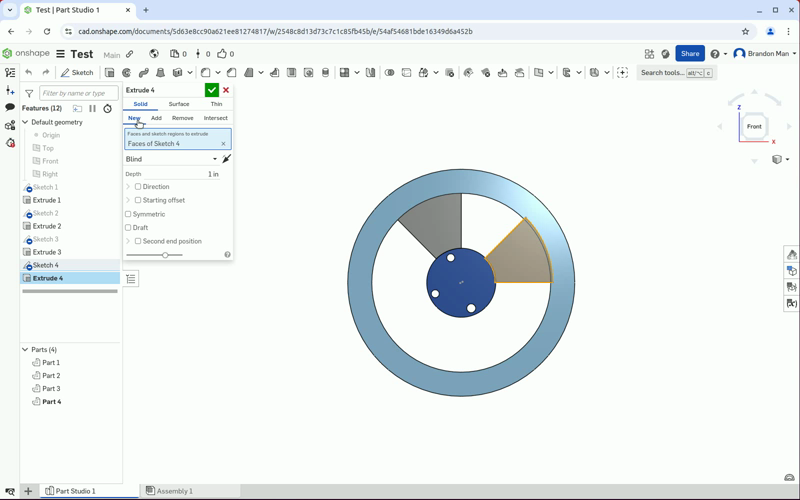
key(tab, 4)
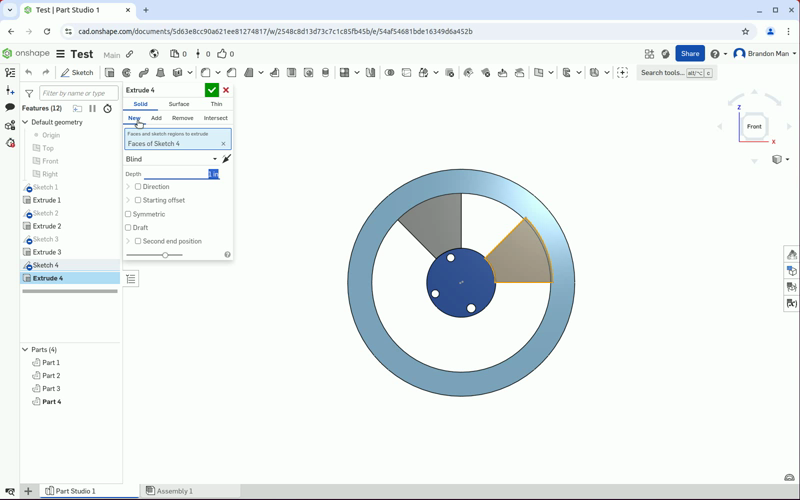
text(2.889)
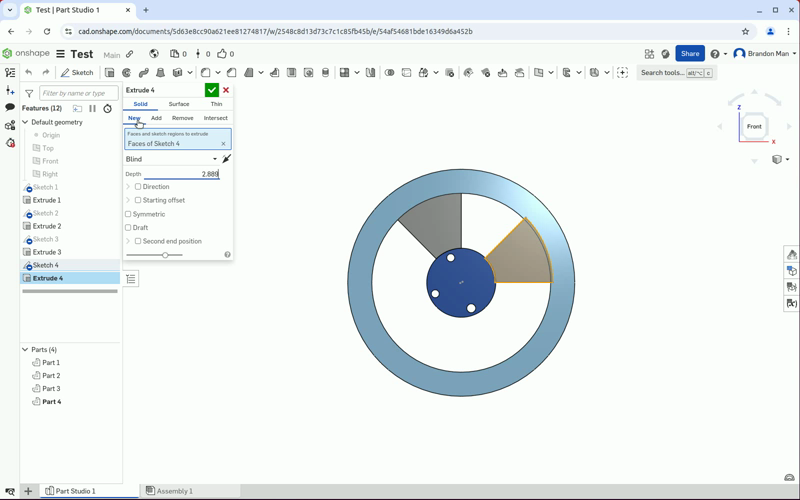
key(enter)
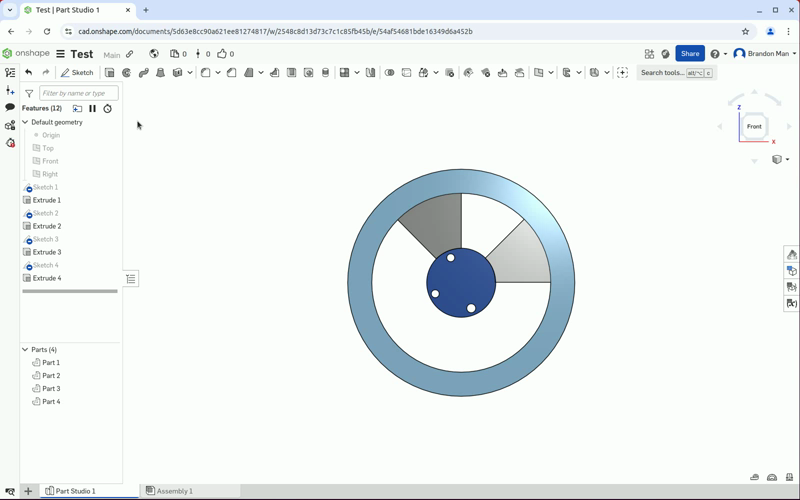
key(shift+h)
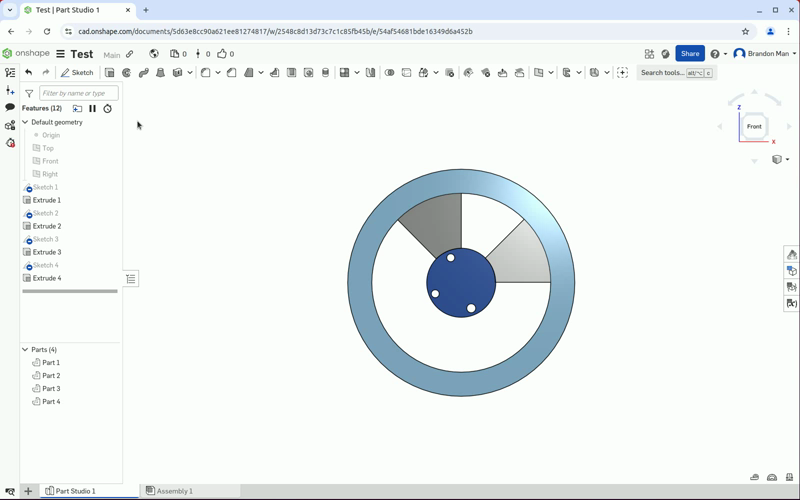
key(shift+h)
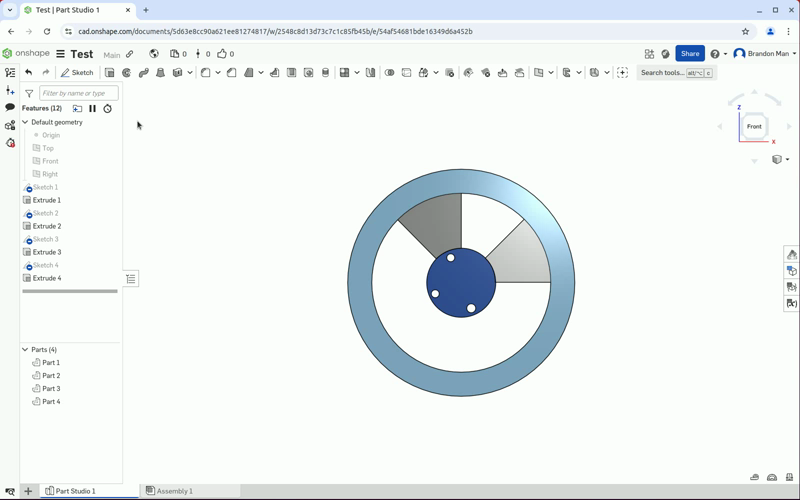
mouse_move(73, 189)
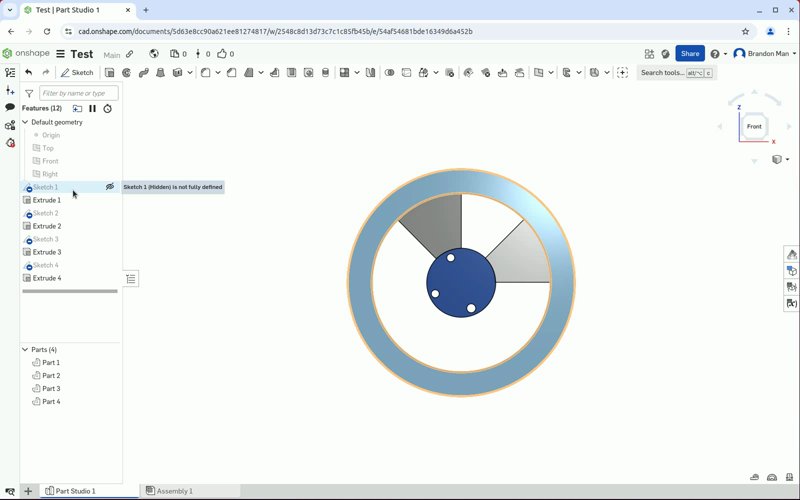
click(73, 189)
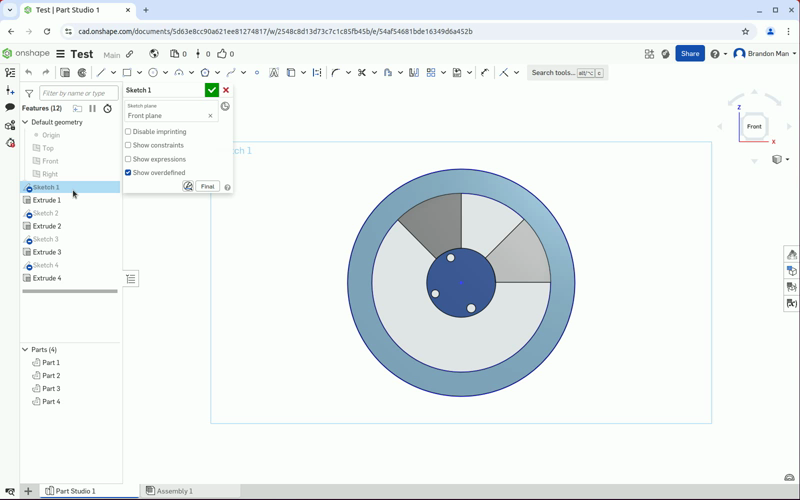
mouse_move(229, 92)
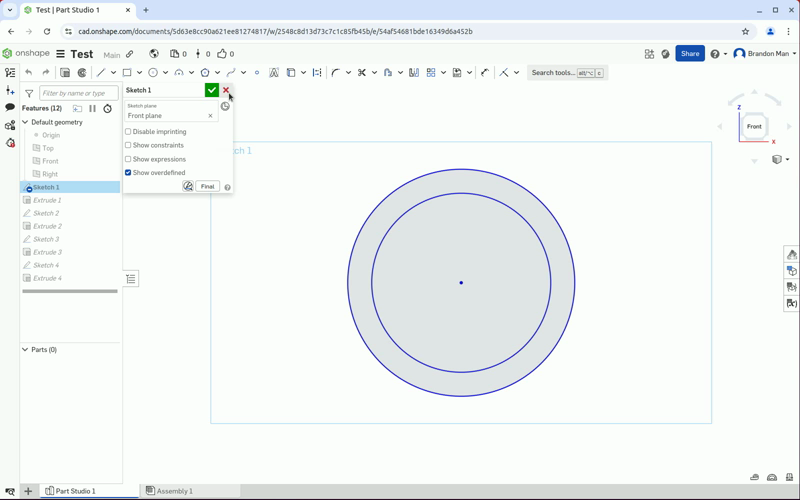
click(229, 92)
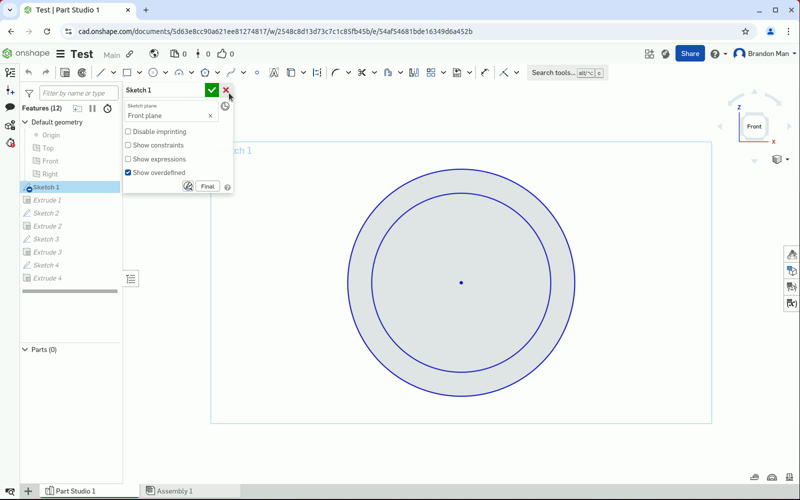
key(shift+s)
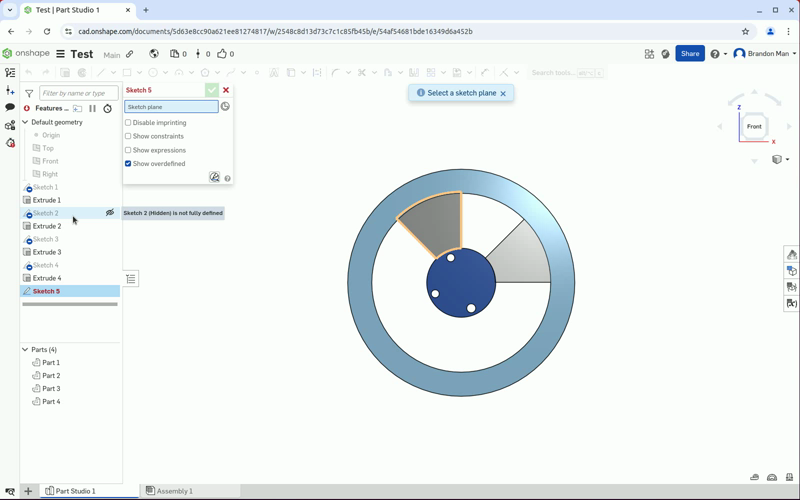
scroll(3)
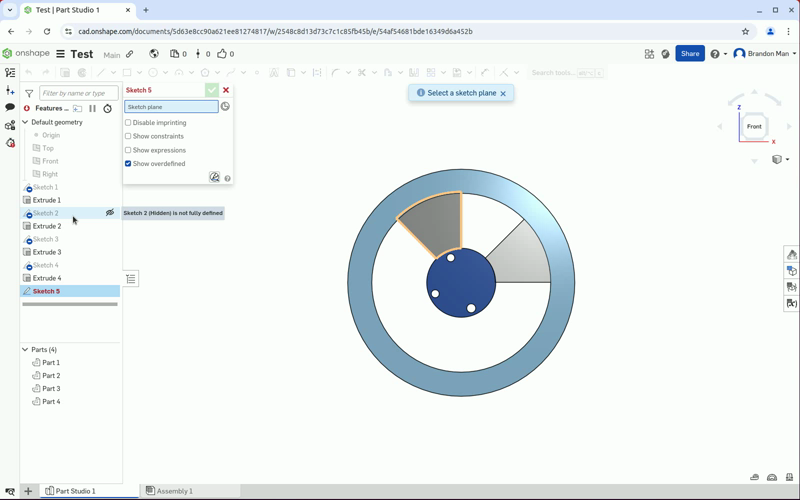
mouse_move(73, 163)
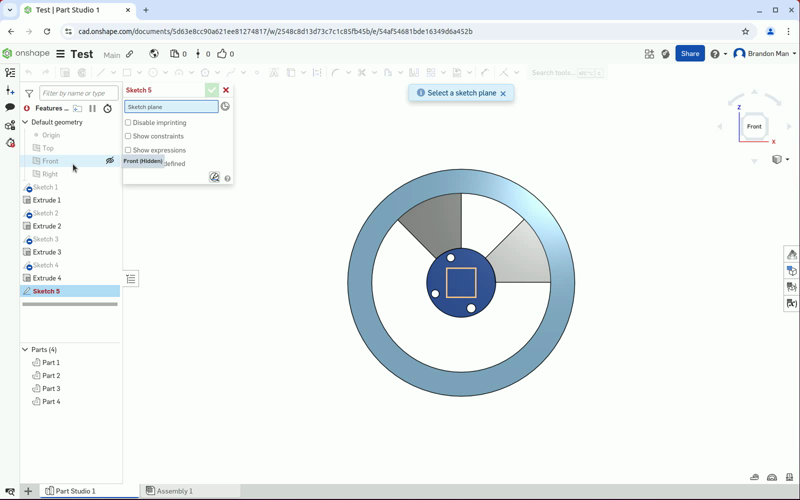
click(73, 163)
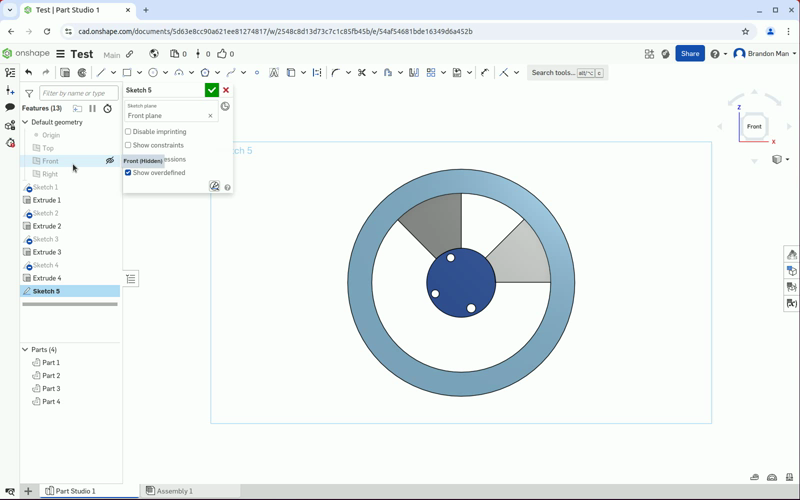
mouse_move(73, 352)
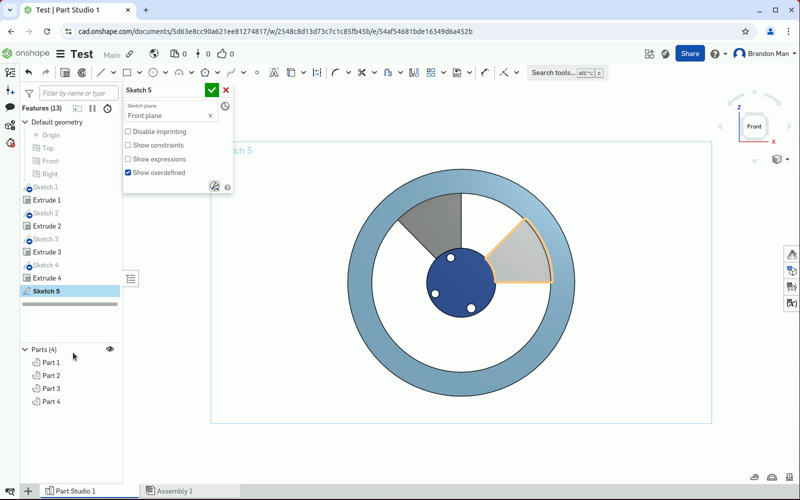
key(y)
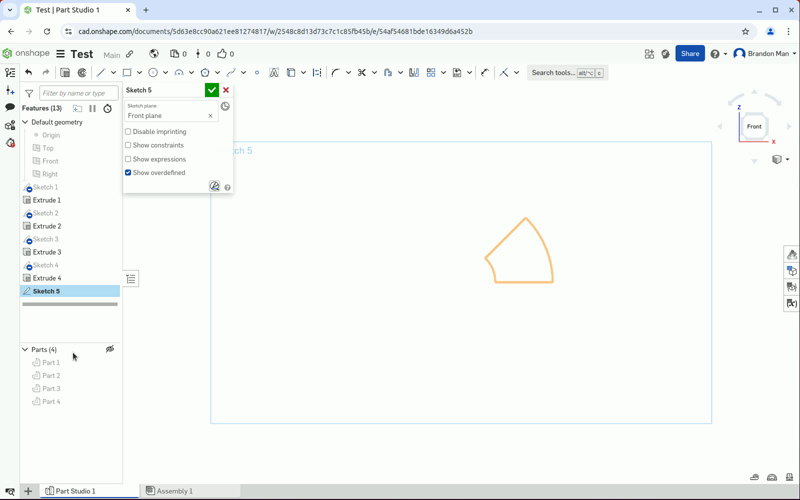
key(a)
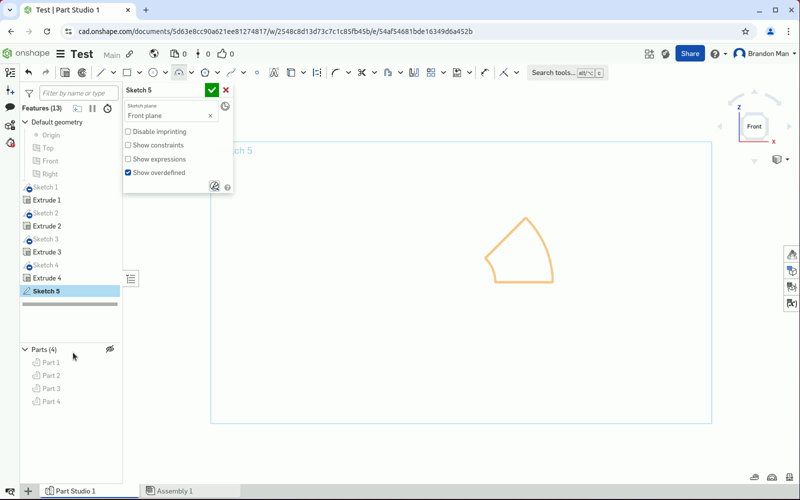
key_down(shift)
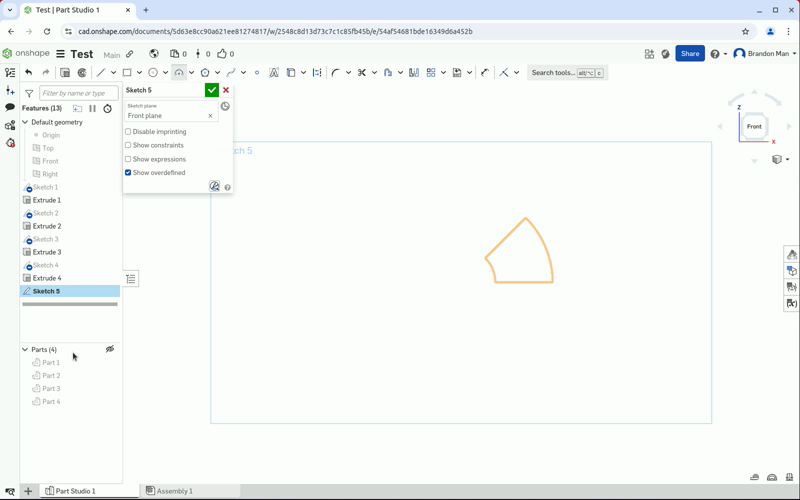
mouse_move(460, 373)
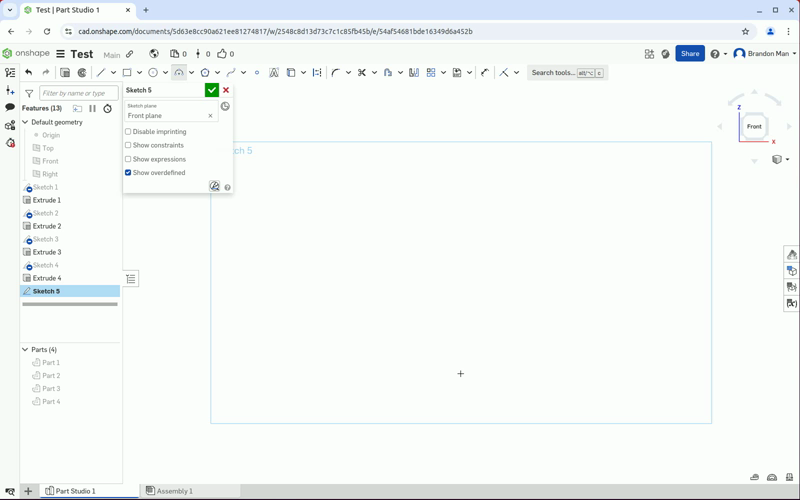
click(460, 373)
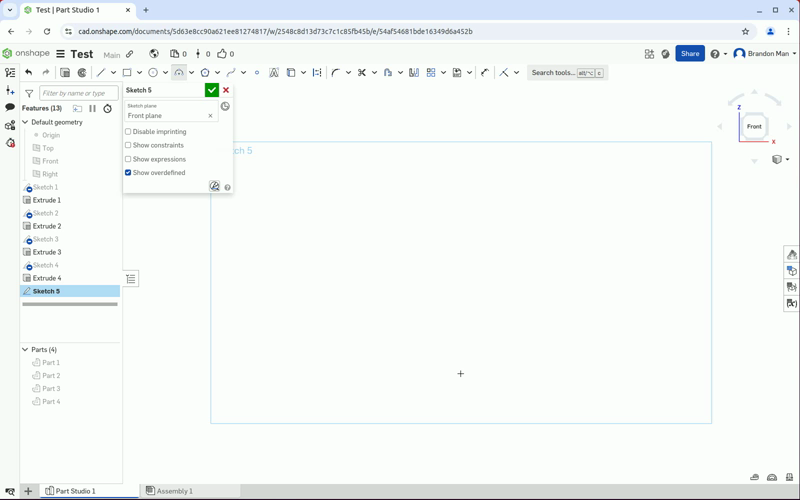
key_up(shift)
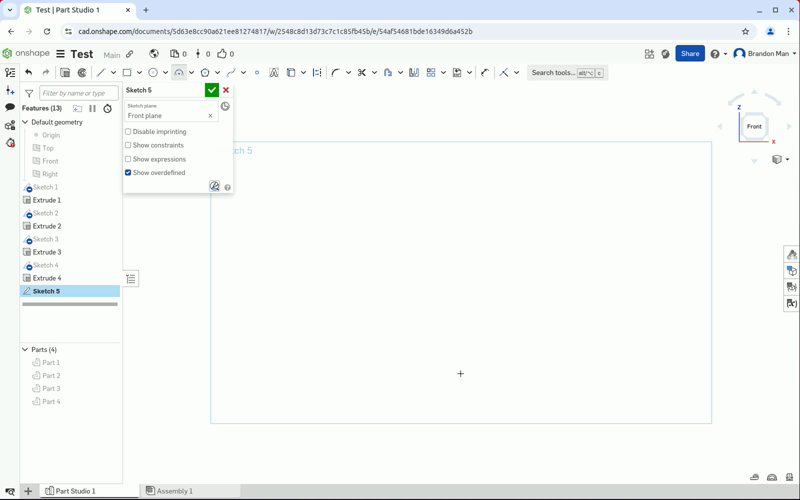
key_down(shift)
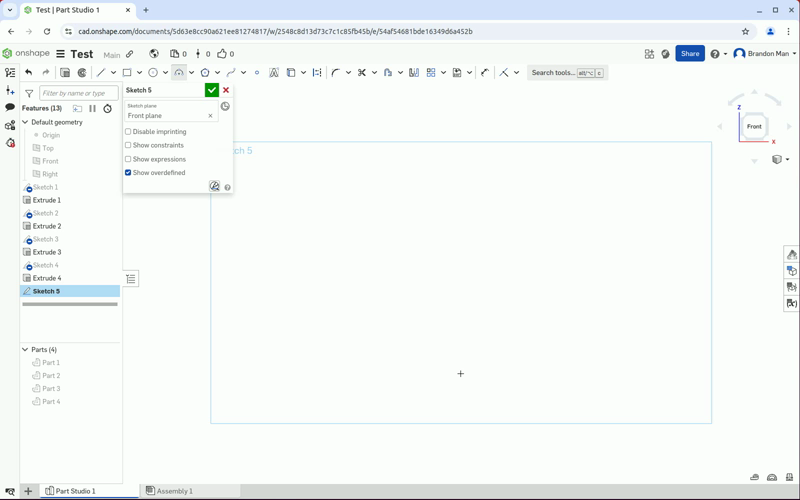
mouse_move(525, 346)
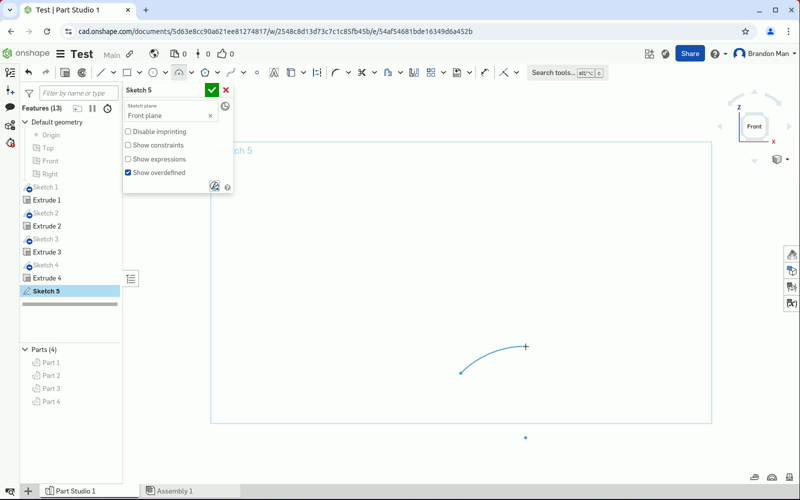
click(525, 346)
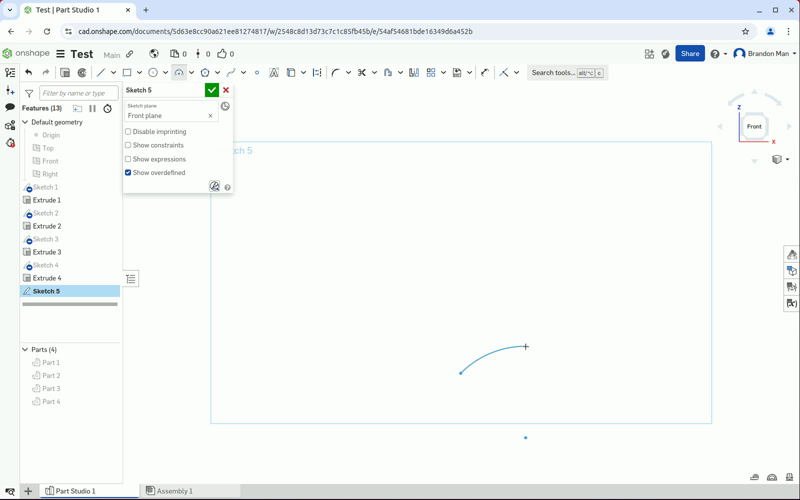
mouse_move(495, 366)
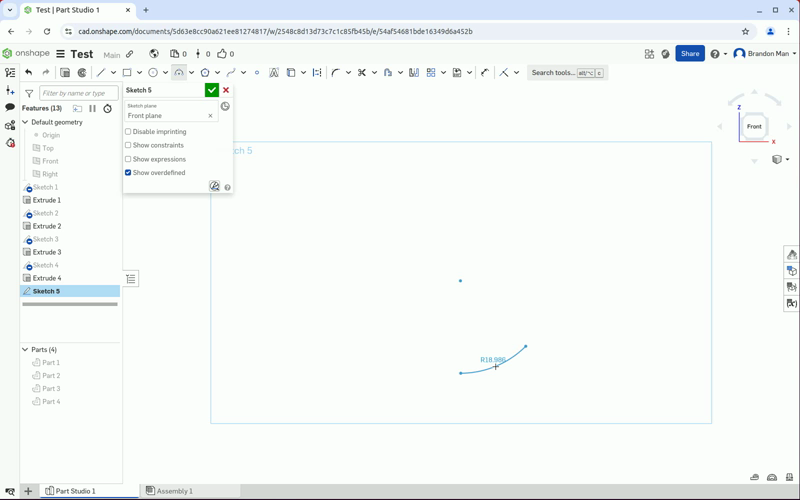
click(495, 366)
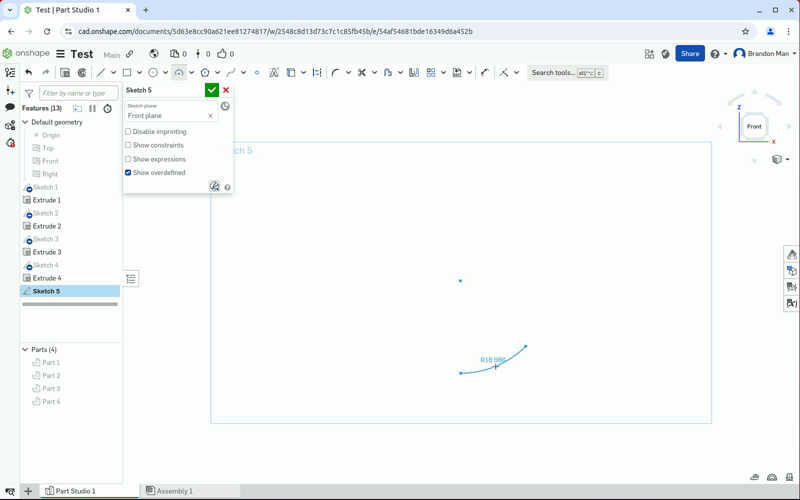
key_up(shift)
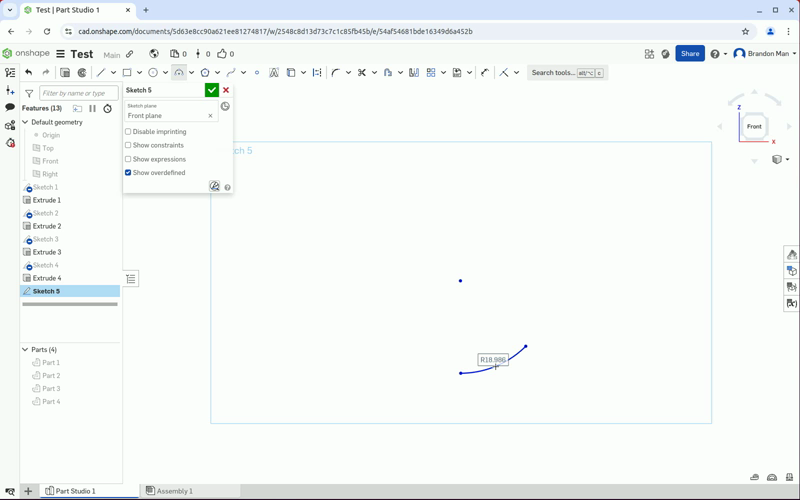
key(esc)
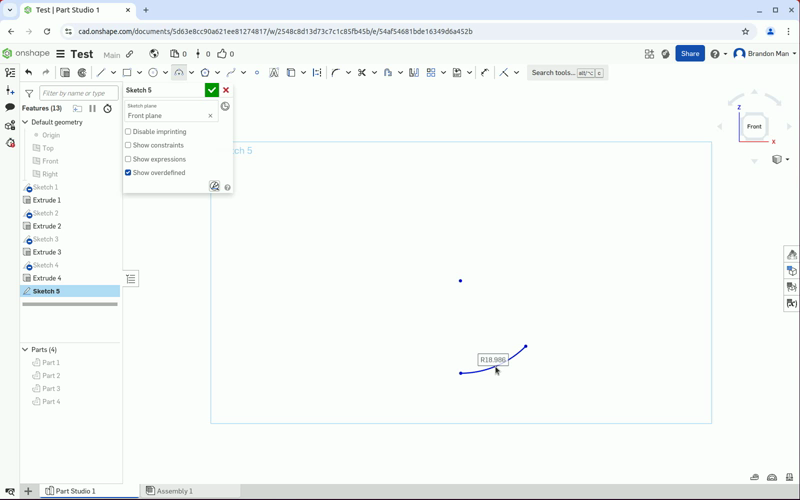
key(l)
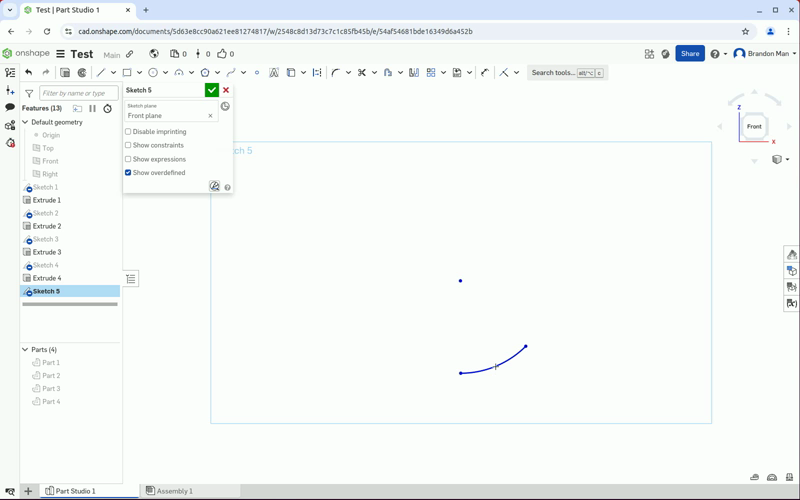
mouse_move(525, 346)
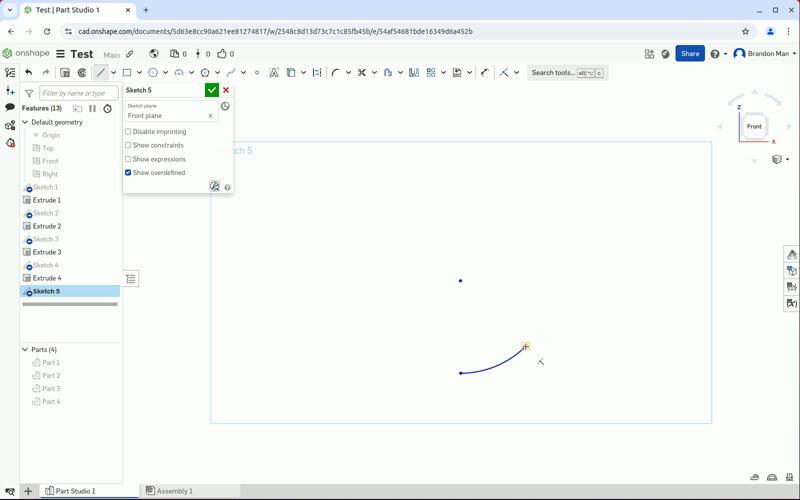
click(525, 346)
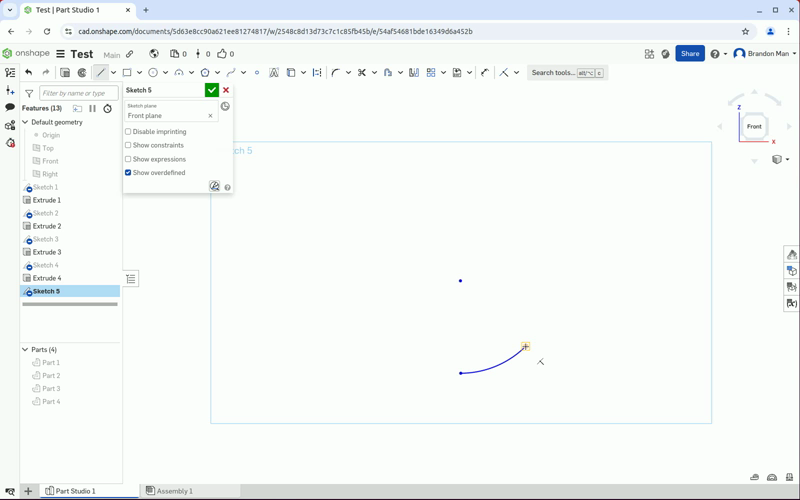
key_down(shift)
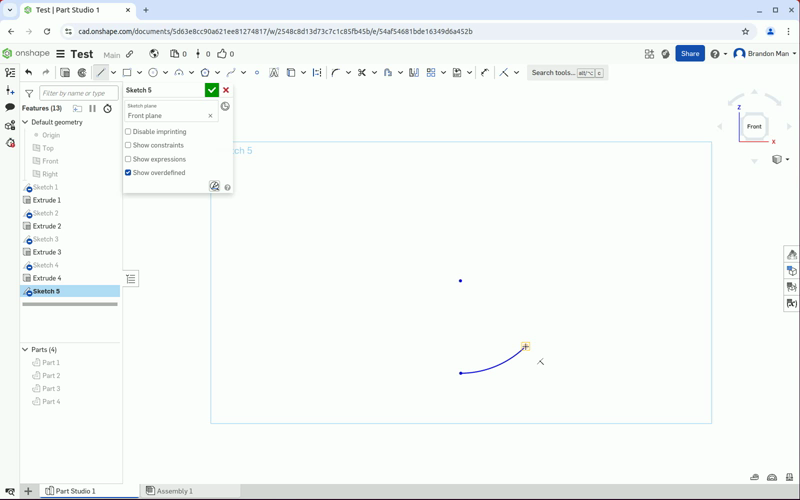
mouse_move(555, 346)
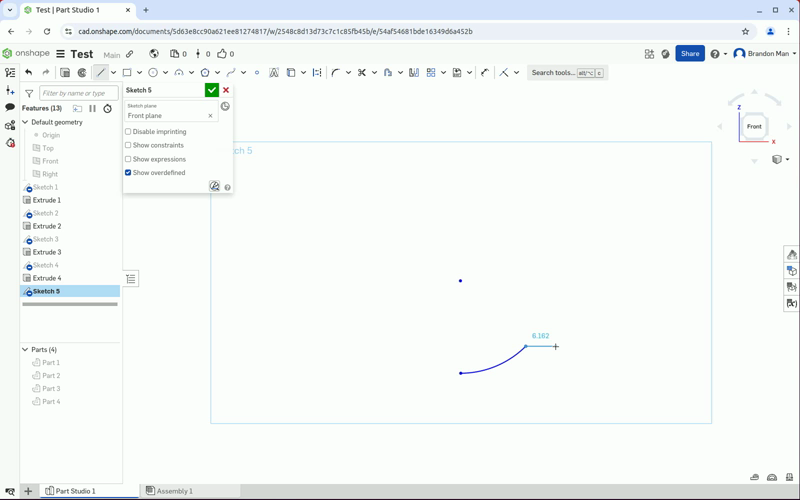
mouse_move(484, 306)
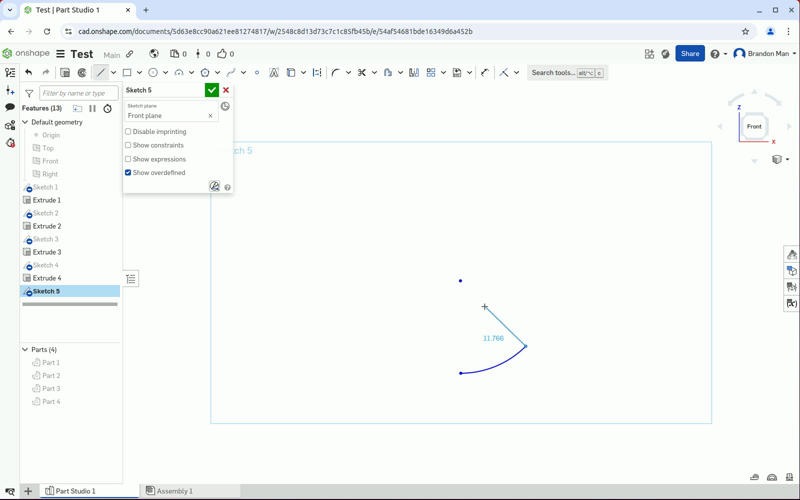
click(484, 306)
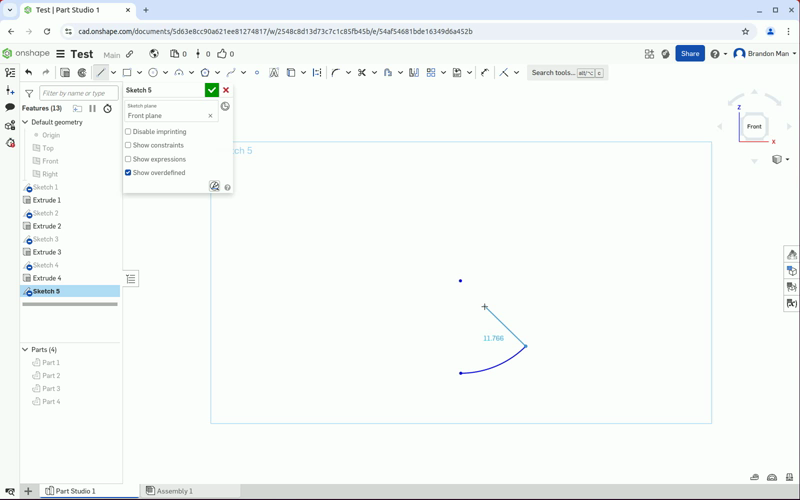
key_up(shift)
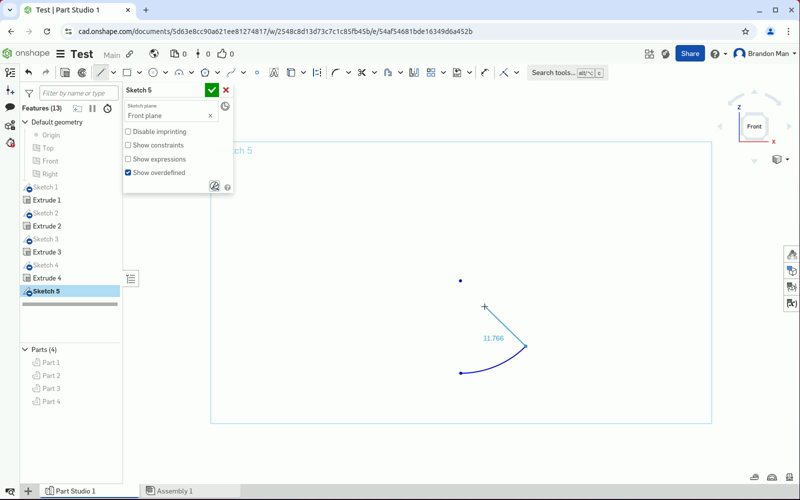
key(esc)
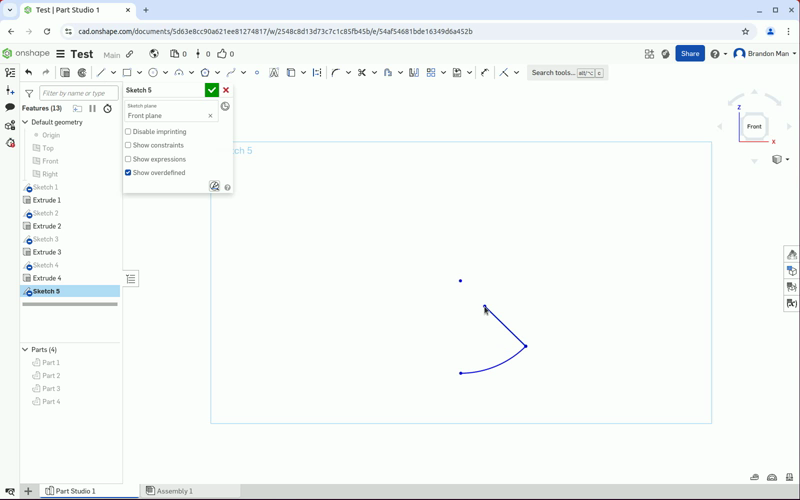
key(a)
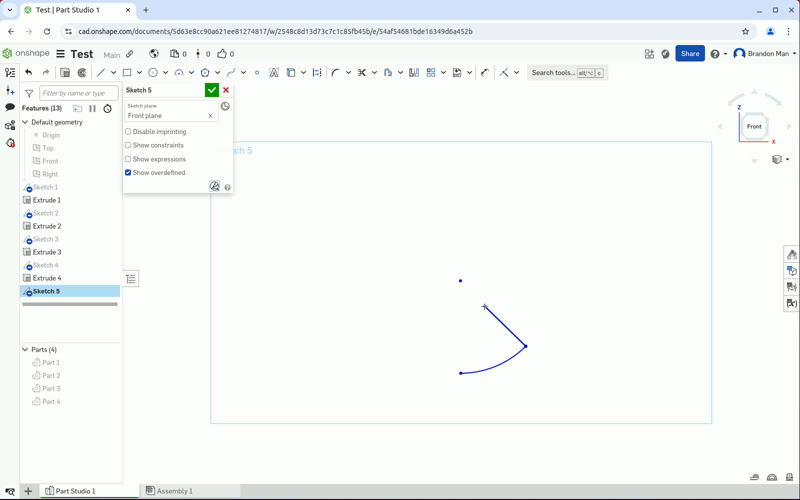
mouse_move(484, 306)
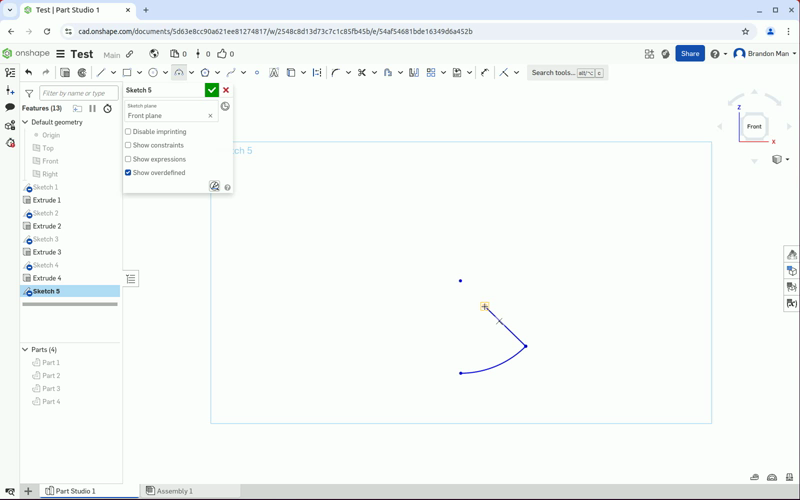
click(484, 306)
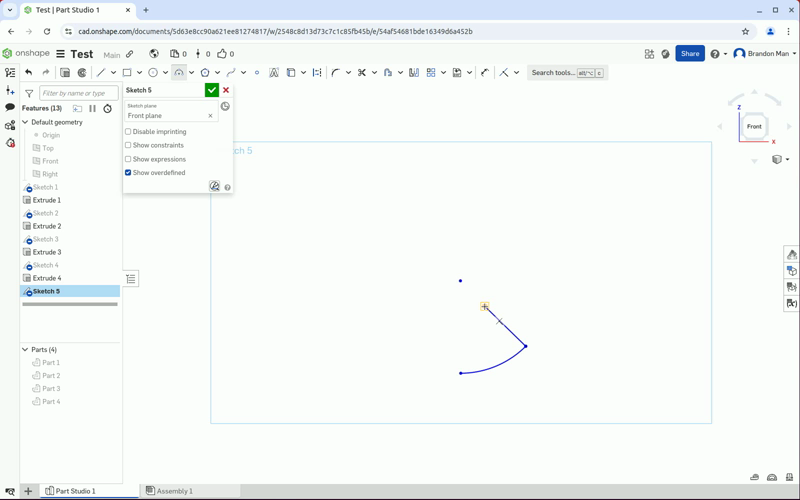
key_down(shift)
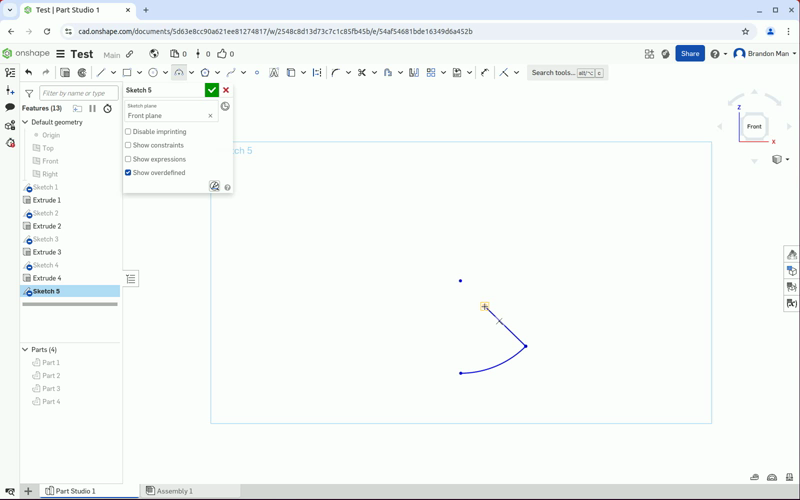
mouse_move(460, 315)
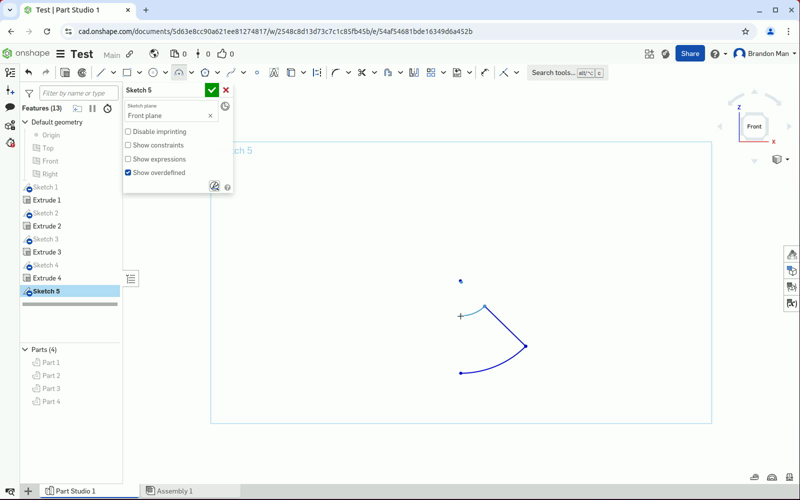
click(460, 315)
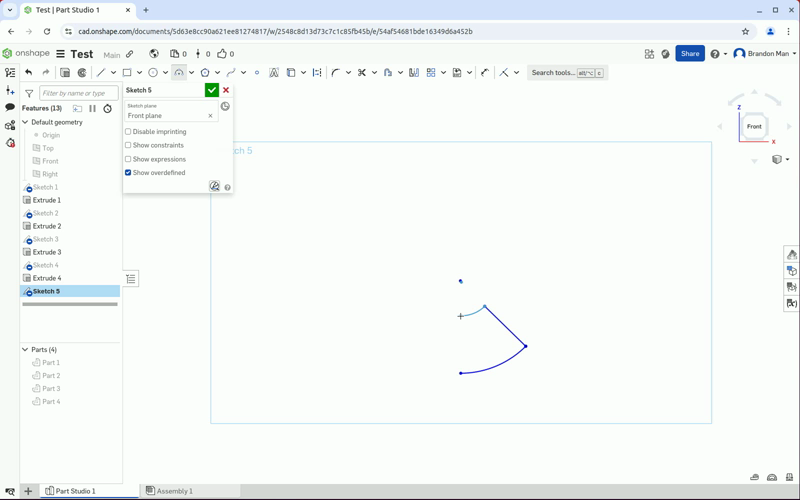
mouse_move(473, 313)
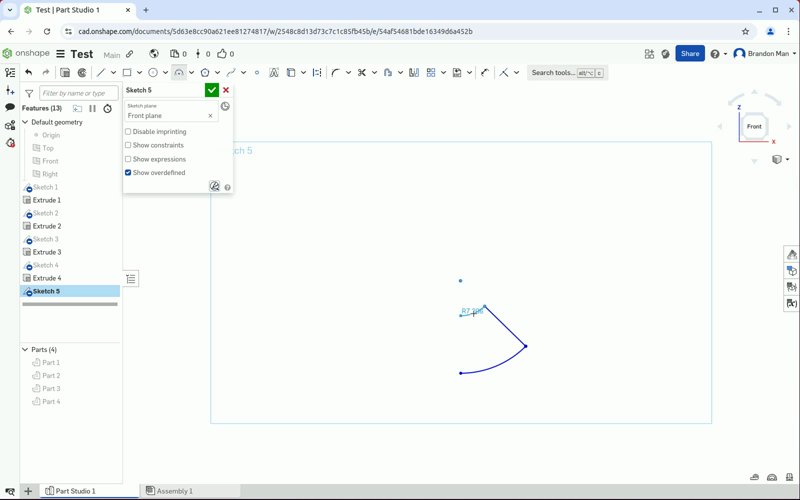
click(473, 313)
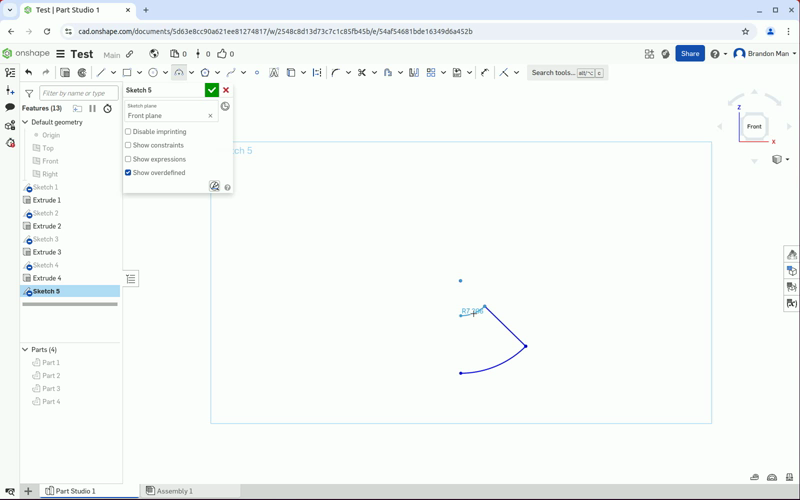
key_up(shift)
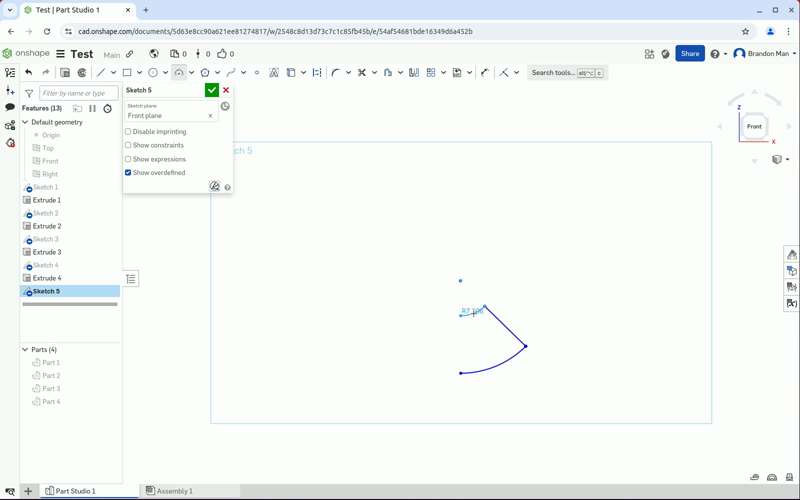
key(esc)
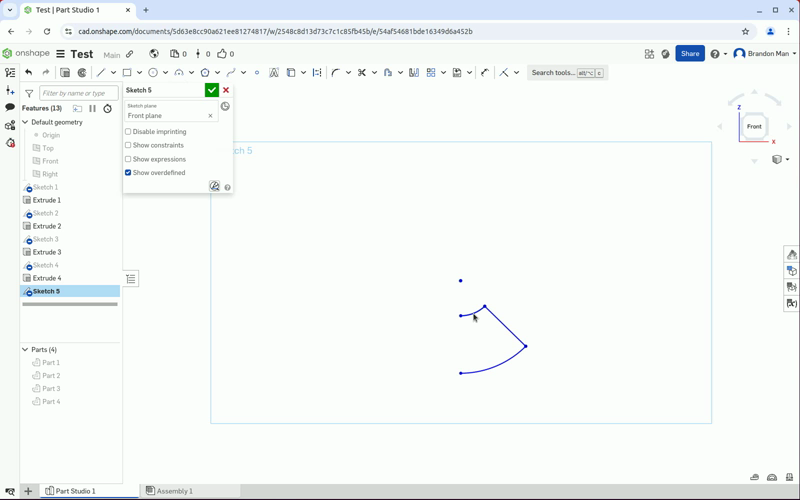
key(l)
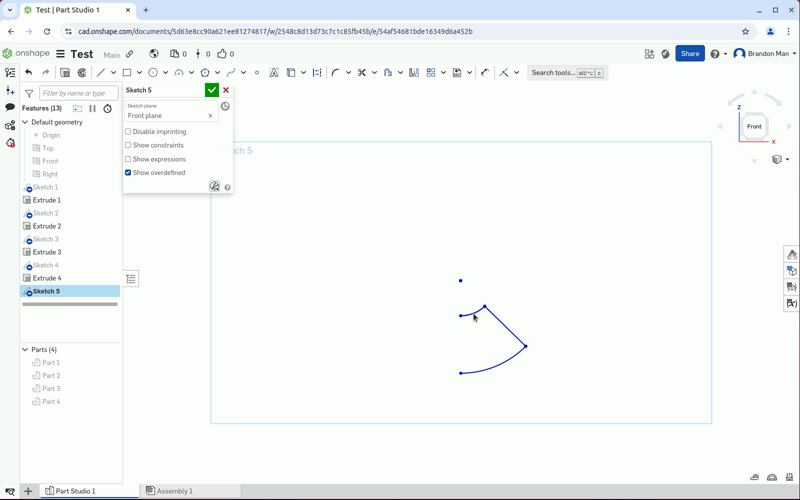
mouse_move(460, 315)
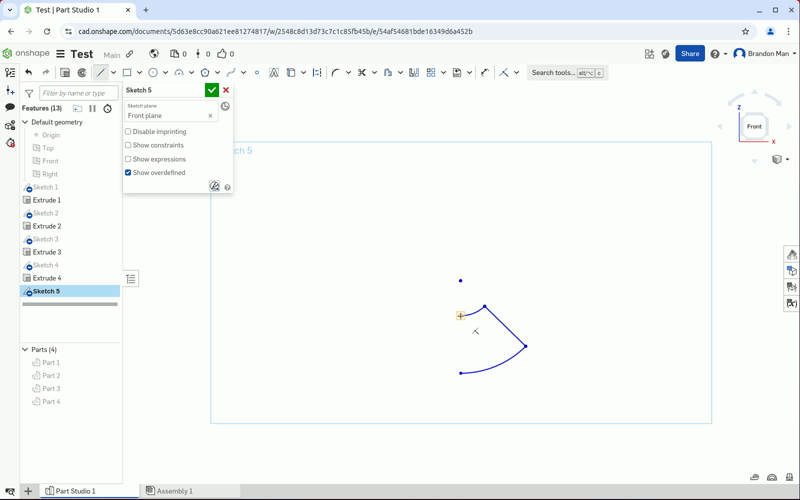
click(460, 315)
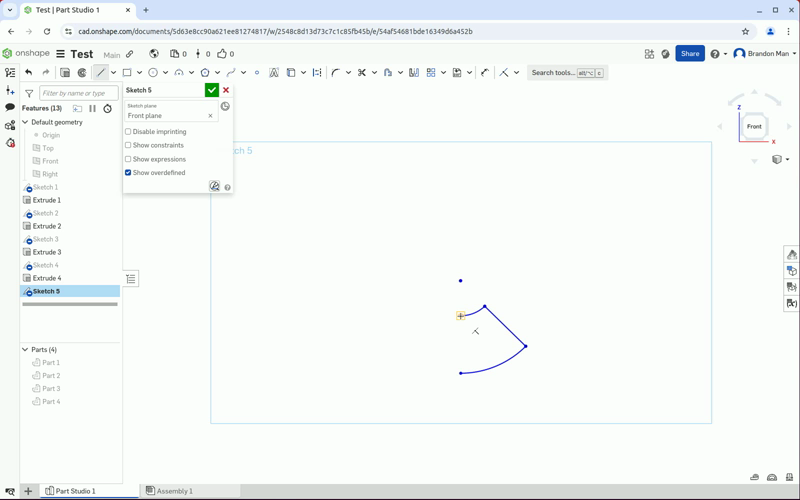
mouse_move(490, 315)
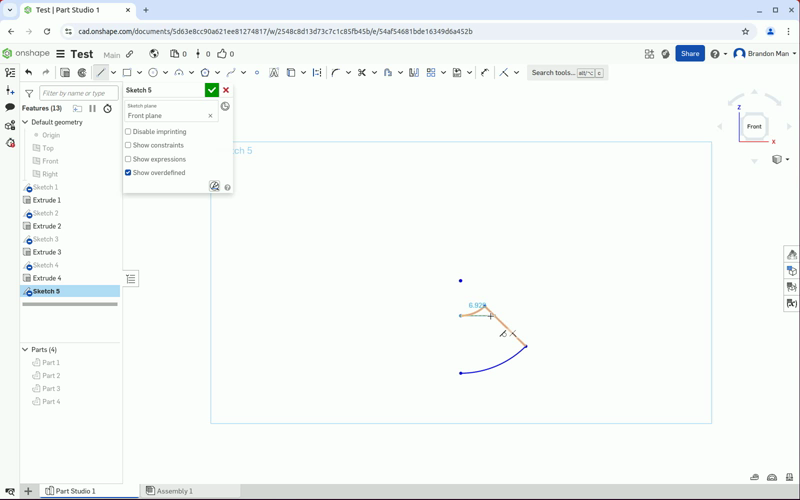
key_down(shift)
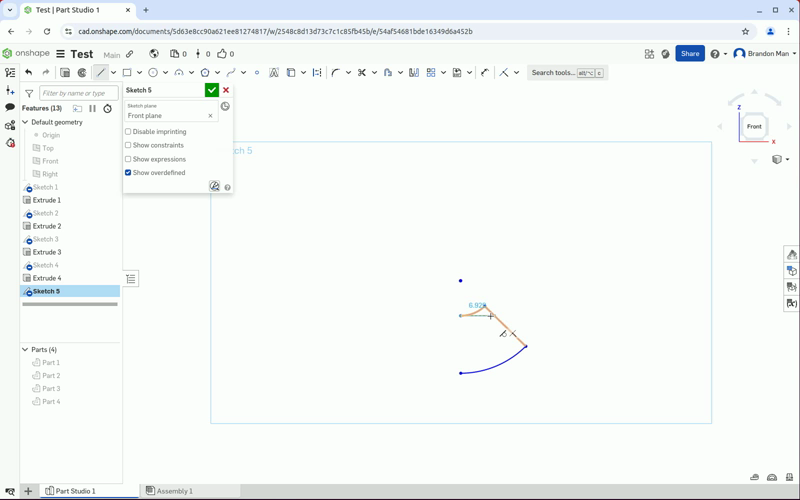
mouse_move(460, 373)
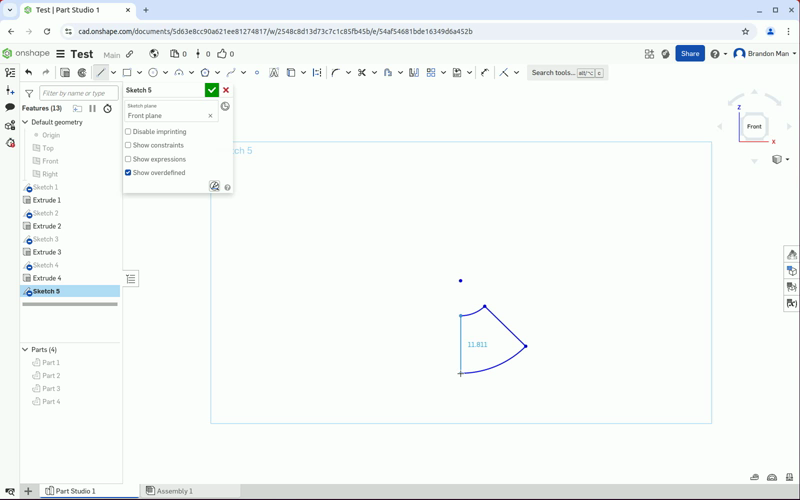
key_up(shift)
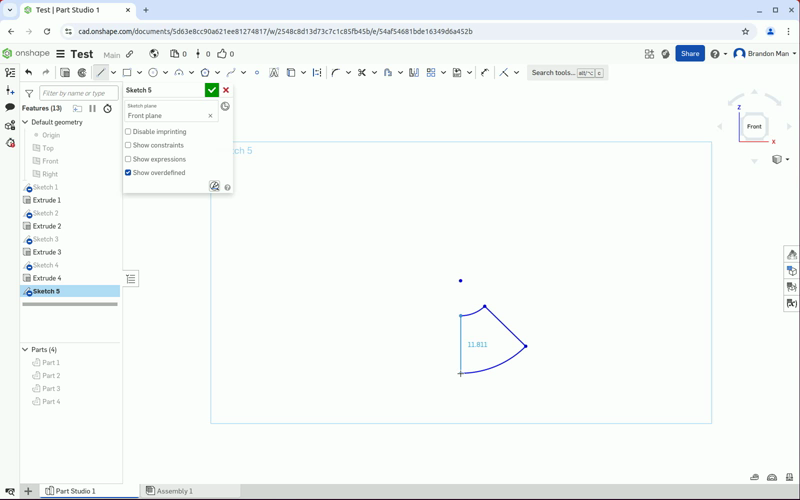
click(460, 373)
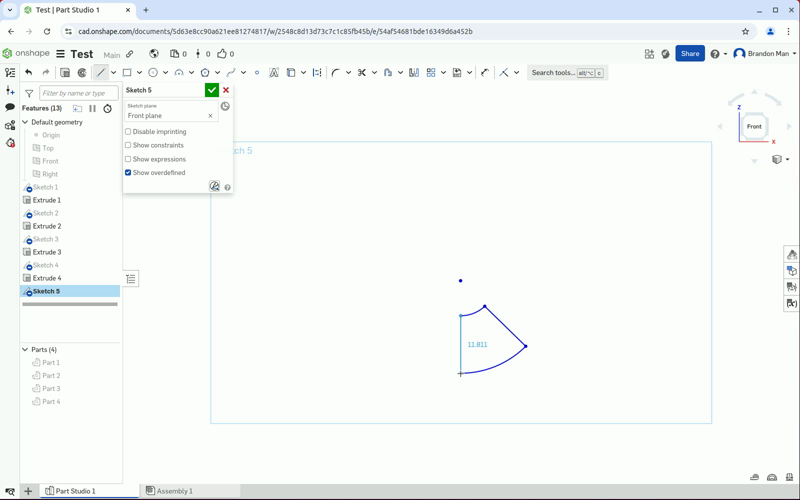
key(esc)
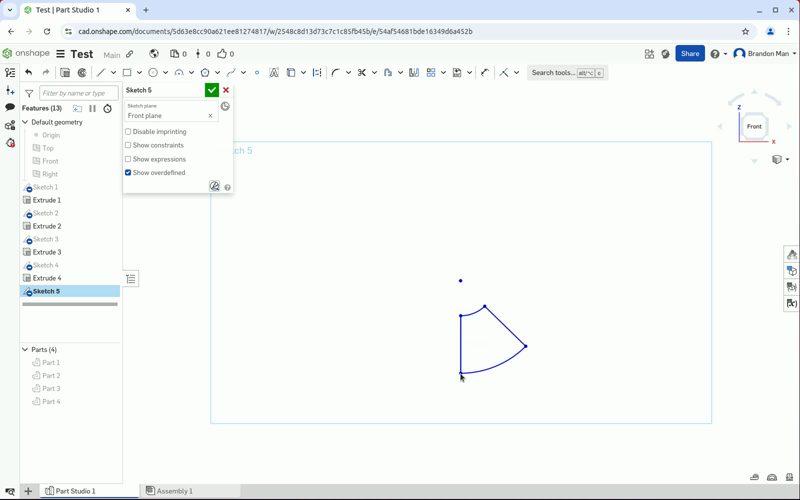
mouse_move(501, 327)
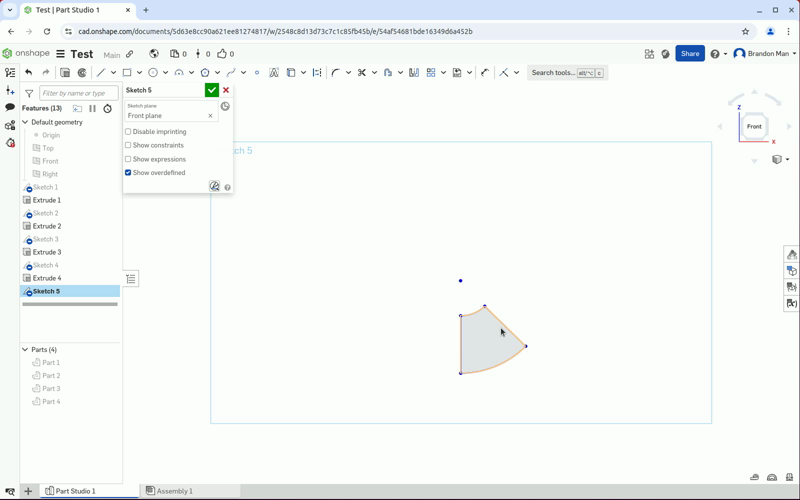
click(501, 327)
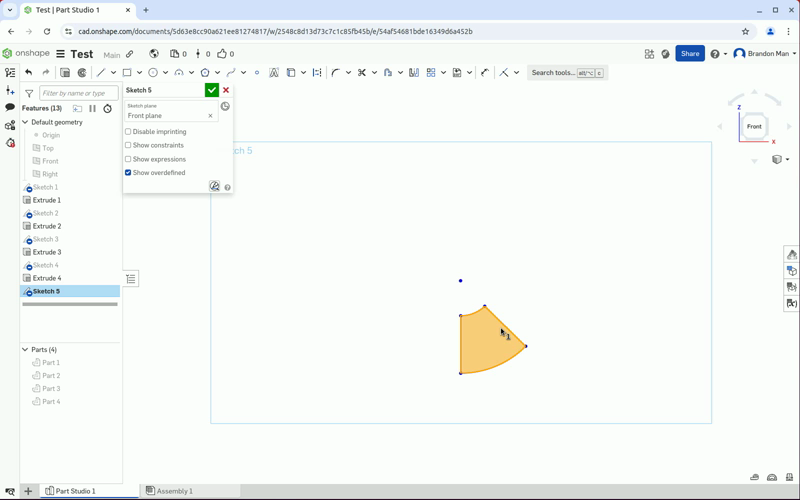
mouse_move(73, 352)
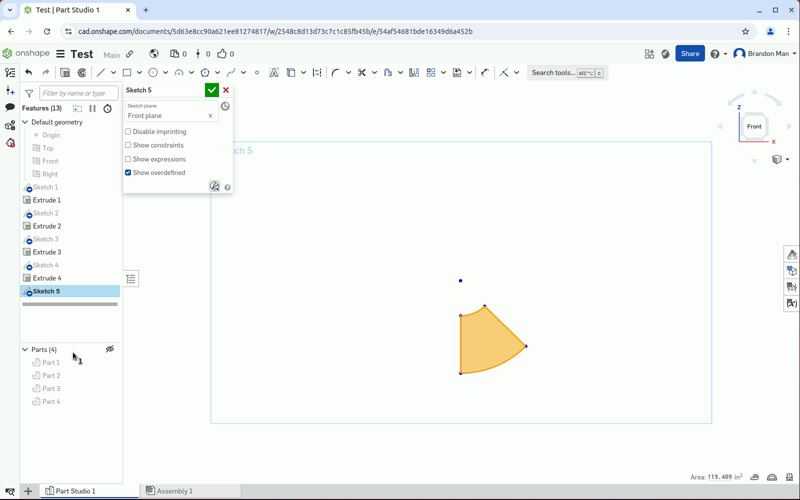
key(shift+y)
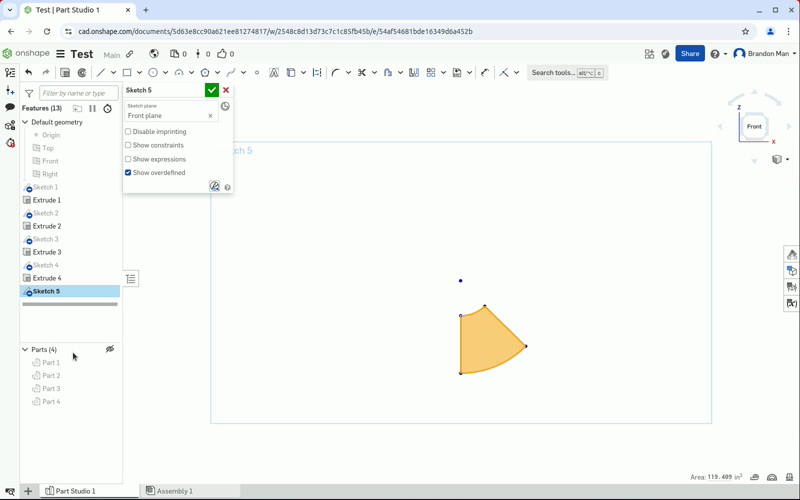
key(shift+e)
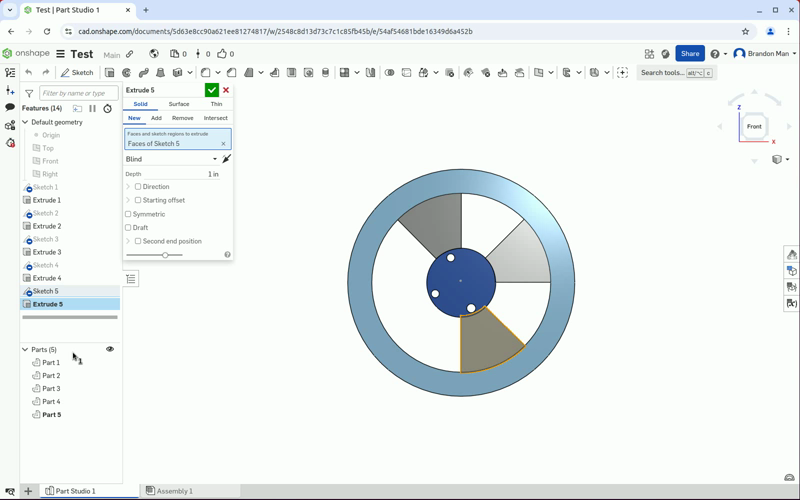
mouse_move(143, 106)
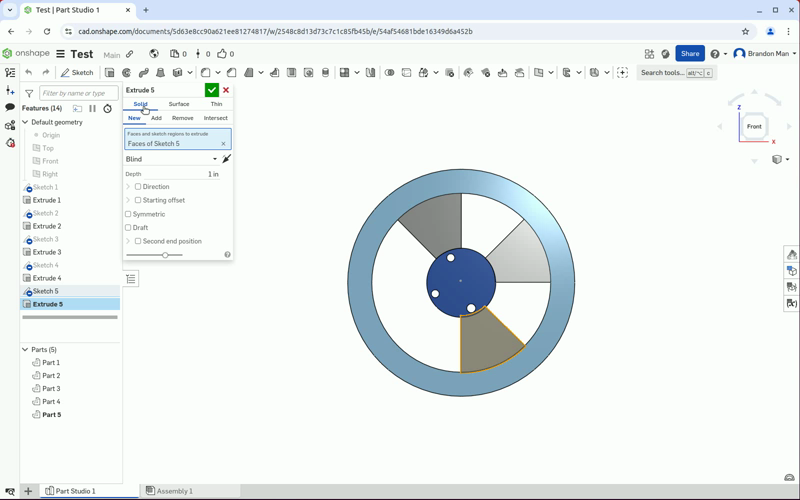
click(143, 106)
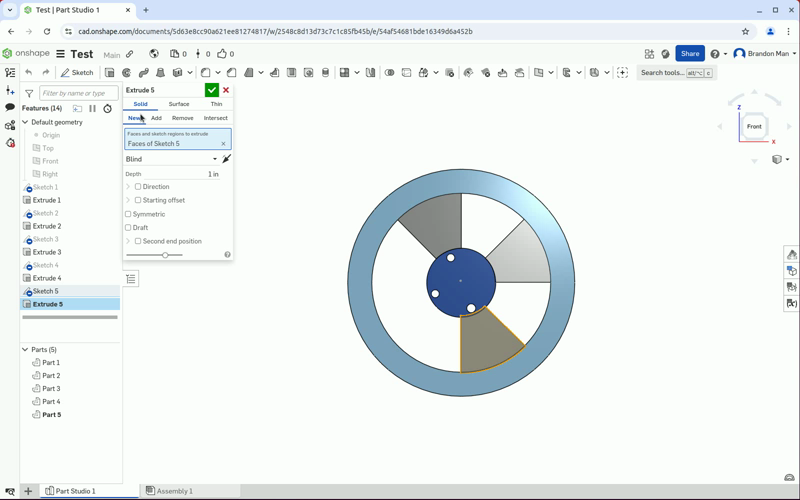
mouse_move(137, 120)
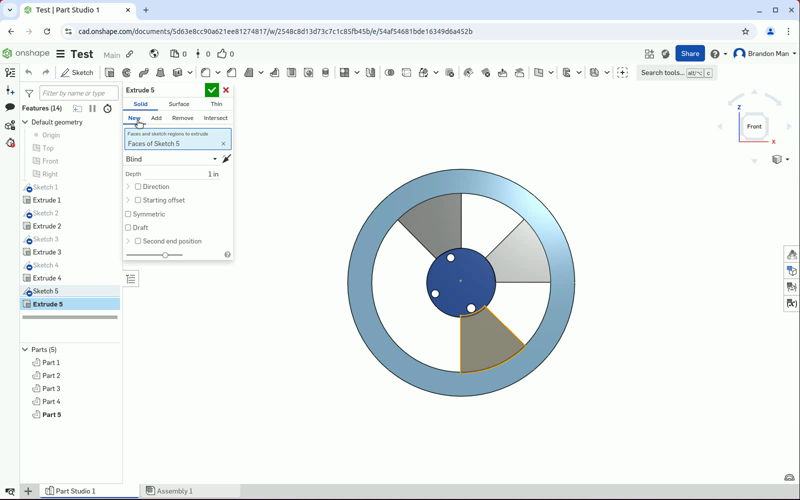
click(137, 120)
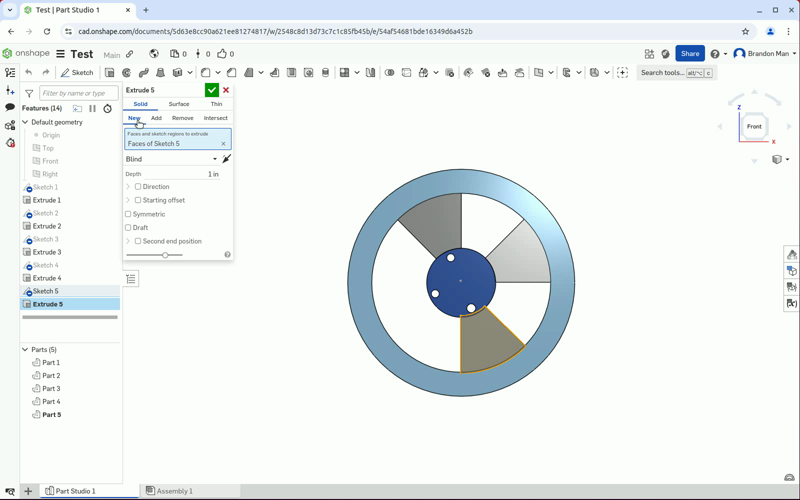
key(tab, 4)
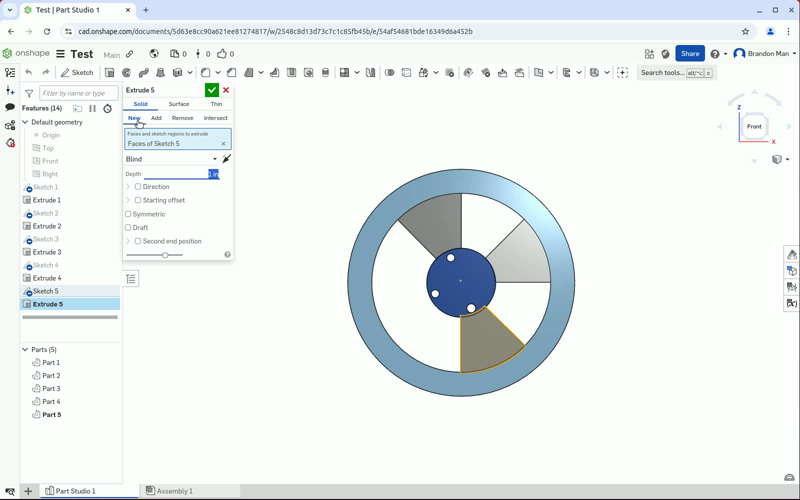
text(2.889)
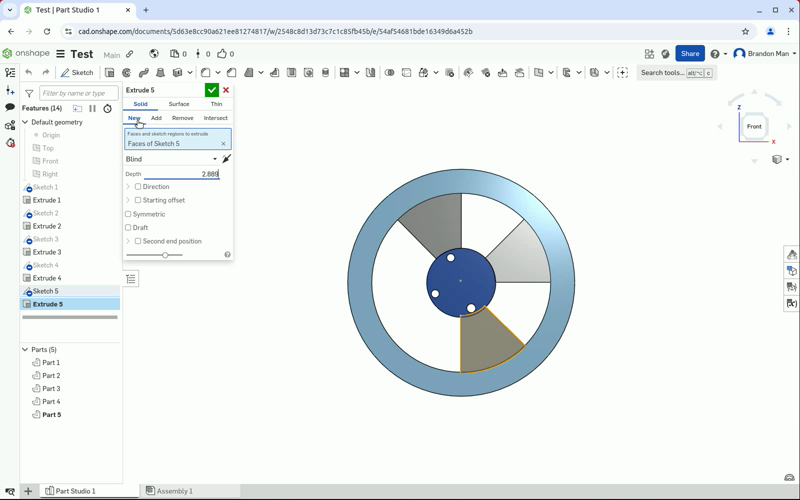
key(enter)
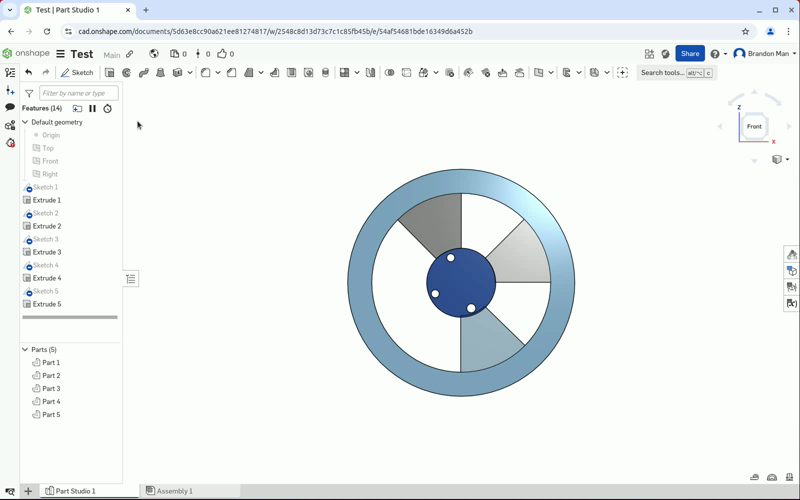
key(shift+h)
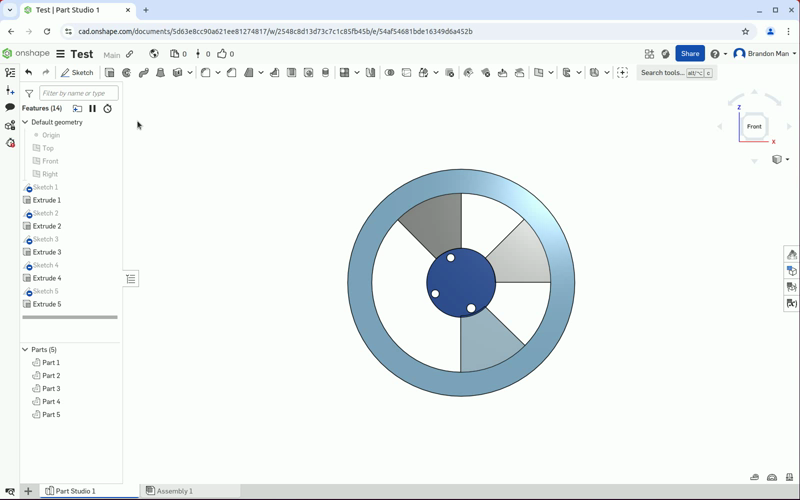
key(shift+h)
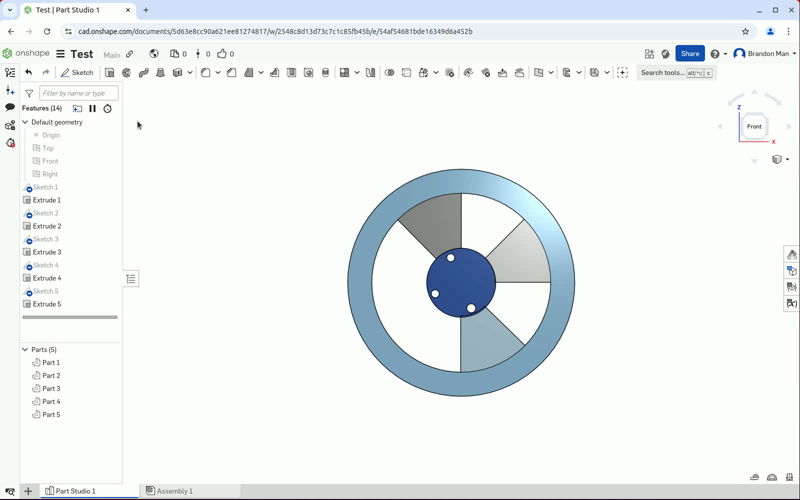
mouse_move(73, 189)
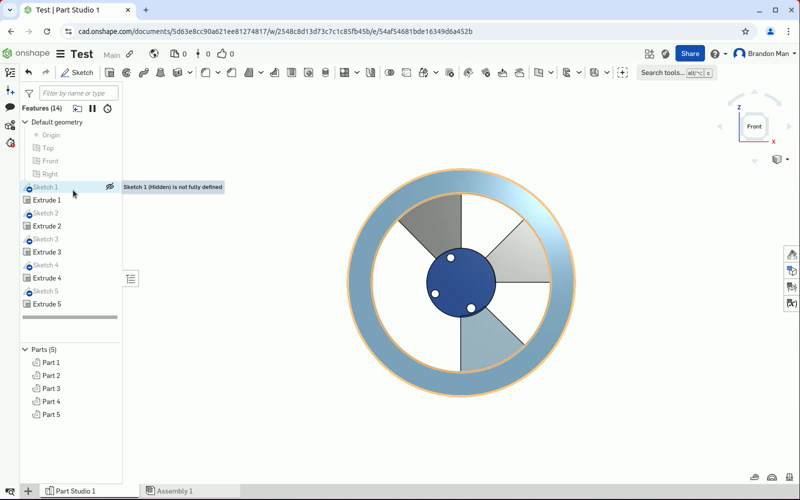
click(73, 189)
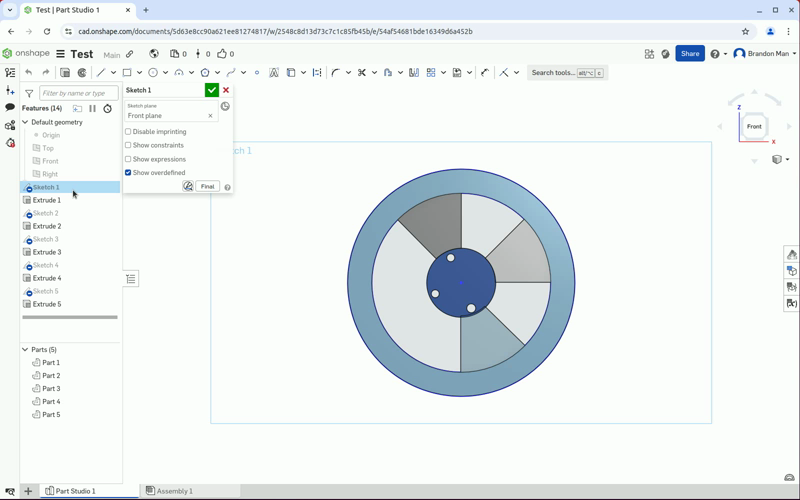
mouse_move(229, 92)
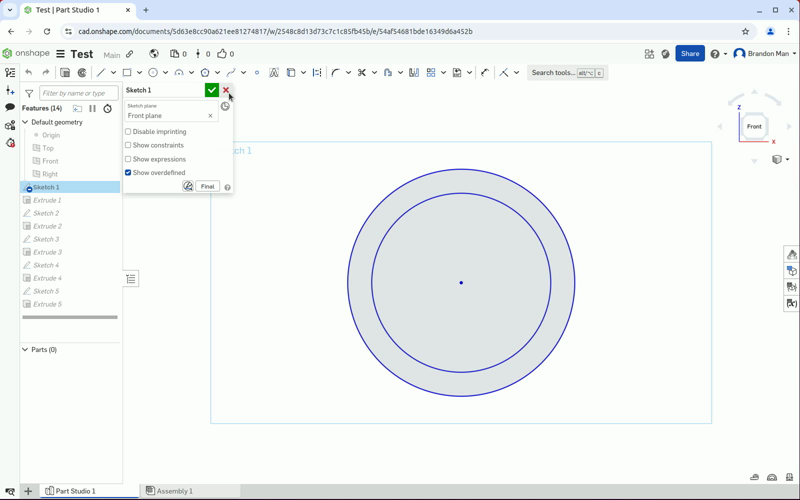
click(229, 92)
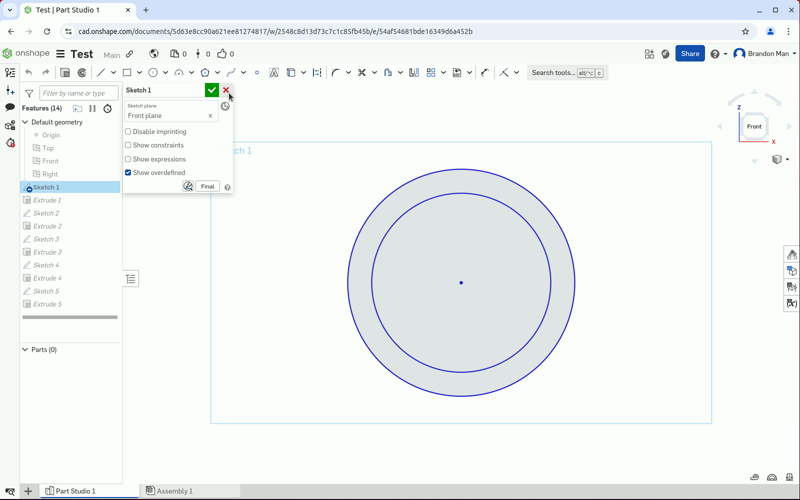
key(shift+s)
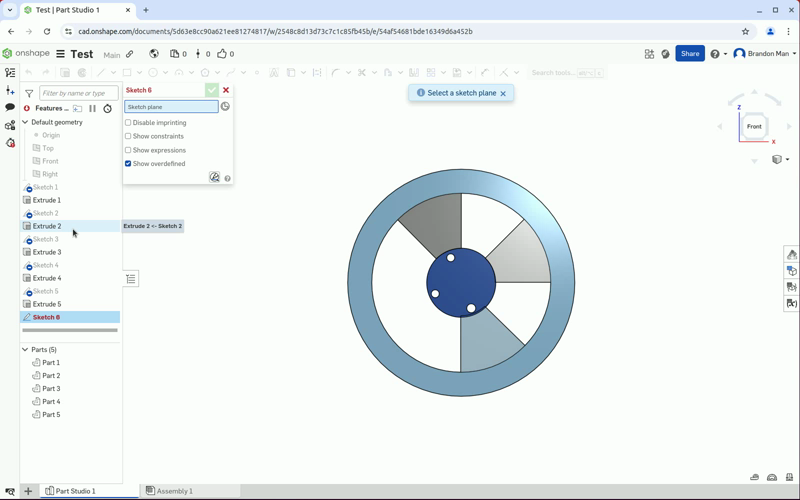
scroll(3)
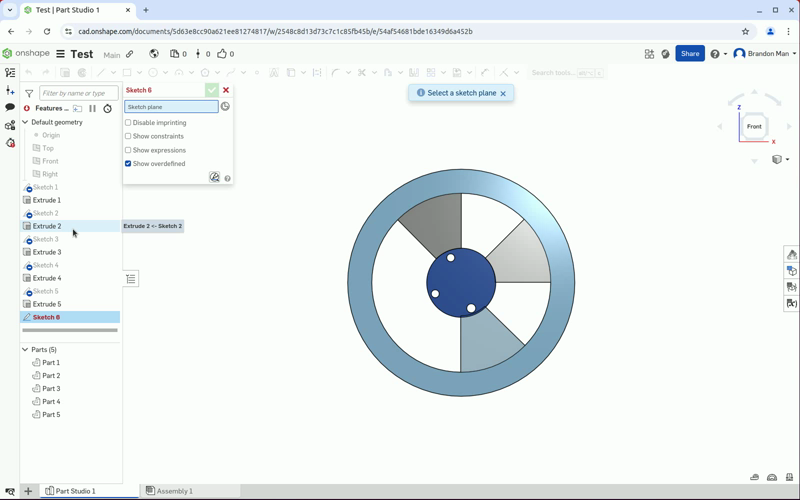
mouse_move(73, 163)
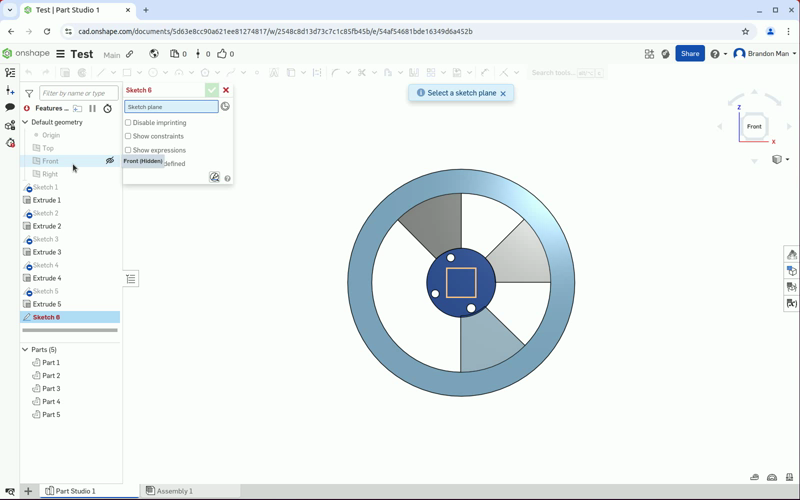
click(73, 163)
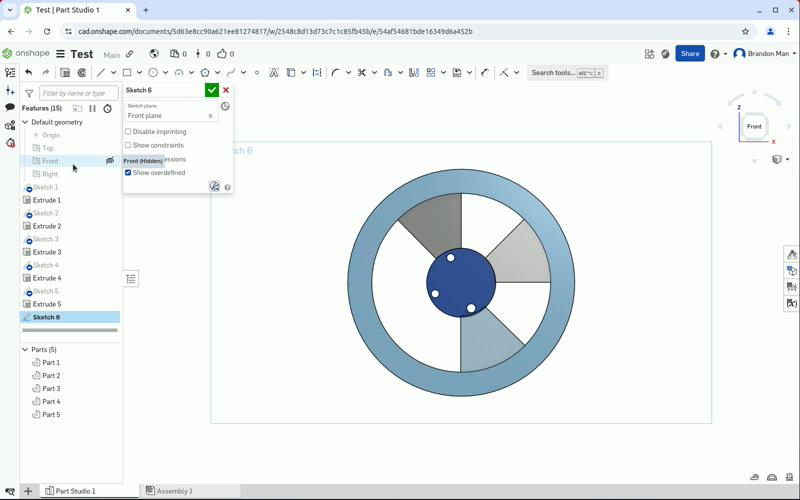
mouse_move(73, 352)
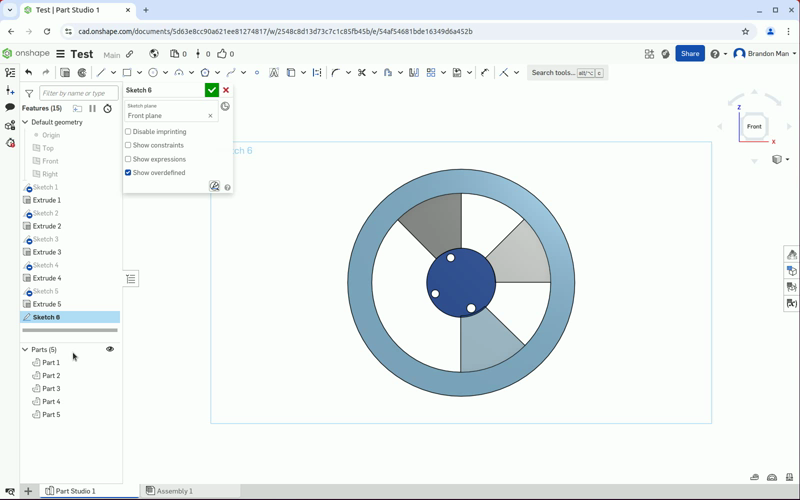
key(y)
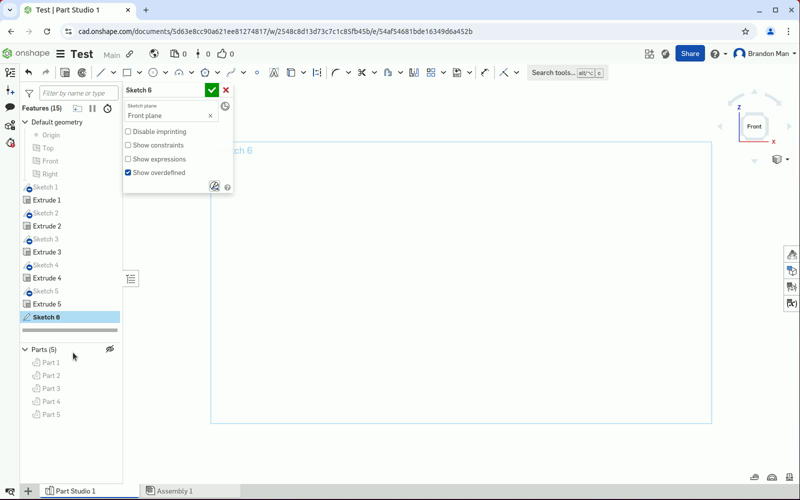
key(a)
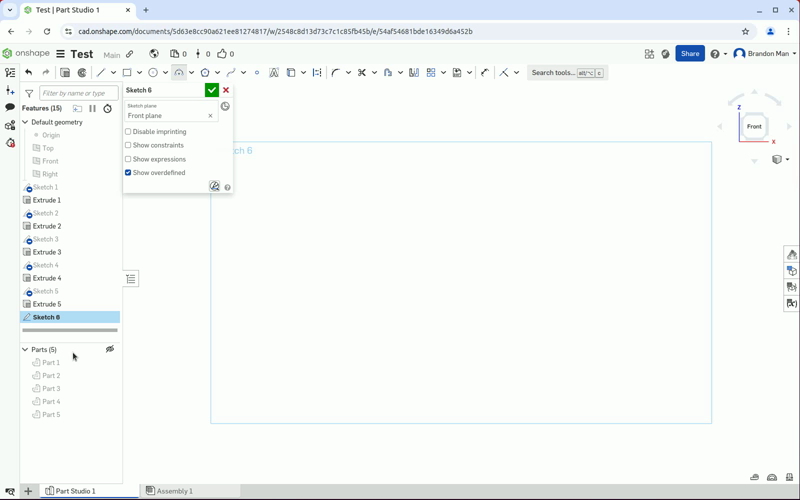
key_down(shift)
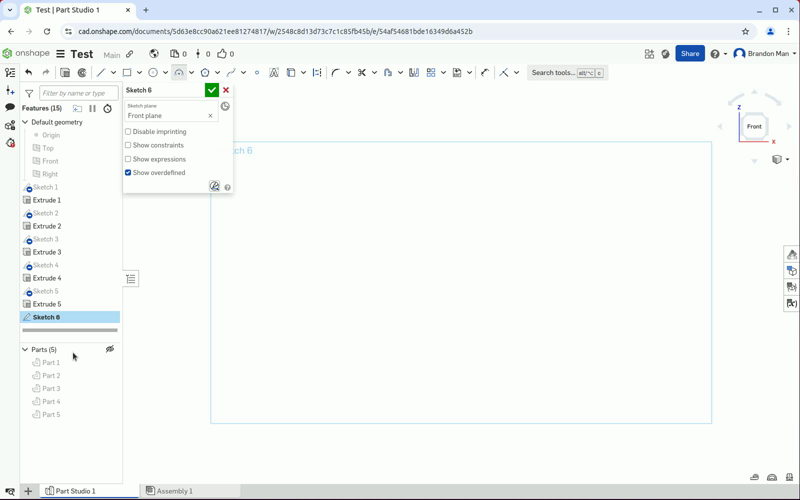
mouse_move(370, 282)
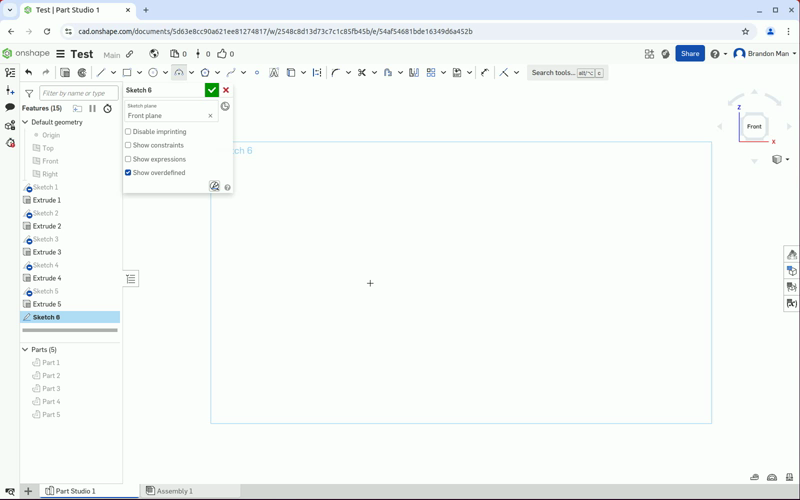
click(370, 282)
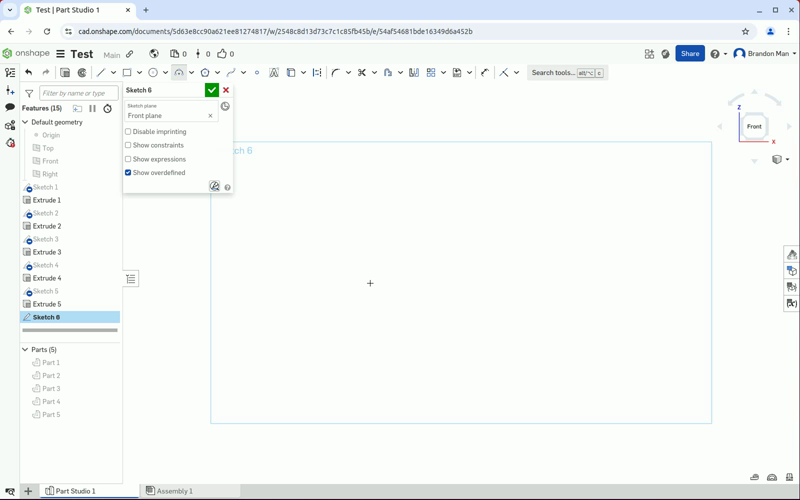
key_up(shift)
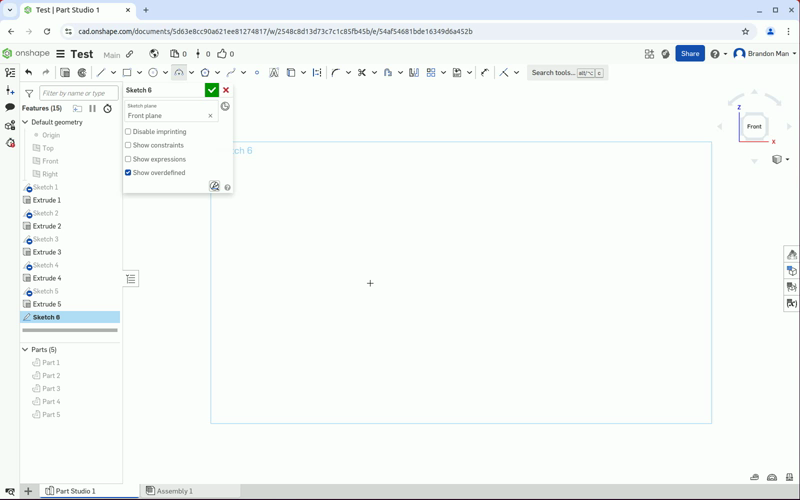
key_down(shift)
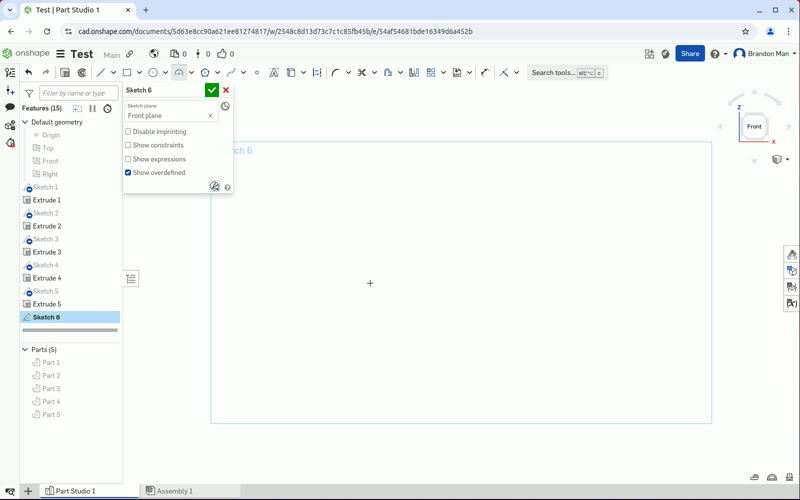
mouse_move(397, 348)
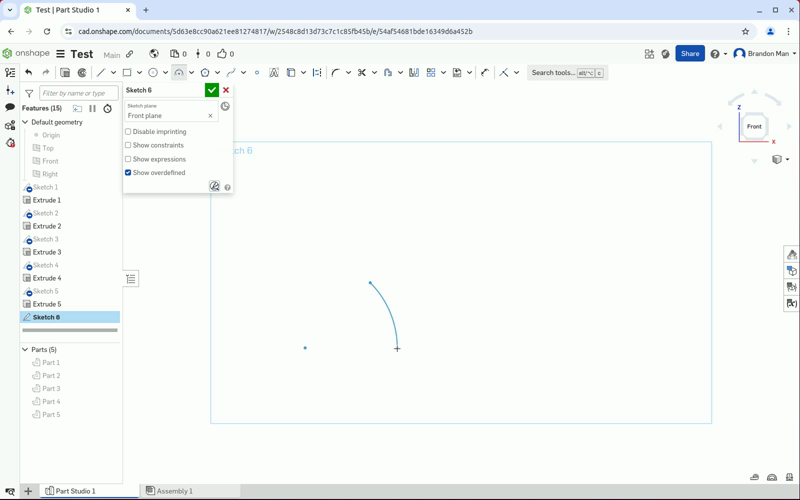
click(397, 348)
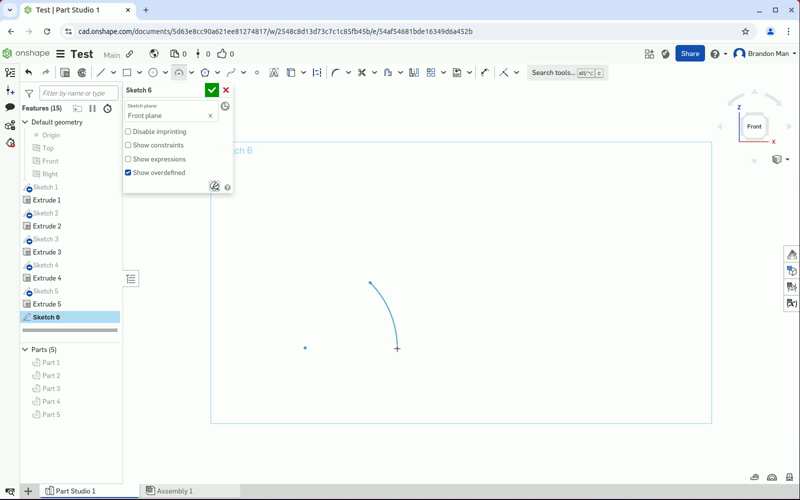
mouse_move(377, 318)
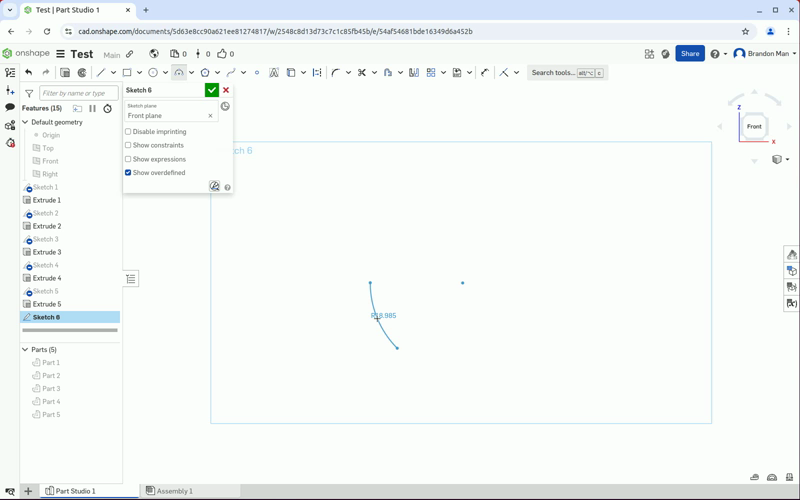
click(377, 318)
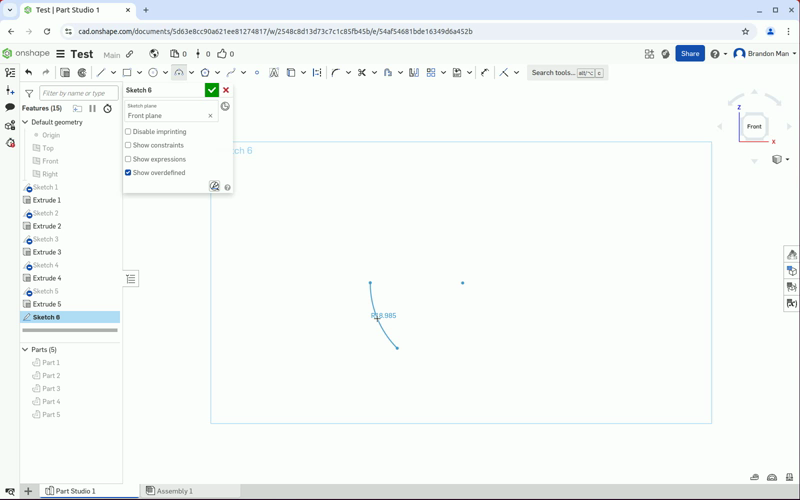
key_up(shift)
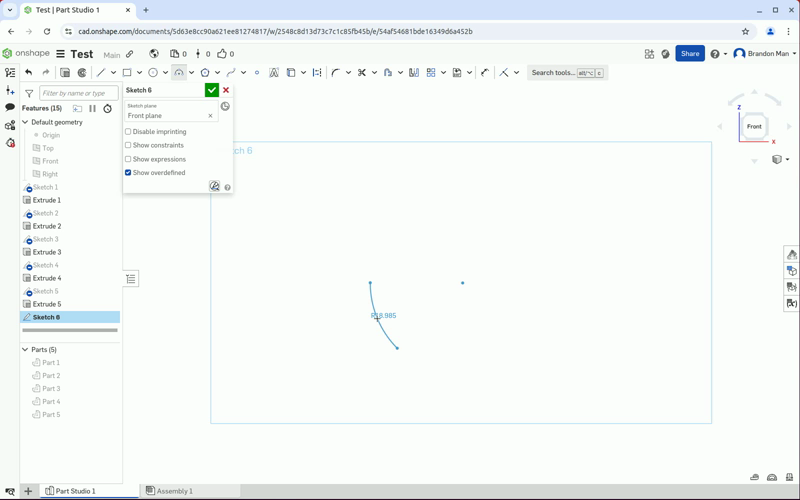
key(esc)
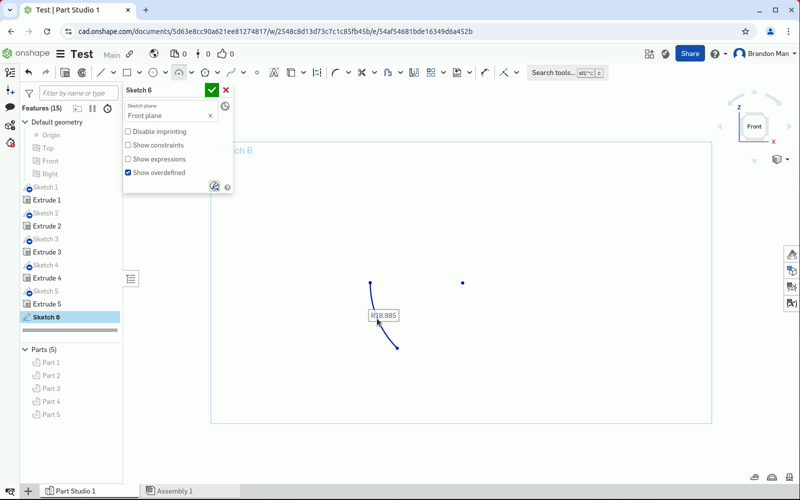
key(l)
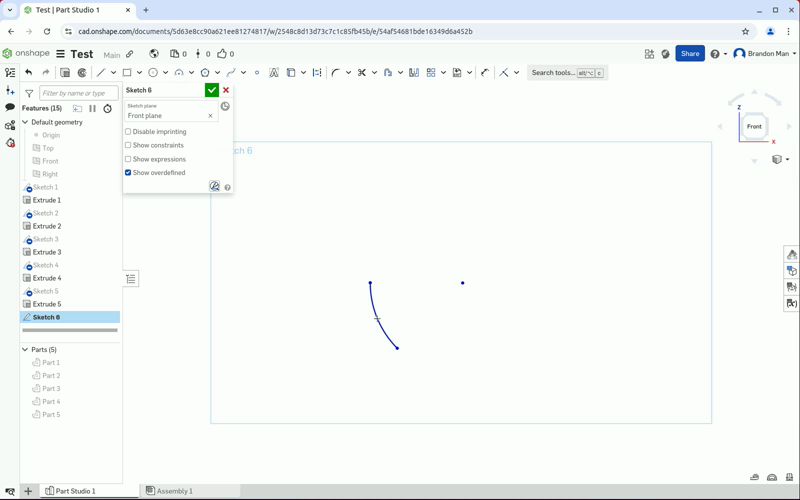
mouse_move(397, 348)
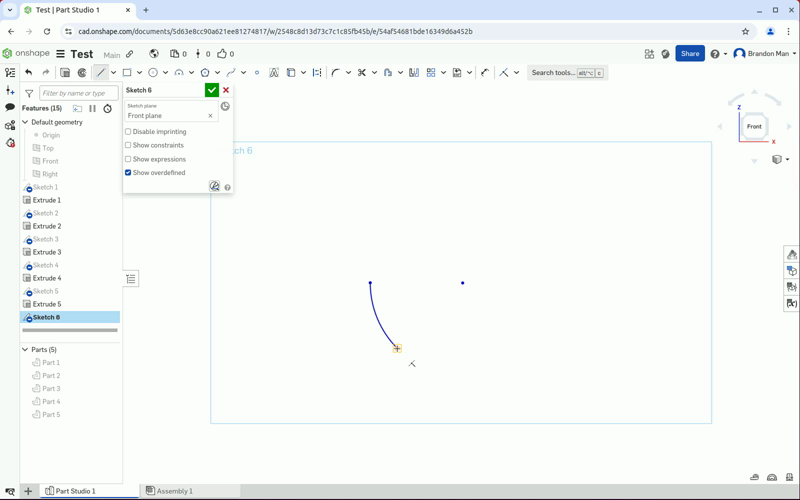
click(397, 348)
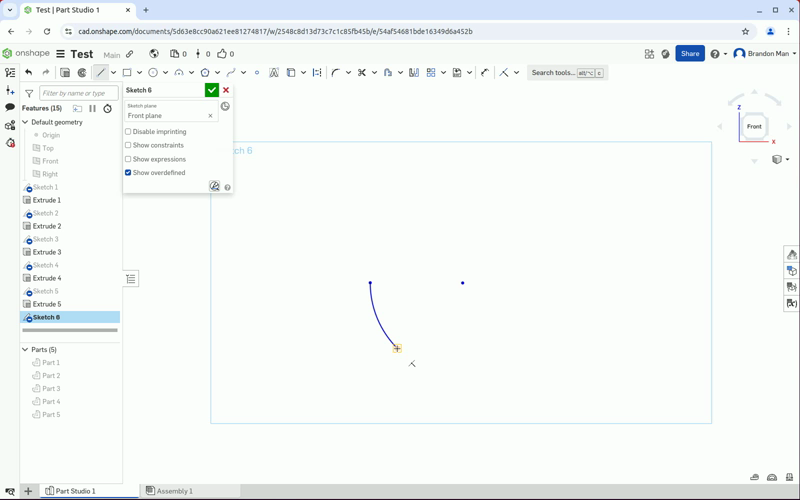
key_down(shift)
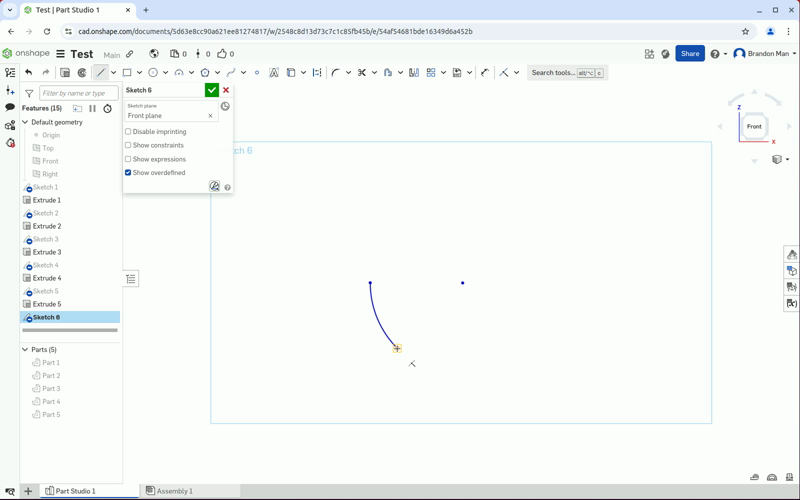
mouse_move(427, 348)
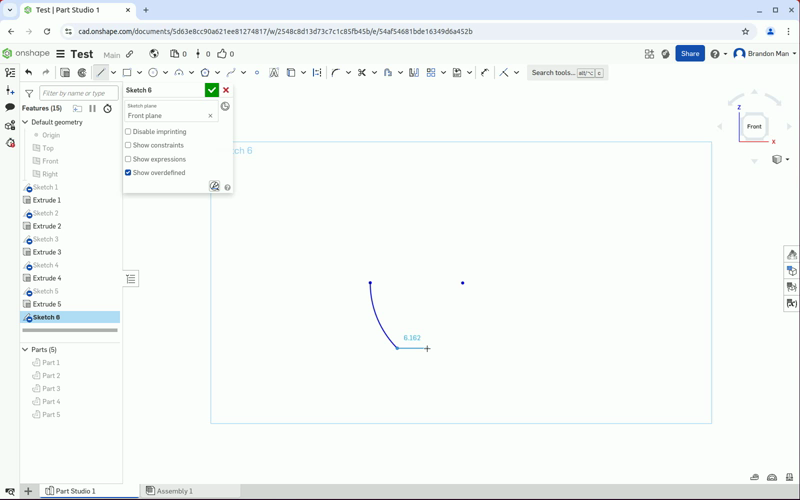
mouse_move(437, 306)
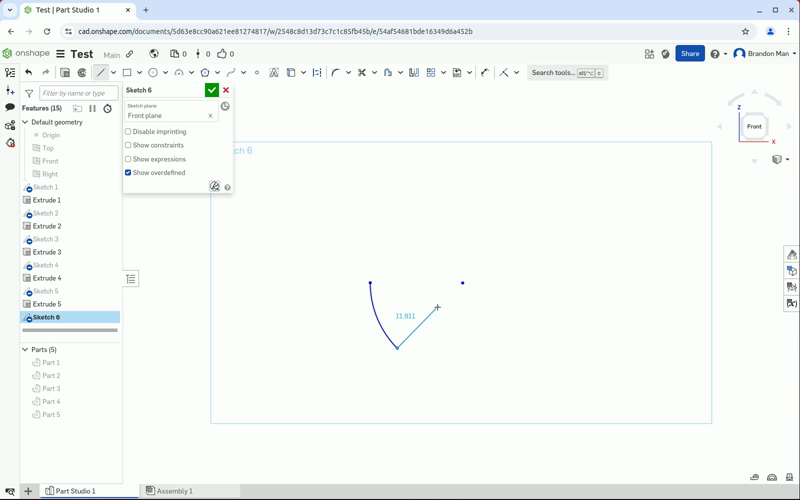
click(437, 306)
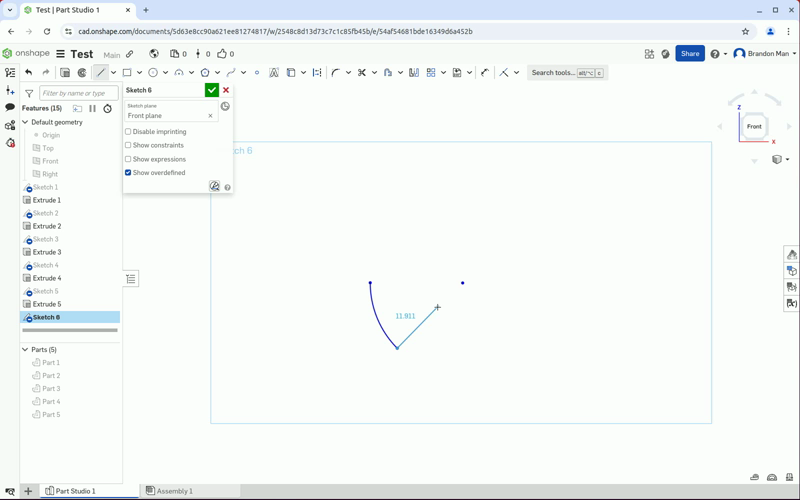
key_up(shift)
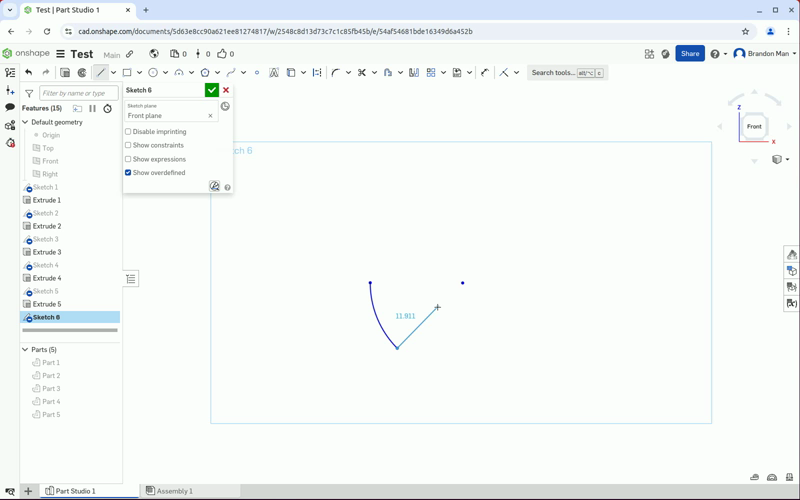
key(esc)
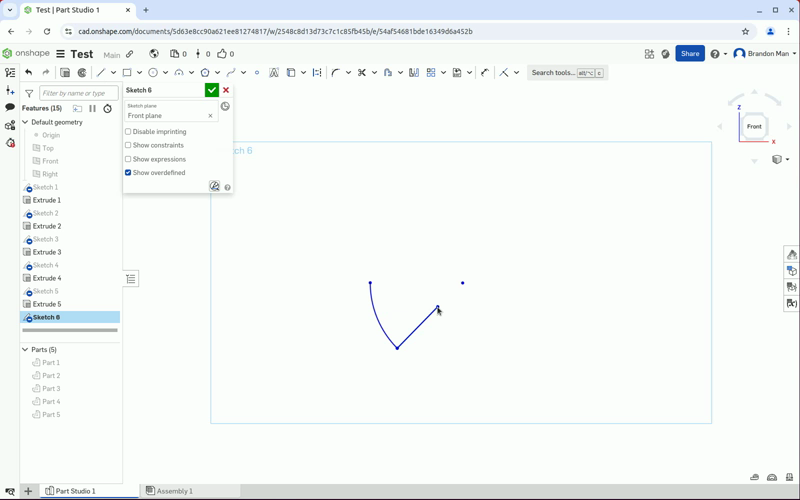
key(a)
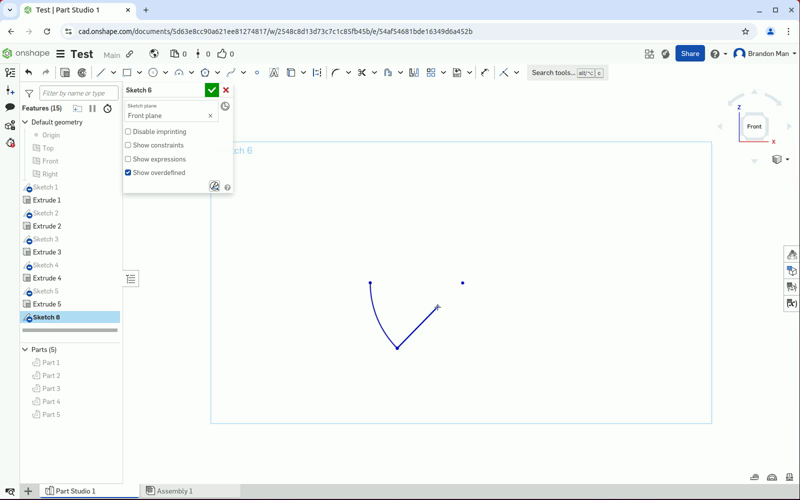
mouse_move(437, 306)
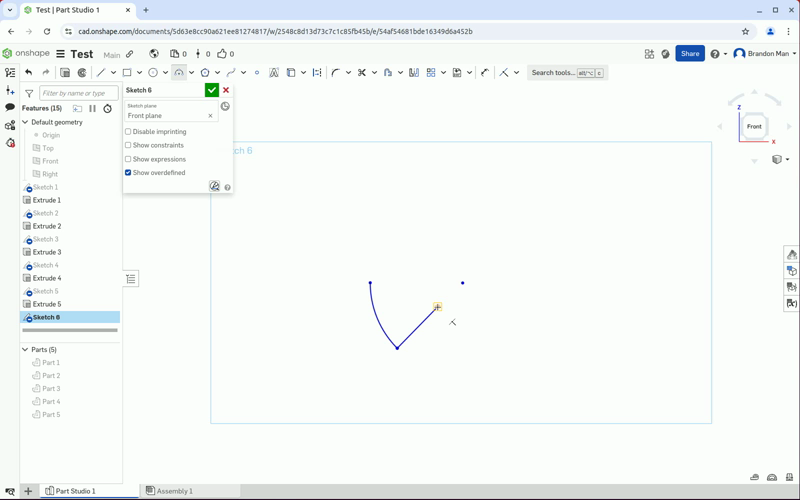
click(437, 306)
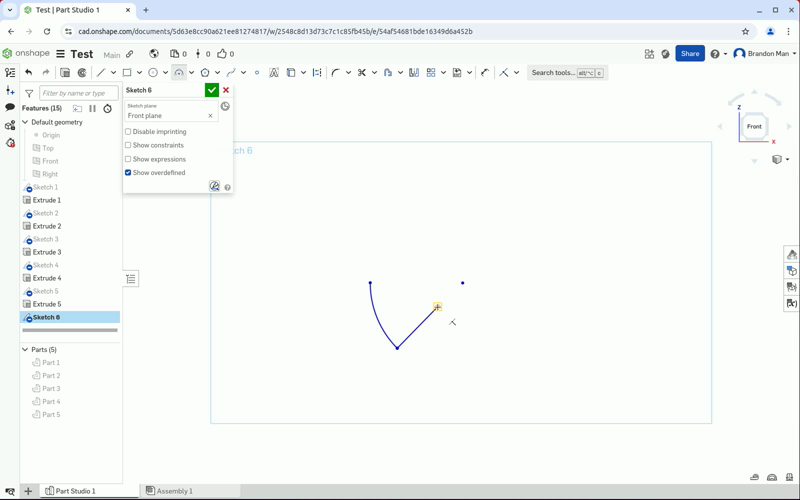
key_down(shift)
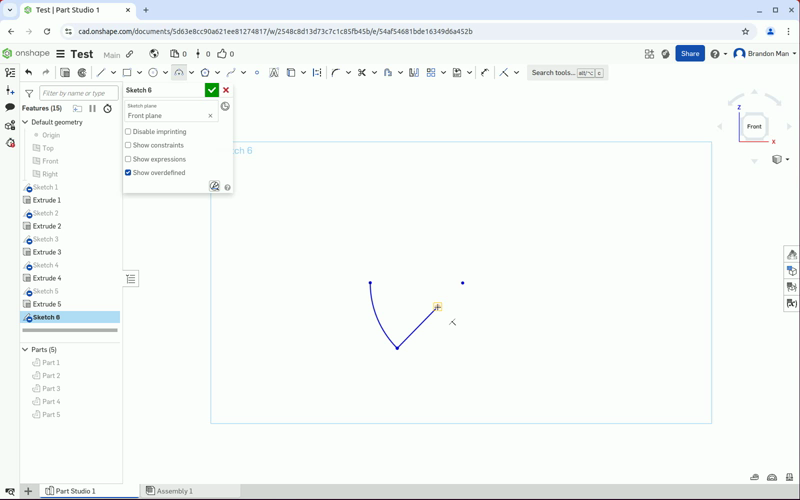
mouse_move(427, 282)
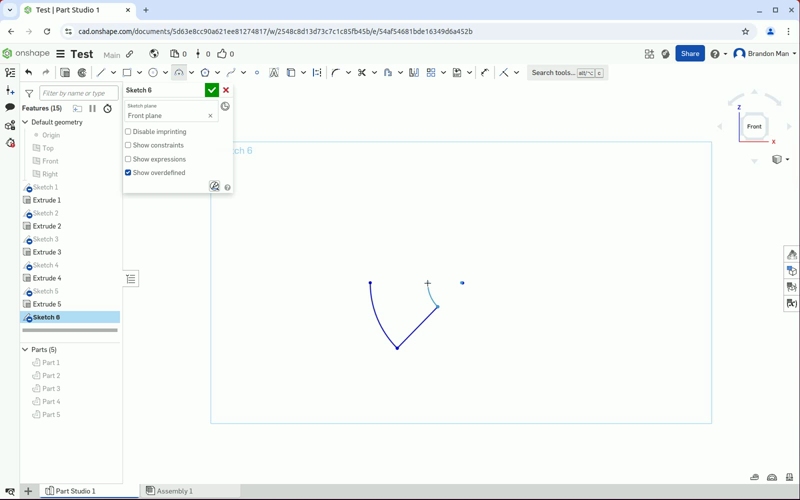
click(427, 282)
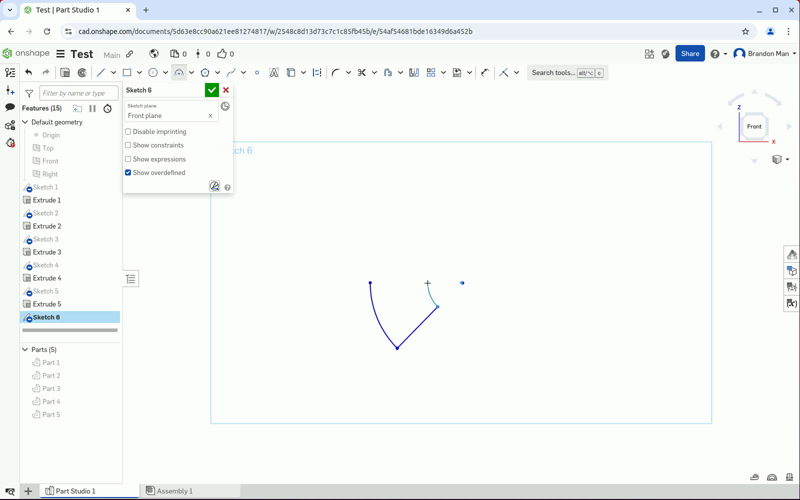
mouse_move(430, 295)
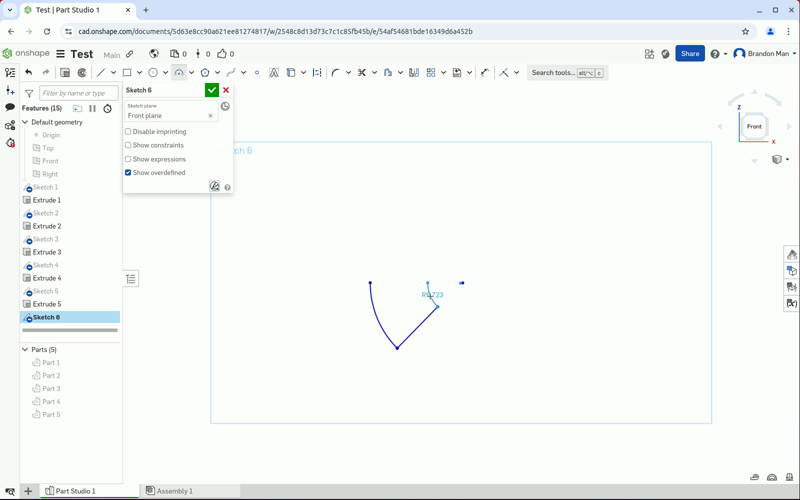
click(430, 295)
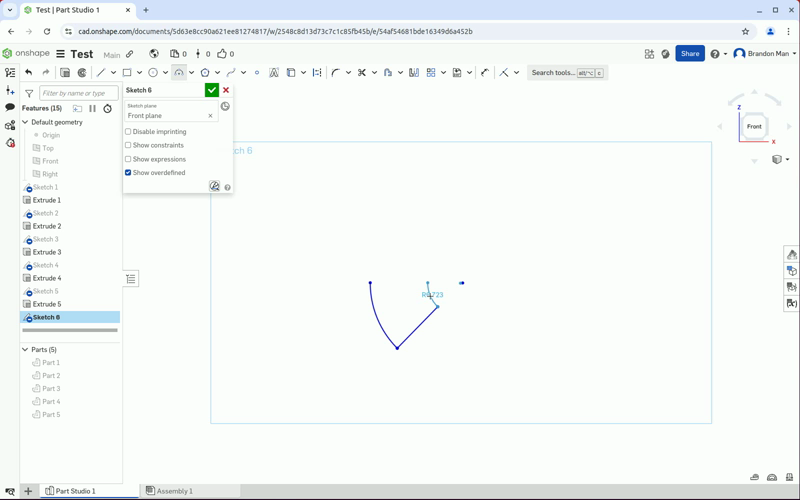
key_up(shift)
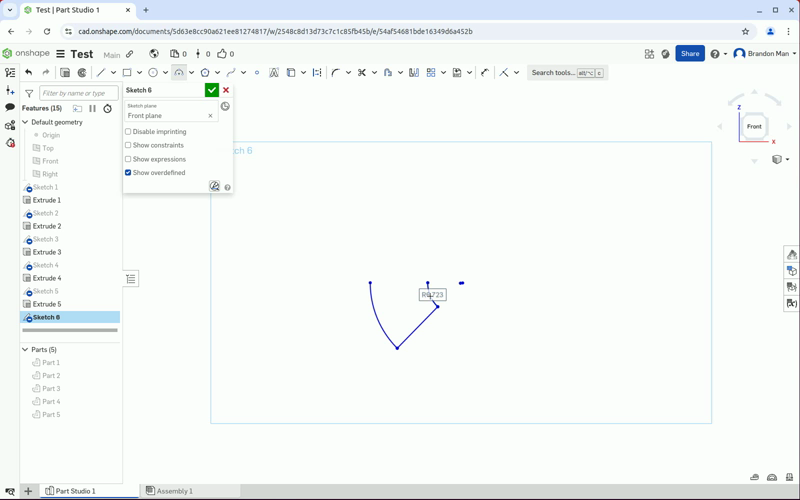
key(esc)
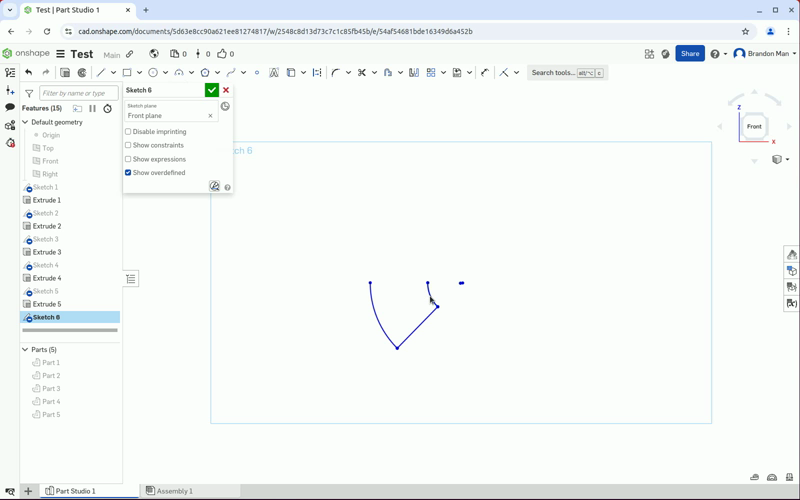
key(l)
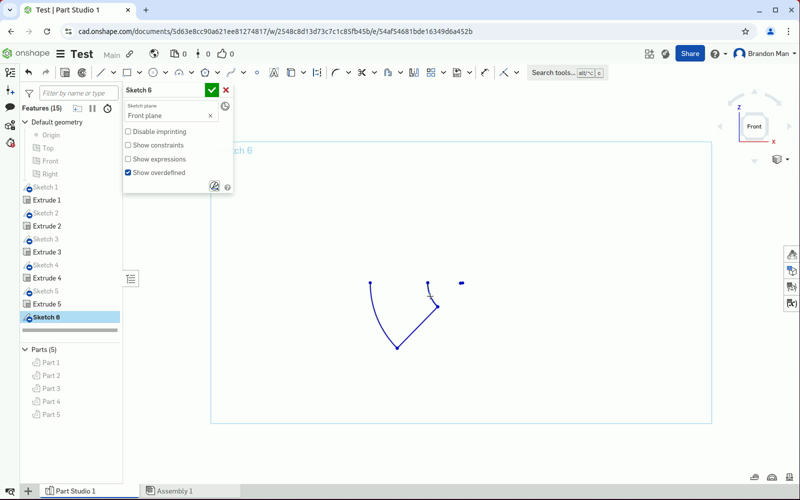
mouse_move(427, 282)
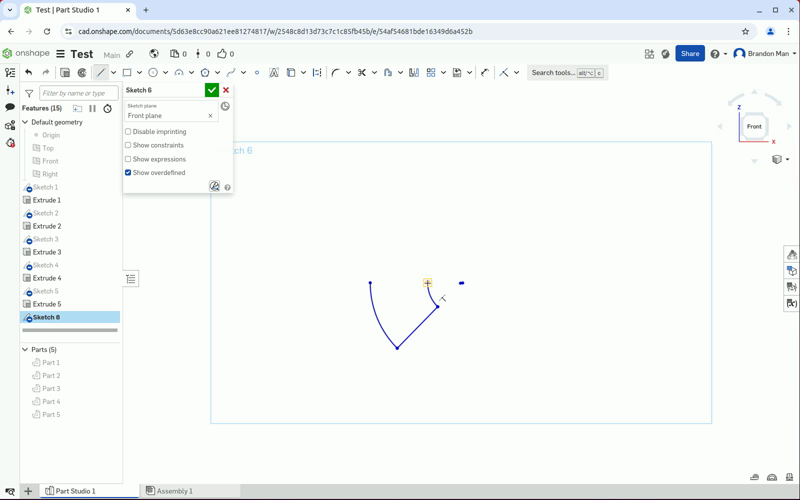
click(427, 282)
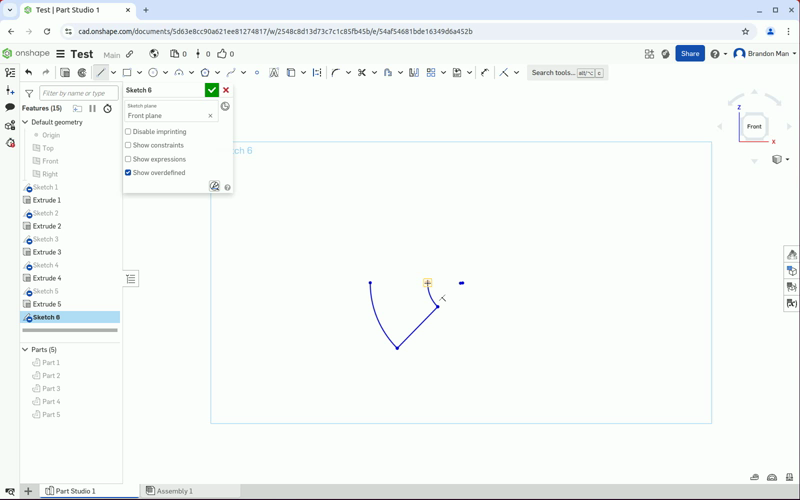
mouse_move(457, 282)
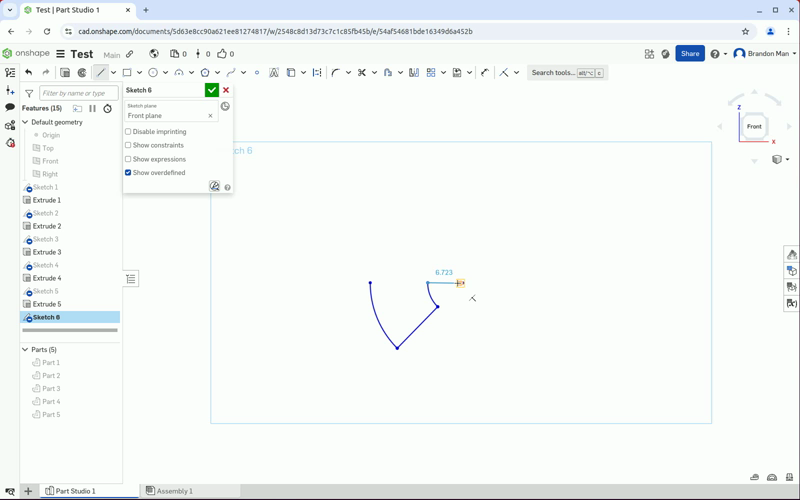
key_down(shift)
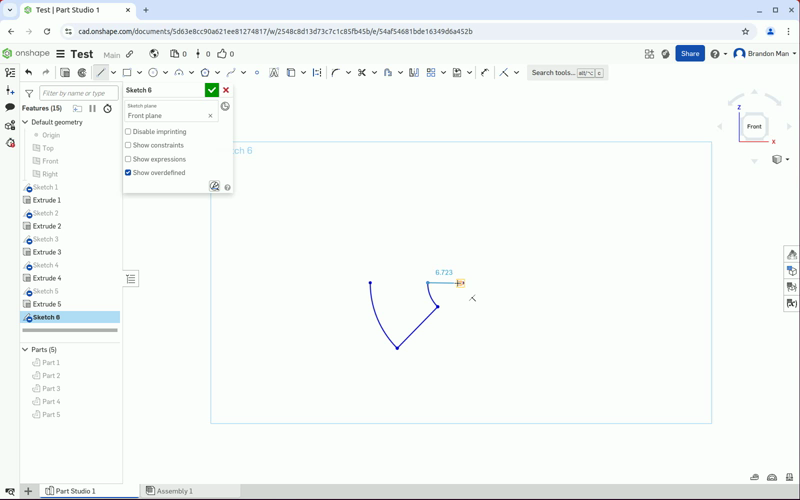
mouse_move(370, 282)
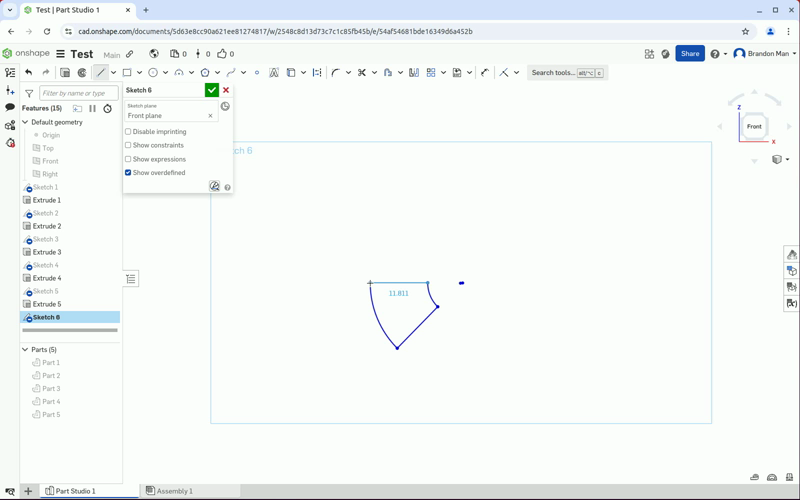
key_up(shift)
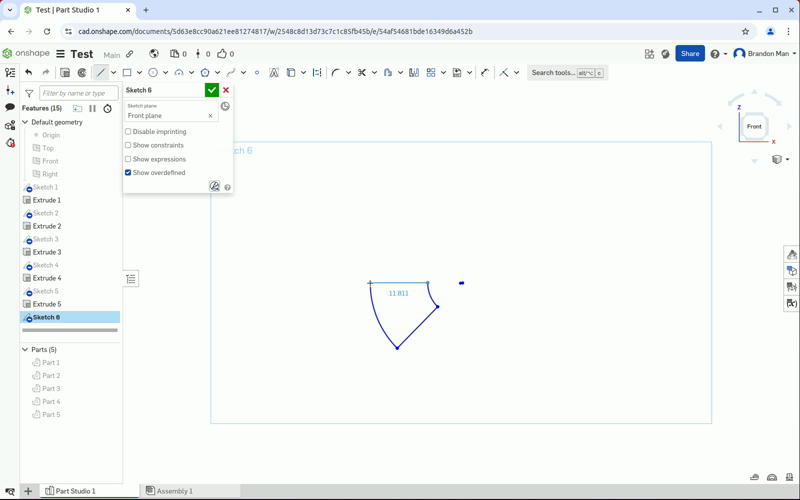
click(370, 282)
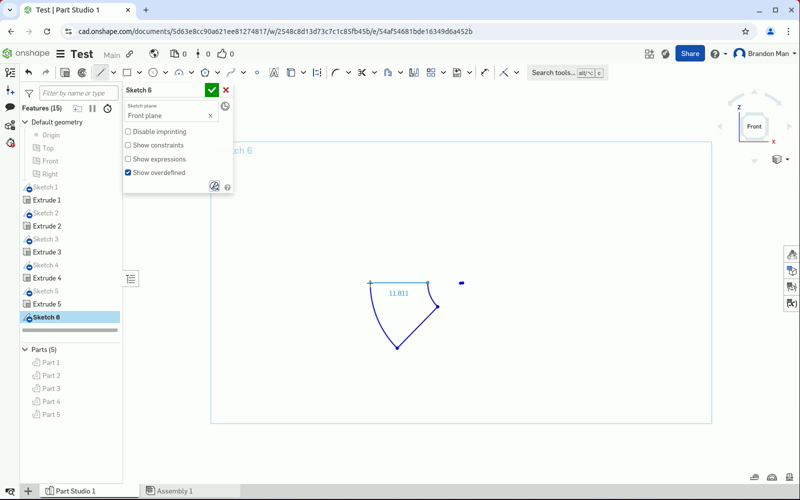
key(esc)
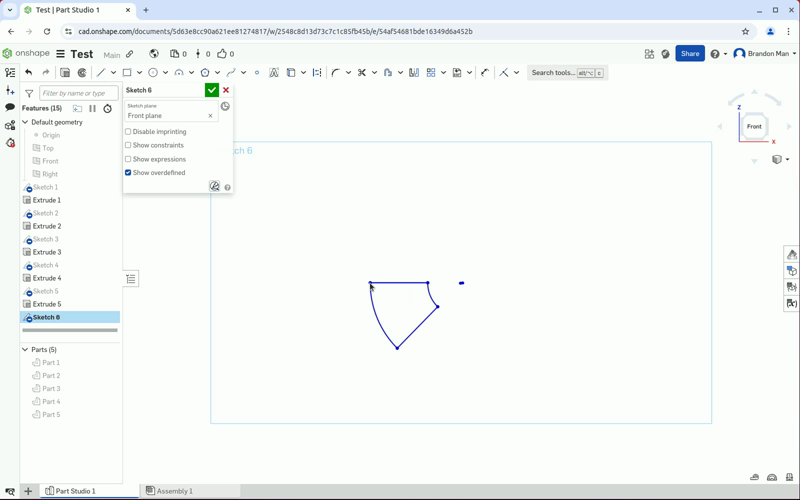
mouse_move(406, 297)
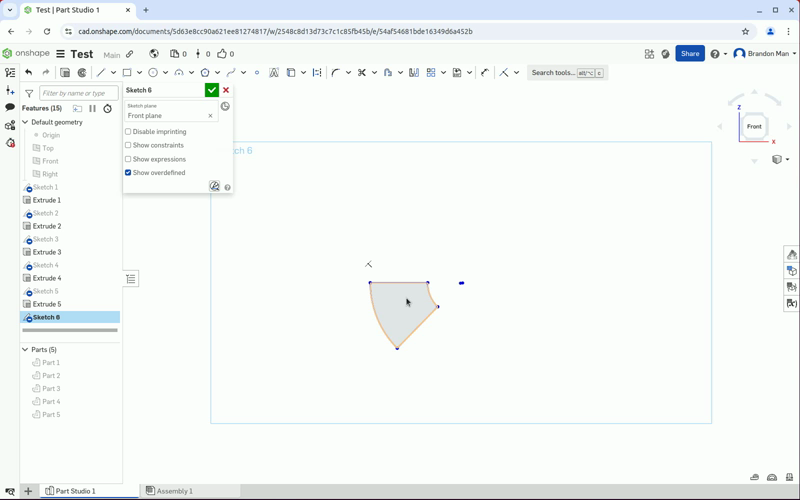
click(406, 297)
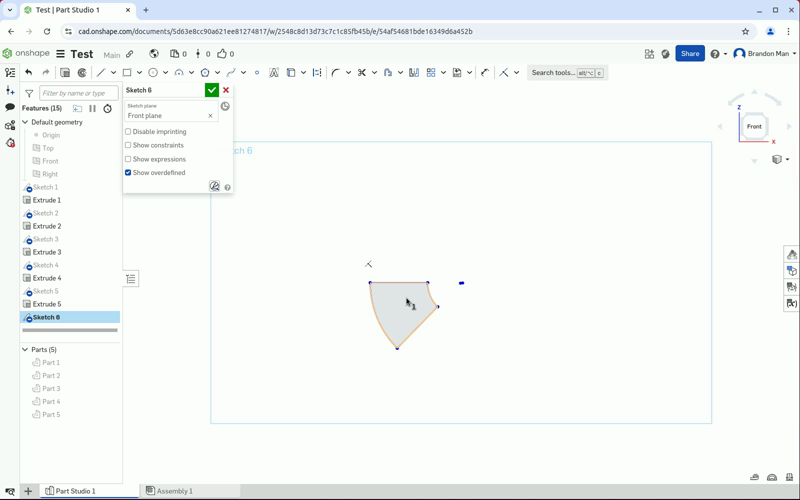
mouse_move(73, 352)
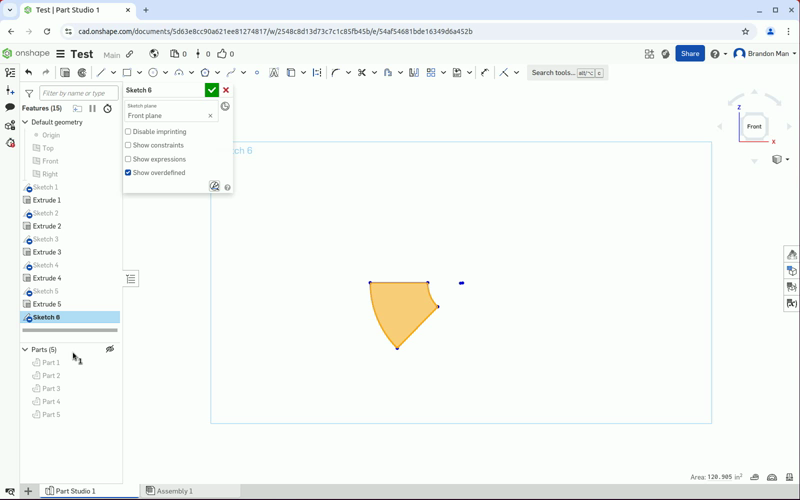
key(shift+y)
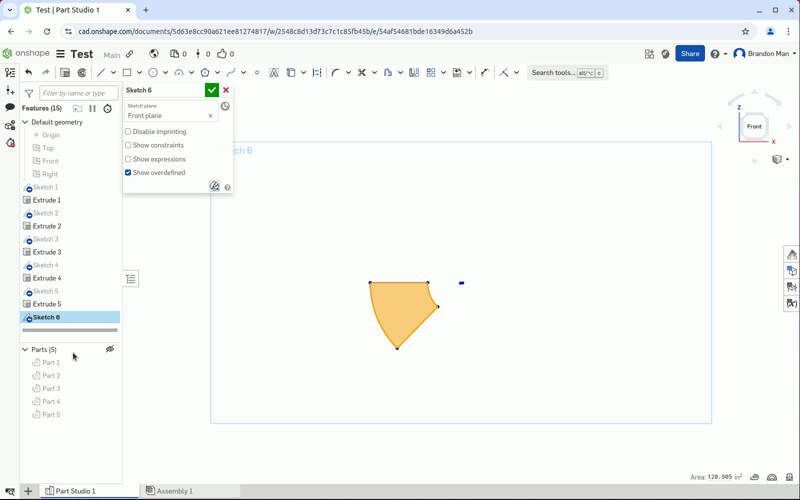
key(shift+e)
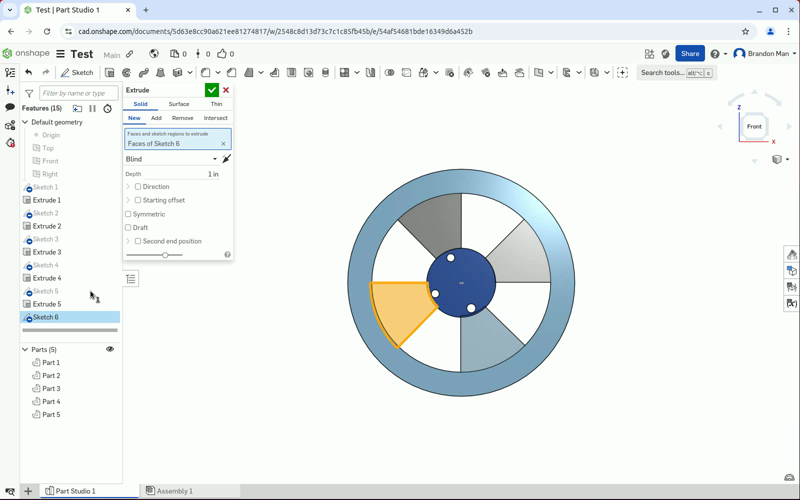
mouse_move(143, 106)
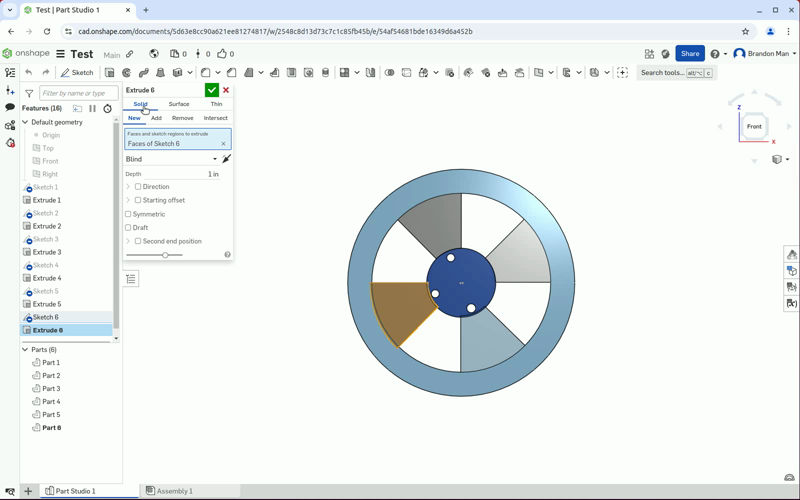
click(143, 106)
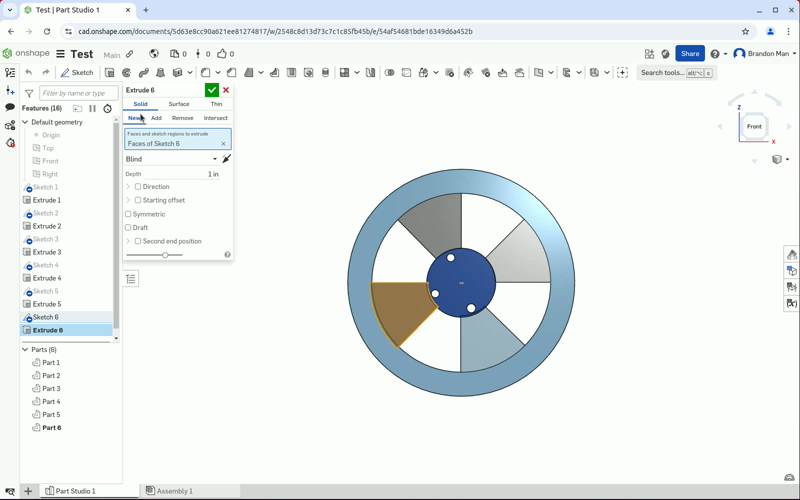
mouse_move(137, 120)
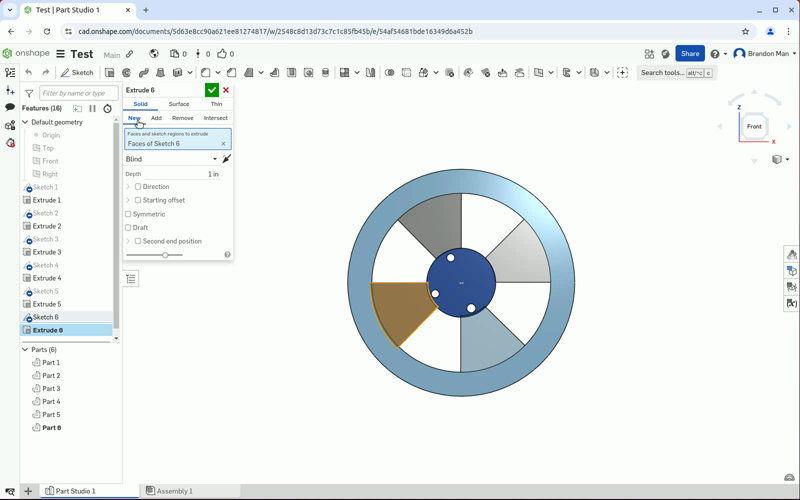
click(137, 120)
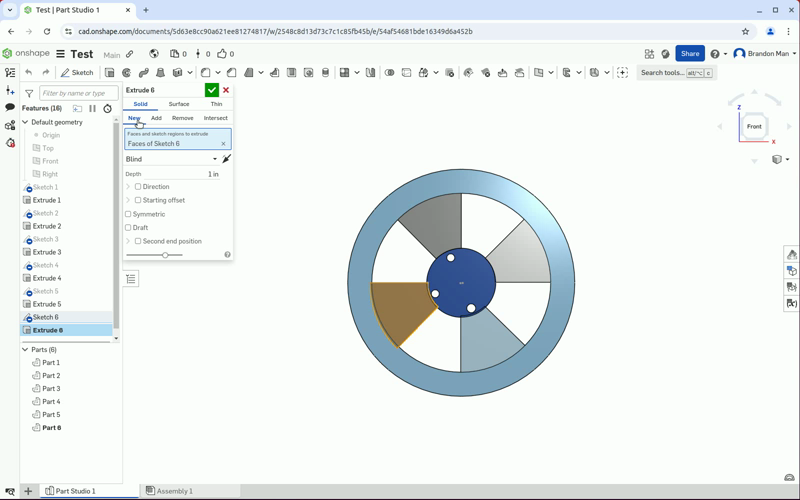
key(tab, 4)
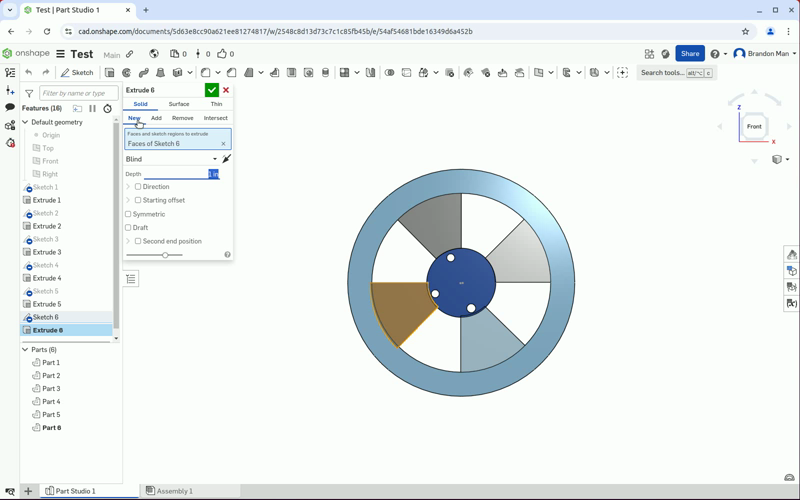
text(2.889)
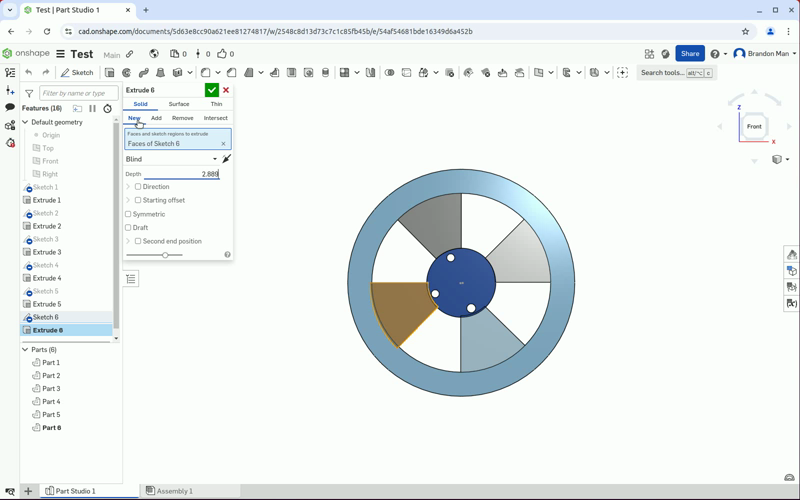
key(enter)
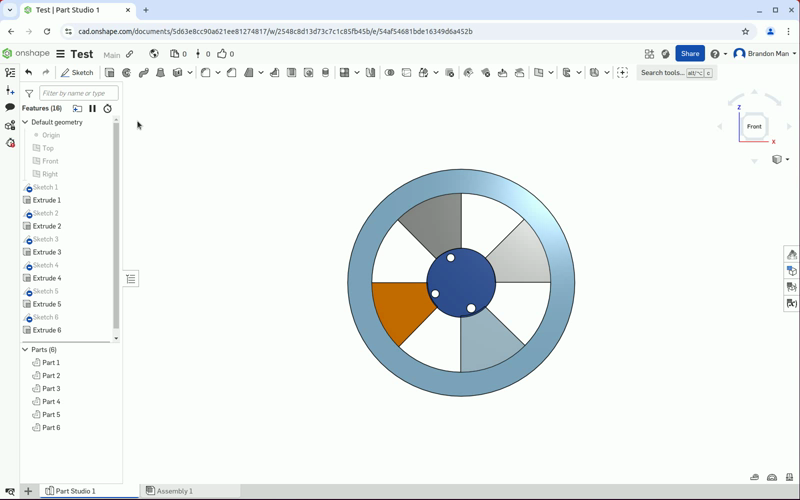
key(shift+h)
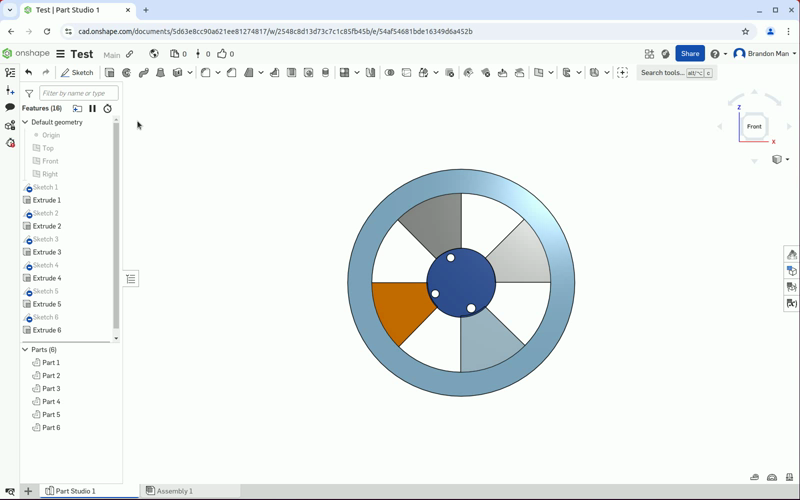
key(shift+h)
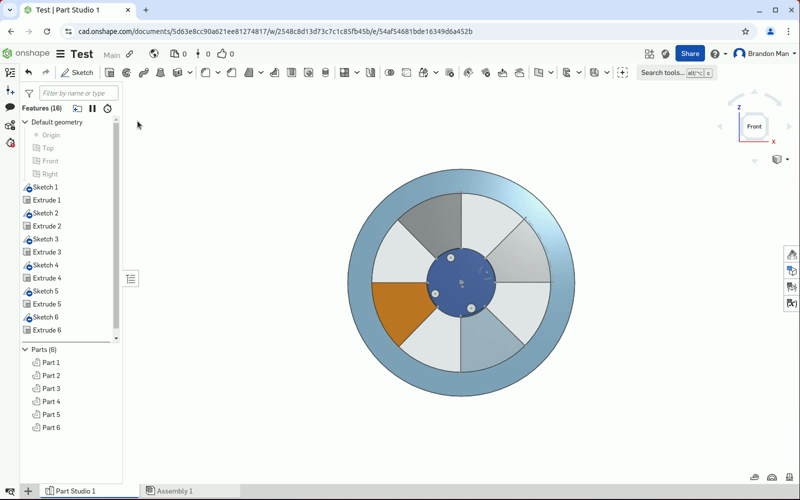
key(shift+7)
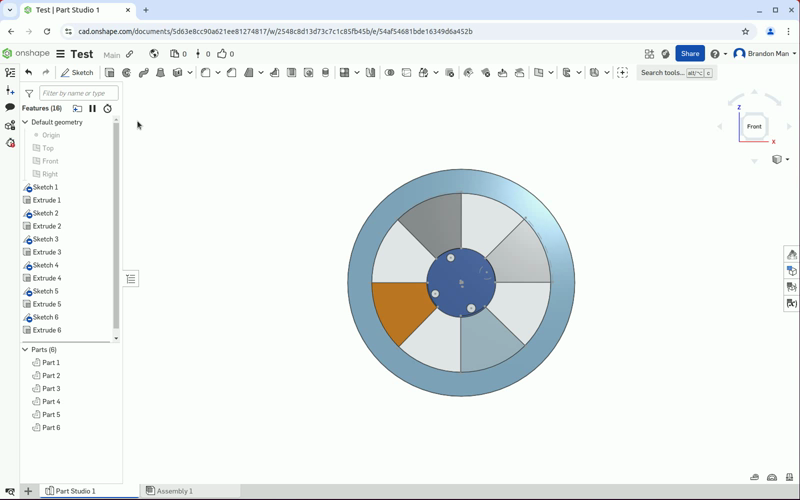
key(left, 2)
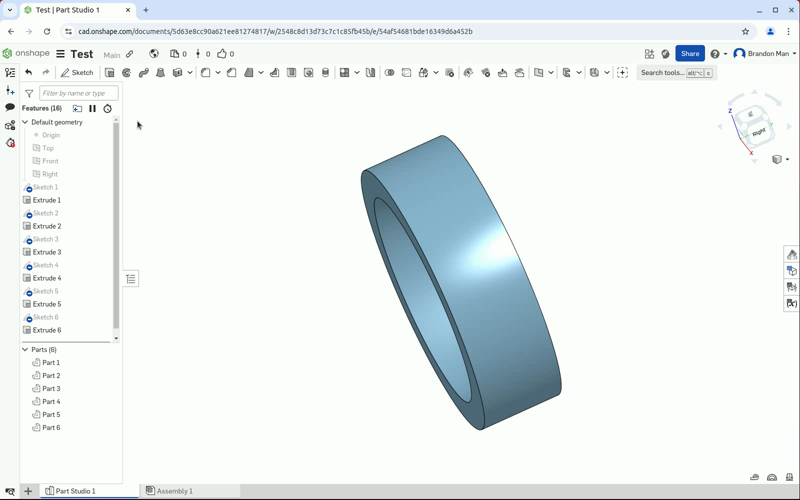
key(down, 2)
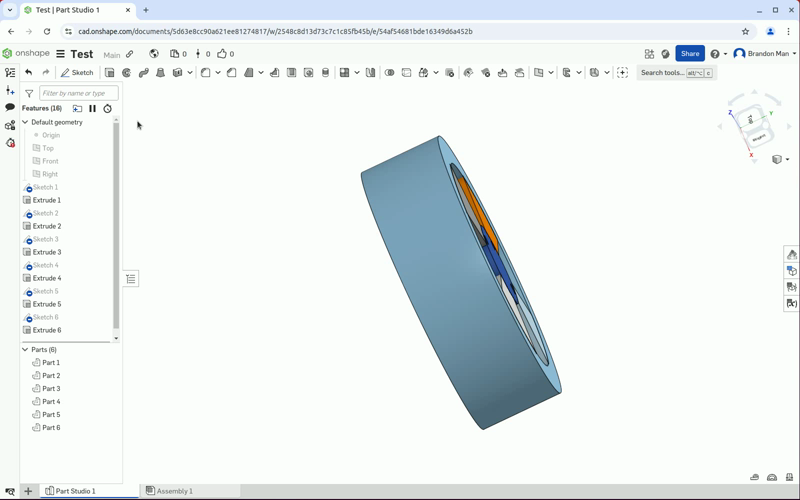
key(up, 2)
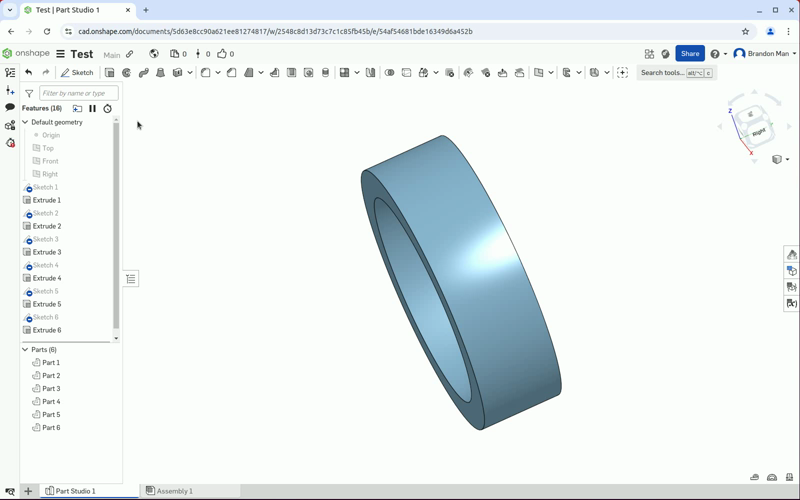
key(right, 2)
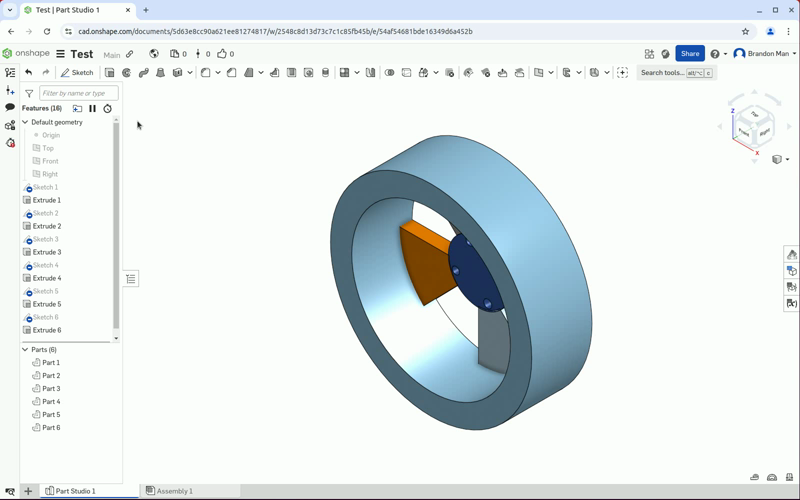
mouse_move(69, 189)
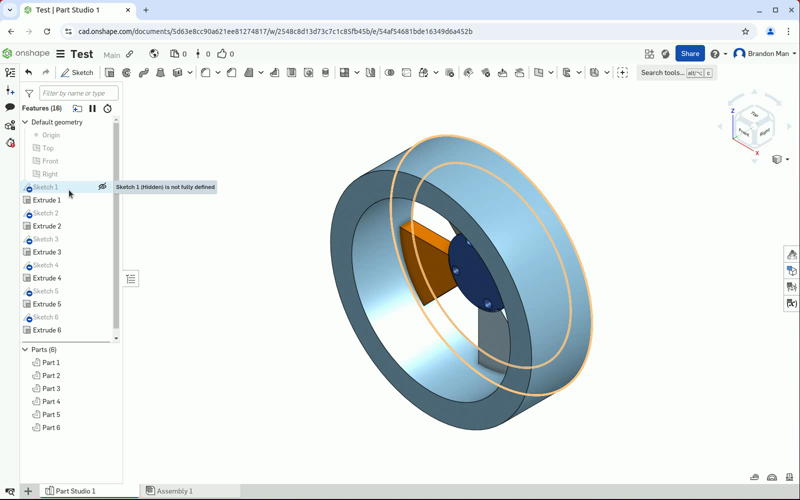
click(69, 189)